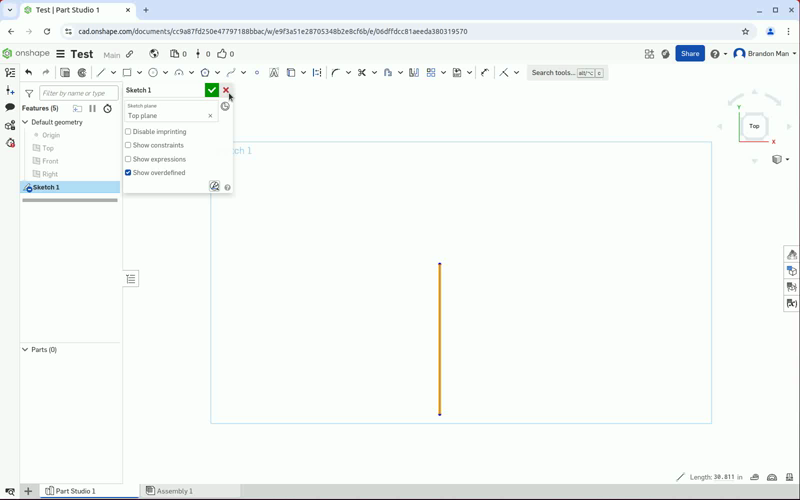
key(shift+h)
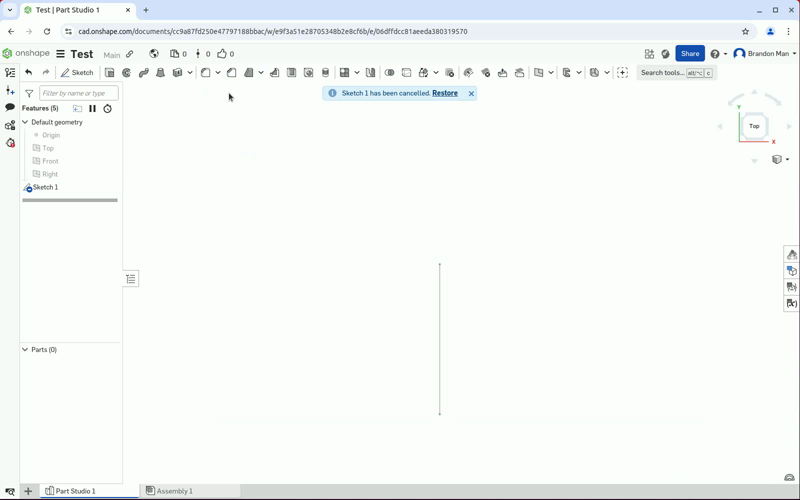
key(shift+s)
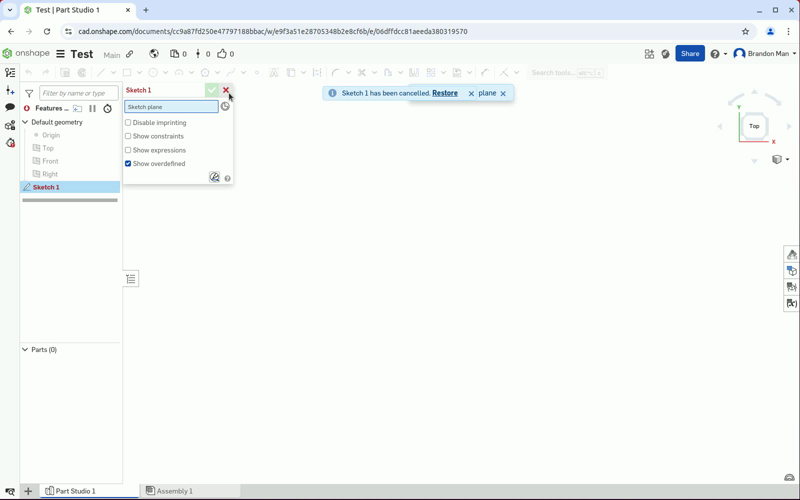
mouse_move(73, 150)
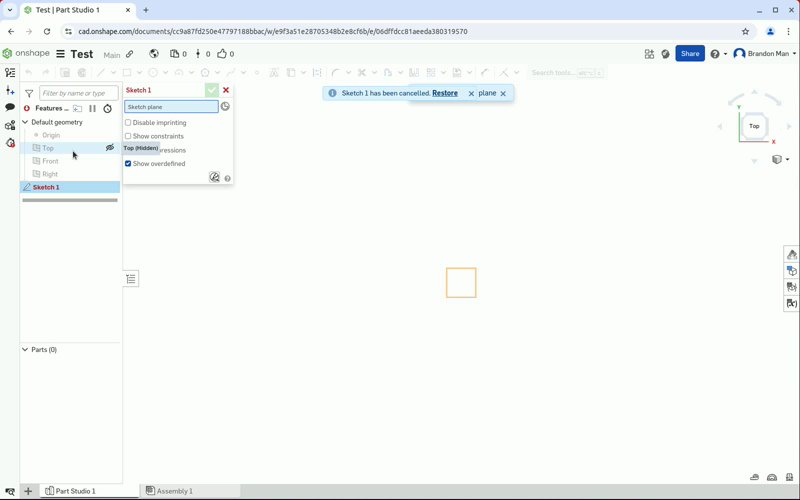
click(73, 150)
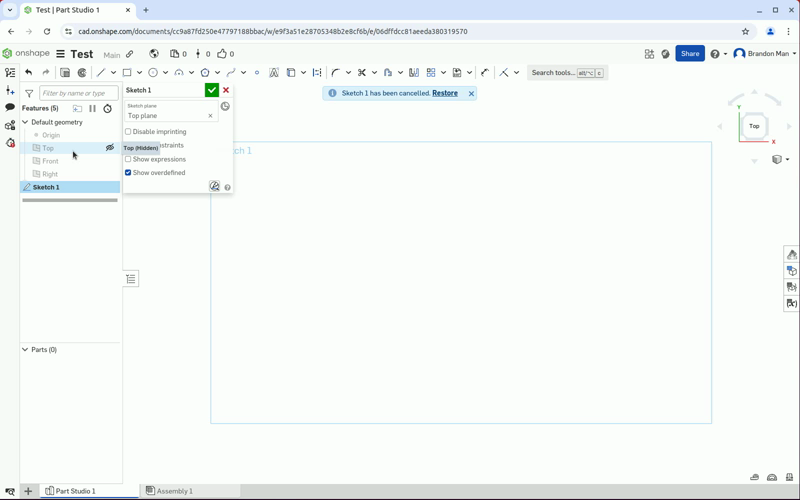
mouse_move(73, 352)
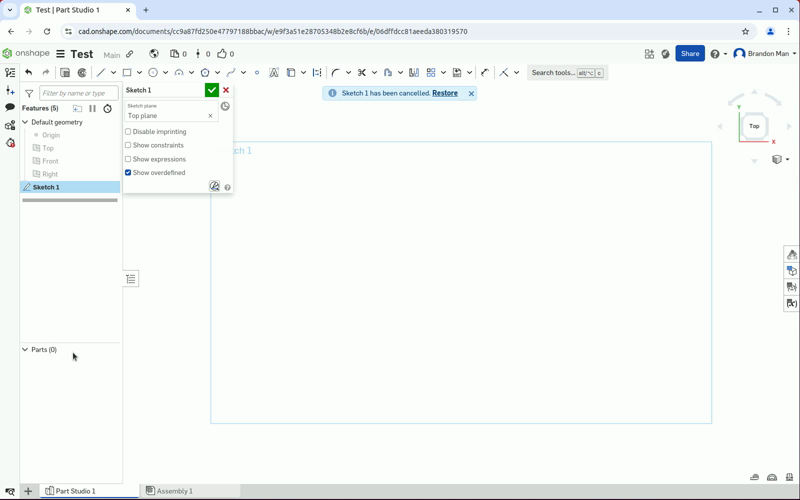
key(y)
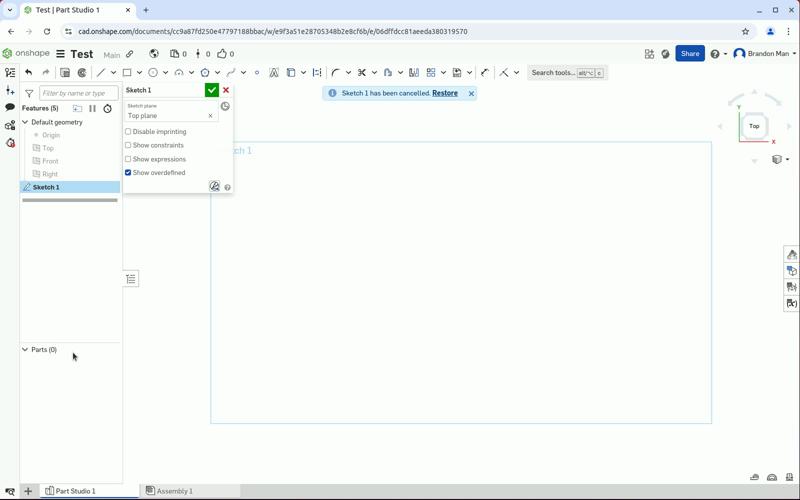
key(a)
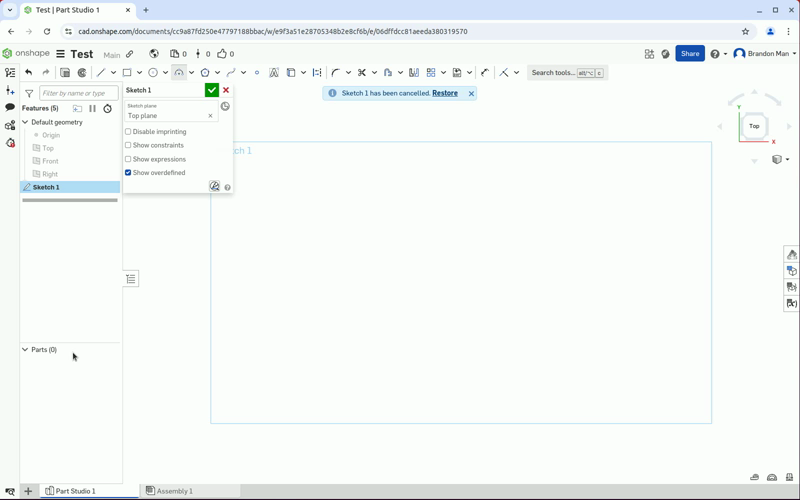
key_down(shift)
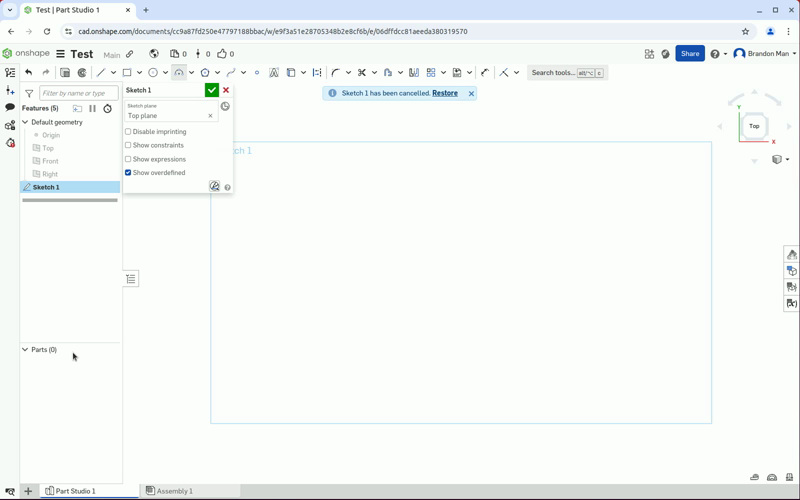
mouse_move(500, 322)
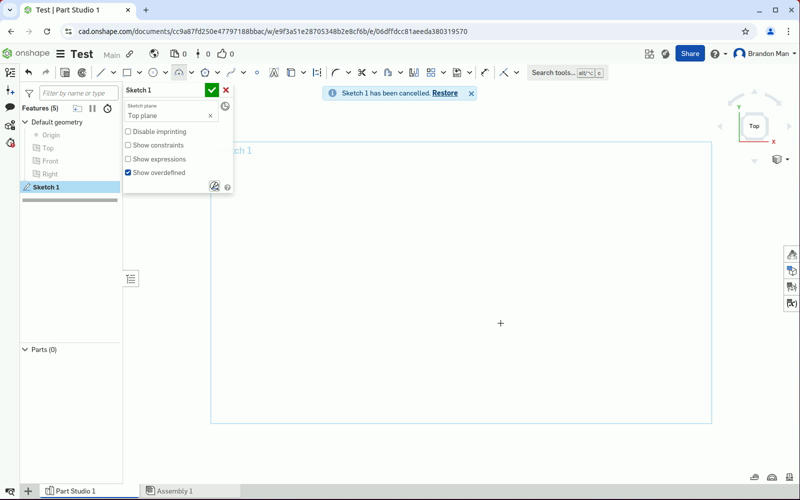
click(500, 322)
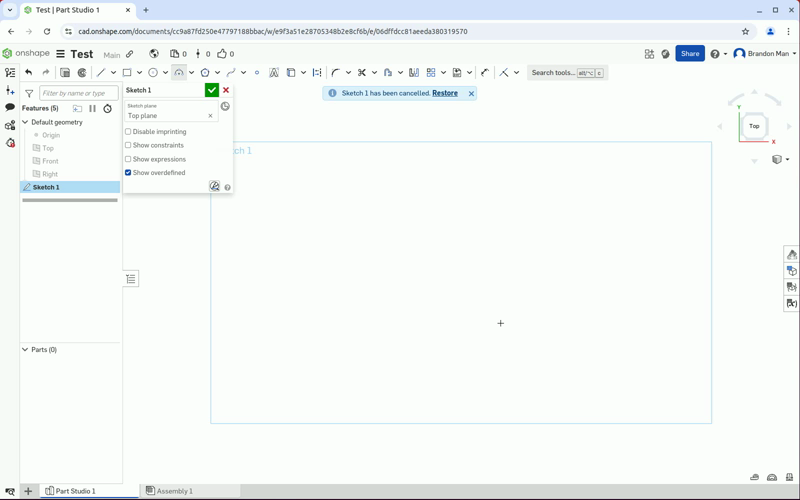
key_up(shift)
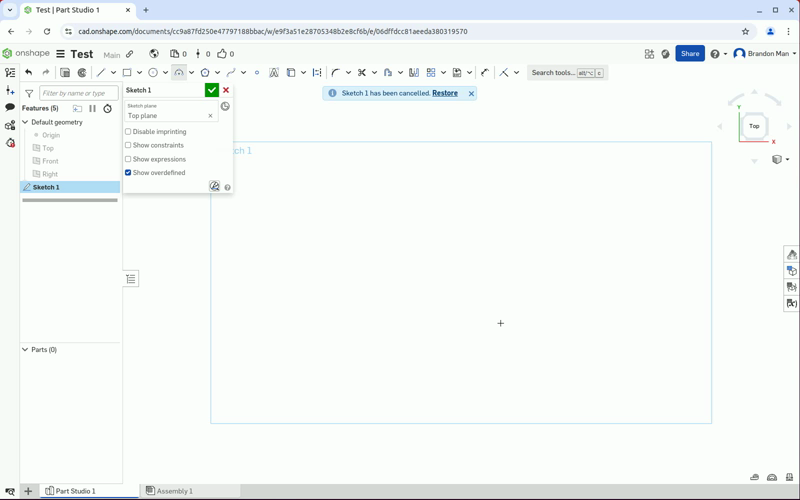
key_down(shift)
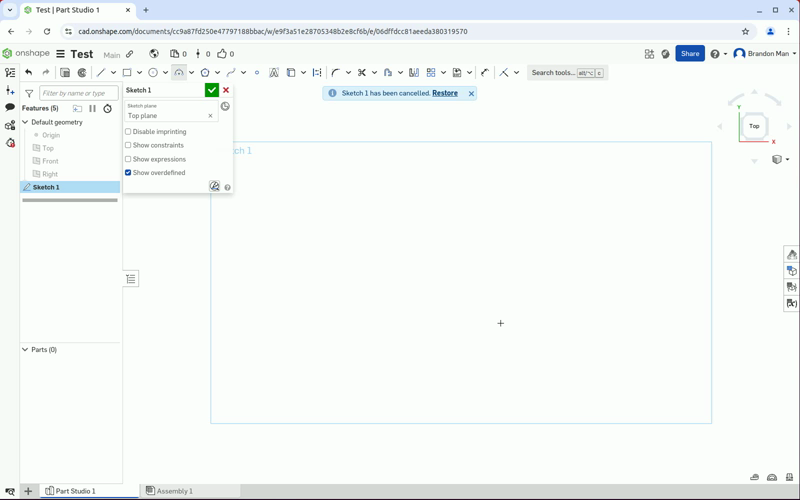
mouse_move(573, 242)
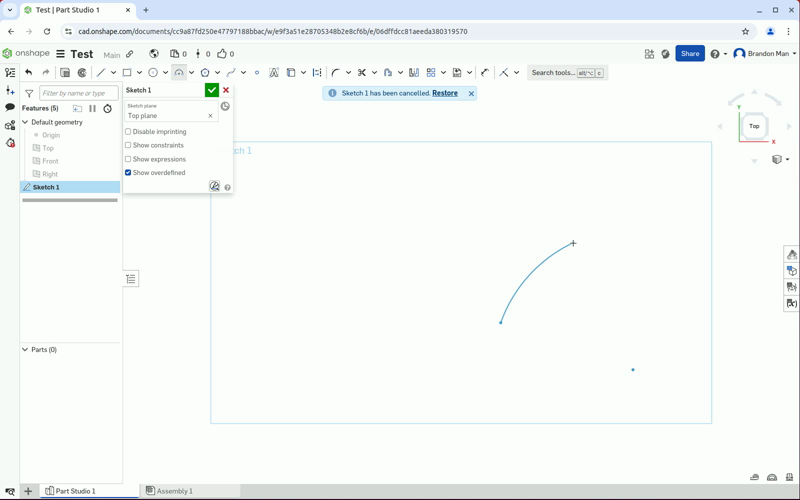
click(573, 242)
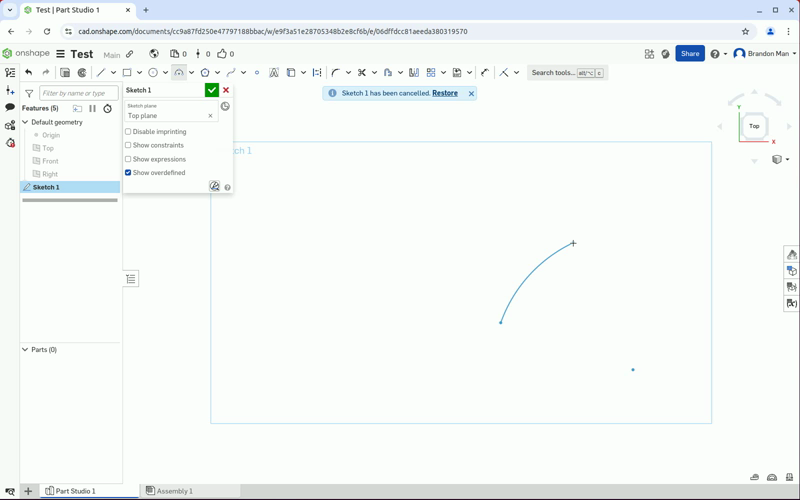
mouse_move(554, 298)
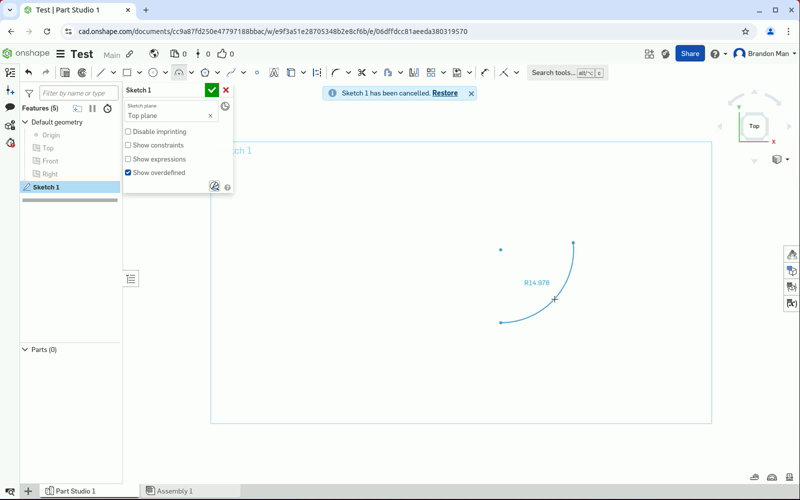
click(554, 298)
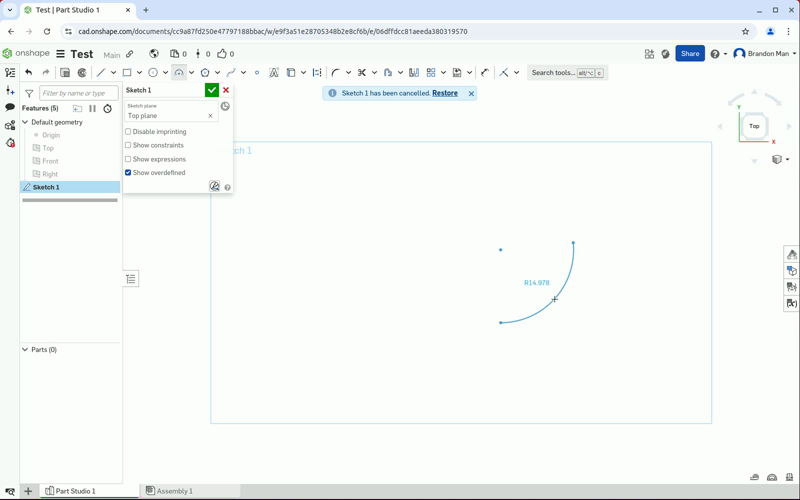
key_up(shift)
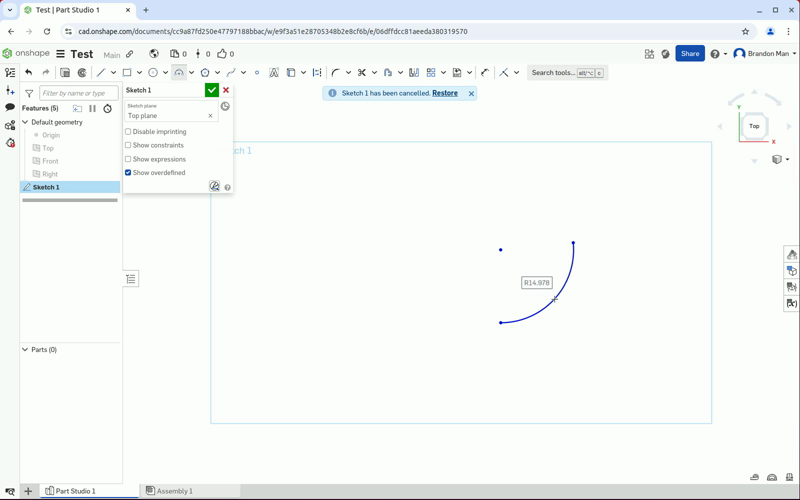
mouse_move(573, 242)
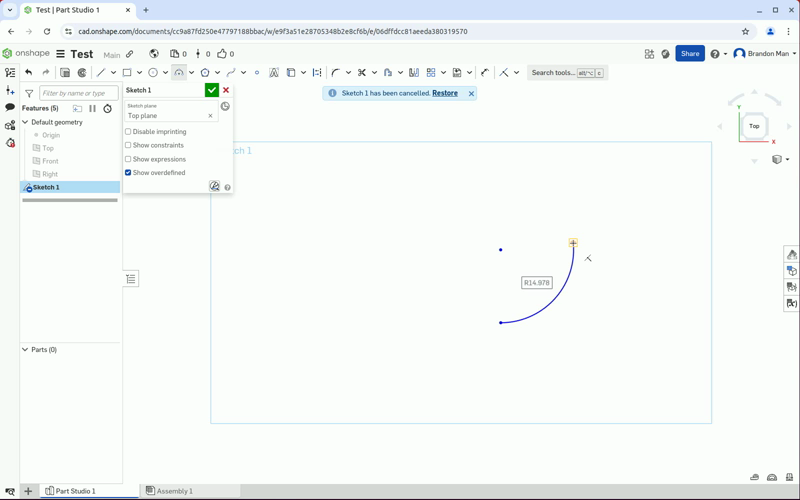
click(573, 242)
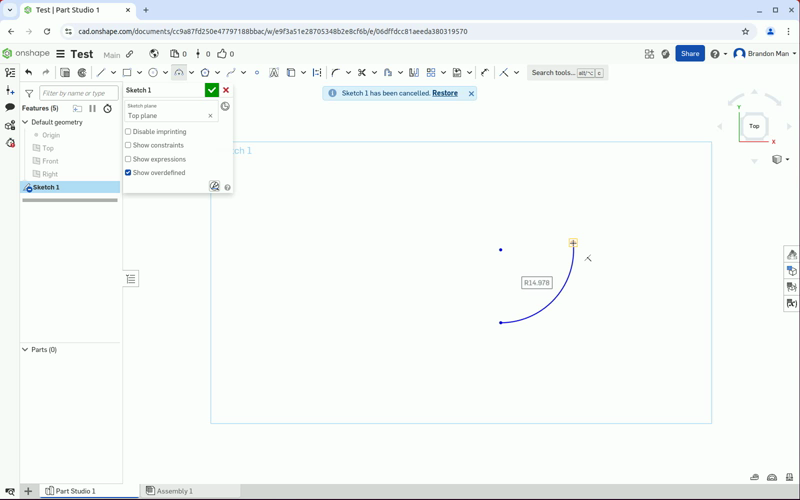
key_down(shift)
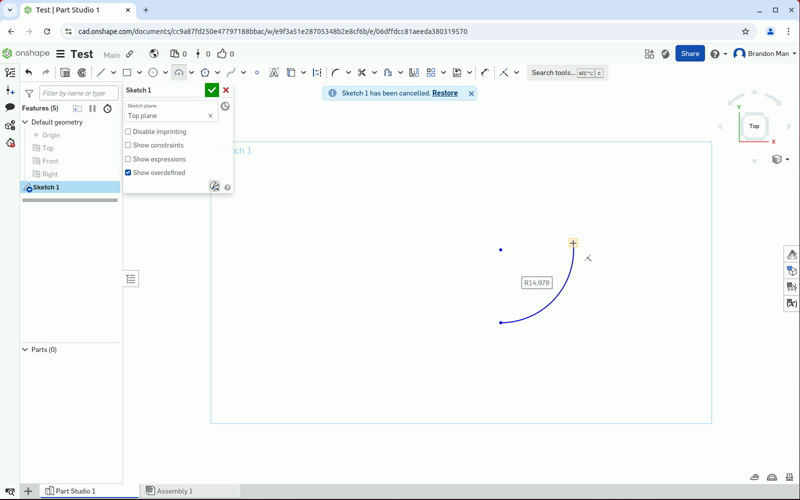
mouse_move(500, 242)
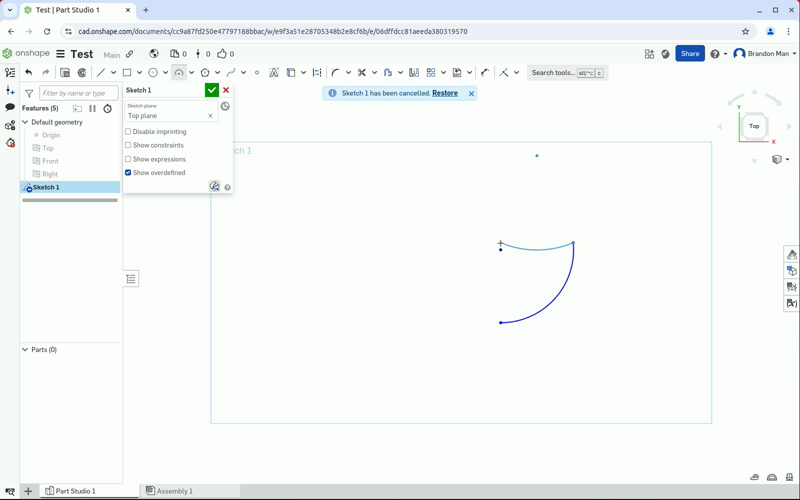
click(500, 242)
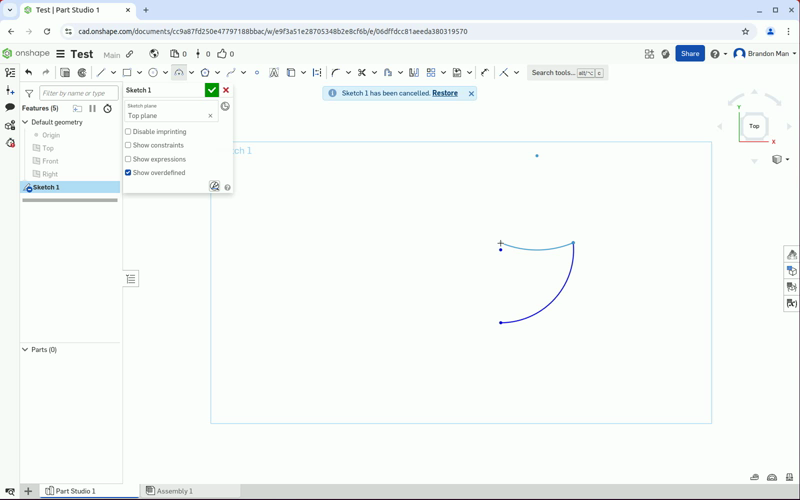
mouse_move(537, 249)
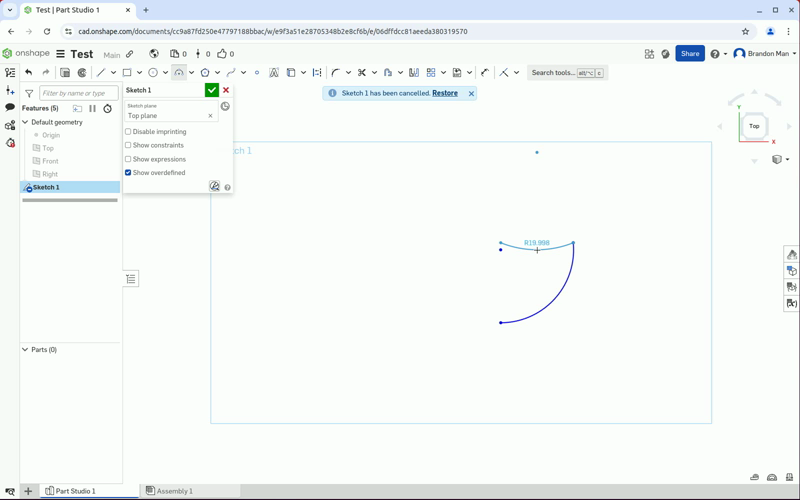
click(537, 249)
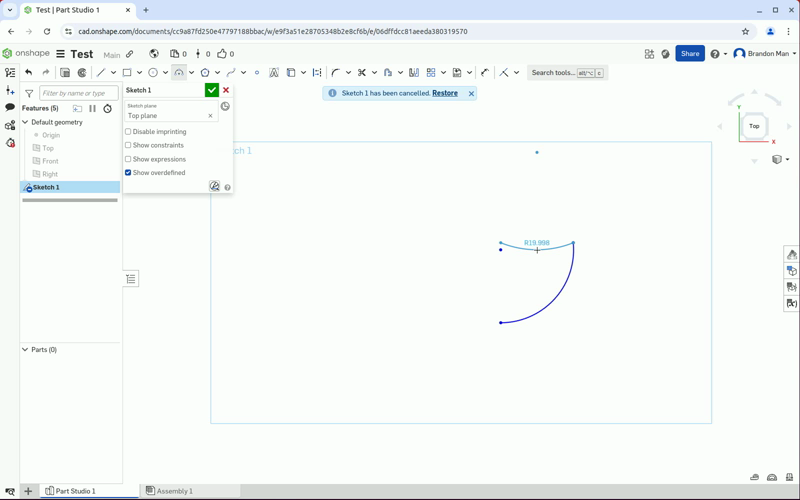
key_up(shift)
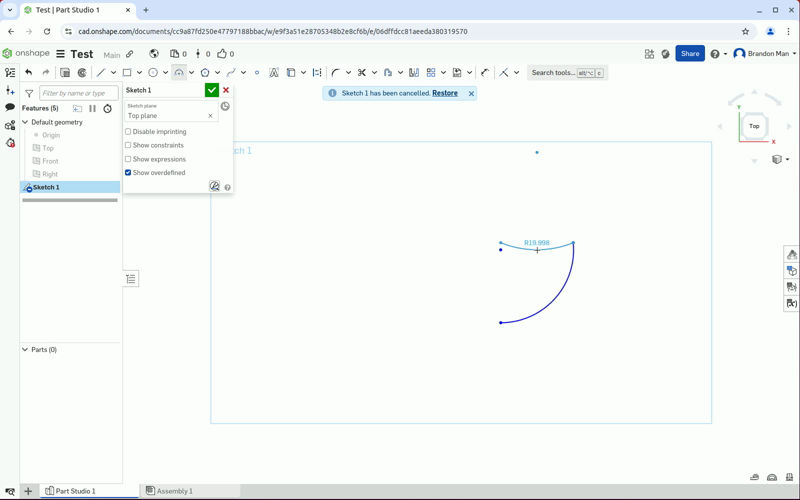
key(esc)
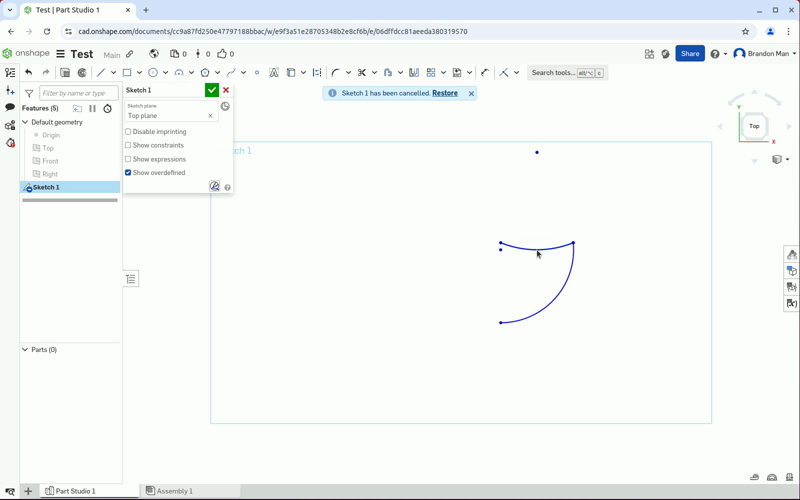
key(l)
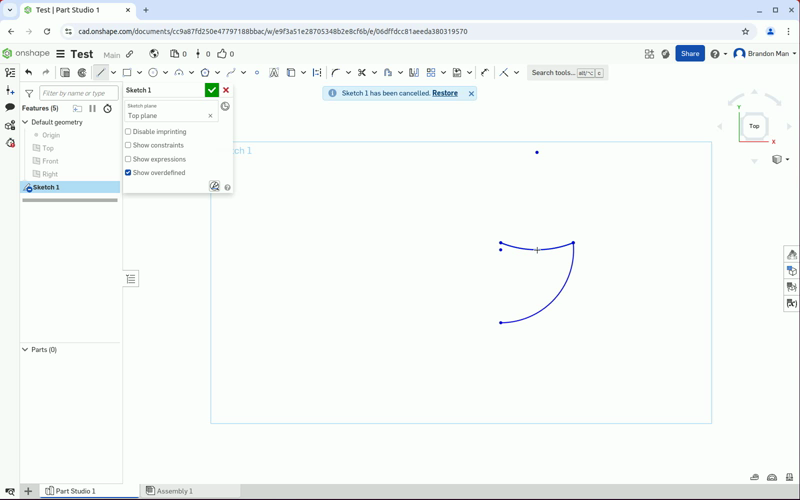
mouse_move(500, 242)
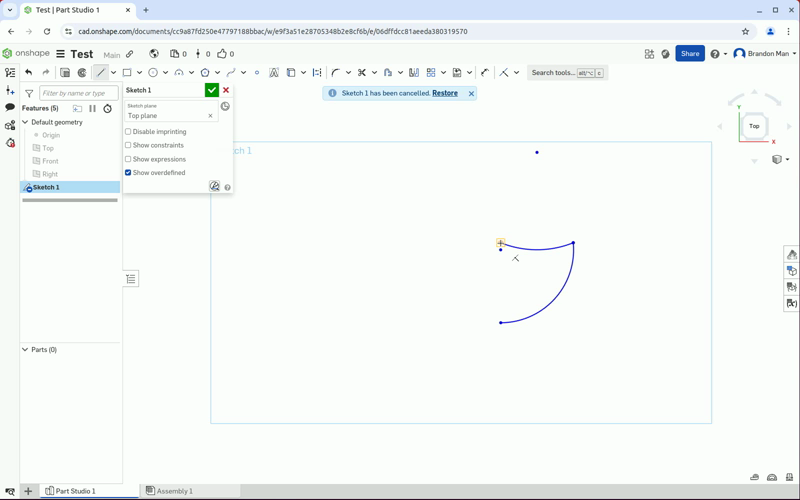
click(500, 242)
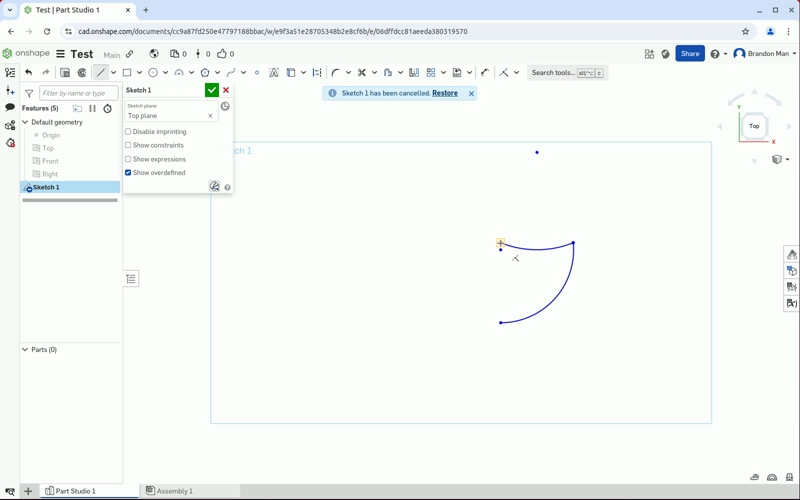
key_down(shift)
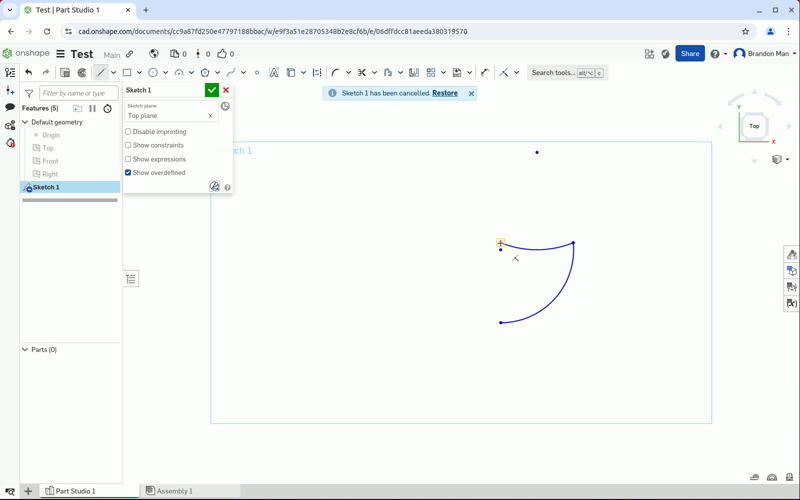
mouse_move(530, 242)
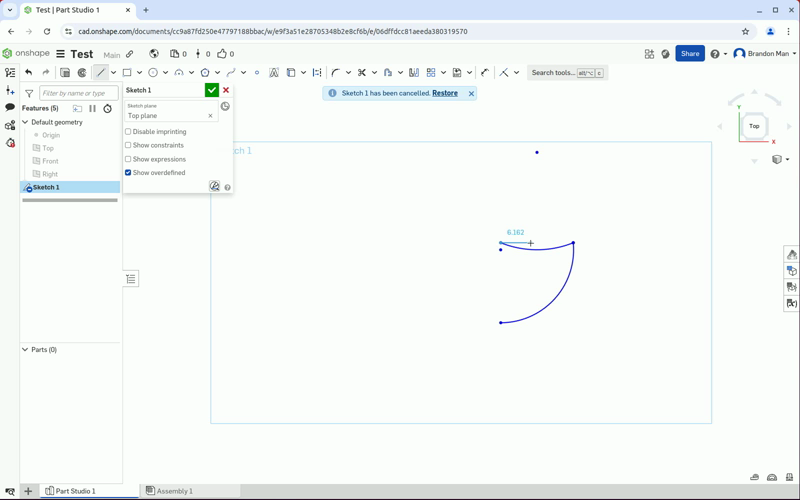
mouse_move(500, 270)
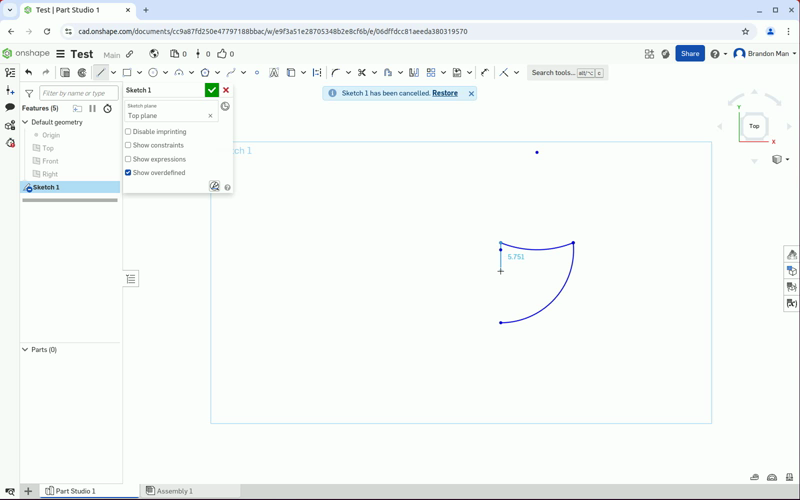
click(500, 270)
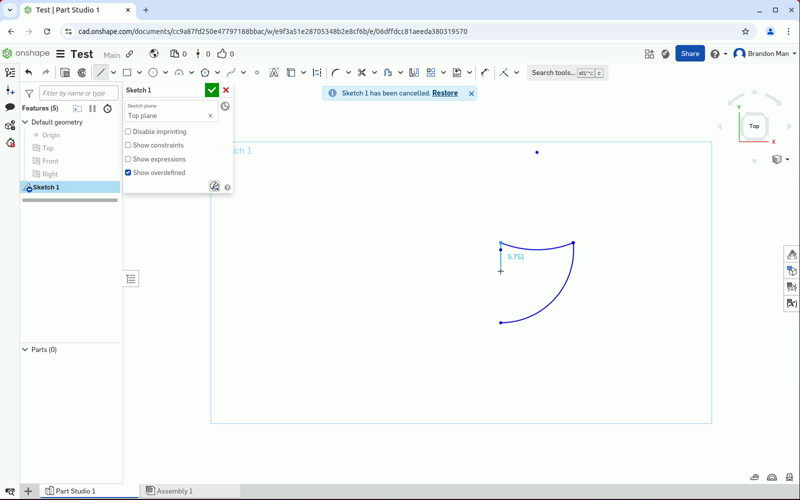
key_up(shift)
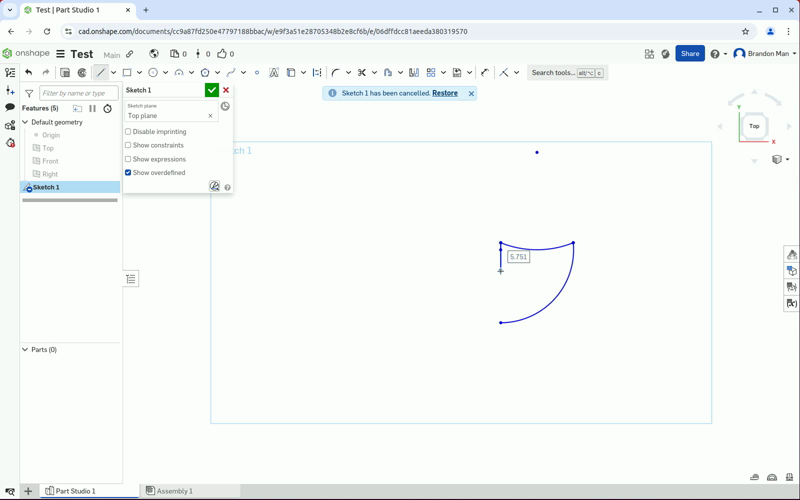
key(esc)
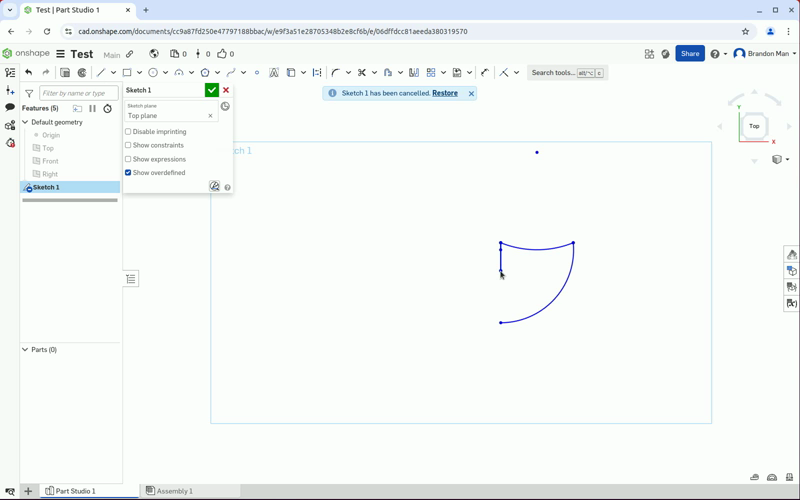
key(a)
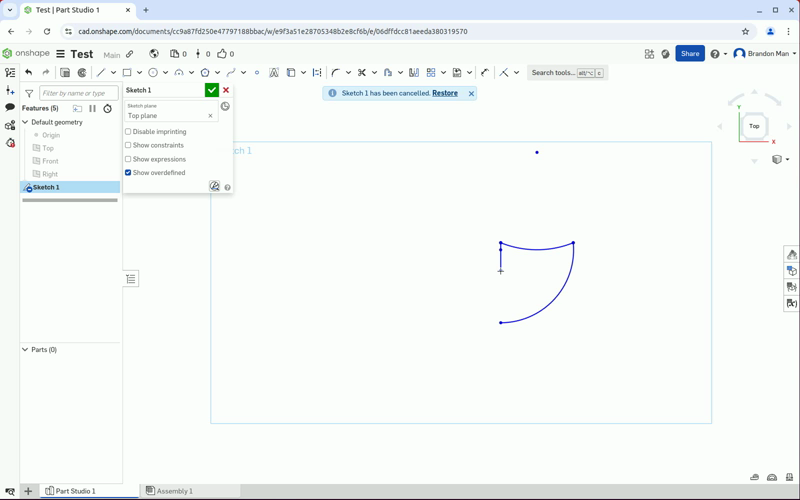
mouse_move(500, 270)
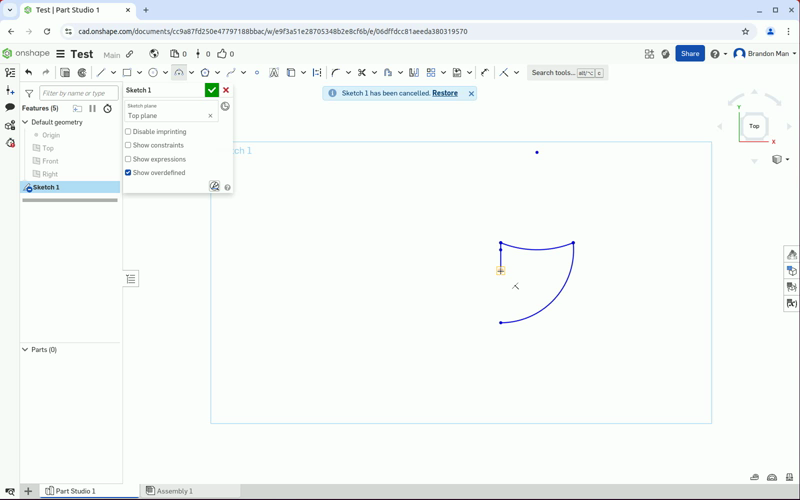
click(500, 270)
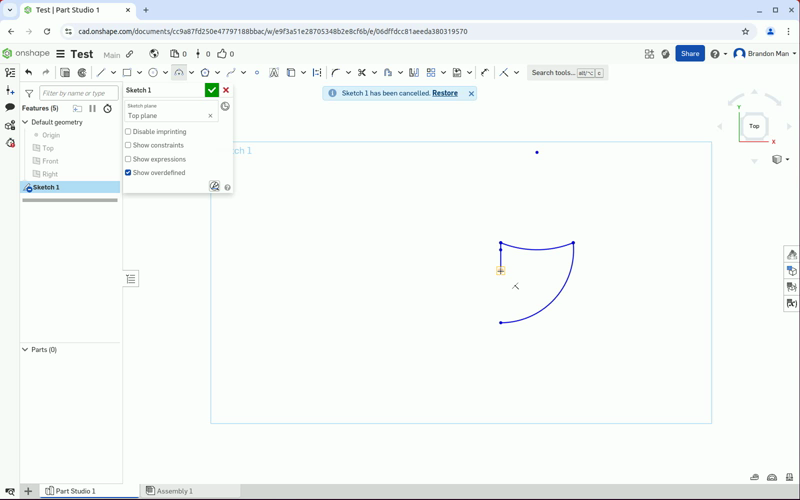
key_down(shift)
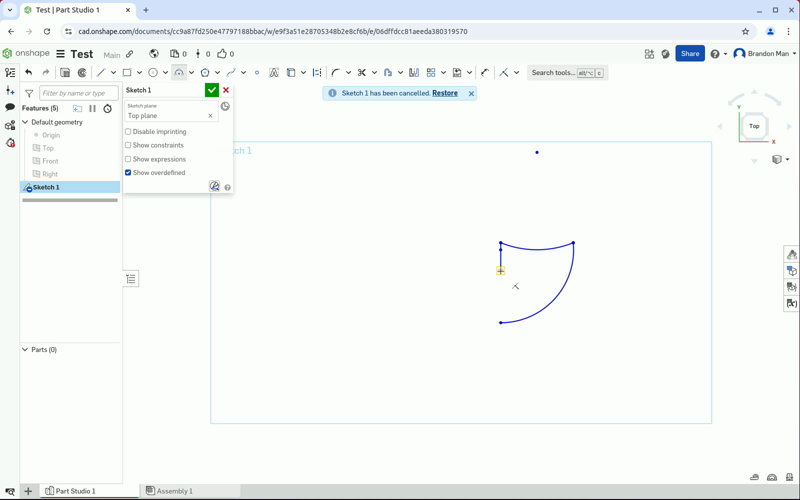
mouse_move(500, 294)
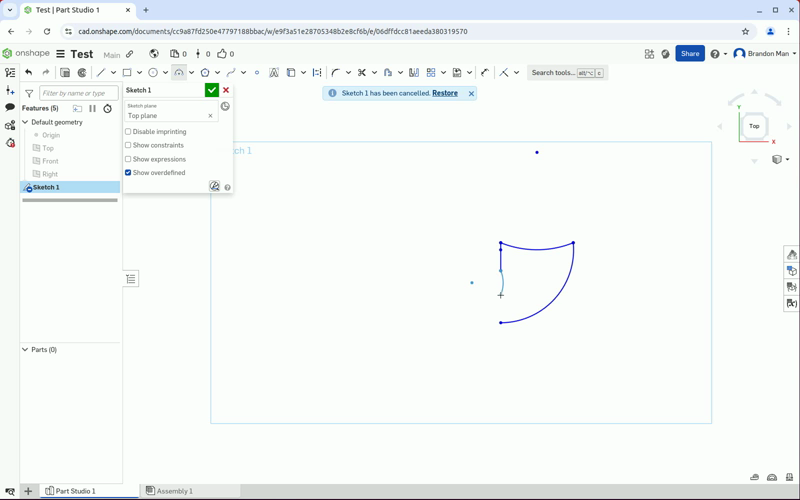
click(500, 294)
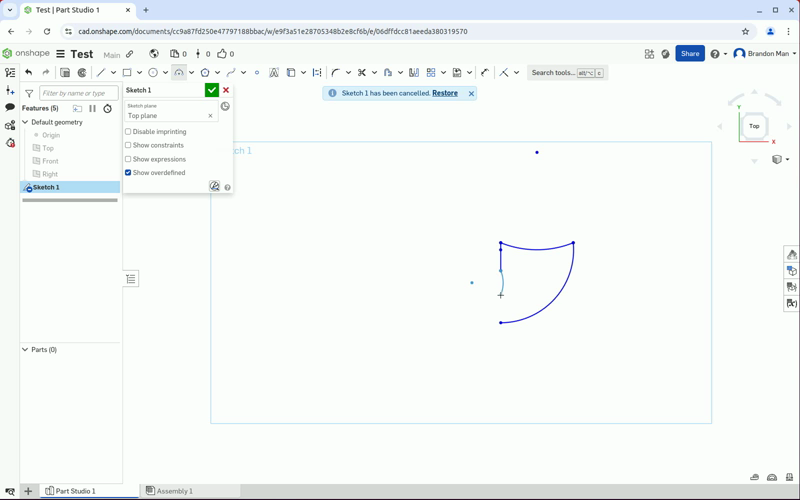
mouse_move(553, 282)
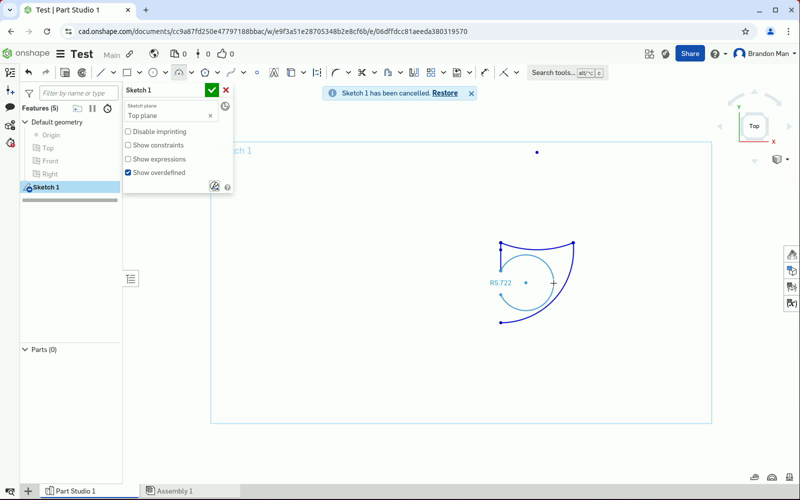
click(553, 282)
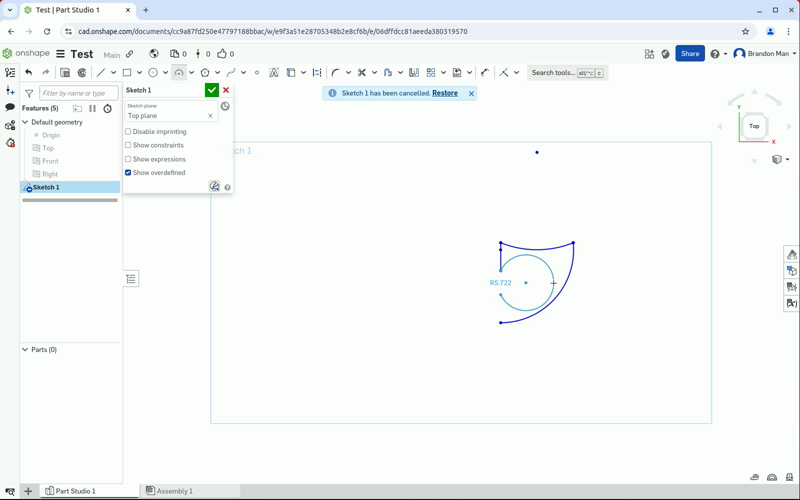
key_up(shift)
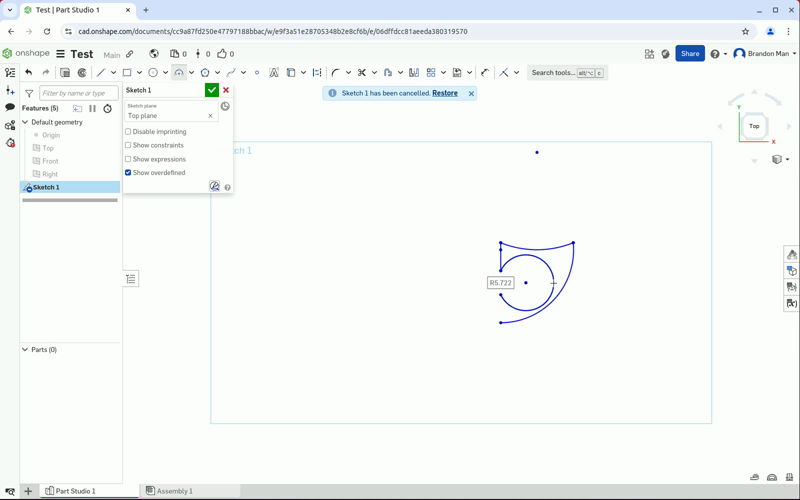
key(esc)
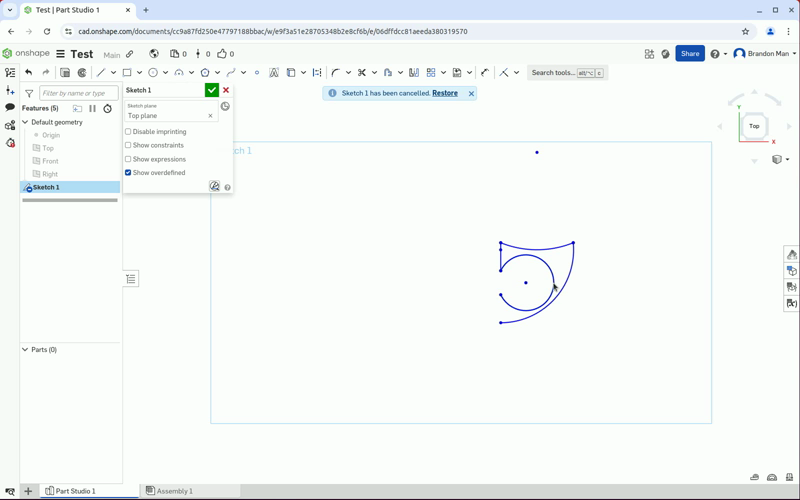
key(l)
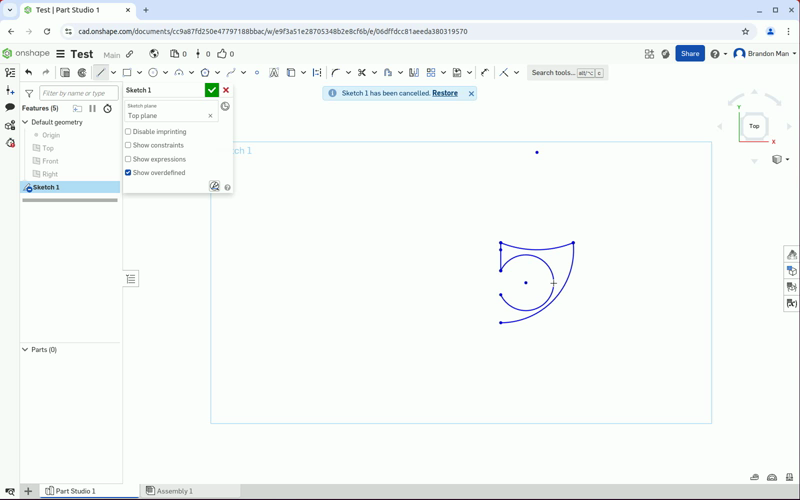
mouse_move(500, 294)
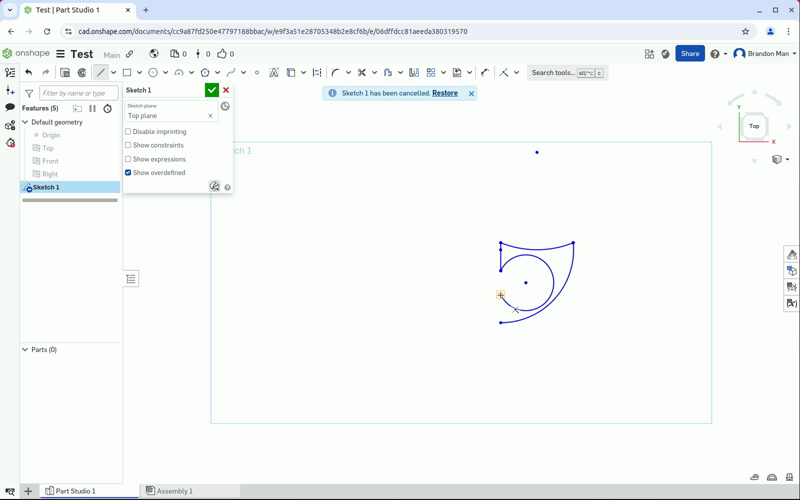
click(500, 294)
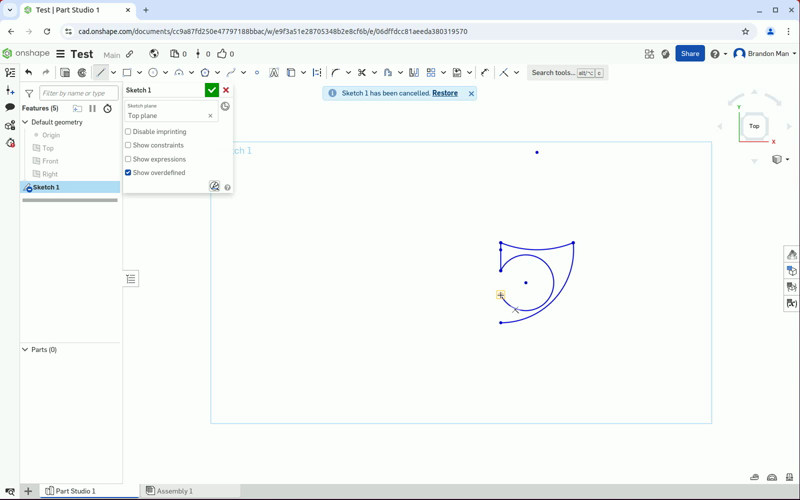
mouse_move(530, 294)
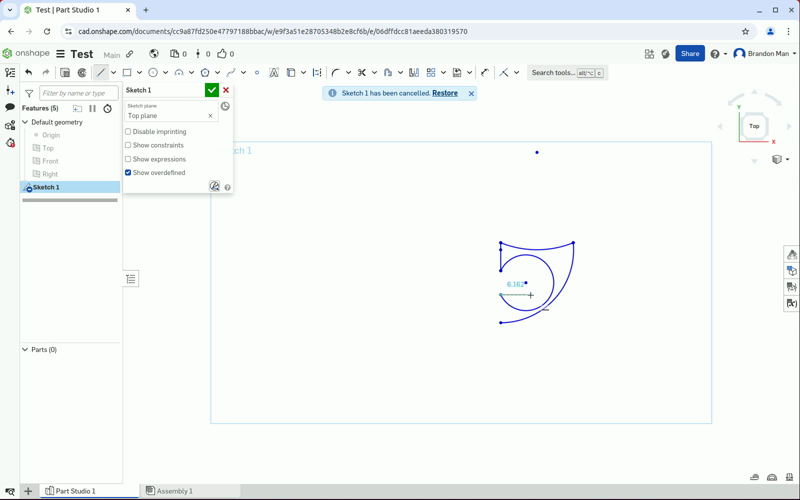
key_down(shift)
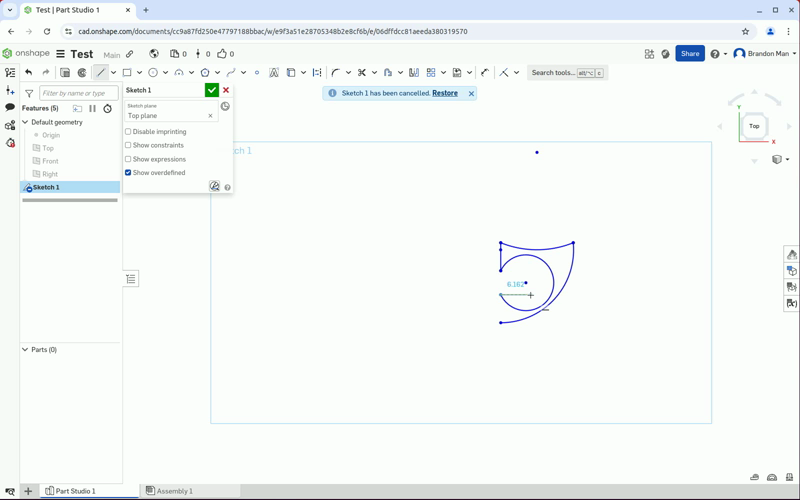
mouse_move(500, 322)
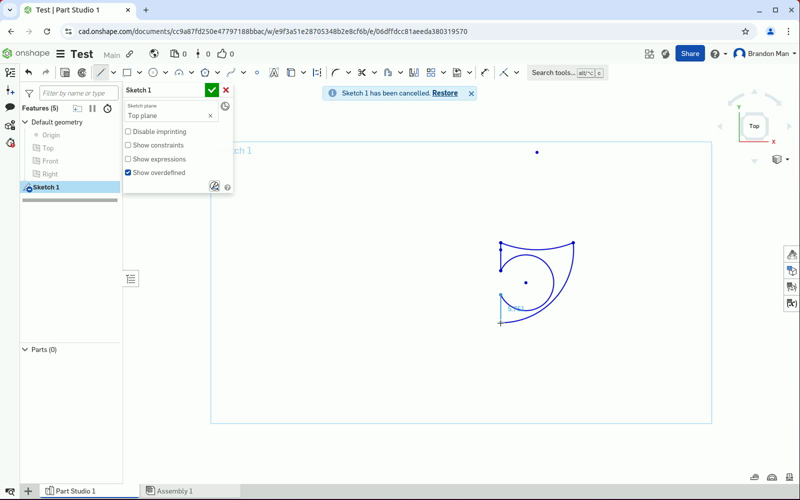
key_up(shift)
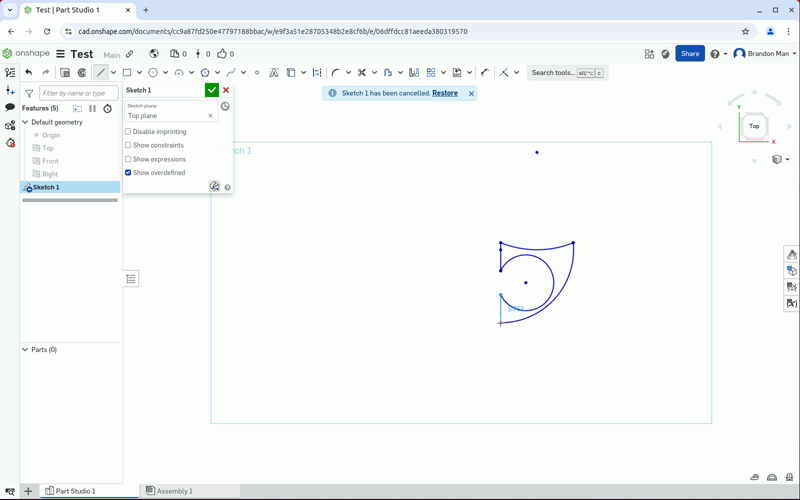
click(500, 322)
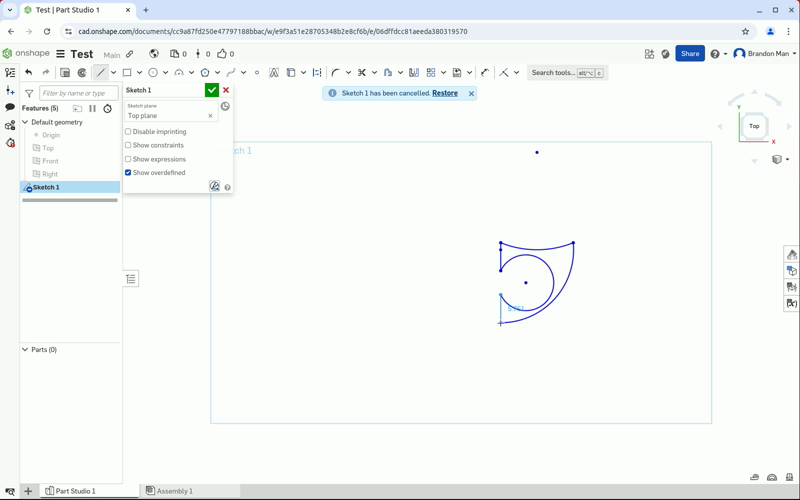
key(esc)
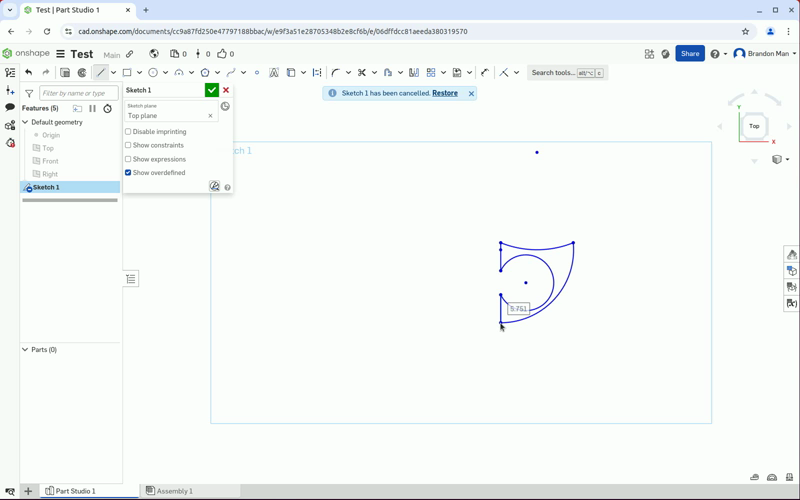
mouse_move(510, 249)
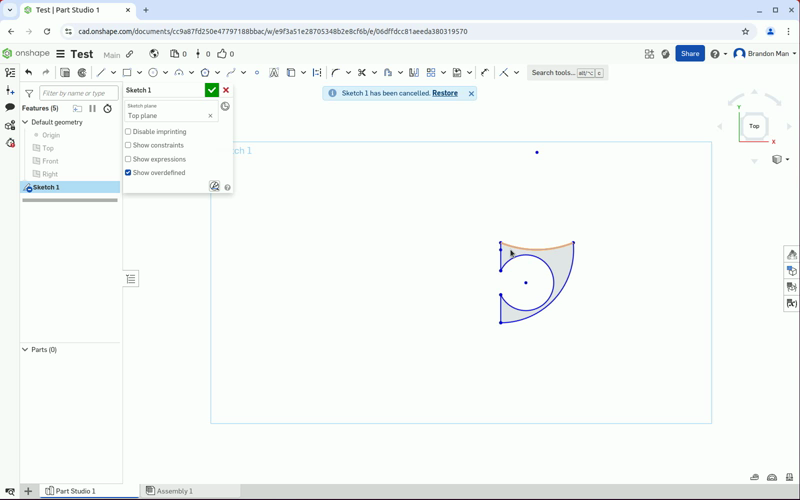
scroll(6)
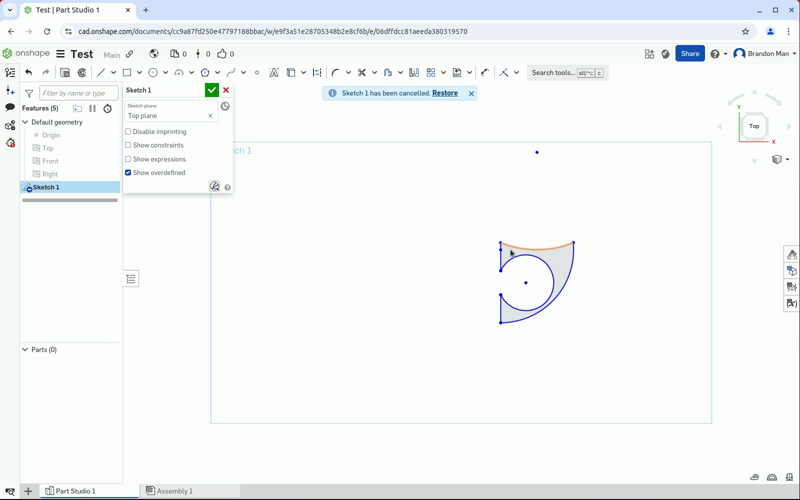
scroll(6)
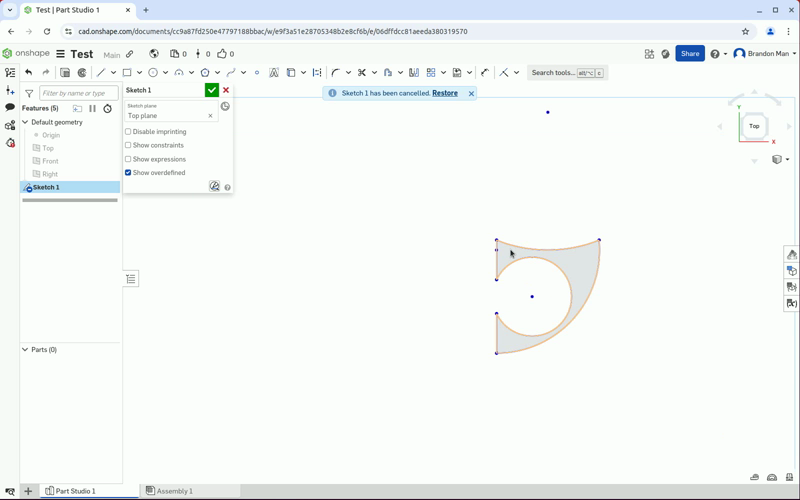
scroll(6)
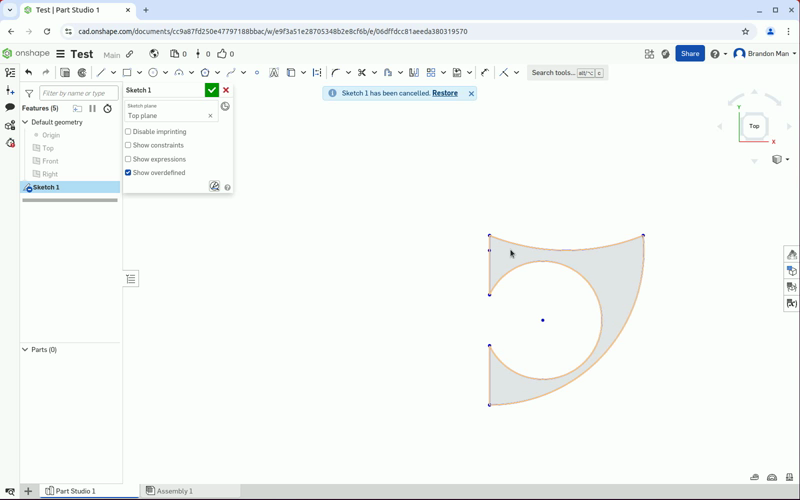
scroll(6)
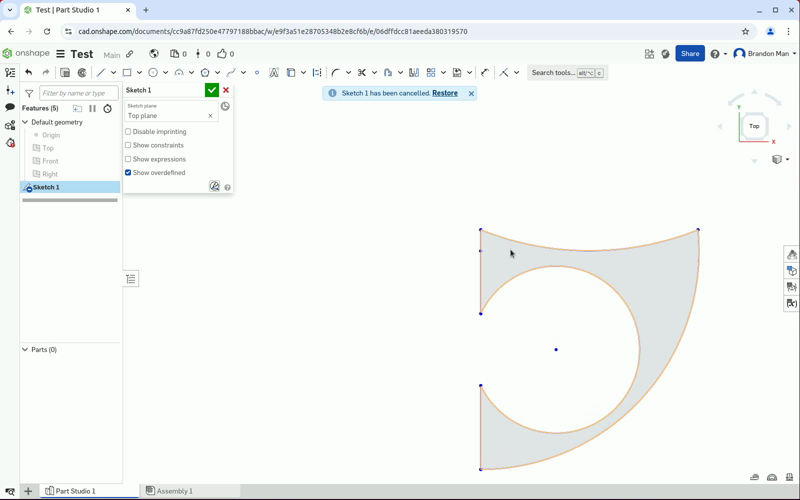
scroll(6)
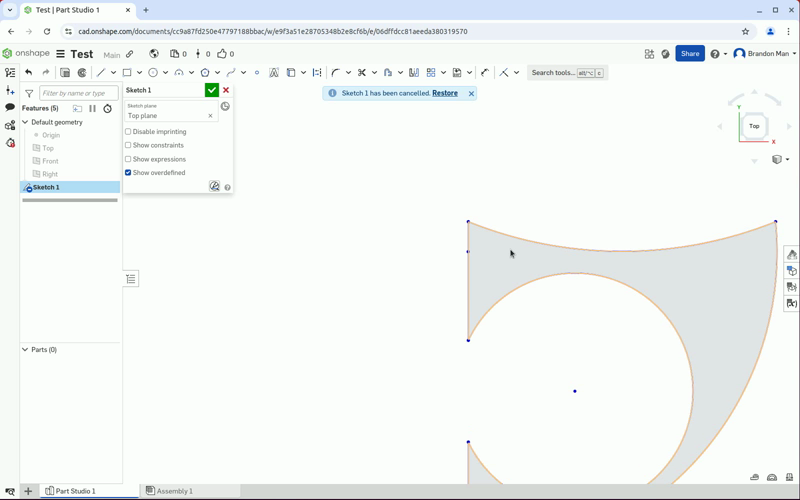
scroll(6)
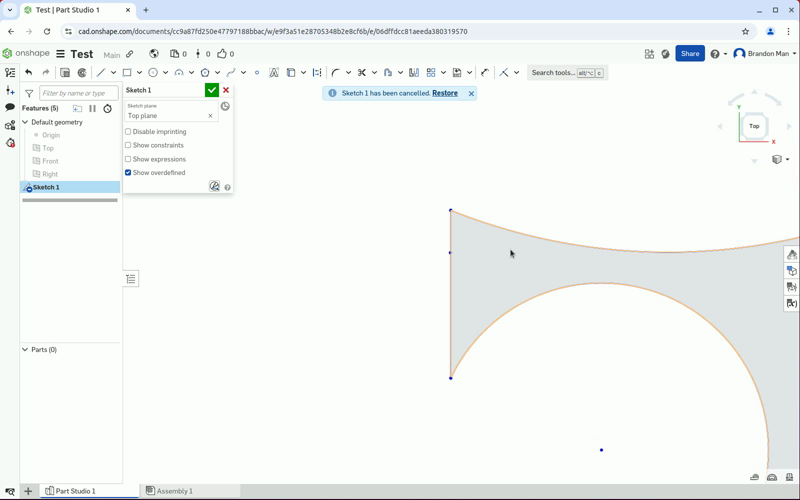
scroll(6)
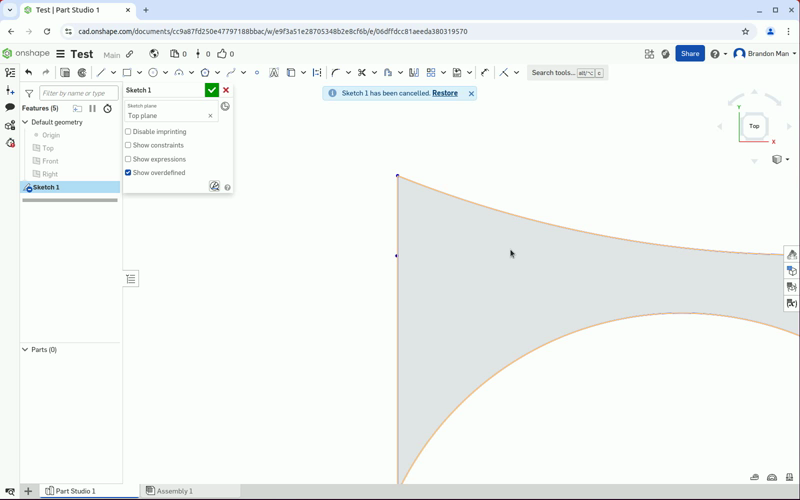
click(510, 249)
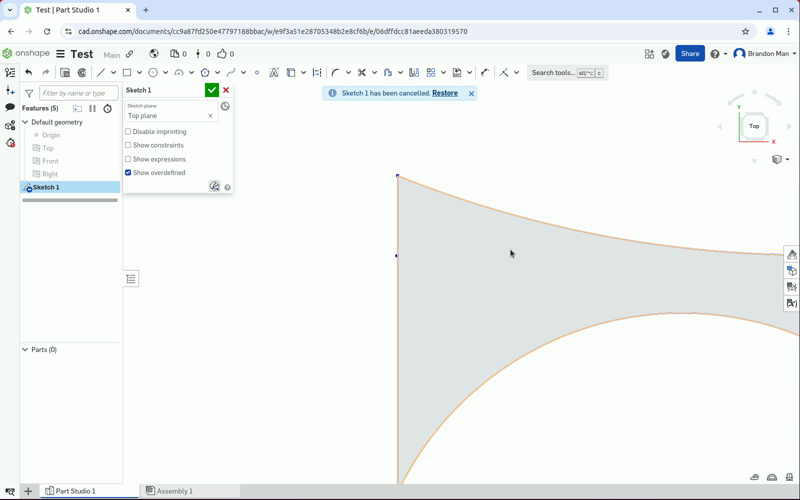
scroll(-6)
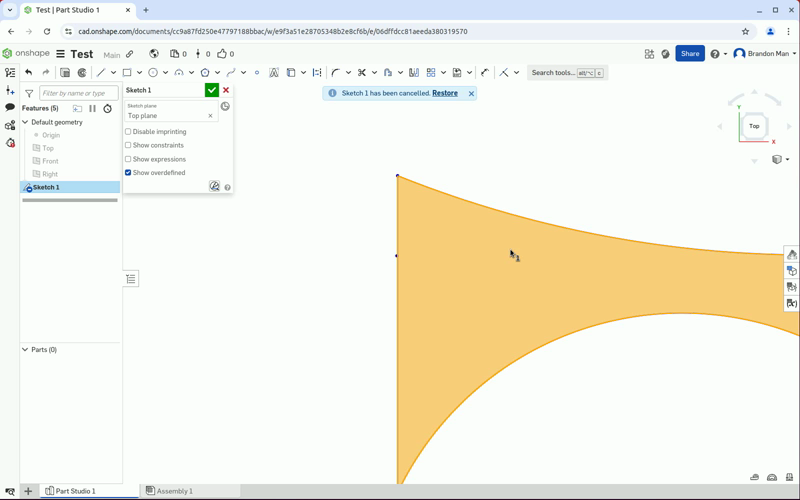
scroll(-6)
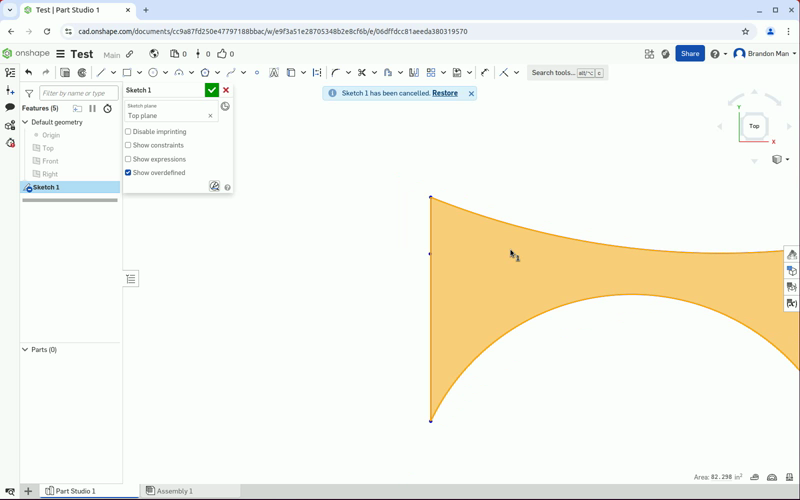
scroll(-6)
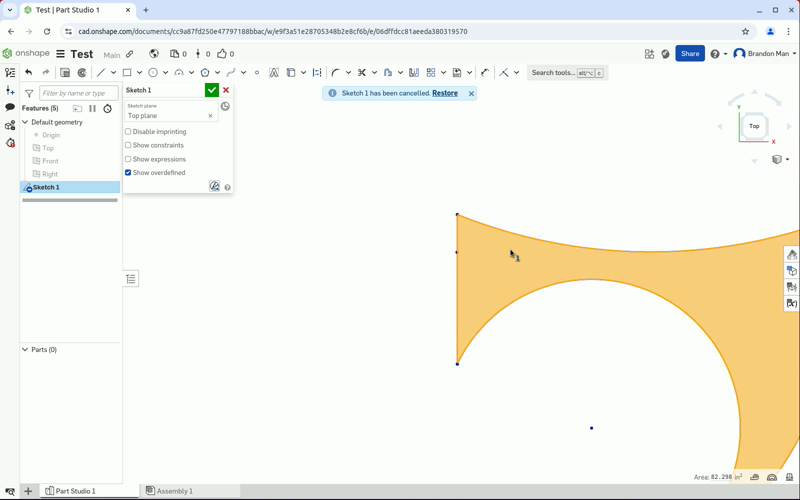
scroll(-6)
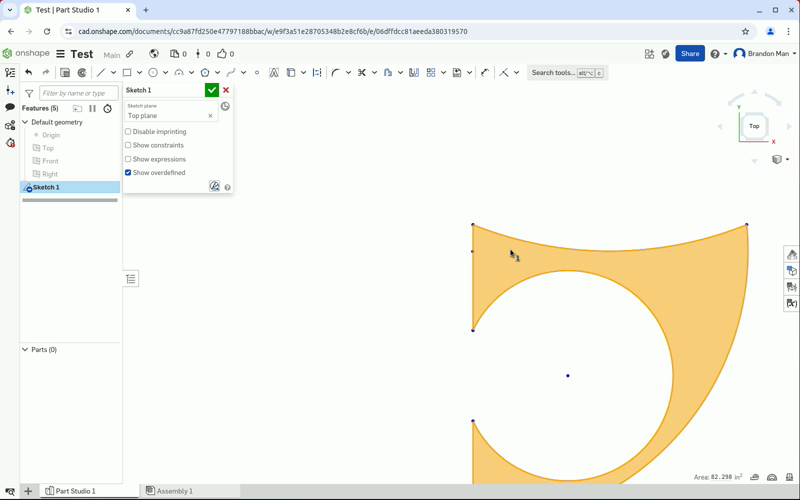
scroll(-6)
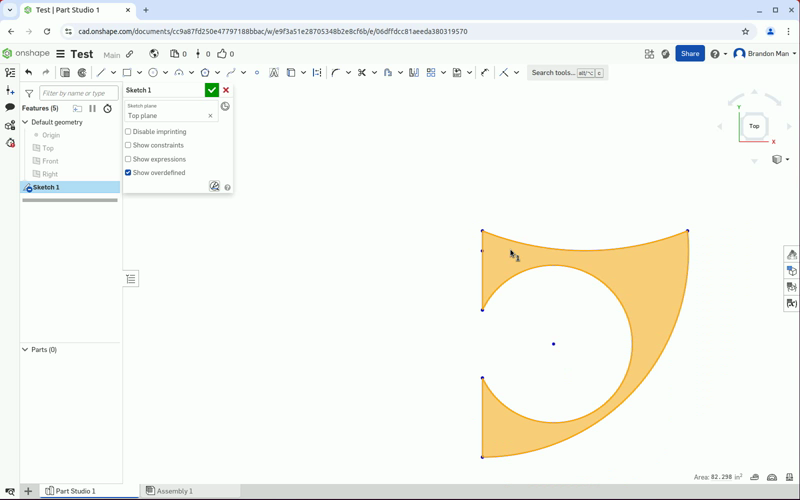
scroll(-6)
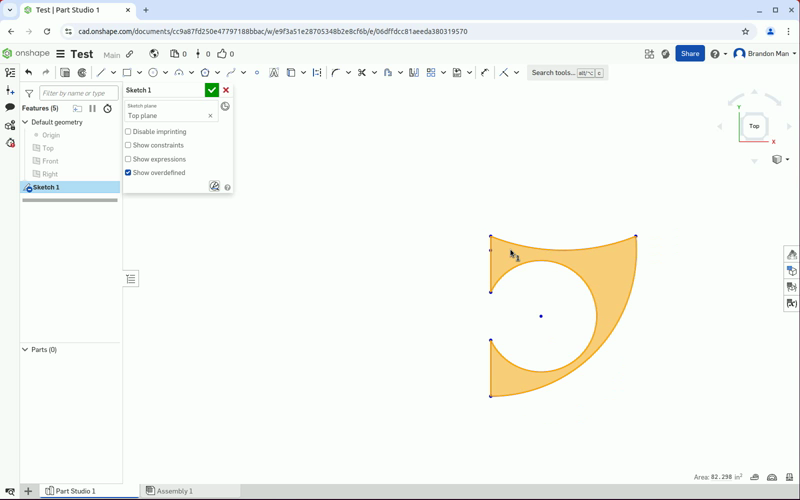
scroll(-6)
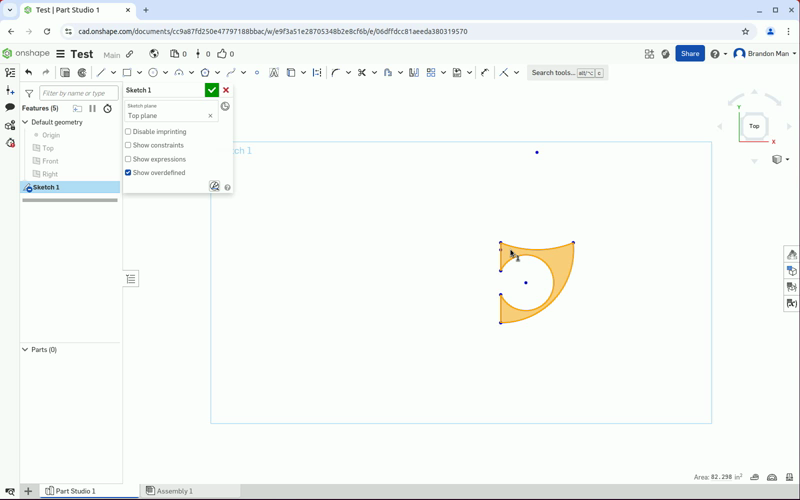
mouse_move(73, 352)
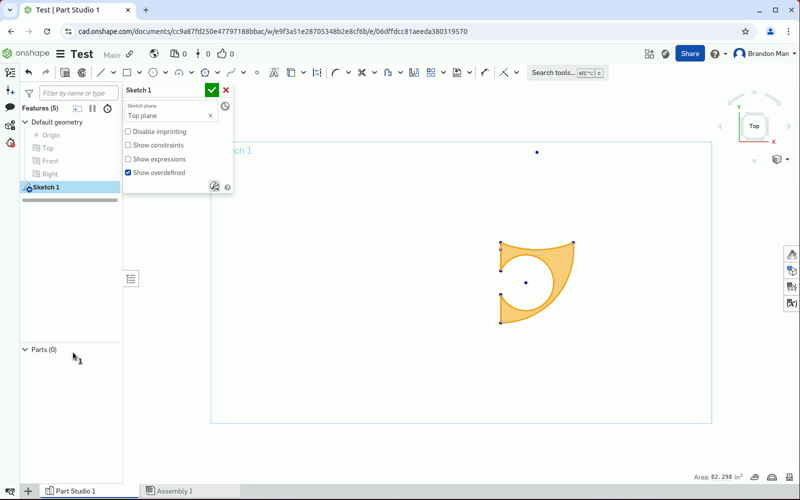
key(shift+y)
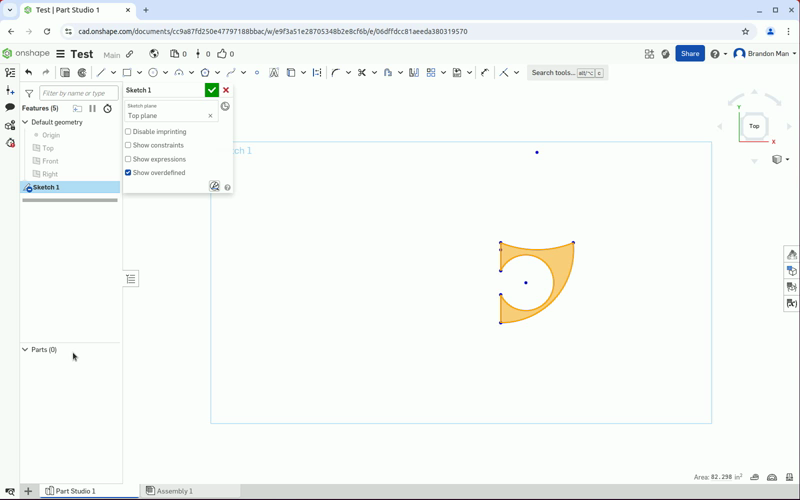
key(shift+e)
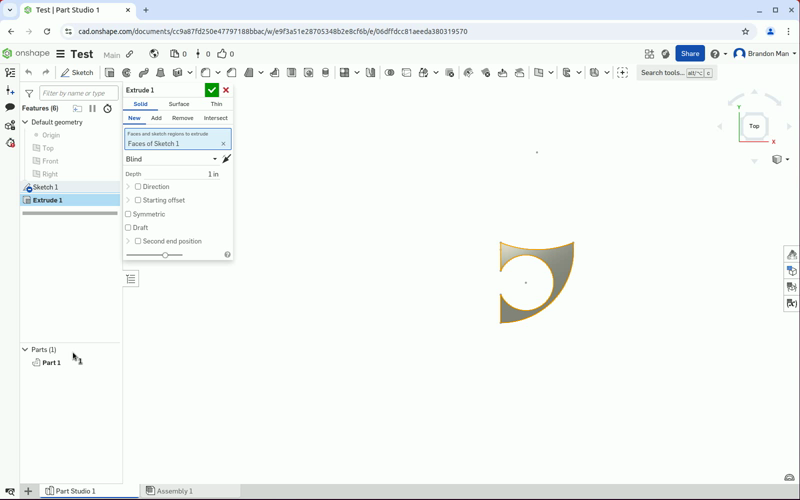
mouse_move(143, 106)
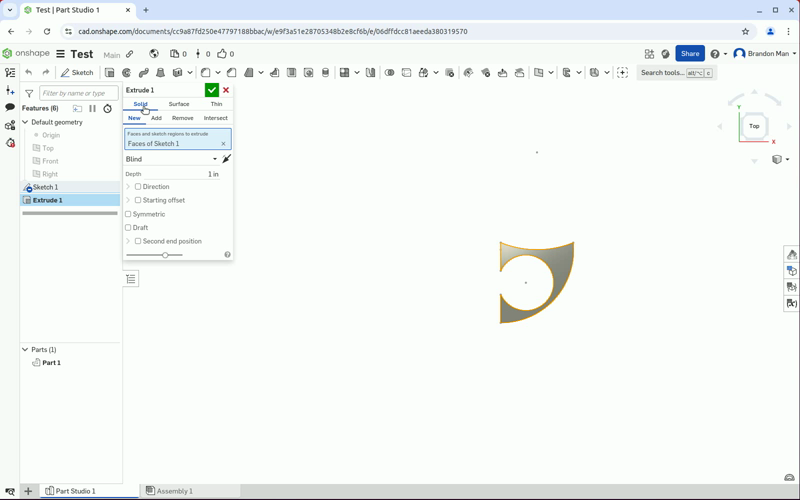
click(143, 106)
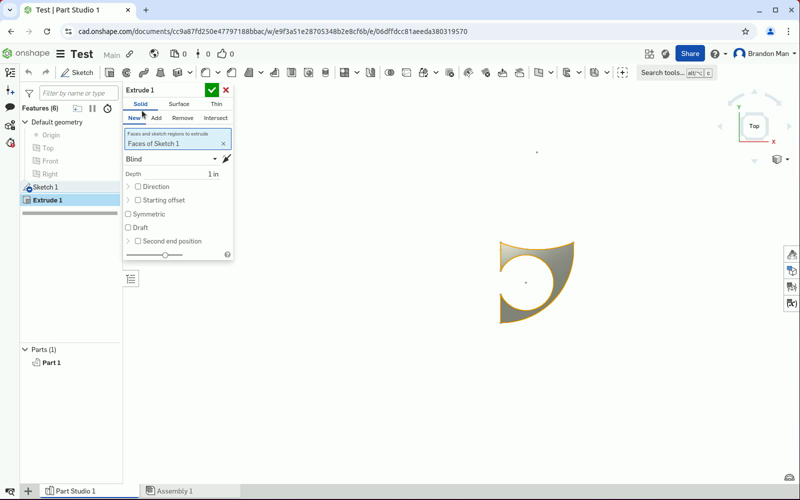
mouse_move(137, 120)
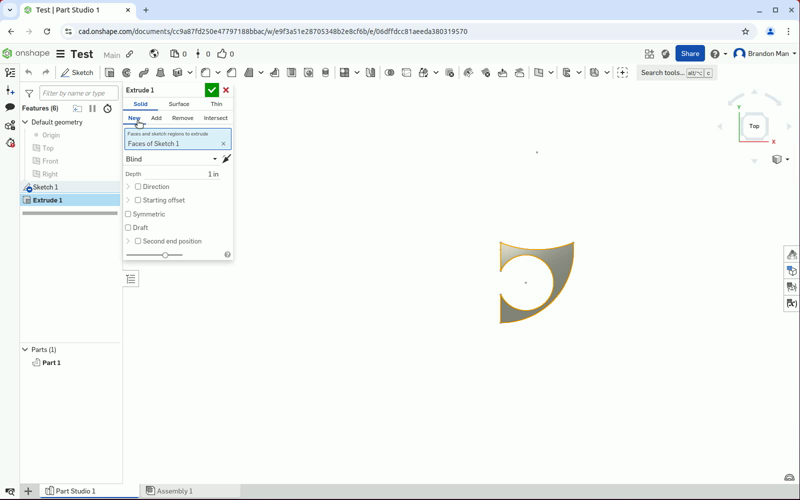
click(137, 120)
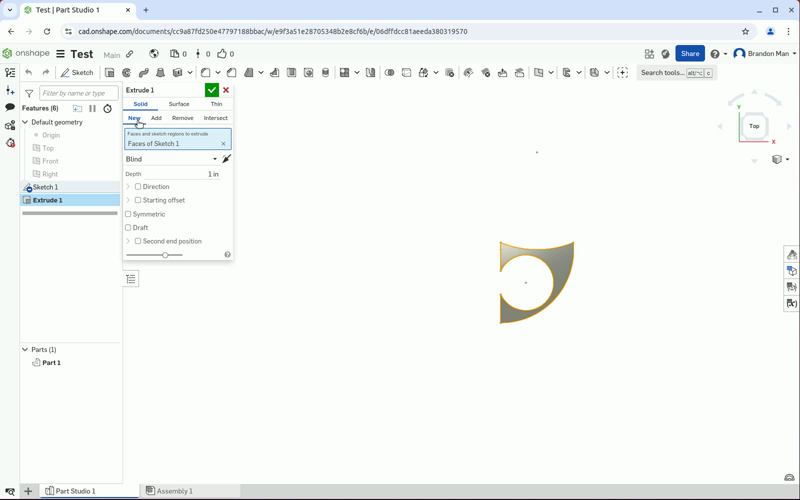
key(tab, 4)
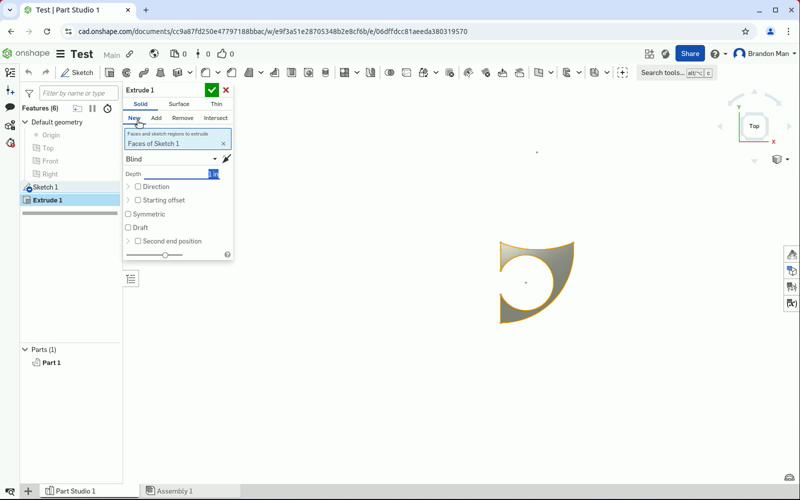
text(4.574)
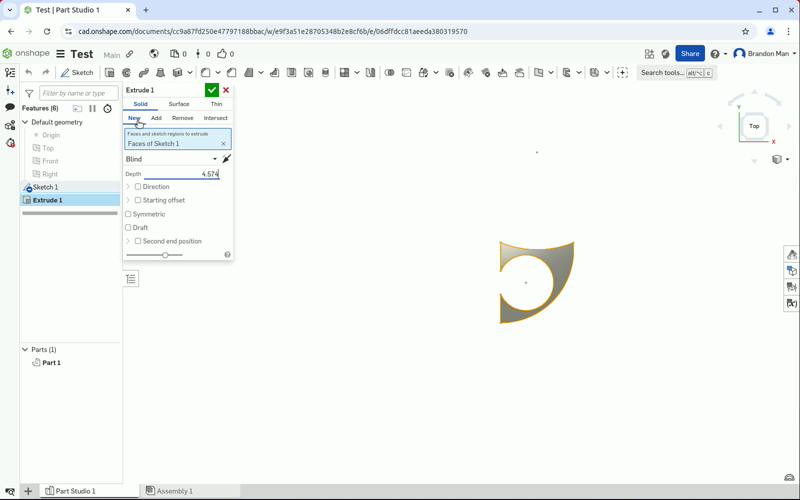
key(enter)
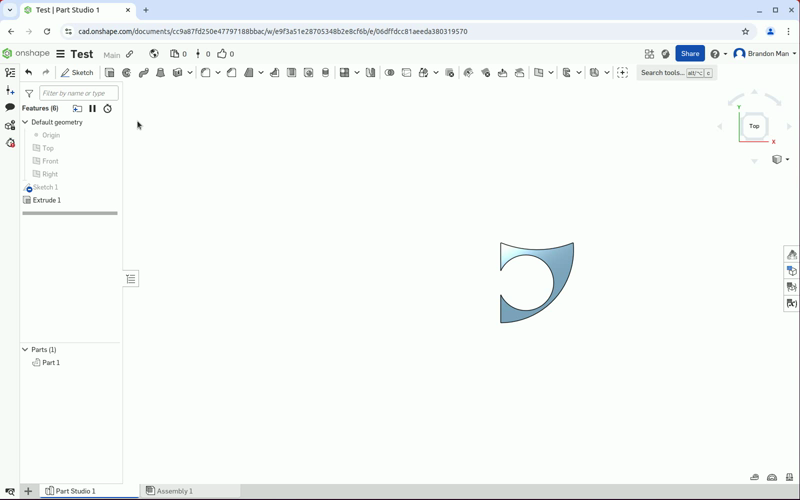
key(shift+h)
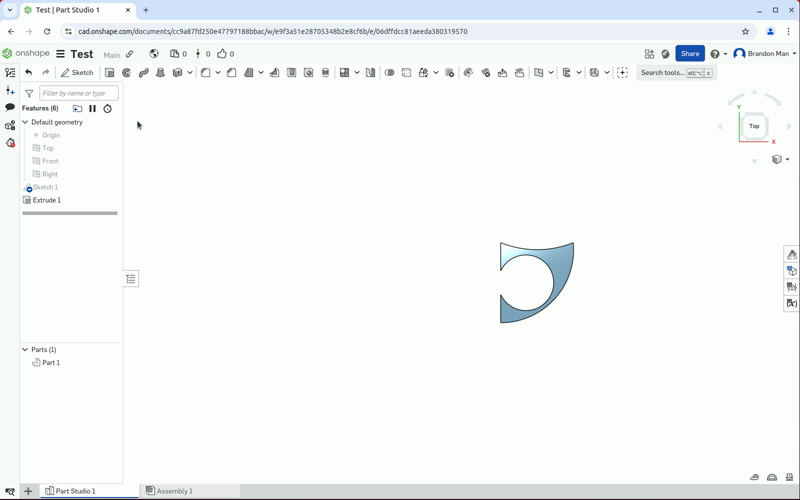
key(shift+h)
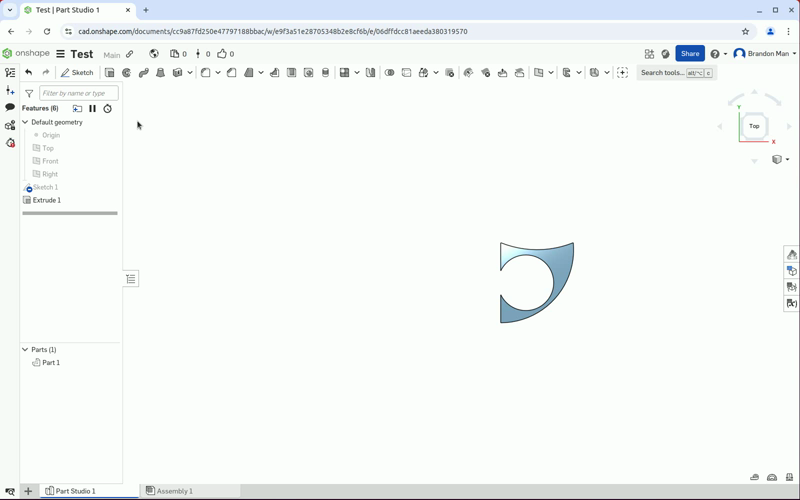
mouse_move(73, 189)
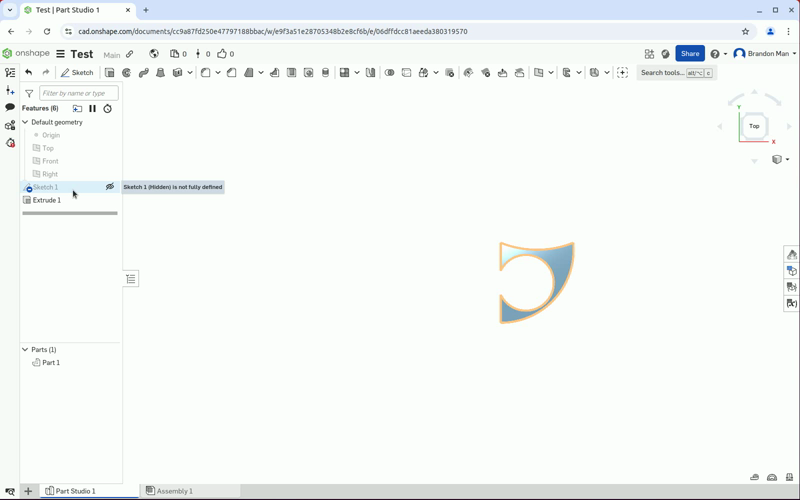
click(73, 189)
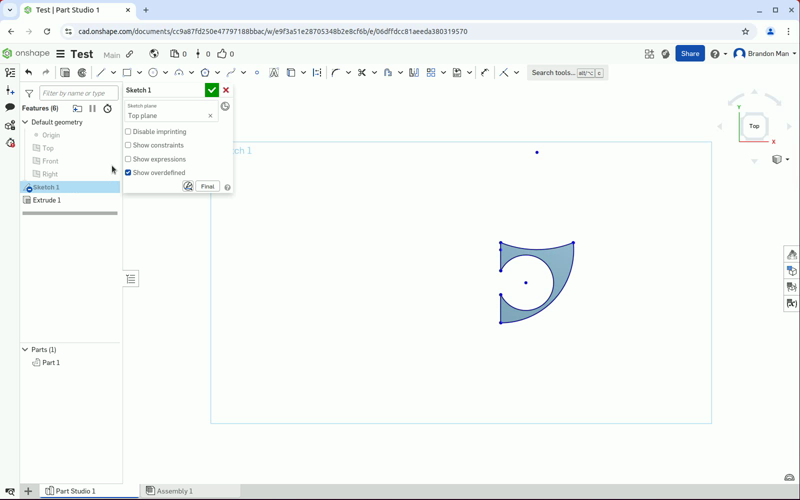
mouse_move(229, 92)
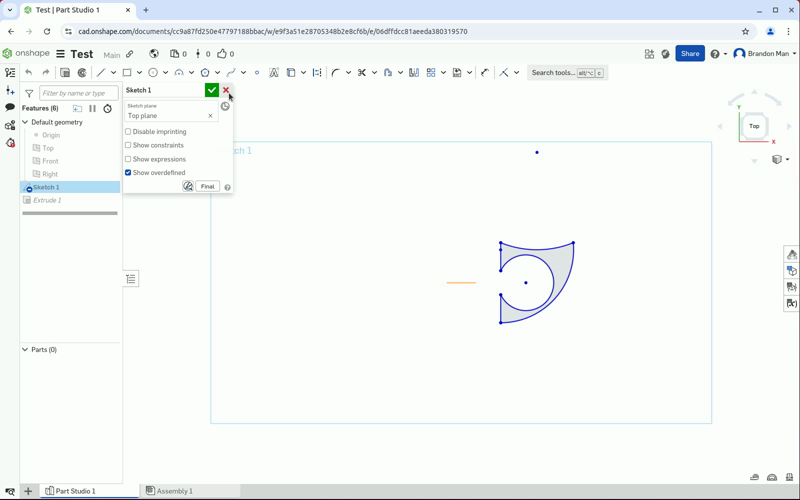
click(229, 92)
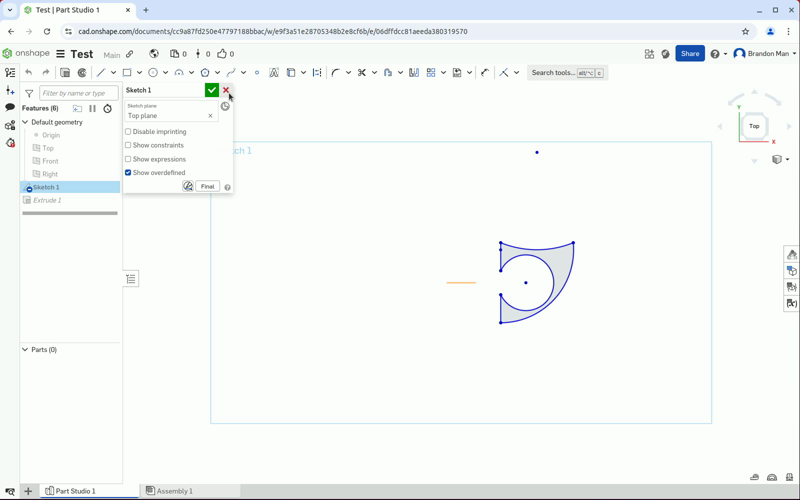
key(shift+s)
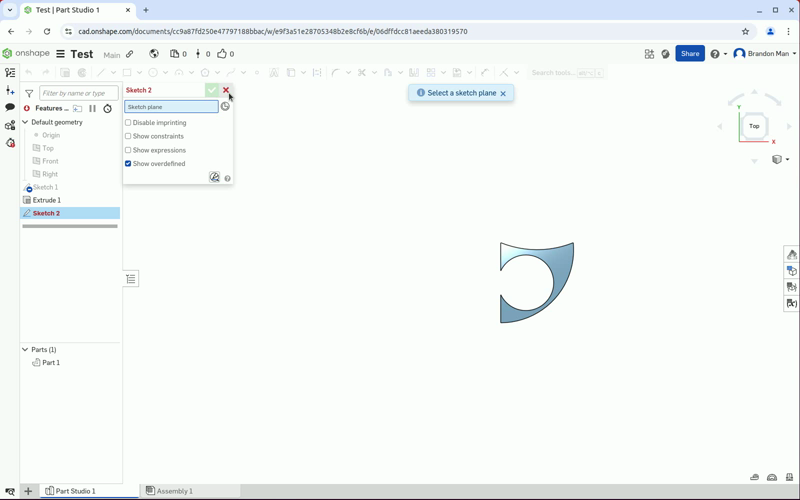
mouse_move(73, 150)
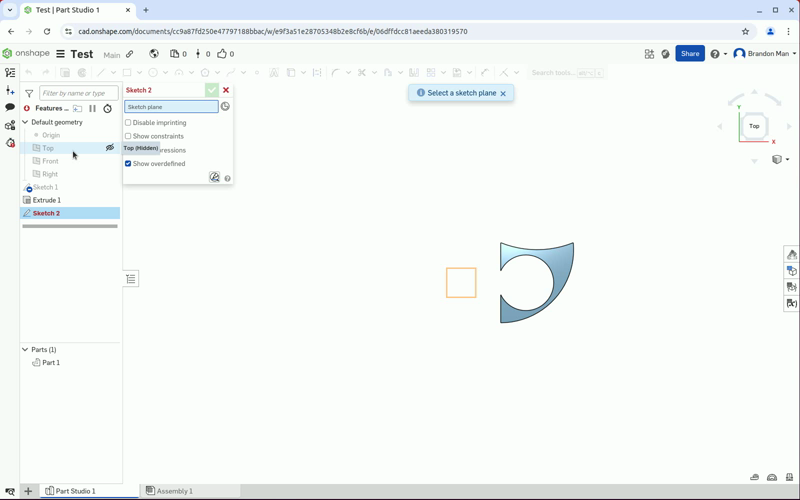
click(73, 150)
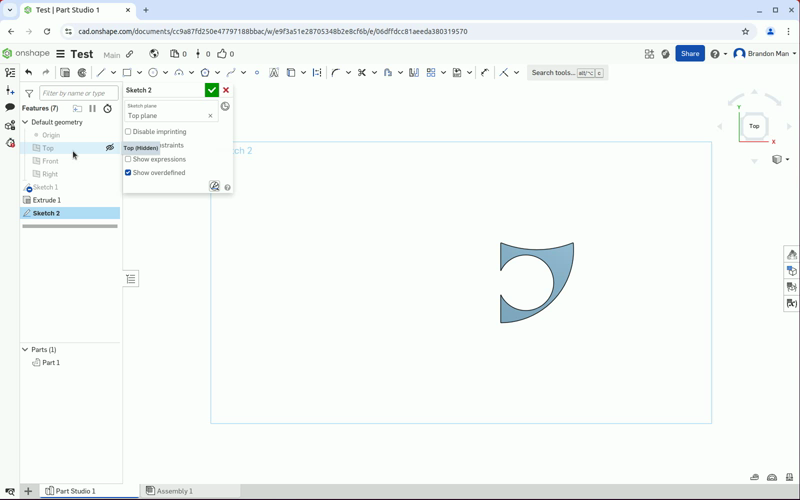
mouse_move(73, 352)
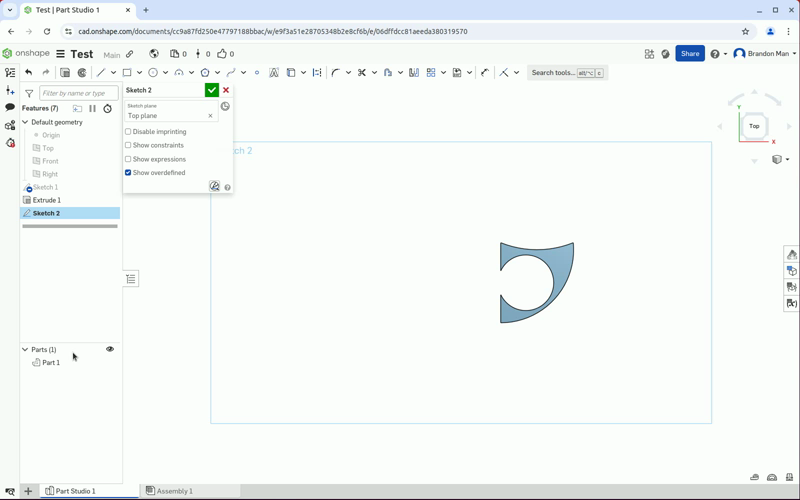
key(y)
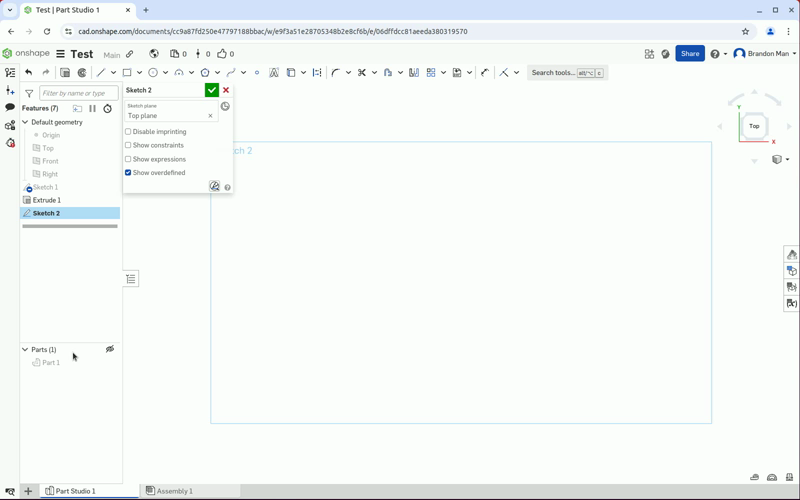
key(l)
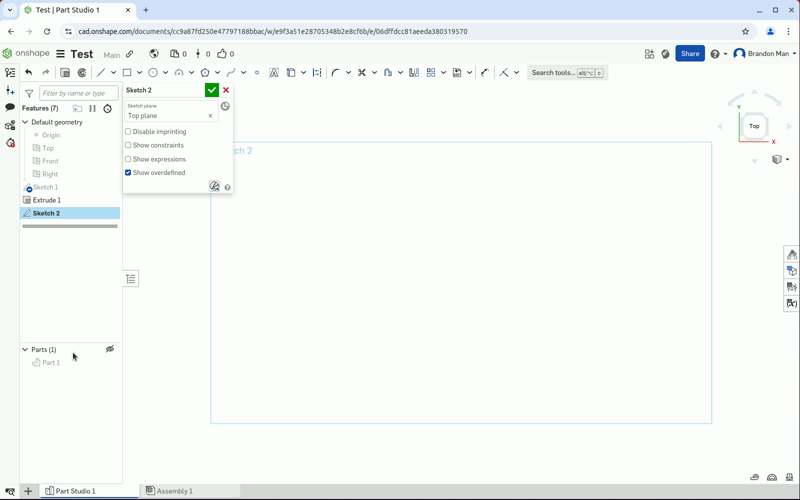
key_down(shift)
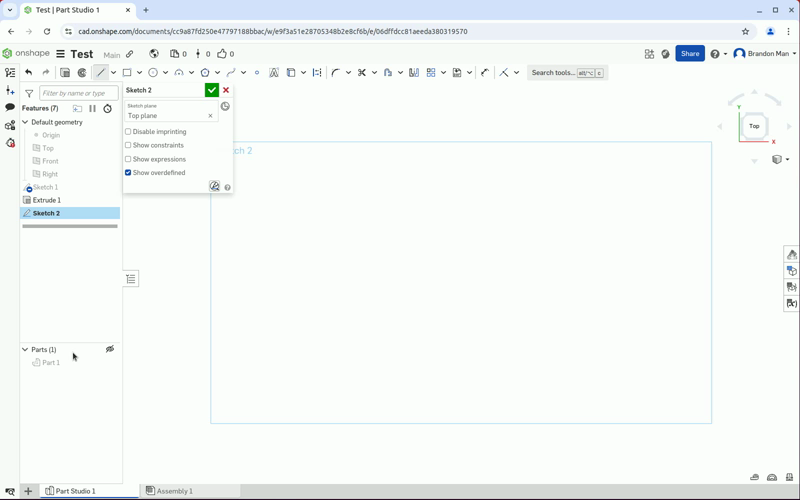
mouse_move(420, 243)
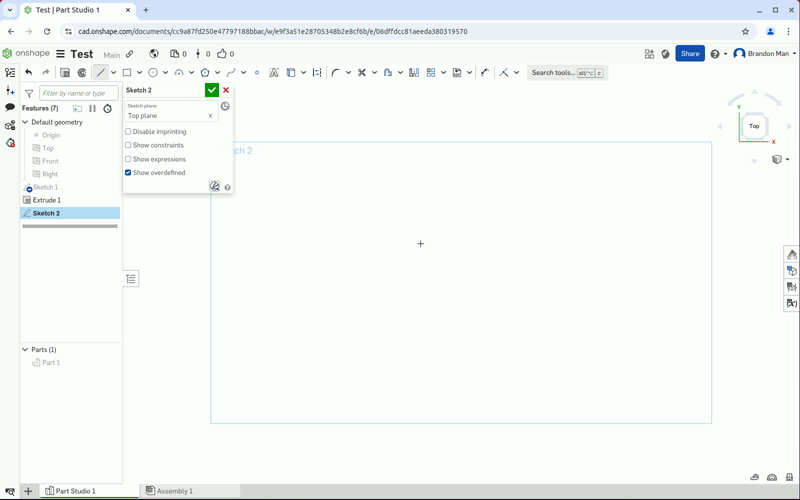
click(420, 243)
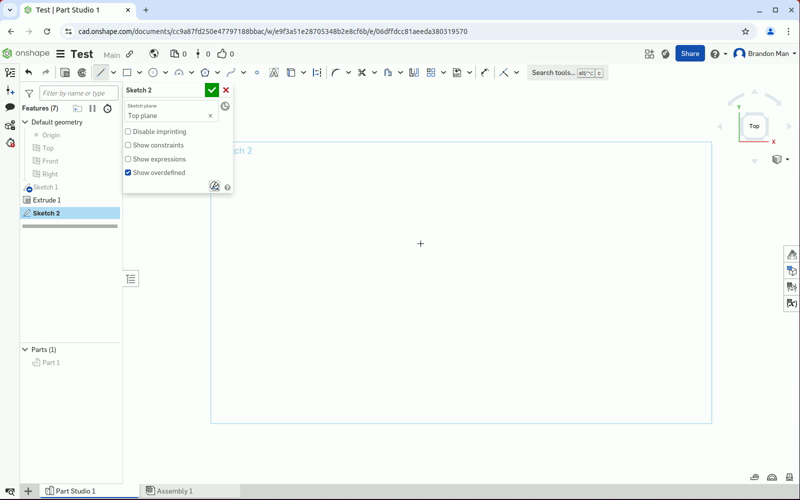
key_up(shift)
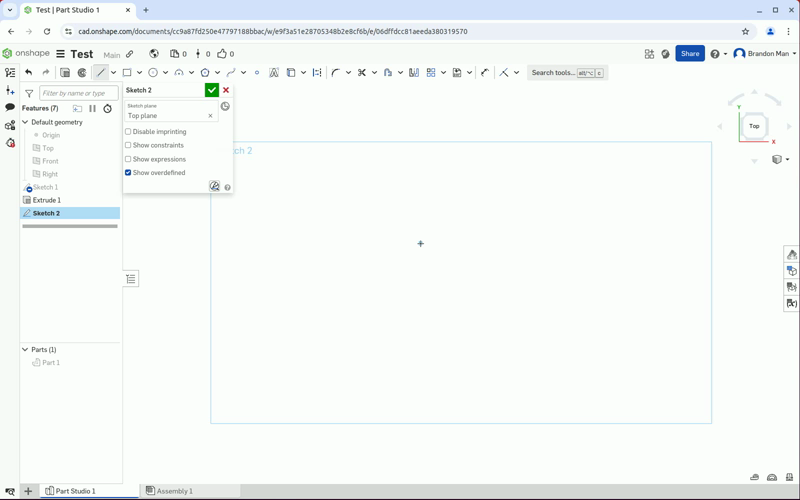
key_down(shift)
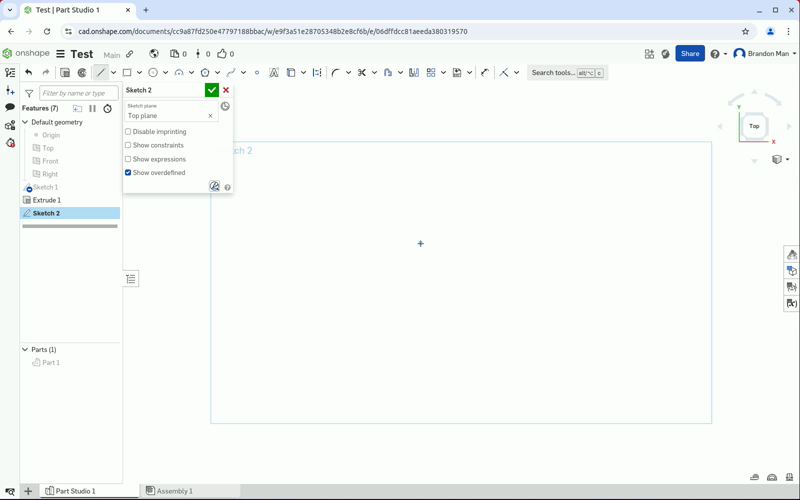
mouse_move(450, 243)
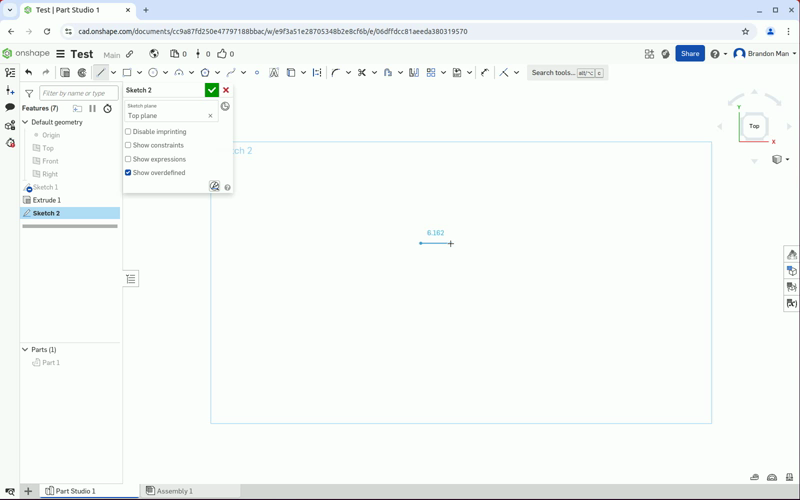
mouse_move(448, 243)
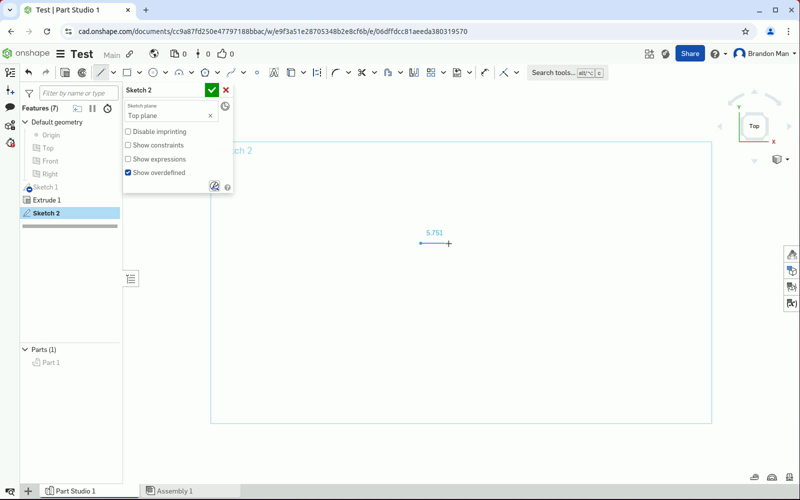
click(448, 243)
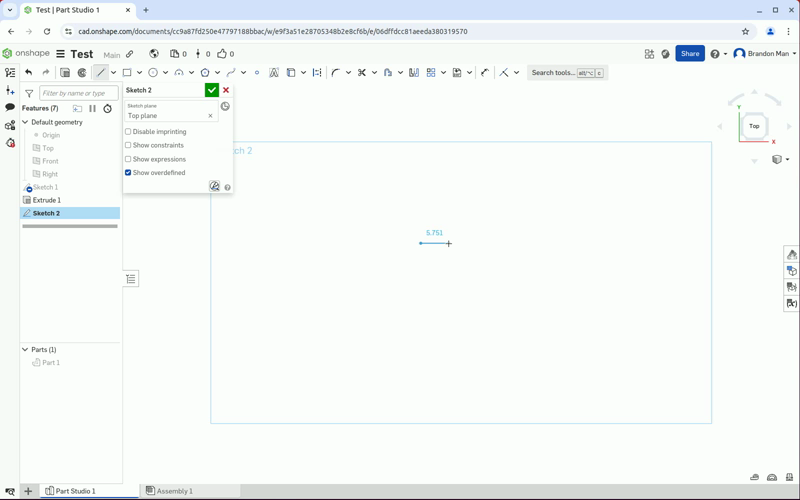
key_up(shift)
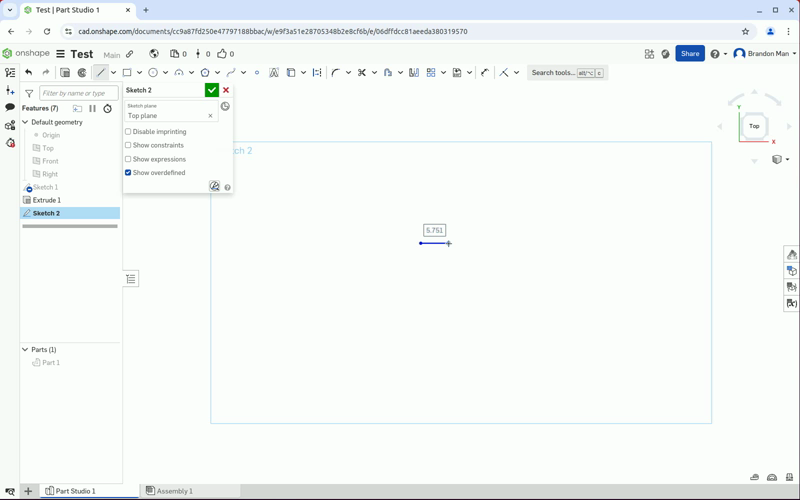
key(esc)
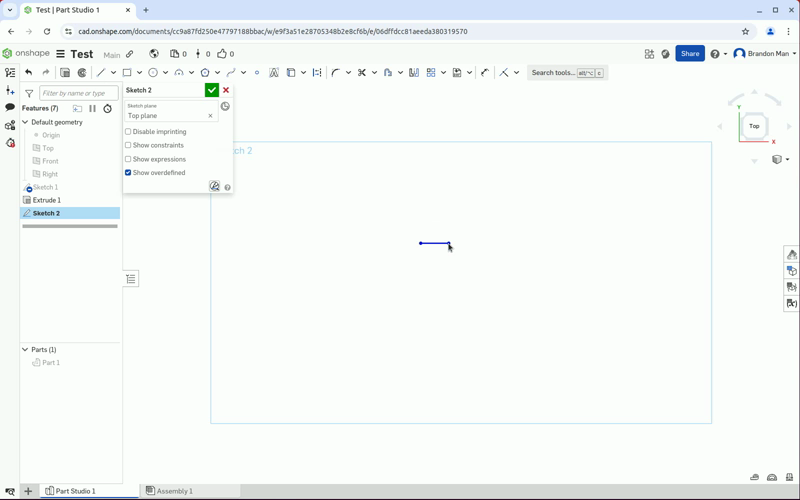
key(a)
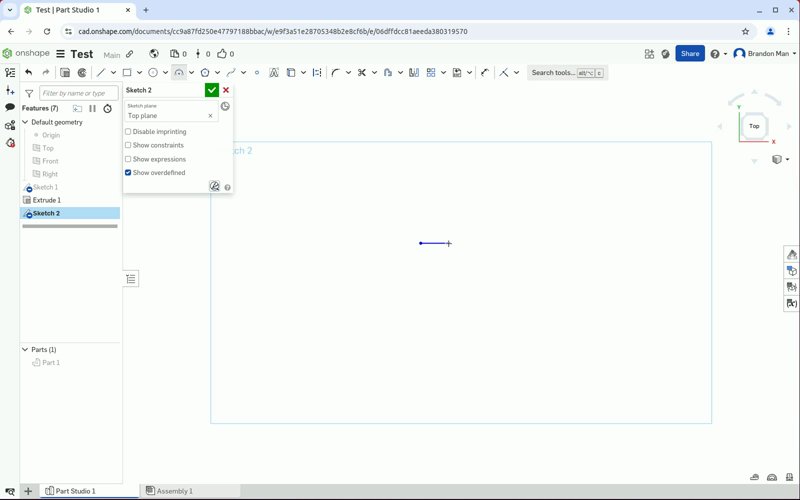
mouse_move(448, 243)
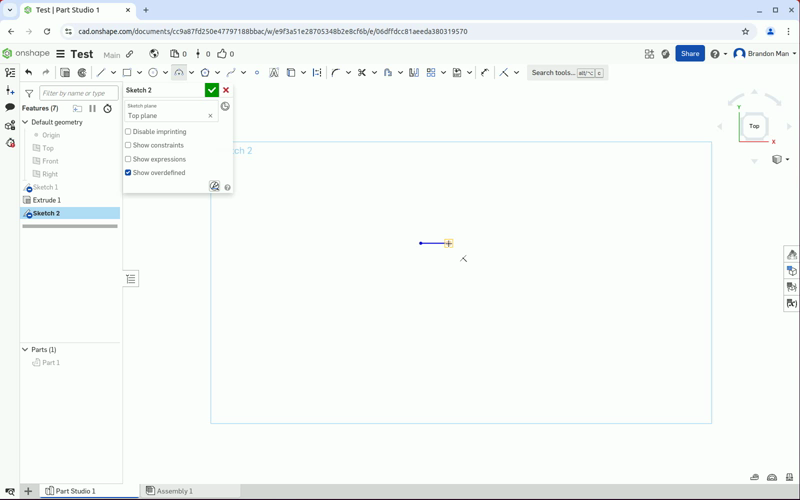
click(448, 243)
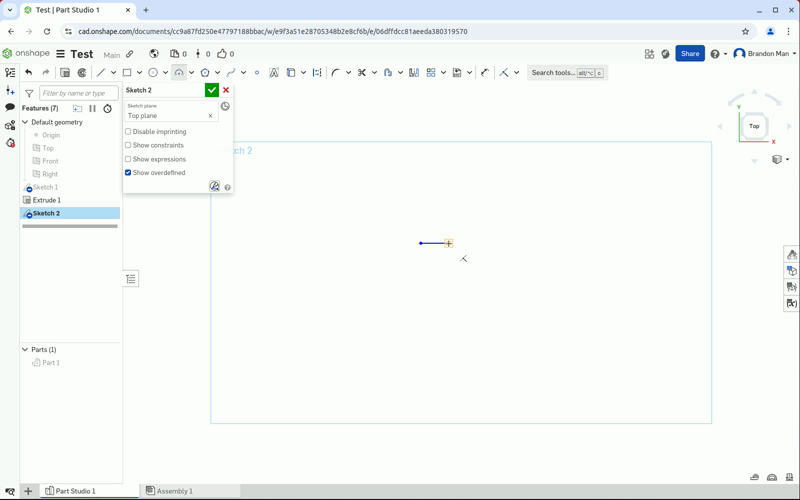
key_down(shift)
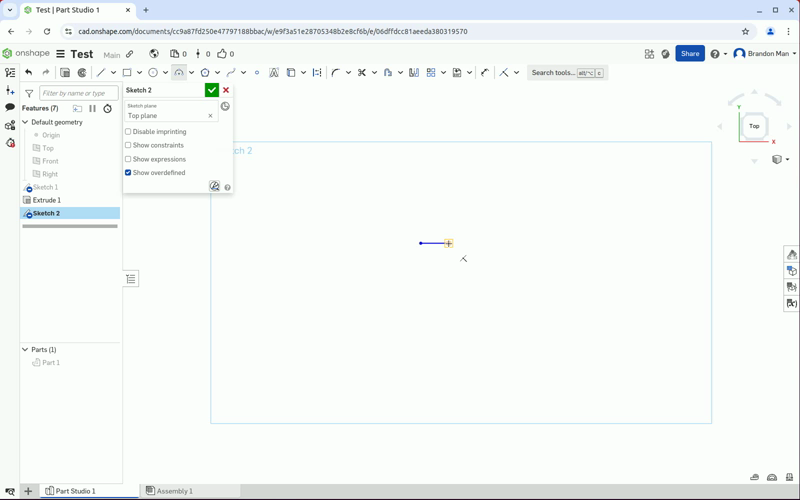
mouse_move(473, 243)
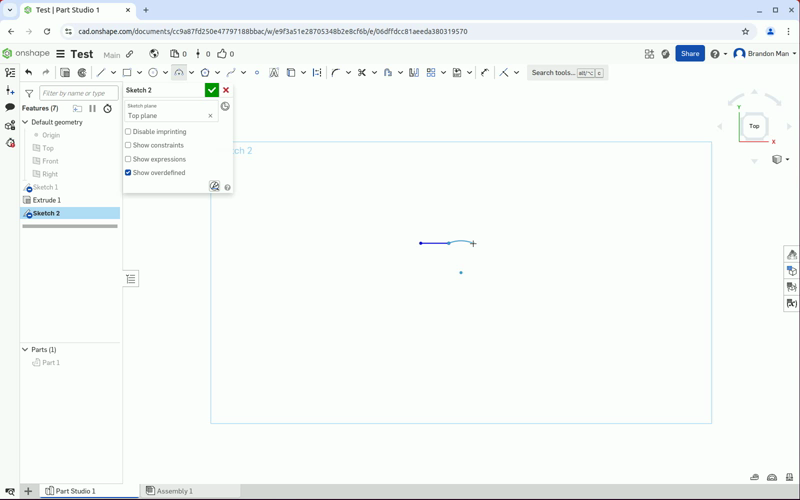
click(473, 243)
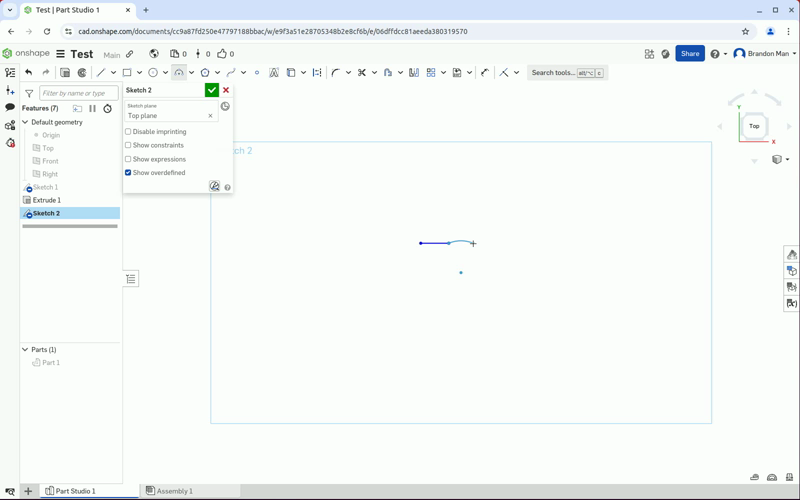
mouse_move(460, 190)
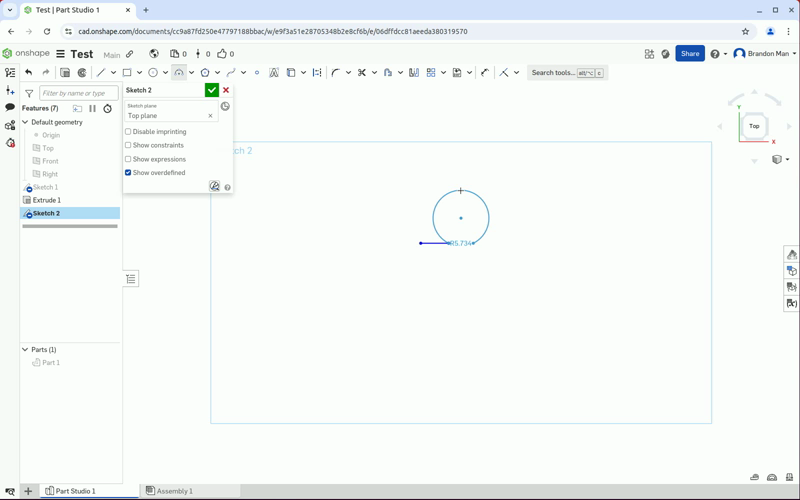
click(460, 190)
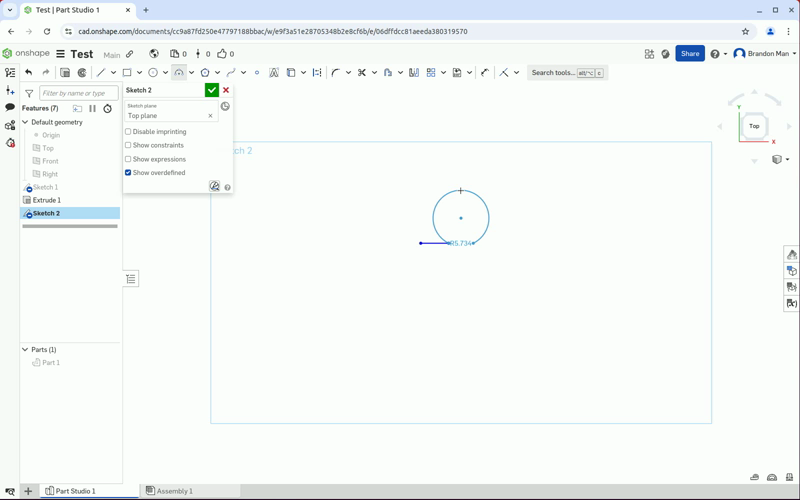
key_up(shift)
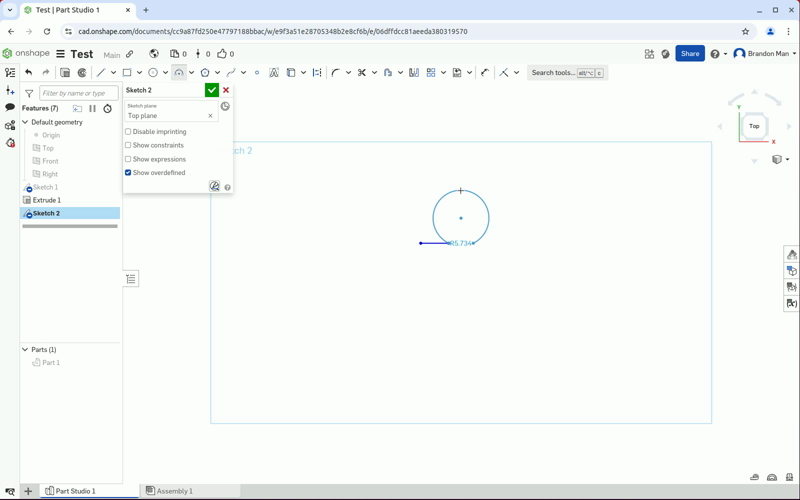
key(esc)
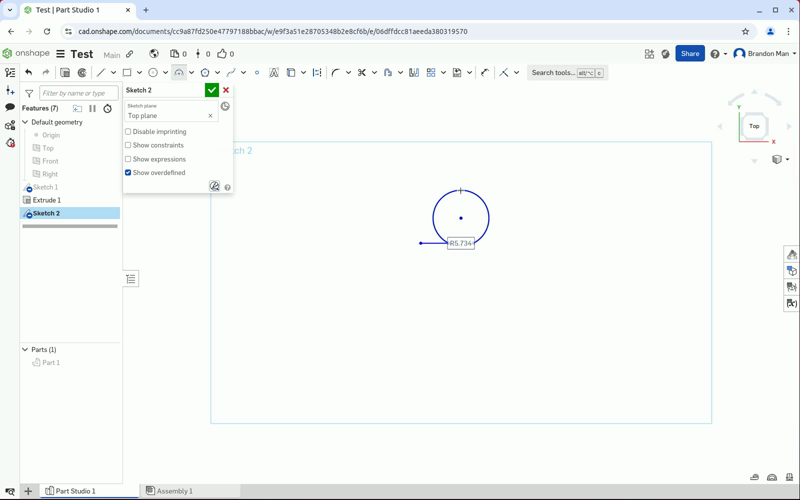
key(l)
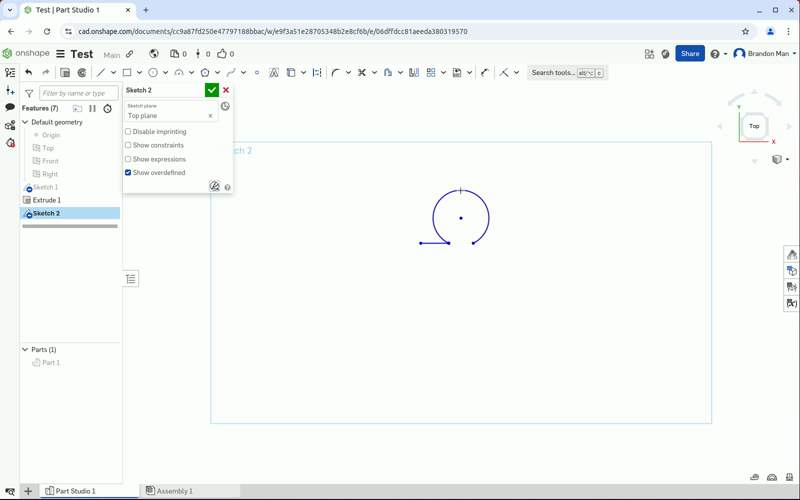
mouse_move(473, 243)
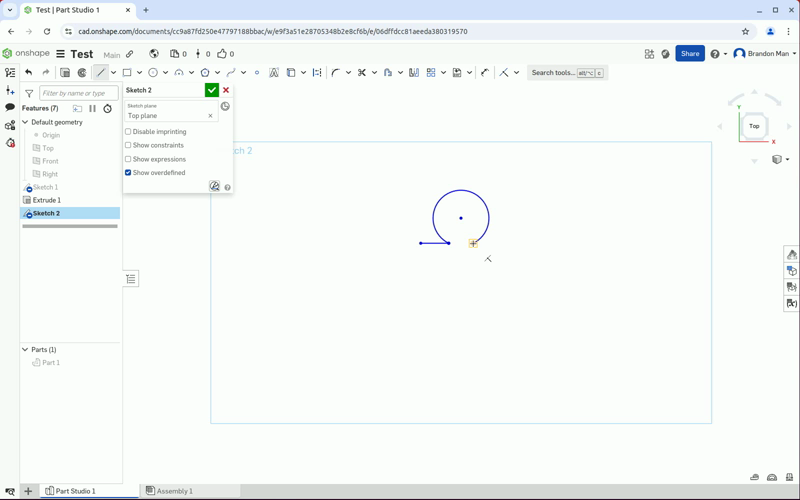
click(473, 243)
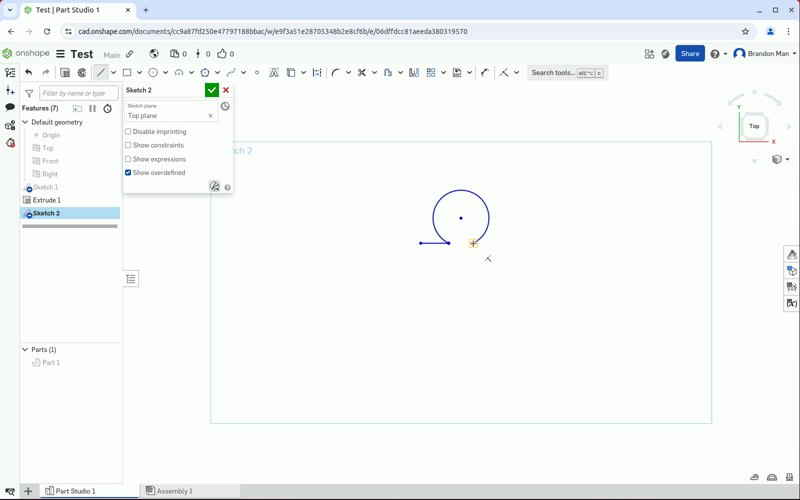
key_down(shift)
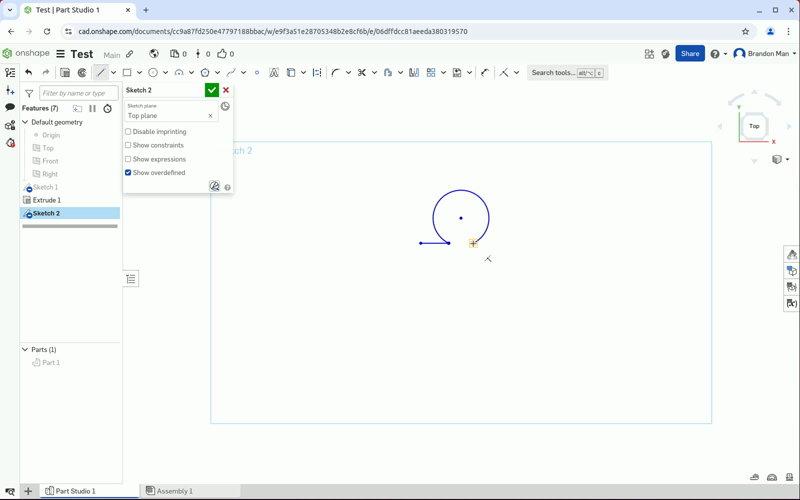
mouse_move(503, 243)
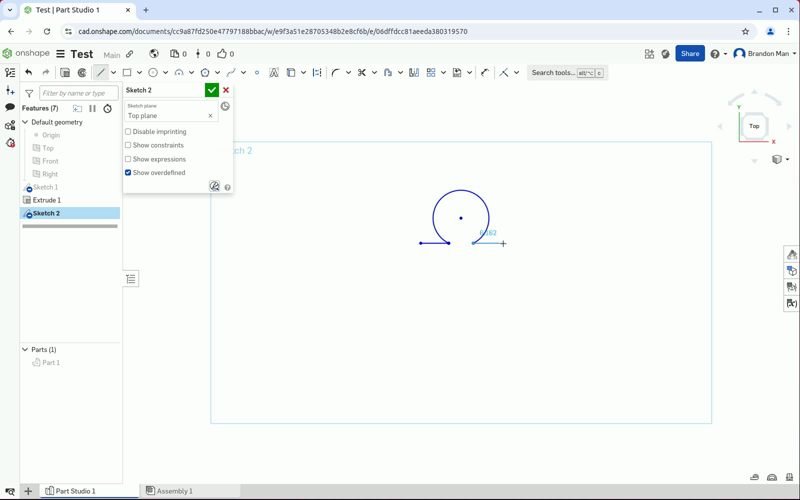
mouse_move(501, 243)
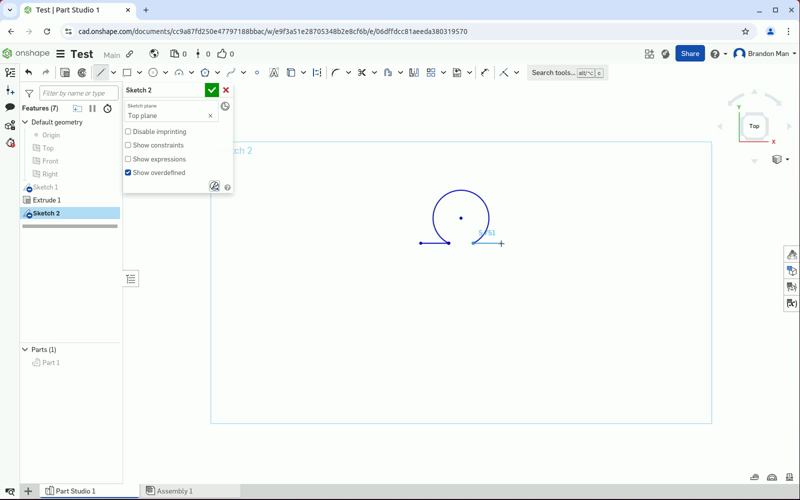
click(501, 243)
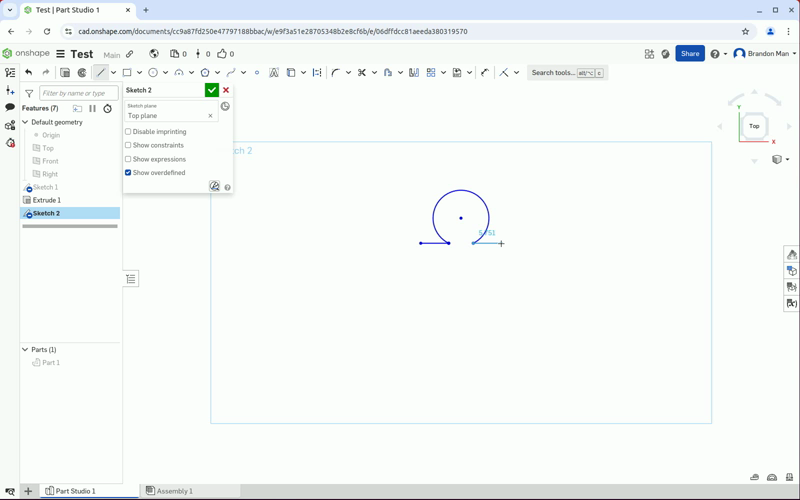
key_up(shift)
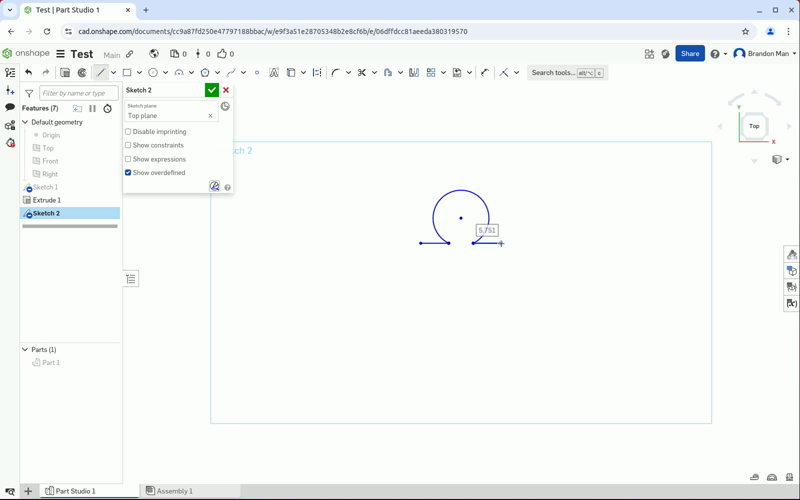
key(esc)
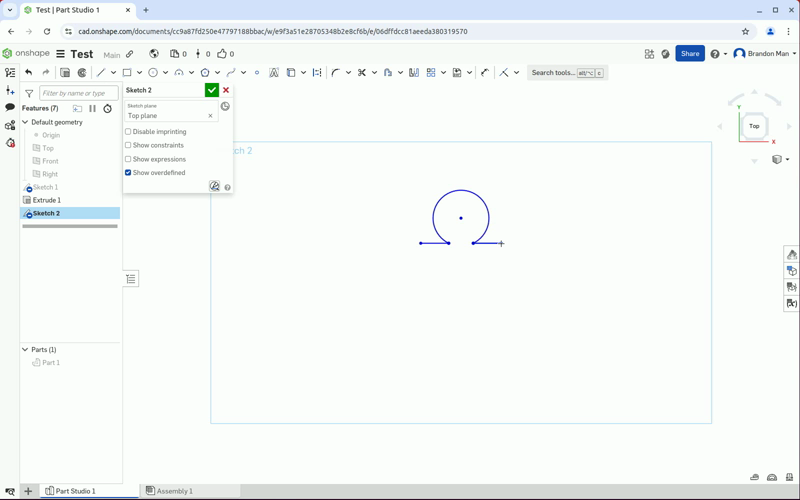
key(a)
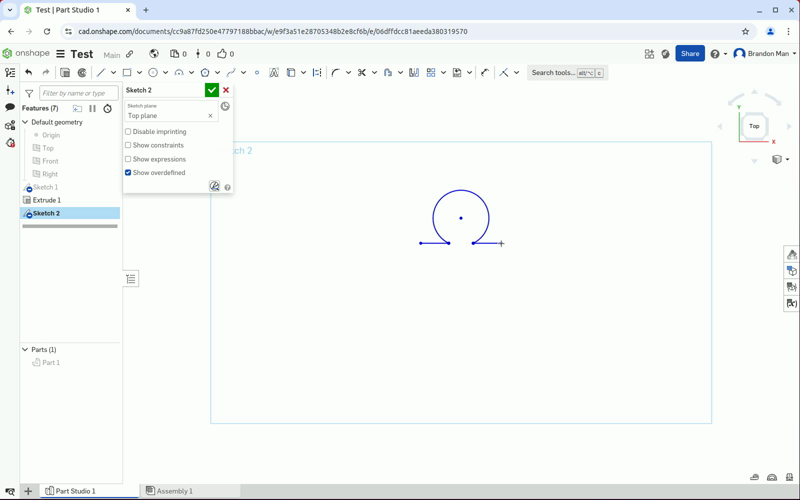
mouse_move(501, 243)
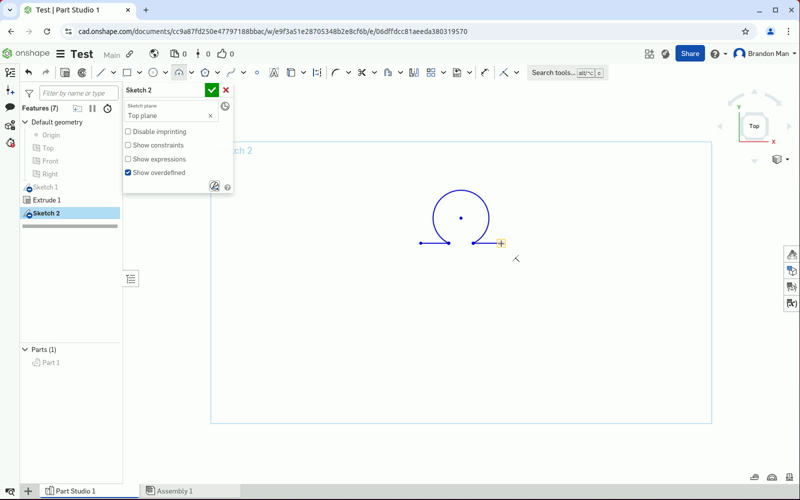
click(501, 243)
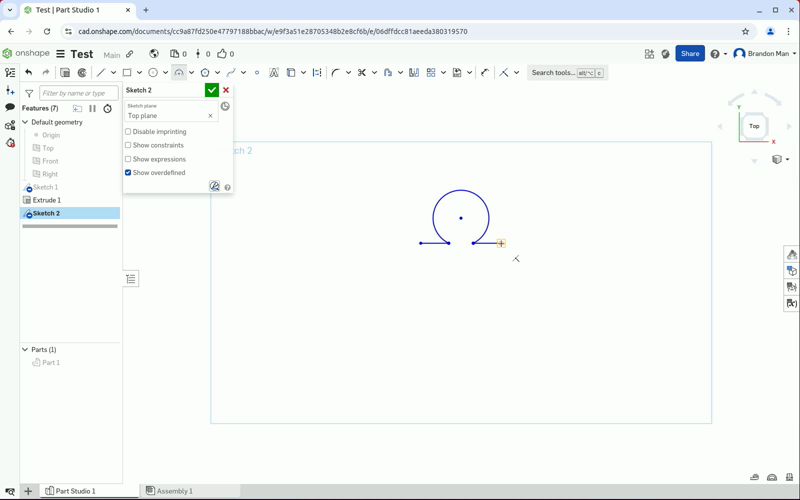
key_down(shift)
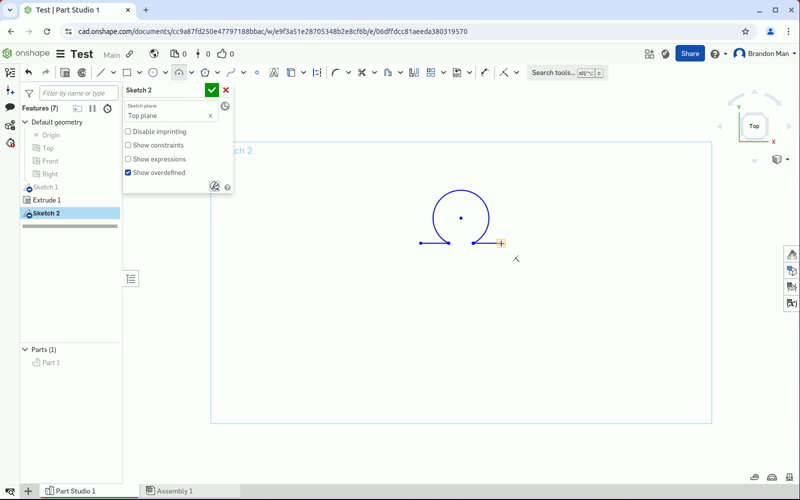
mouse_move(420, 170)
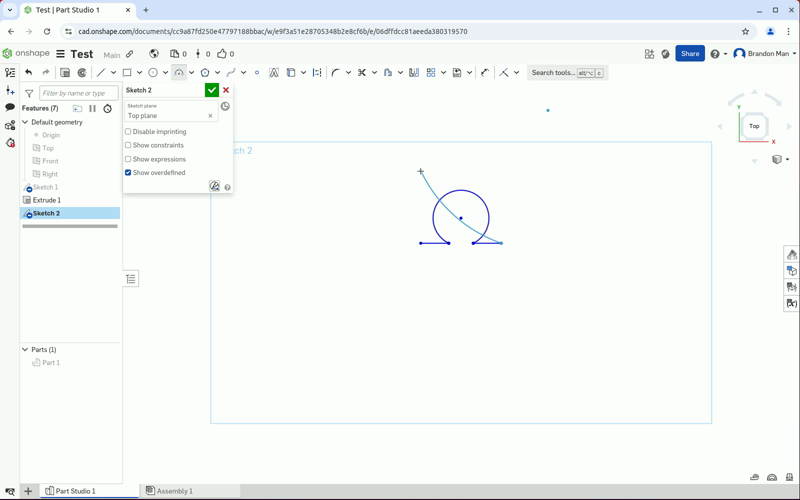
click(420, 170)
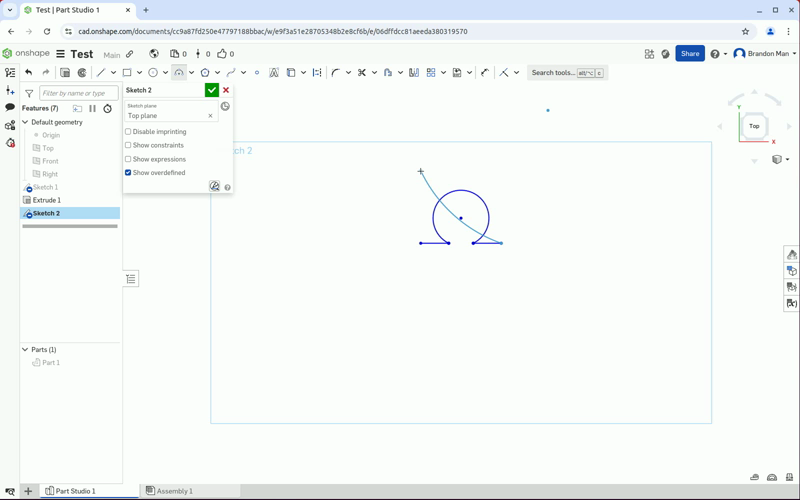
mouse_move(477, 189)
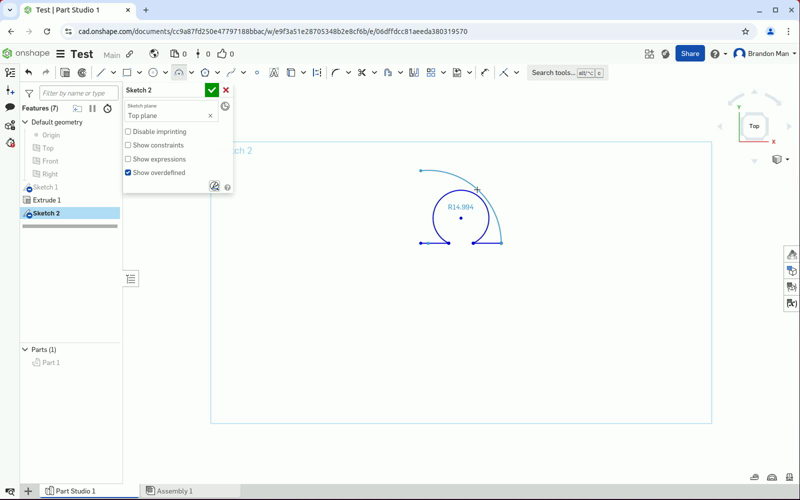
click(477, 189)
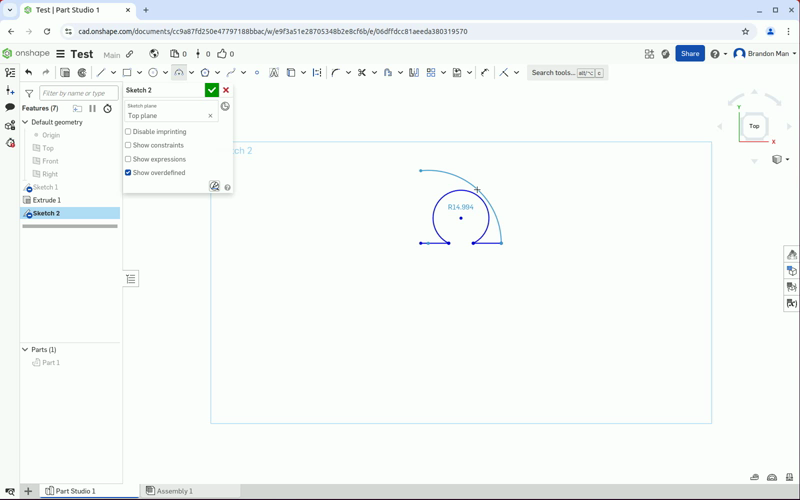
key_up(shift)
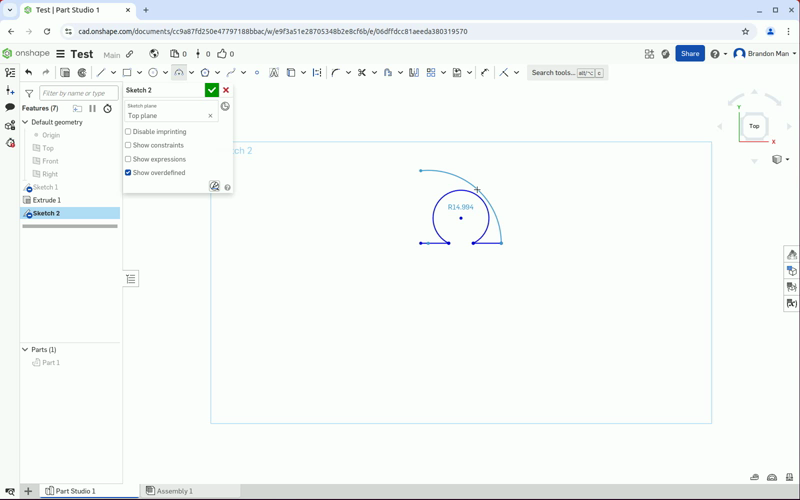
mouse_move(420, 170)
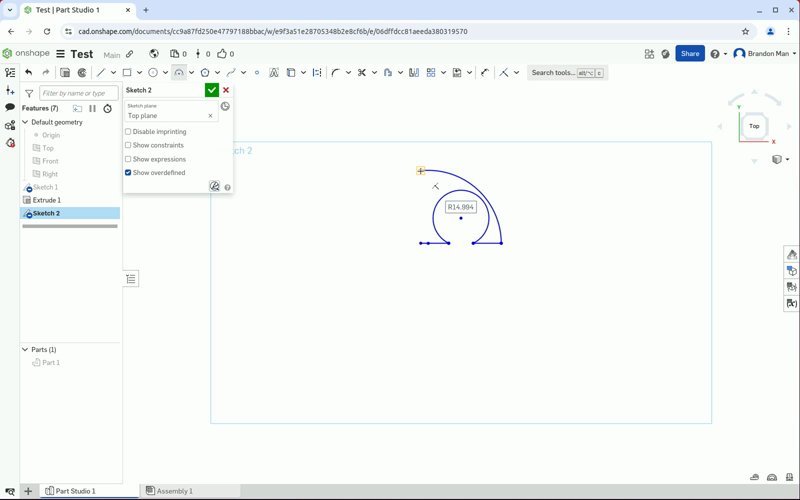
click(420, 170)
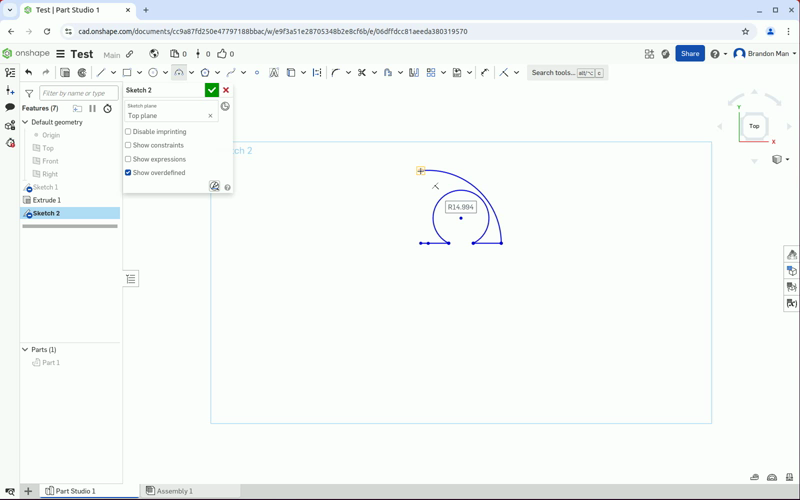
mouse_move(420, 243)
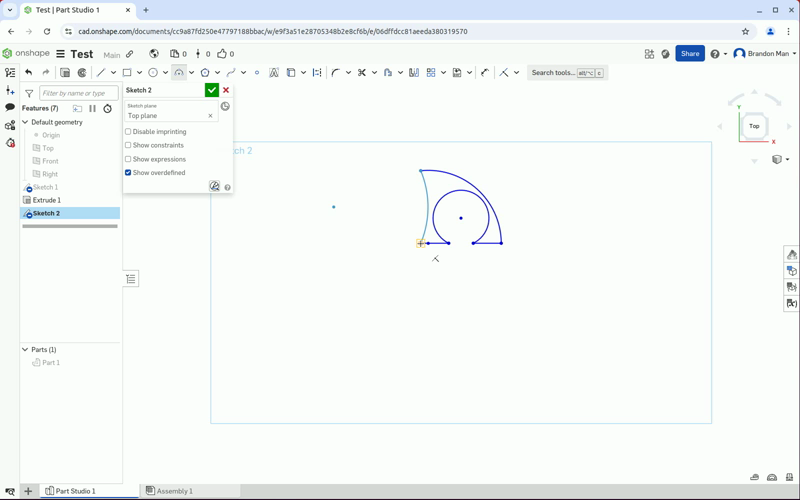
click(420, 243)
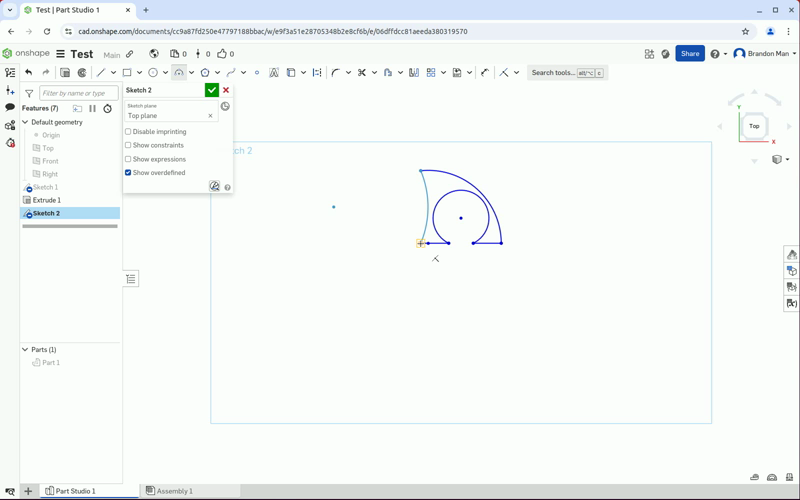
key_down(shift)
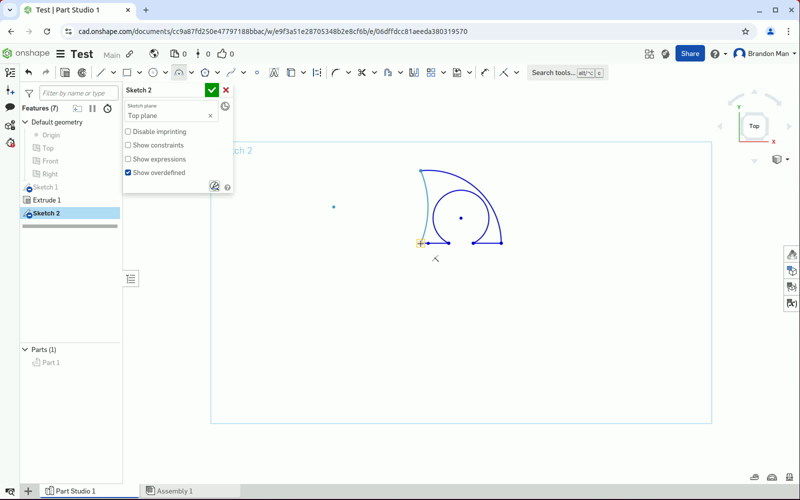
mouse_move(428, 206)
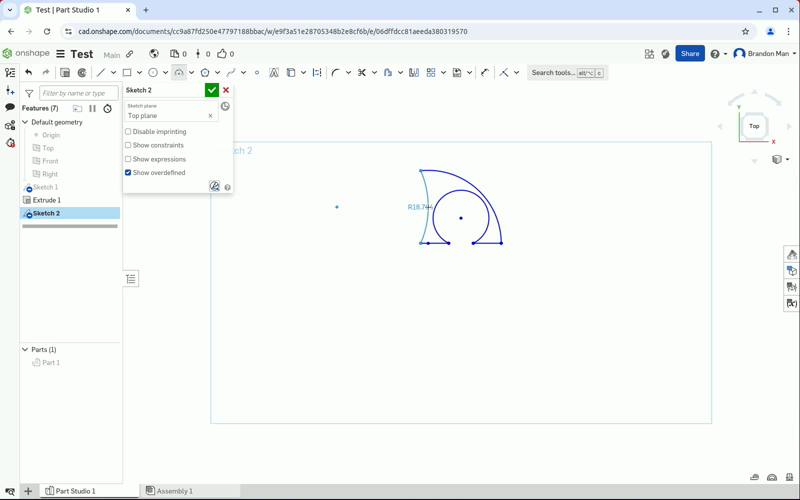
click(428, 206)
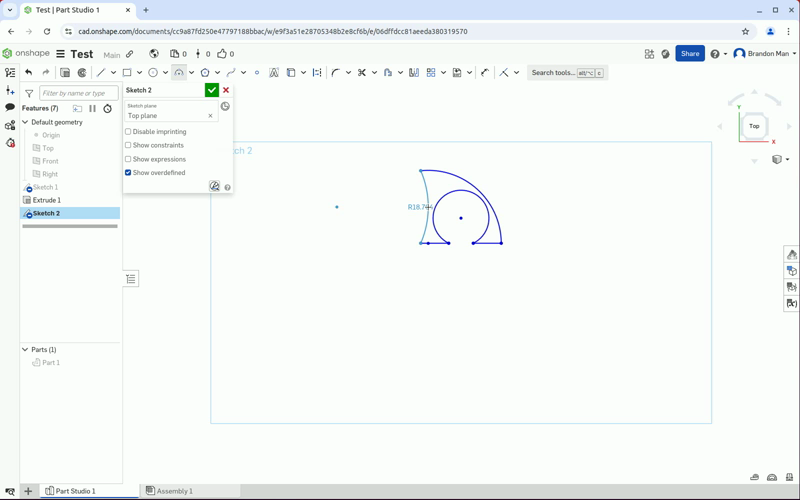
key_up(shift)
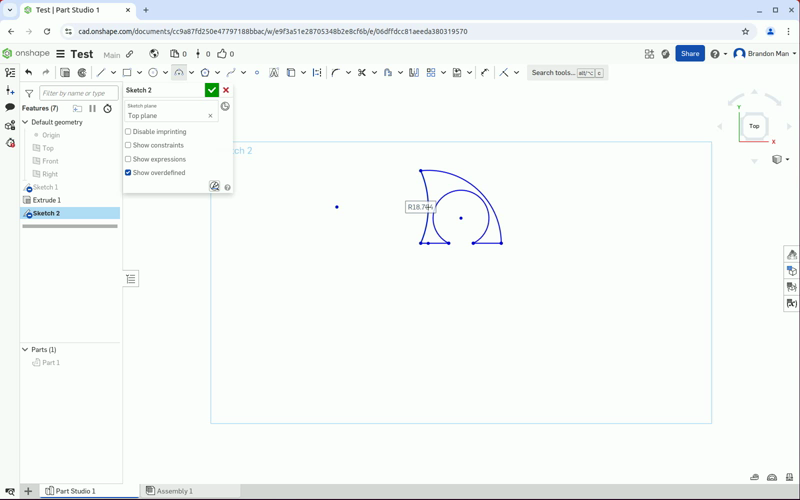
key(esc)
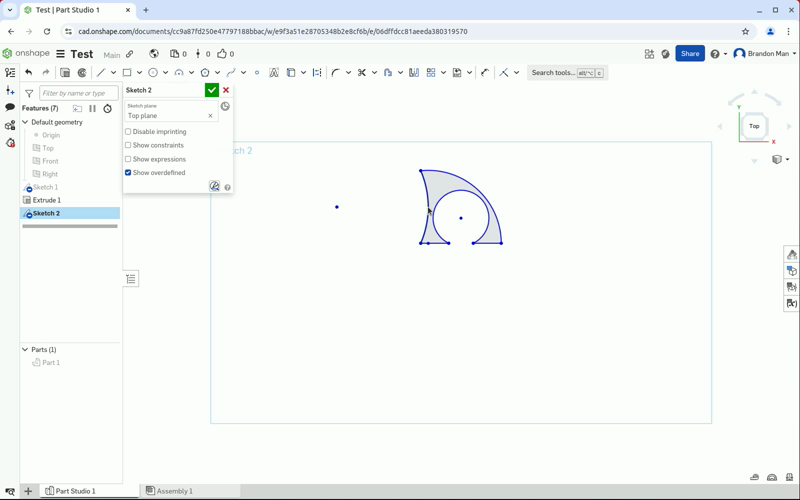
mouse_move(455, 182)
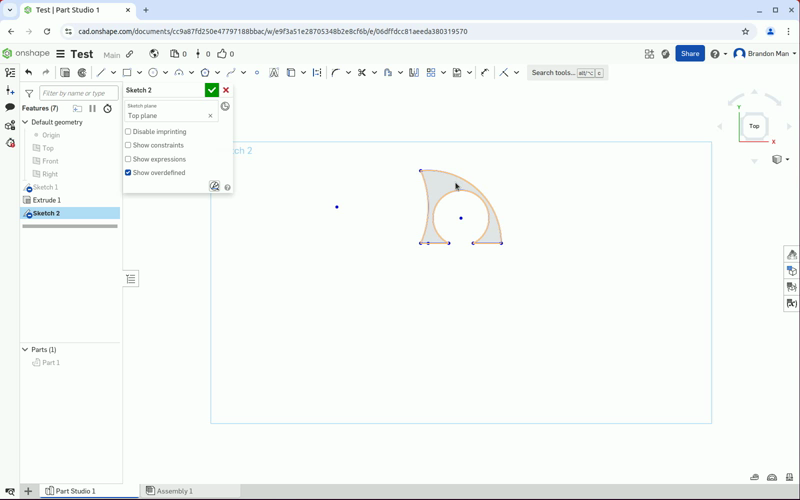
scroll(6)
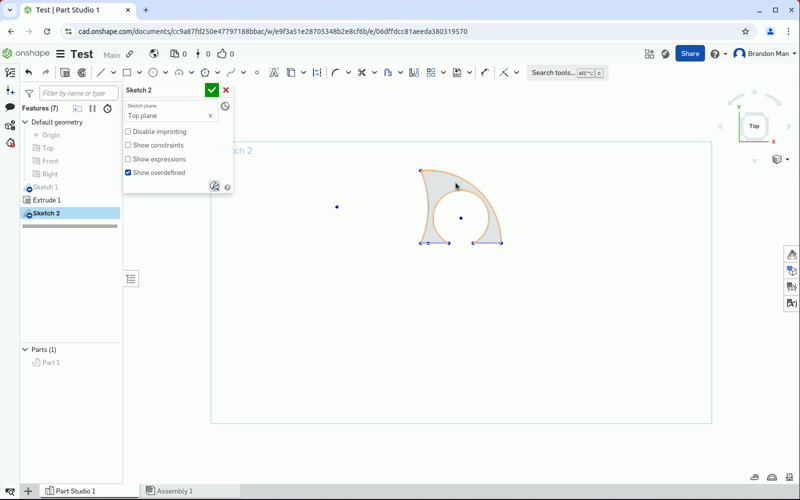
scroll(6)
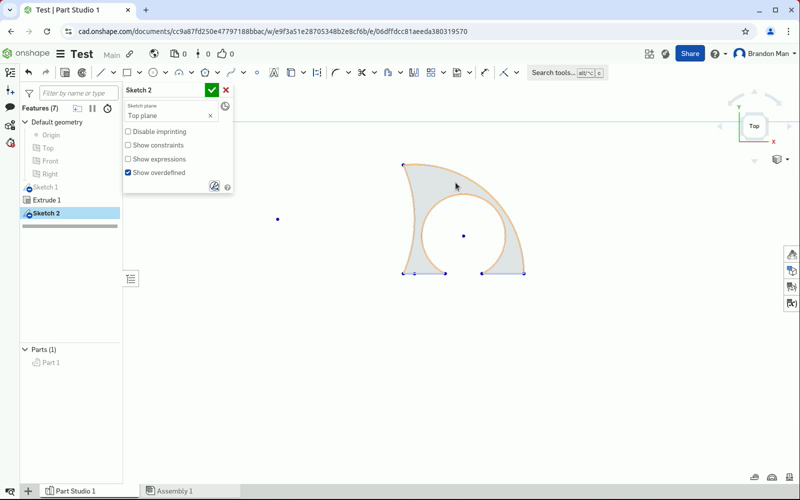
scroll(6)
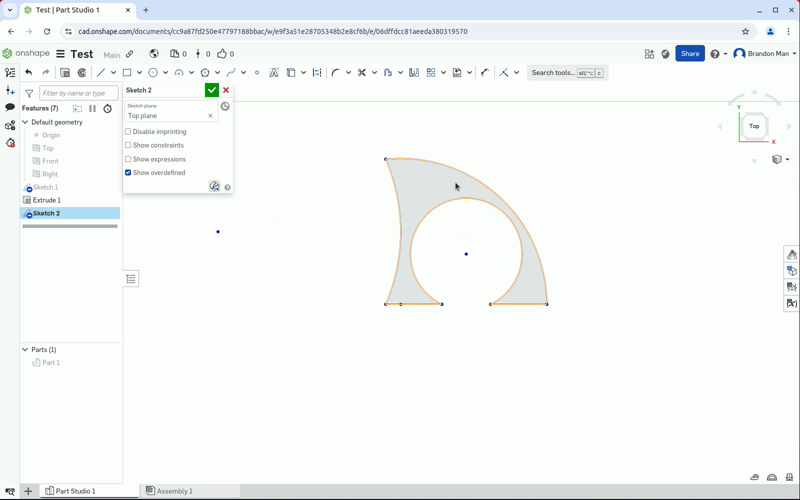
scroll(6)
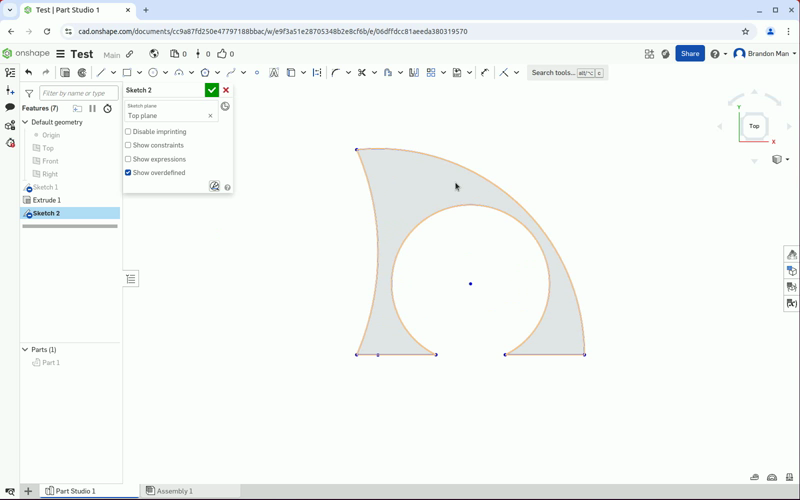
scroll(6)
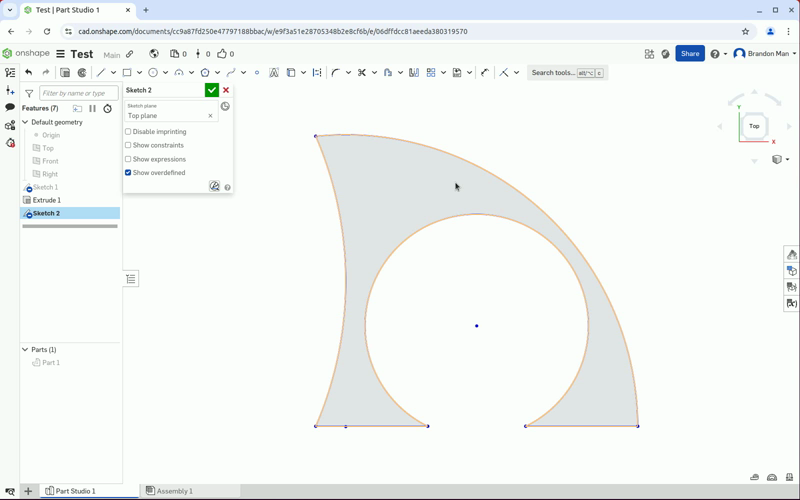
scroll(6)
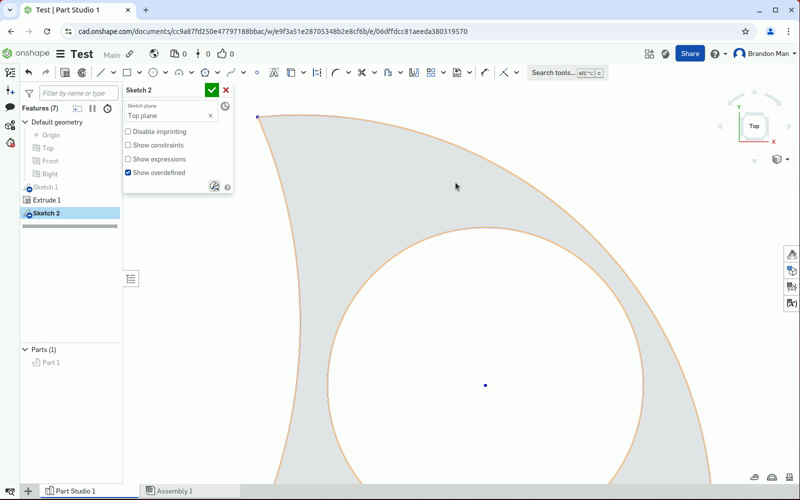
scroll(6)
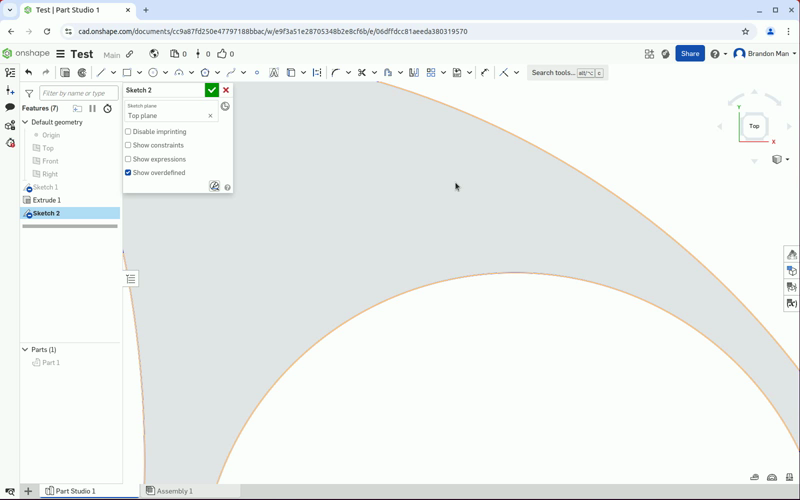
click(455, 182)
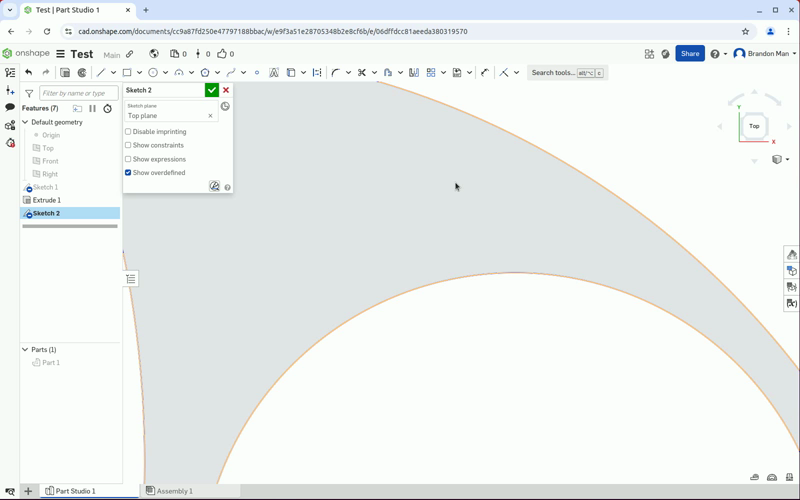
scroll(-6)
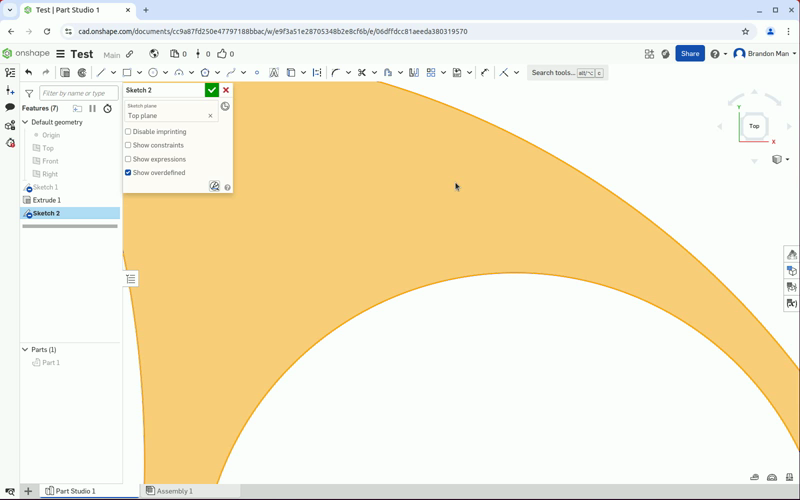
scroll(-6)
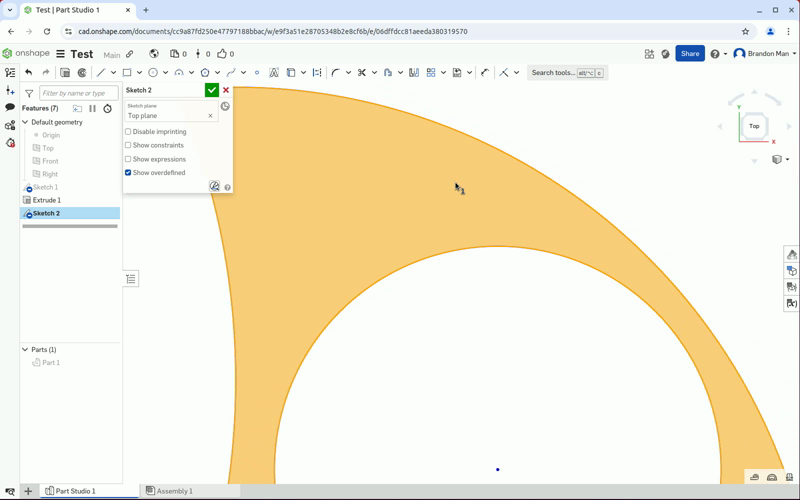
scroll(-6)
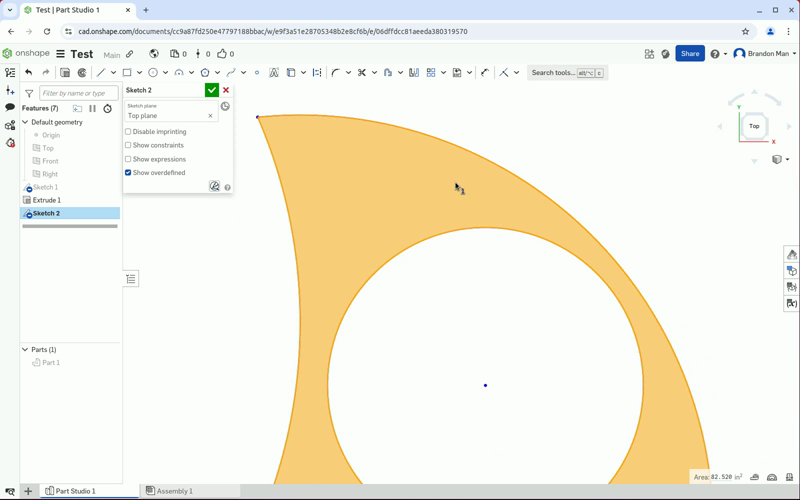
scroll(-6)
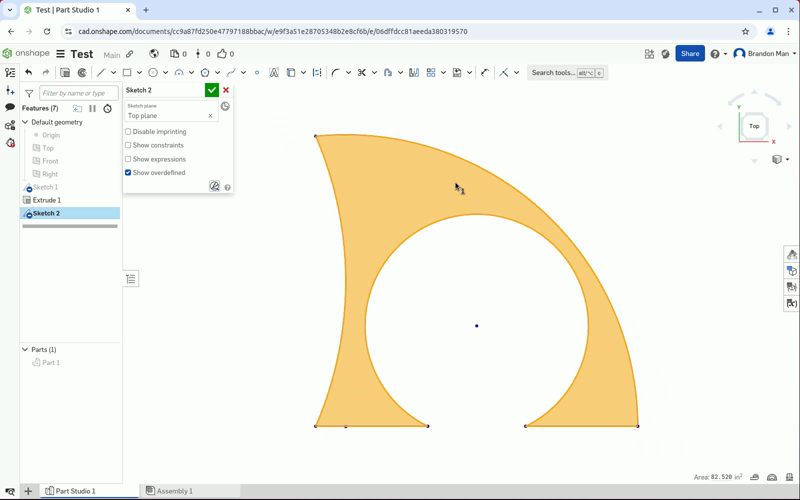
scroll(-6)
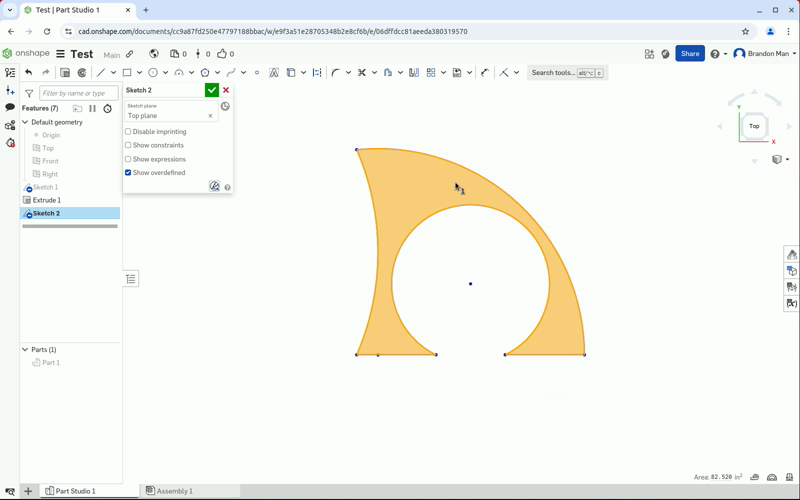
scroll(-6)
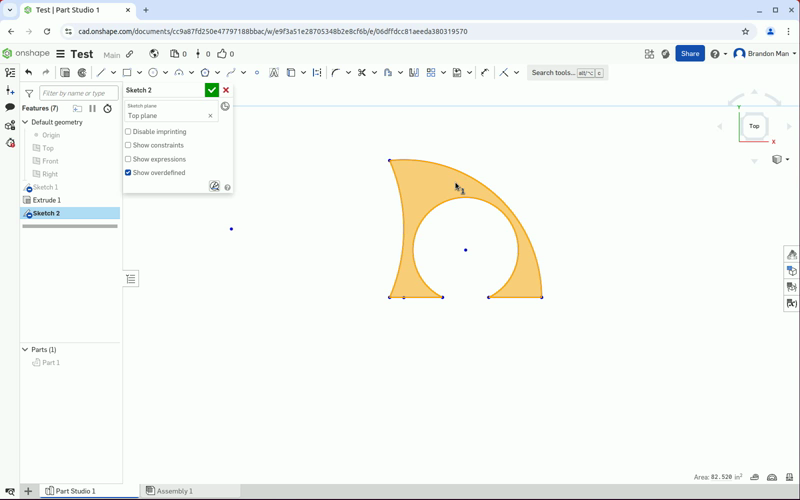
scroll(-6)
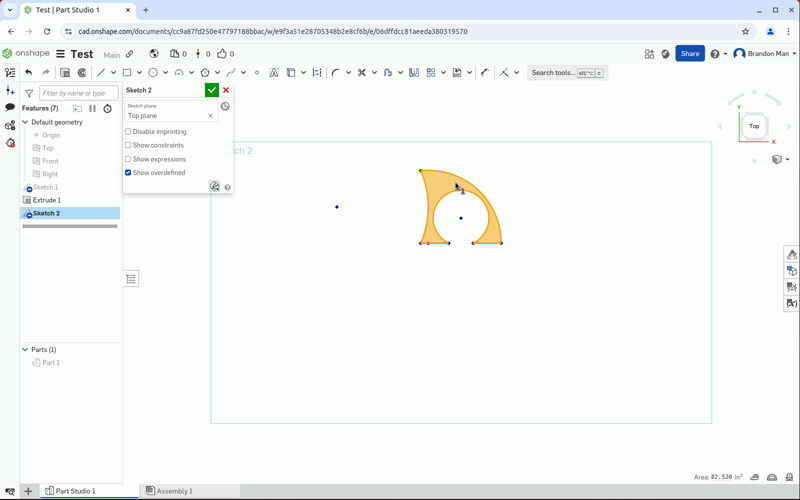
mouse_move(73, 352)
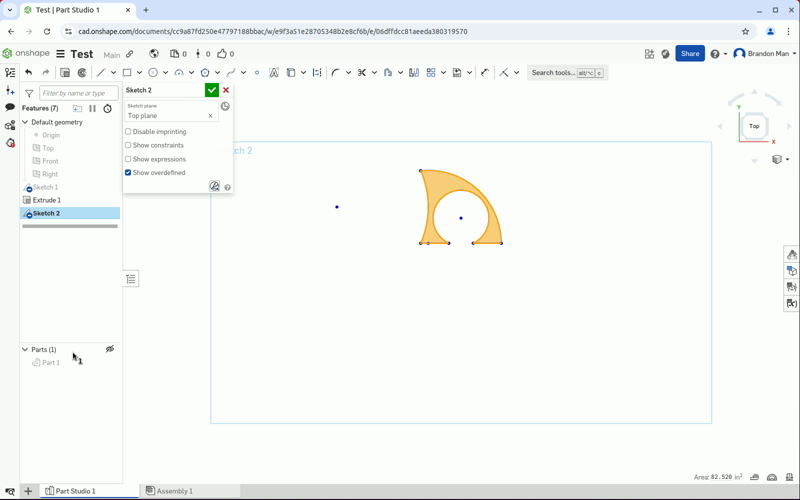
key(shift+y)
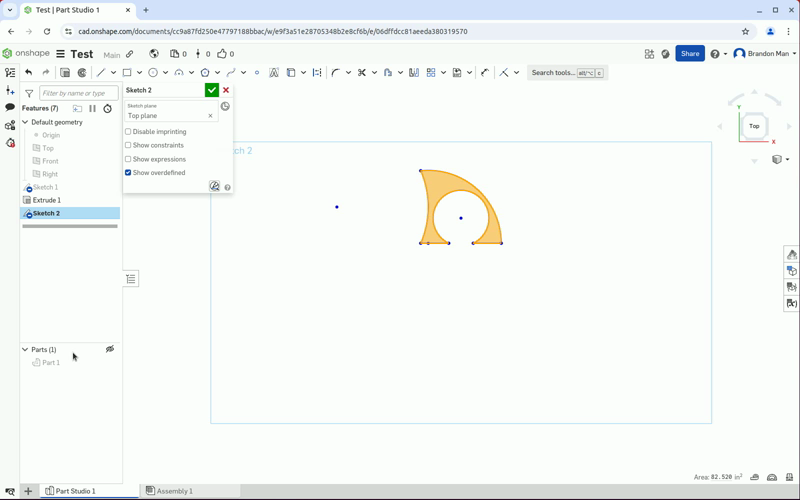
key(shift+e)
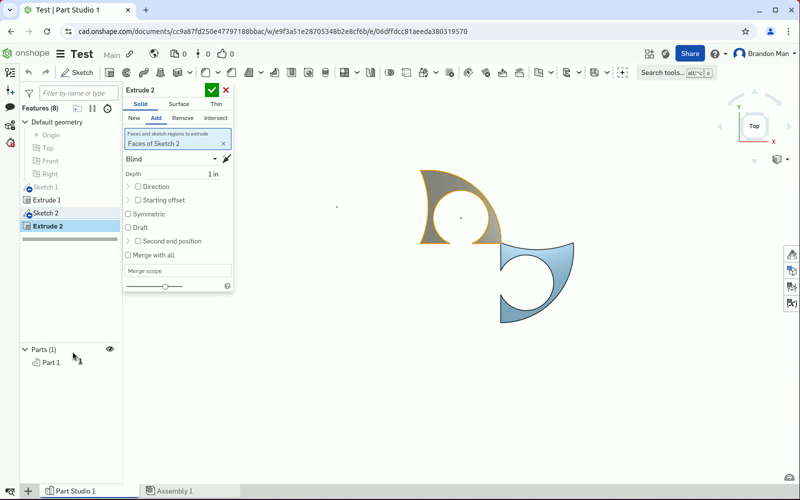
mouse_move(143, 106)
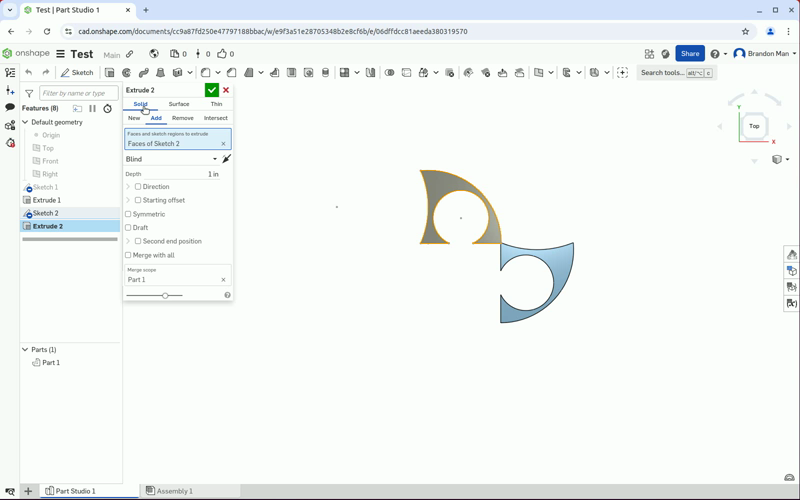
click(143, 106)
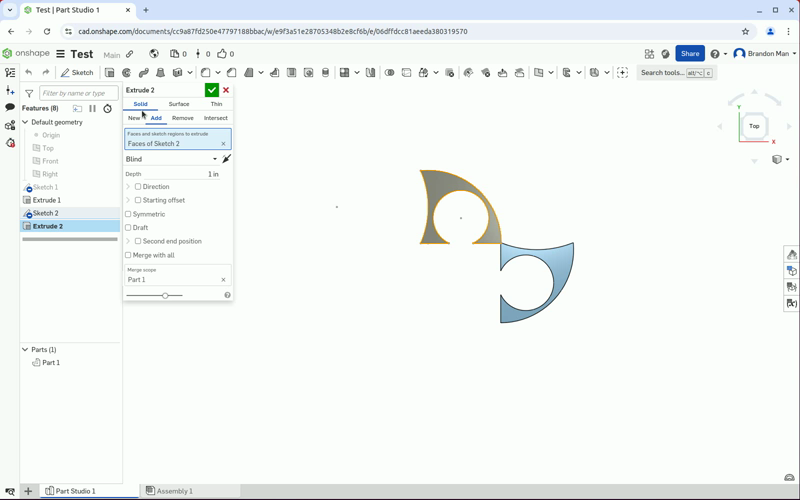
mouse_move(137, 120)
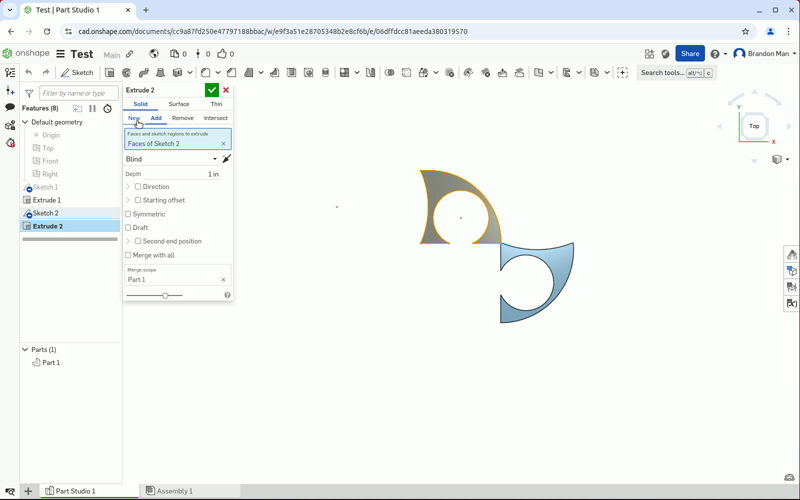
click(137, 120)
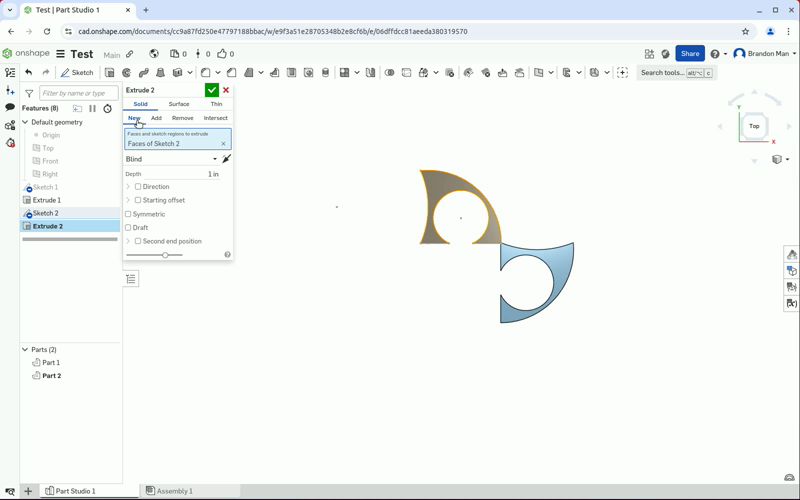
key(tab, 4)
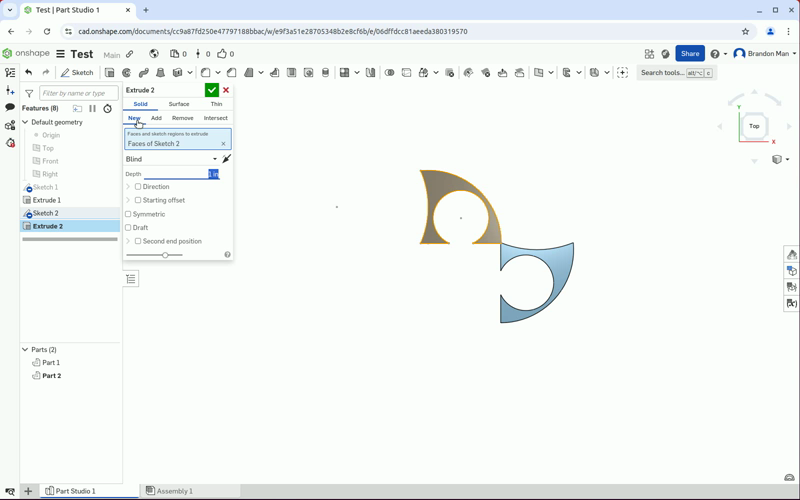
text(4.574)
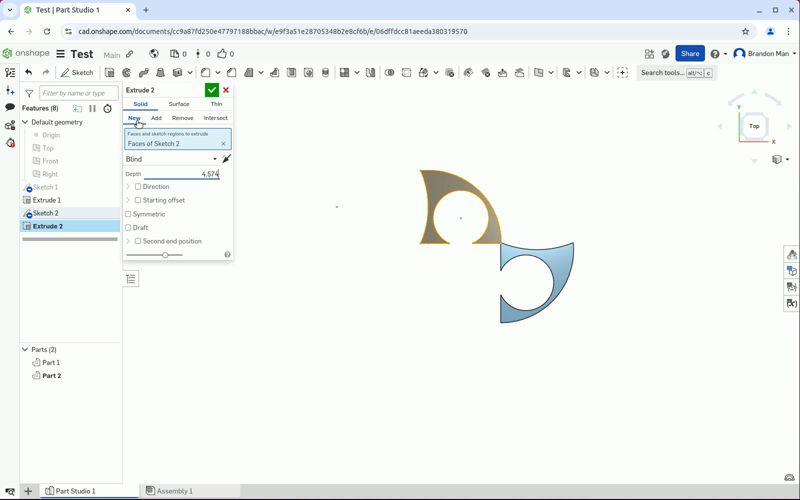
key(enter)
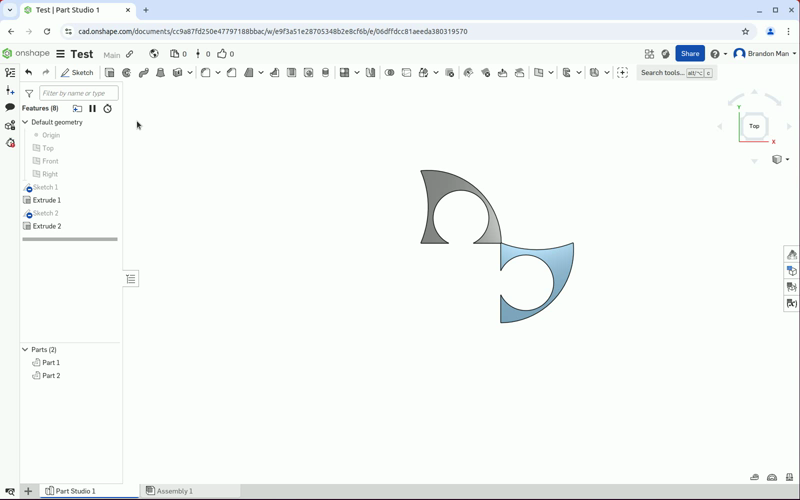
key(shift+h)
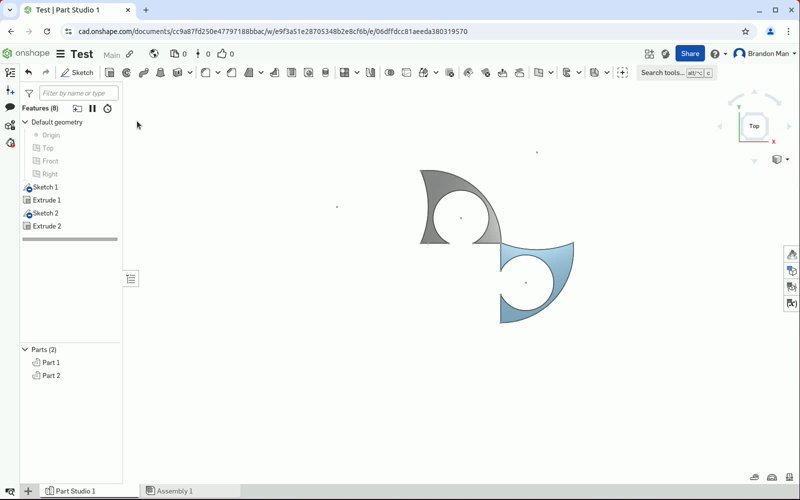
key(shift+h)
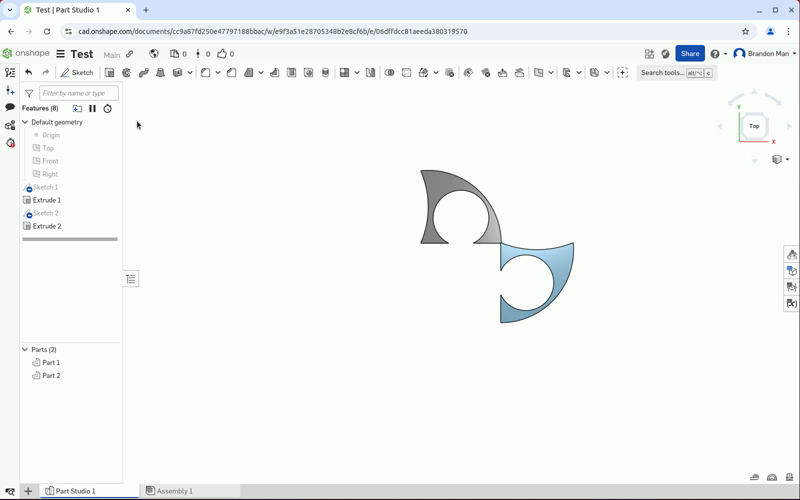
mouse_move(73, 189)
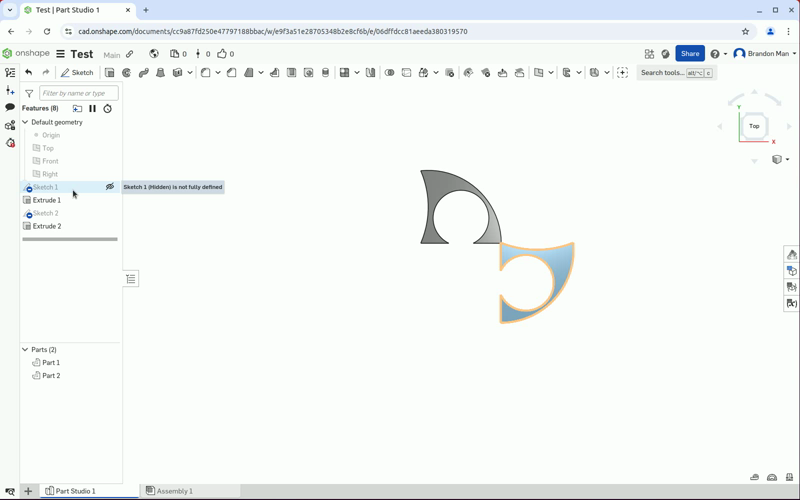
click(73, 189)
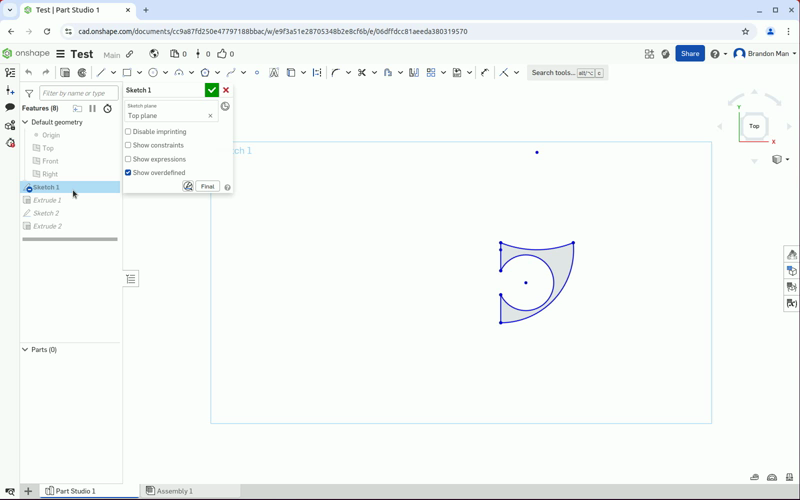
mouse_move(229, 92)
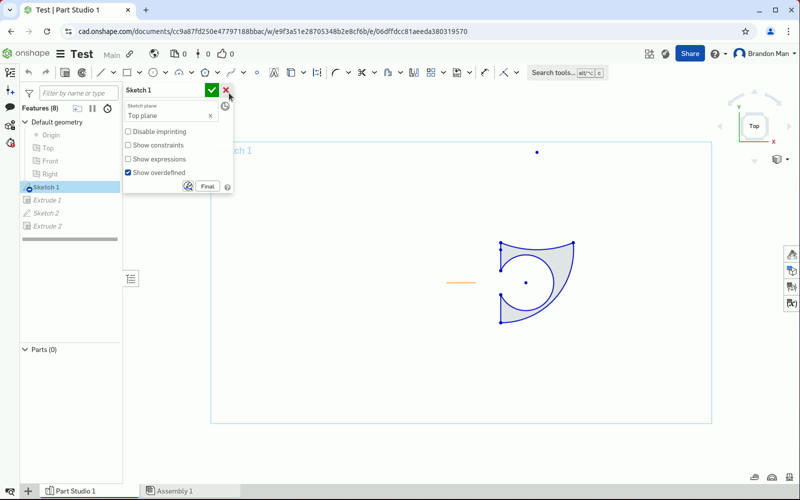
click(229, 92)
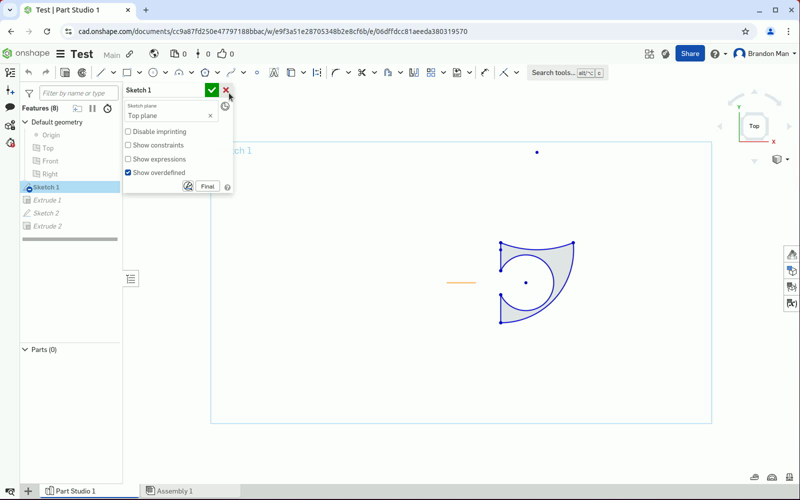
key(shift+s)
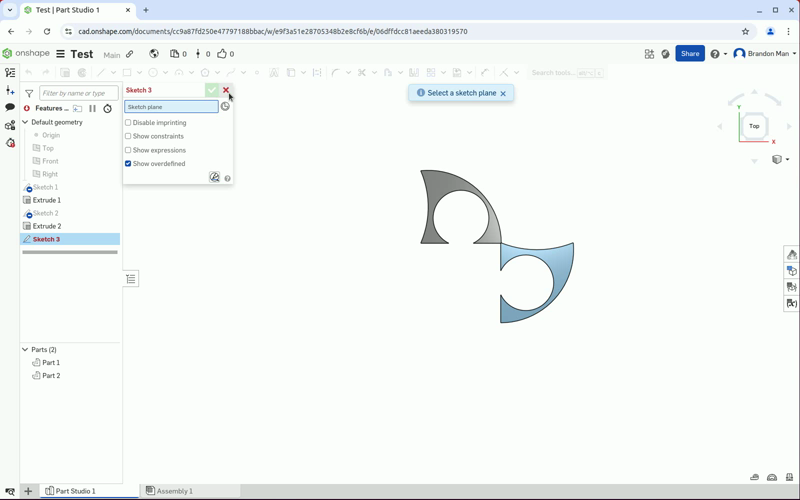
mouse_move(73, 150)
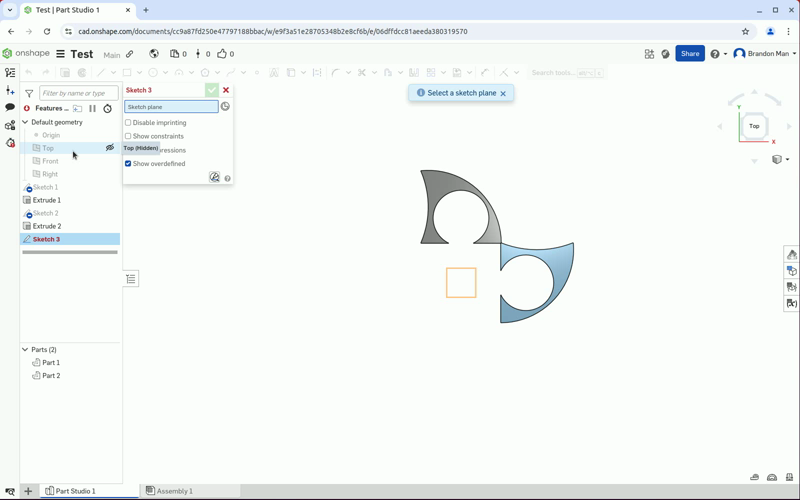
click(73, 150)
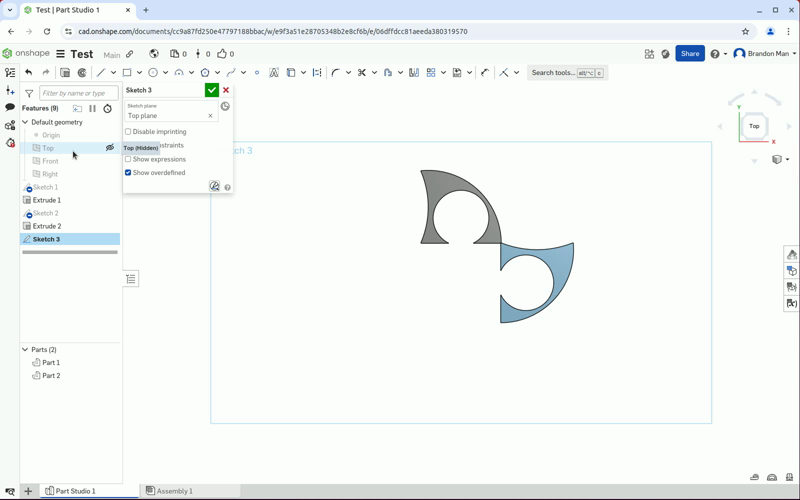
mouse_move(73, 352)
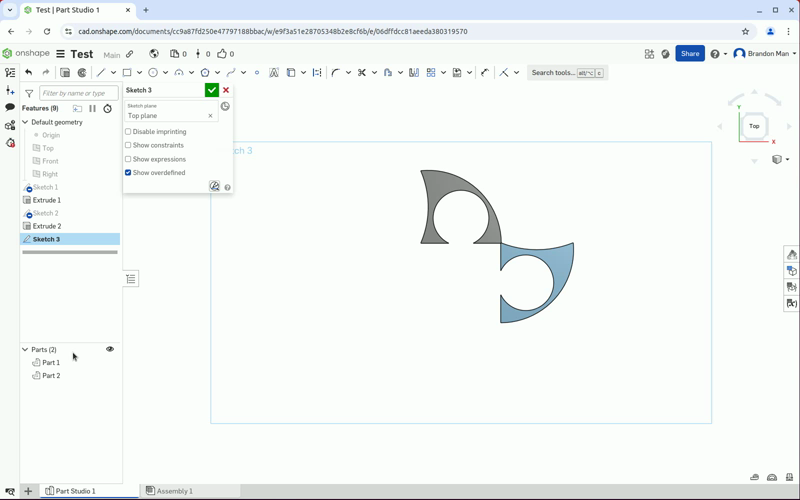
key(y)
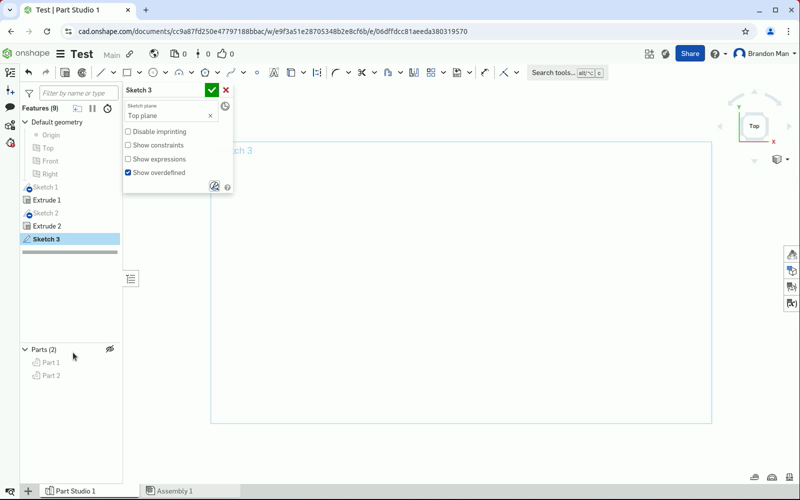
key(a)
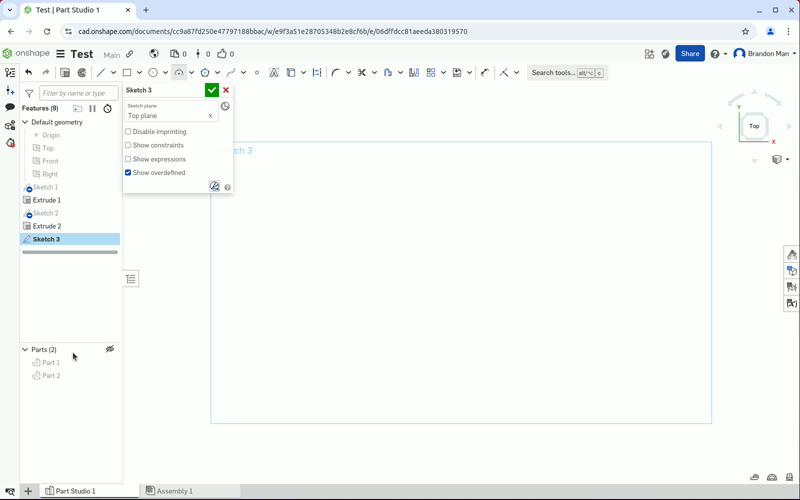
key_down(shift)
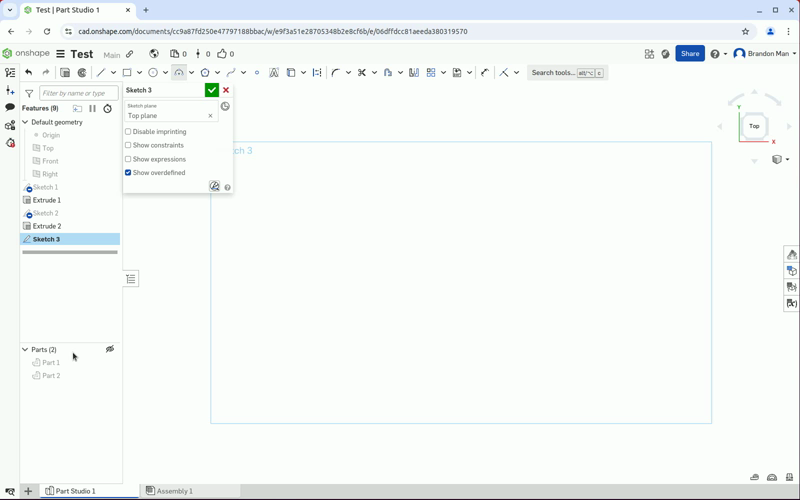
mouse_move(348, 322)
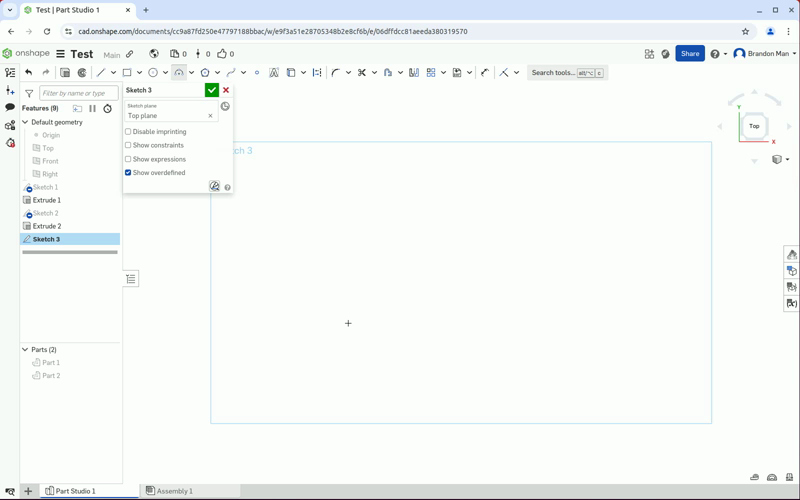
click(348, 322)
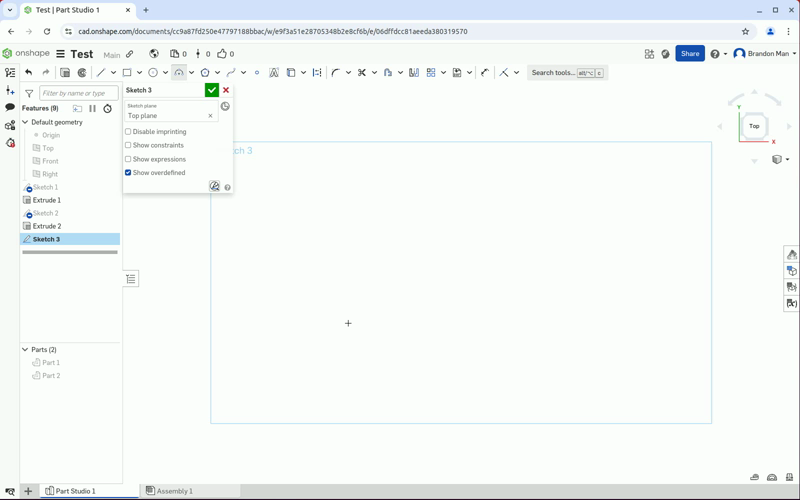
key_up(shift)
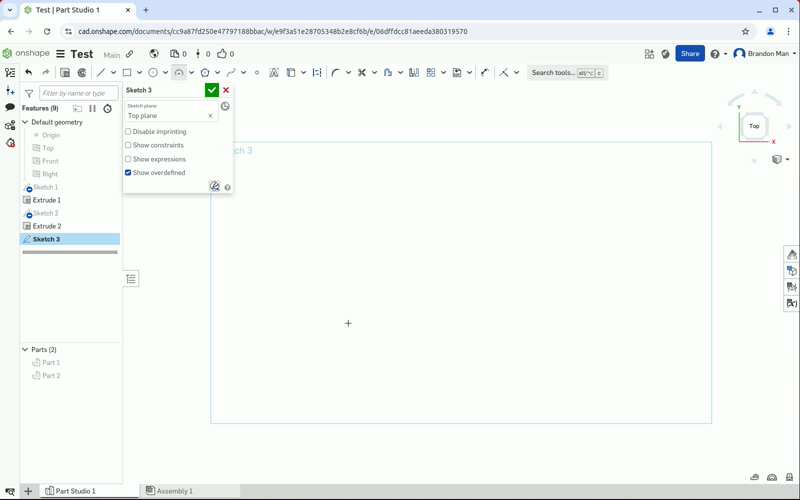
key_down(shift)
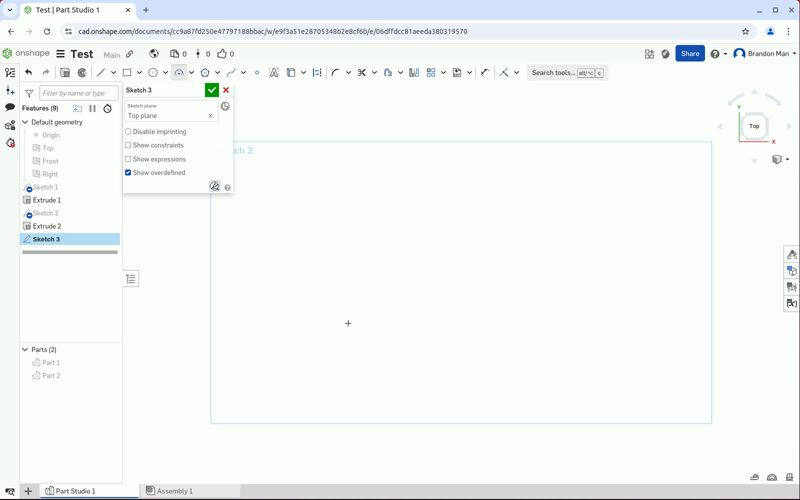
mouse_move(420, 322)
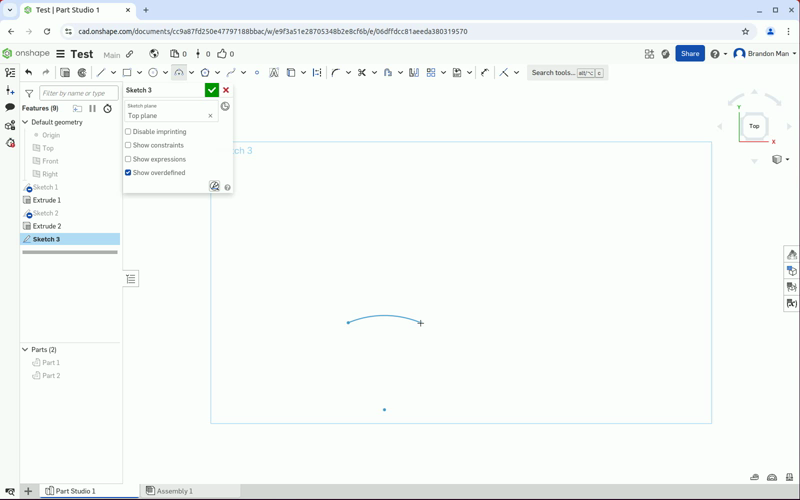
click(420, 322)
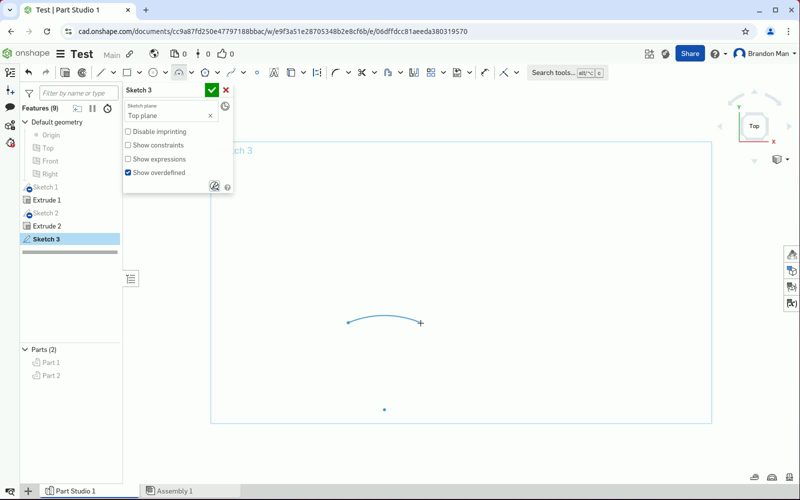
mouse_move(384, 315)
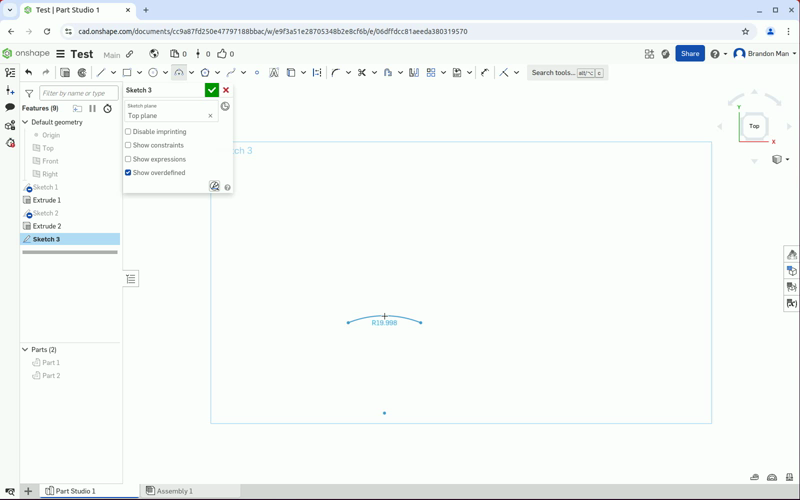
click(384, 315)
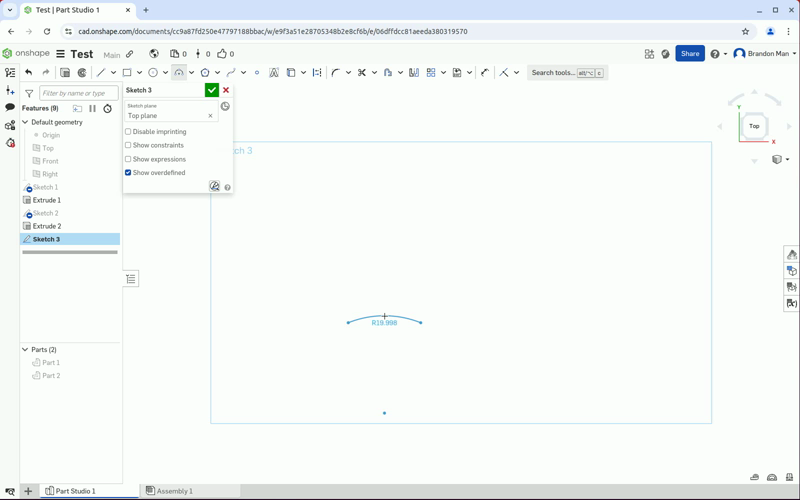
key_up(shift)
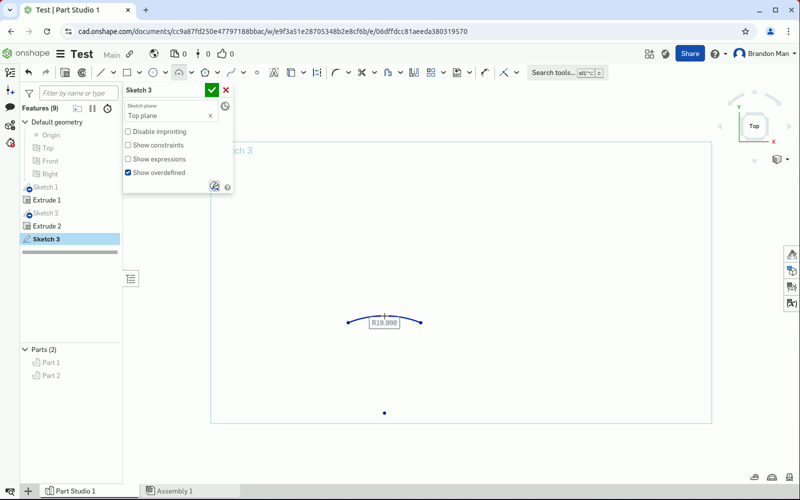
key(esc)
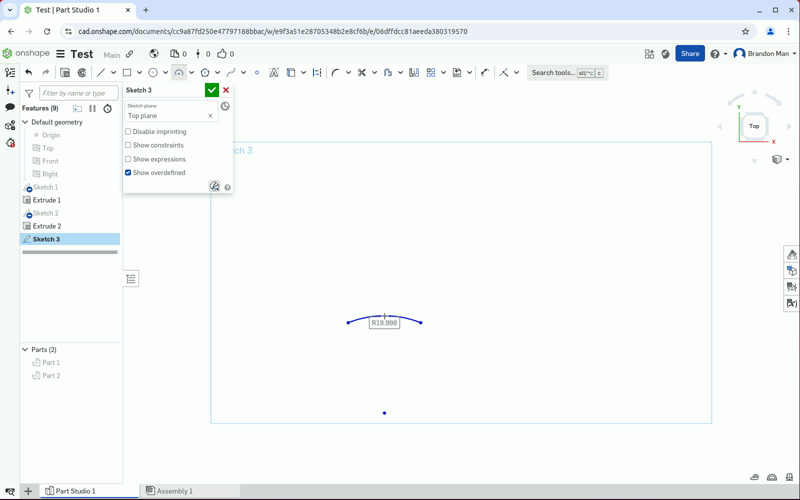
key(l)
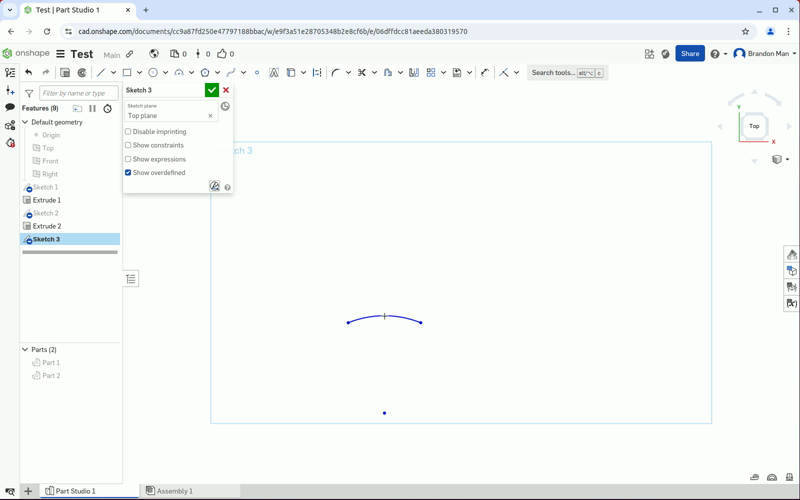
mouse_move(420, 322)
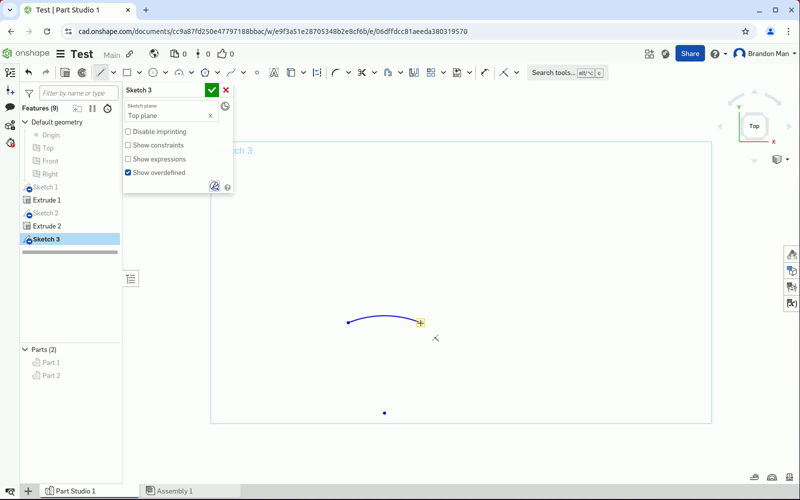
click(420, 322)
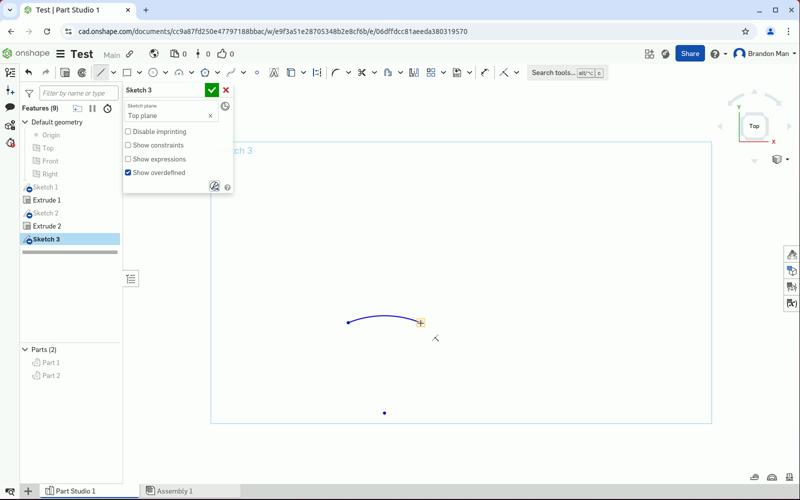
key_down(shift)
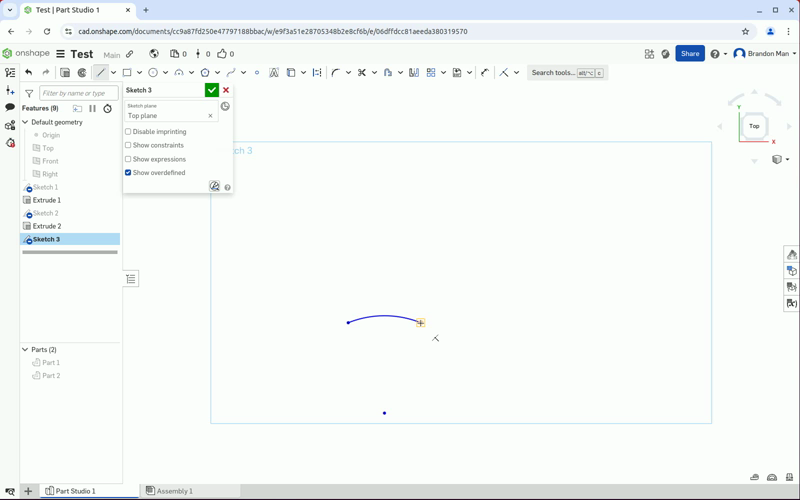
mouse_move(450, 322)
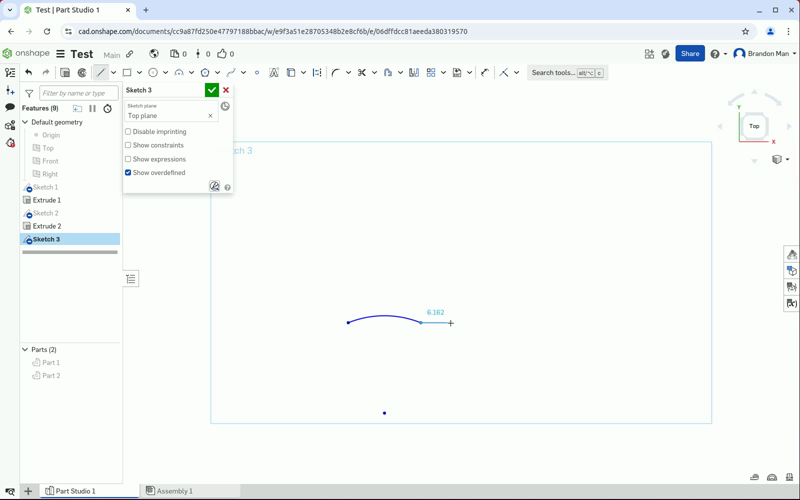
mouse_move(420, 294)
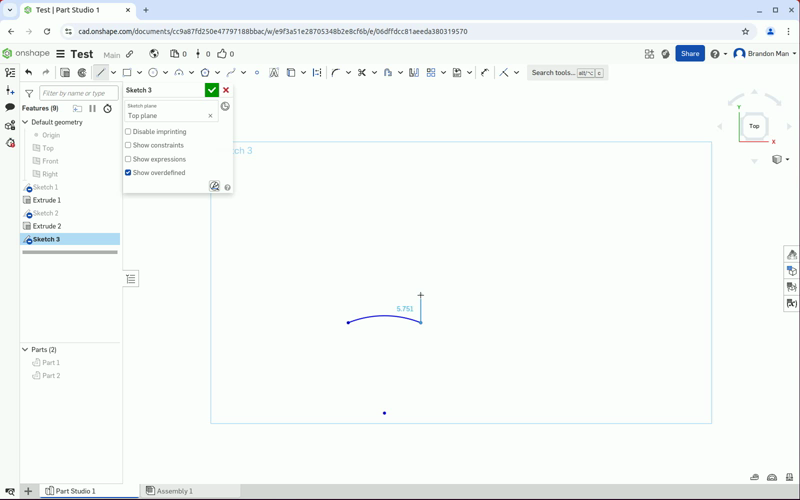
click(420, 294)
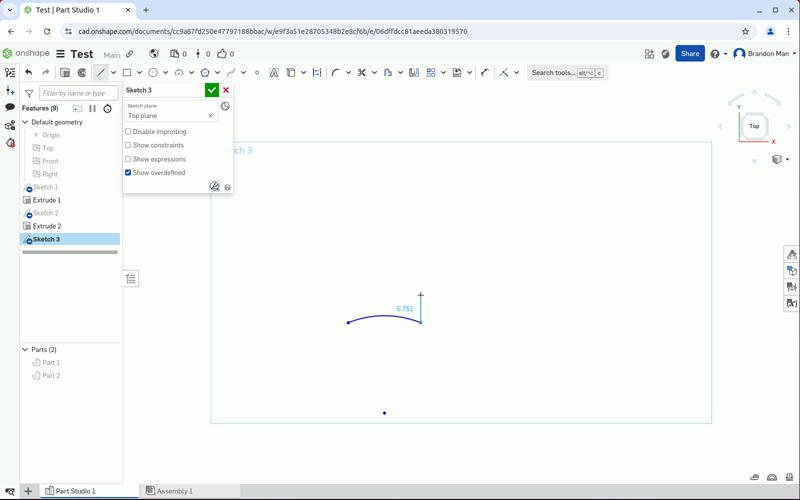
key_up(shift)
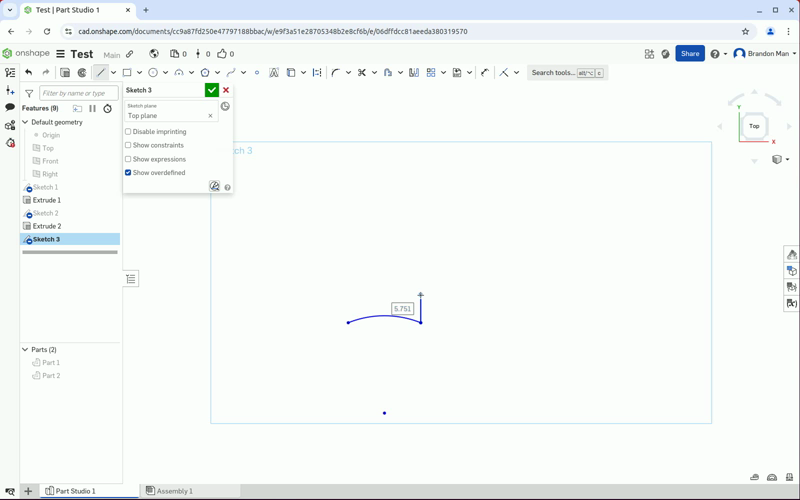
key(esc)
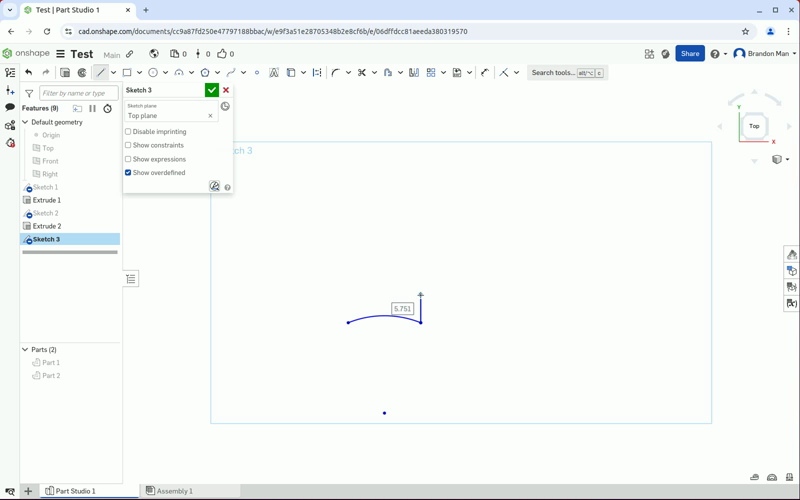
key(a)
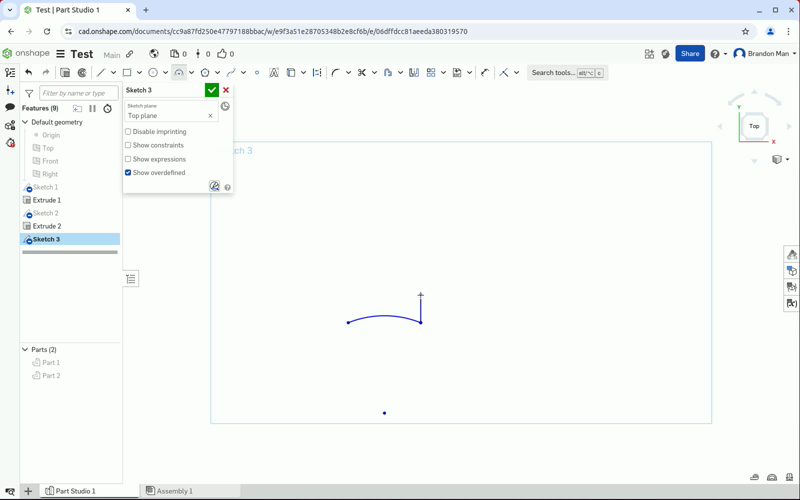
mouse_move(420, 294)
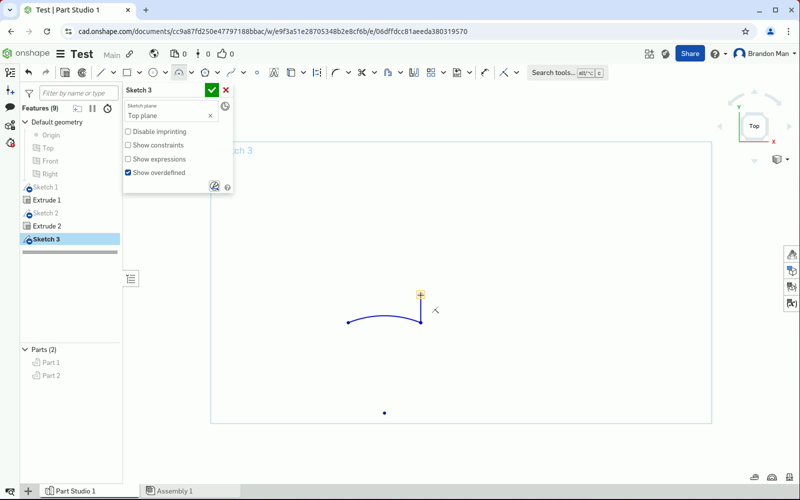
click(420, 294)
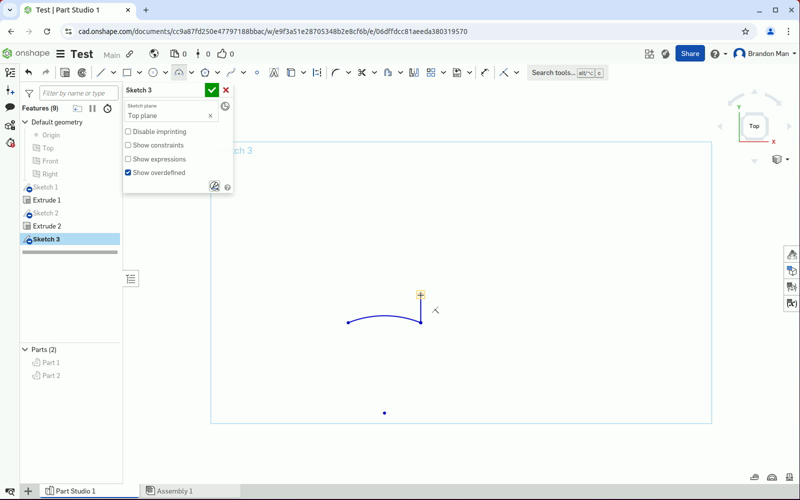
key_down(shift)
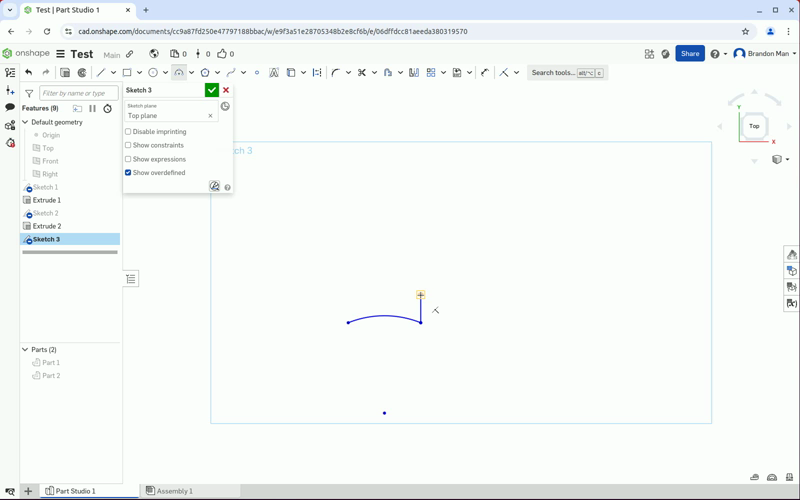
mouse_move(420, 270)
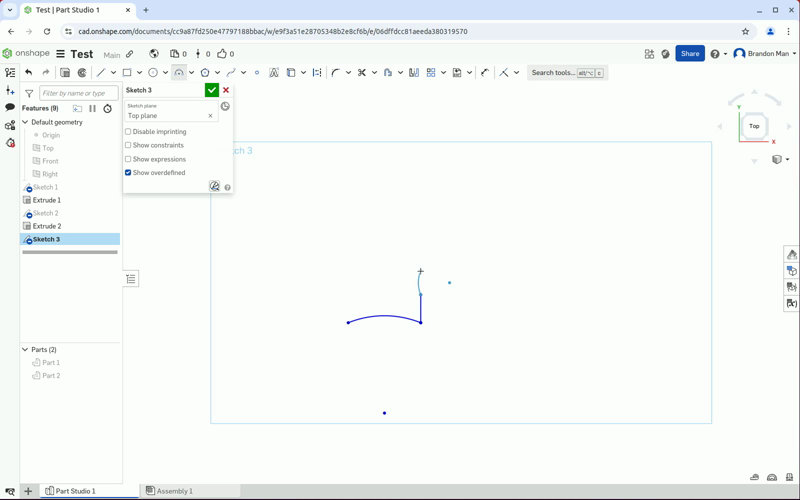
click(420, 270)
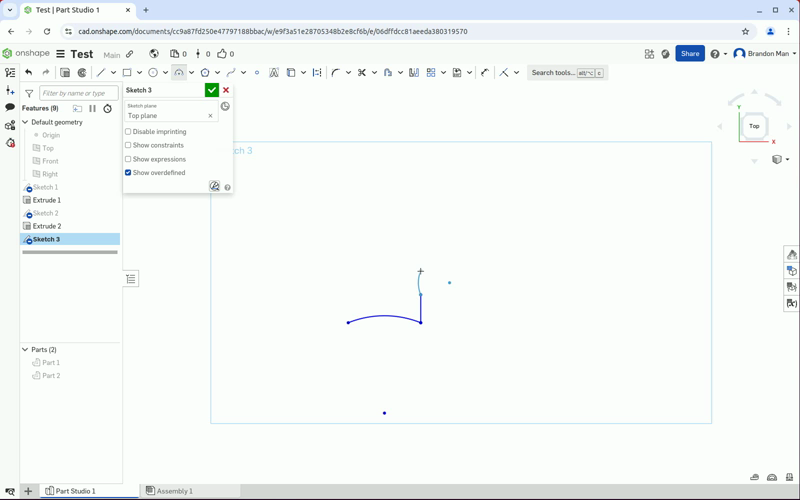
mouse_move(367, 282)
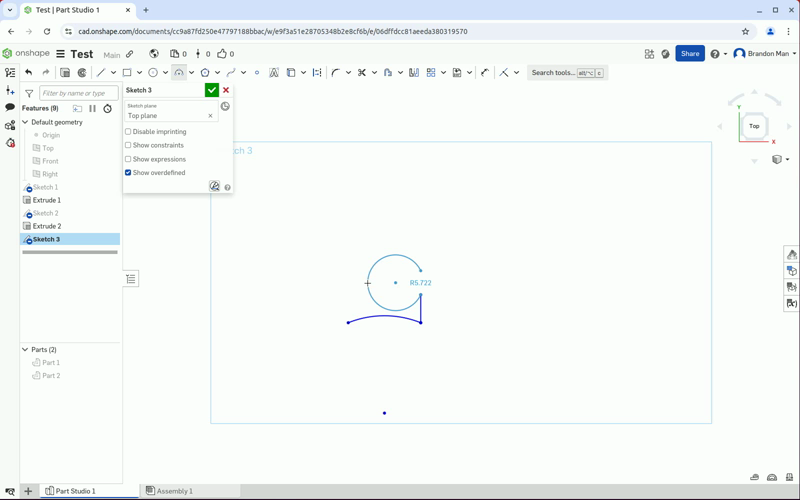
click(367, 282)
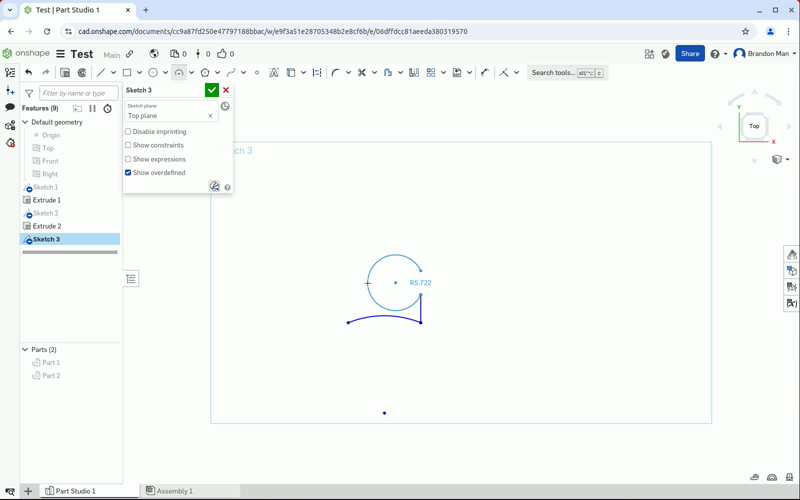
key_up(shift)
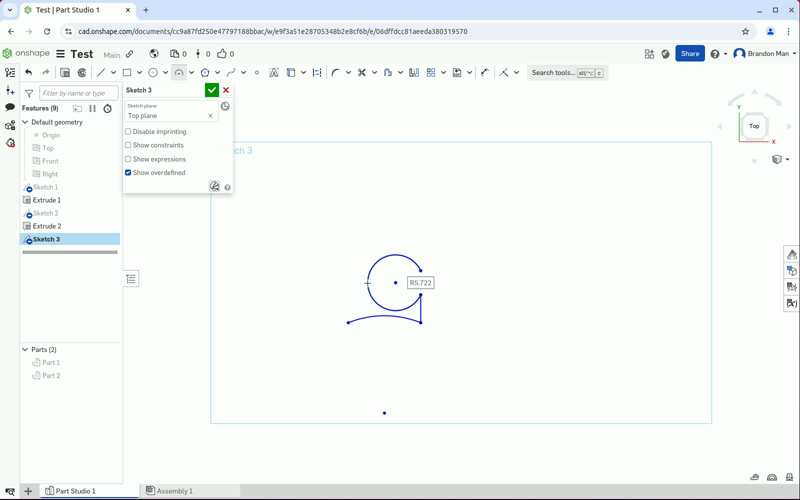
key(esc)
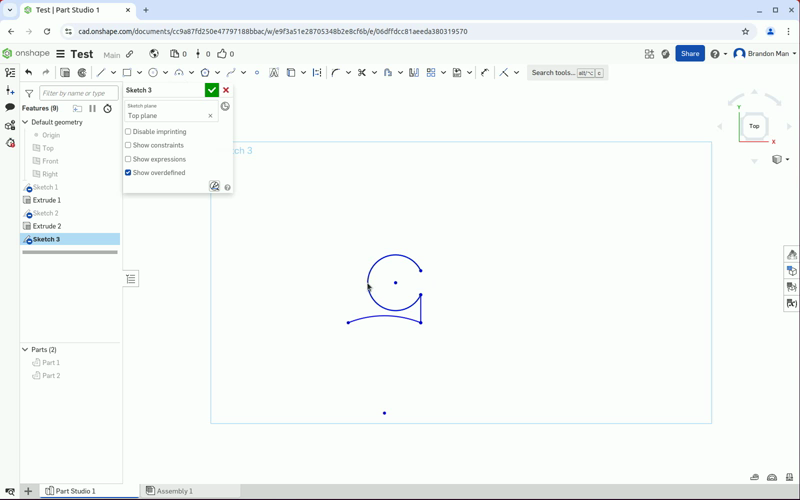
key(l)
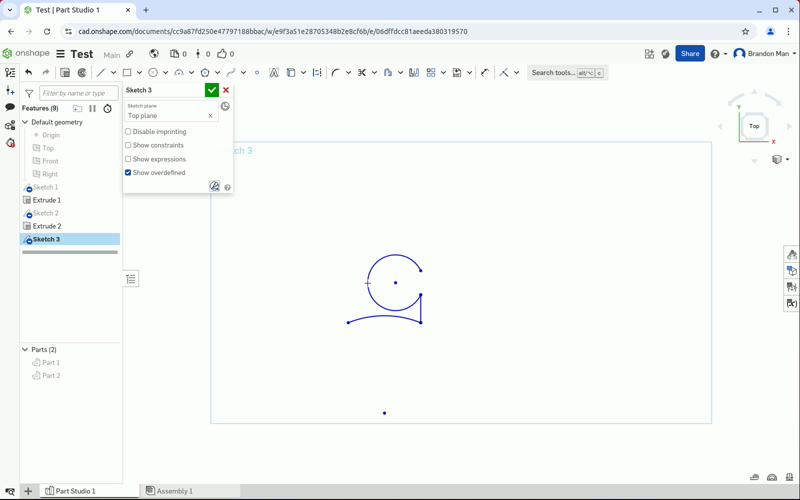
mouse_move(420, 270)
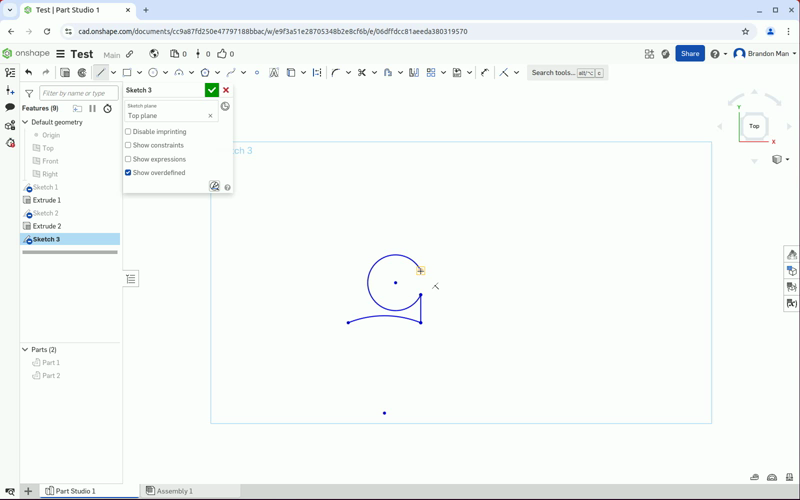
click(420, 270)
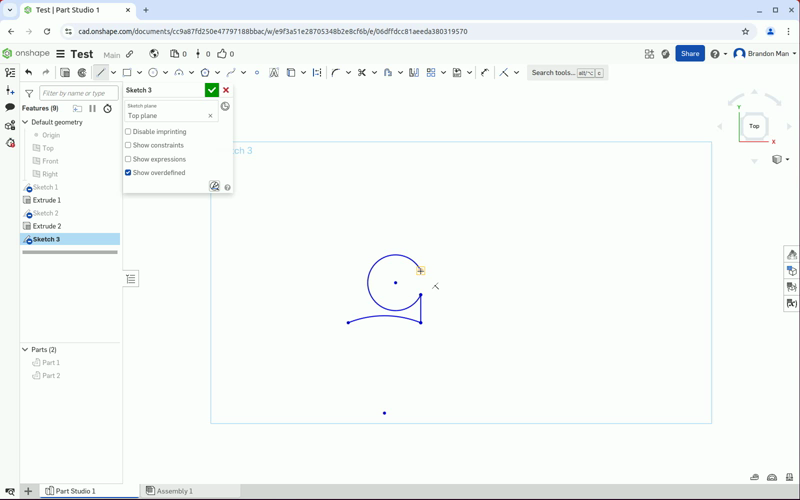
key_down(shift)
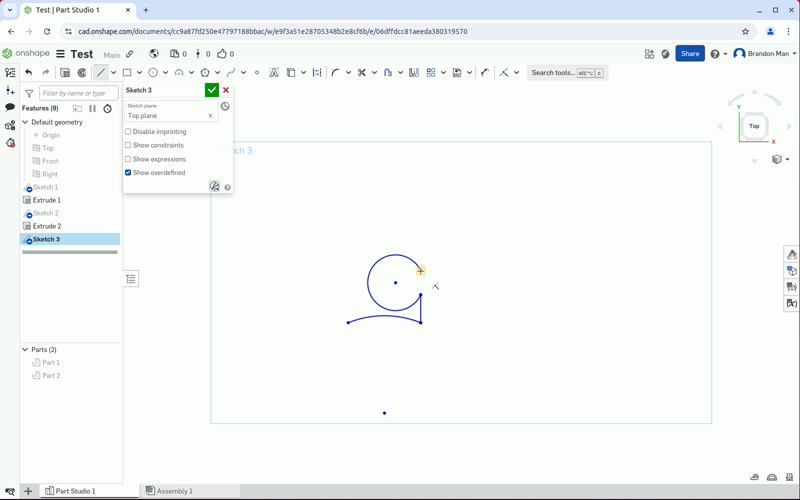
mouse_move(450, 270)
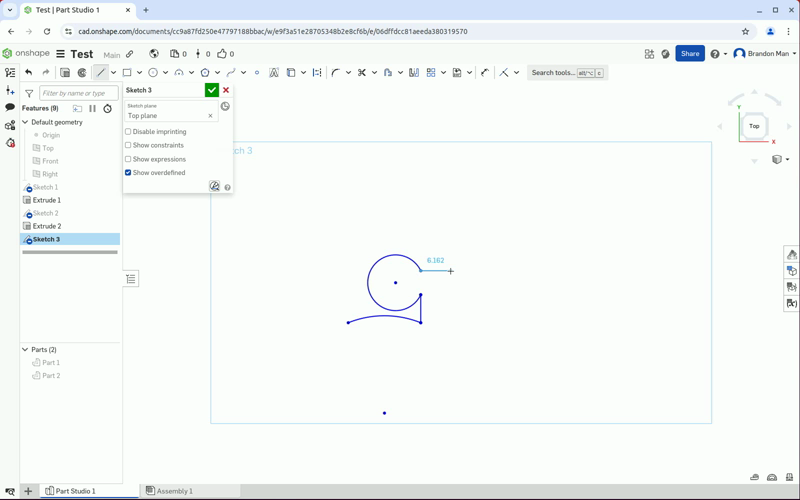
mouse_move(420, 242)
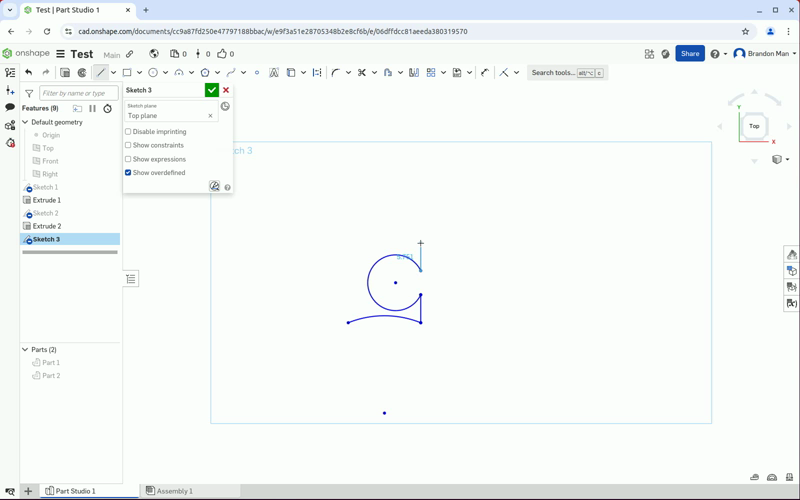
click(420, 242)
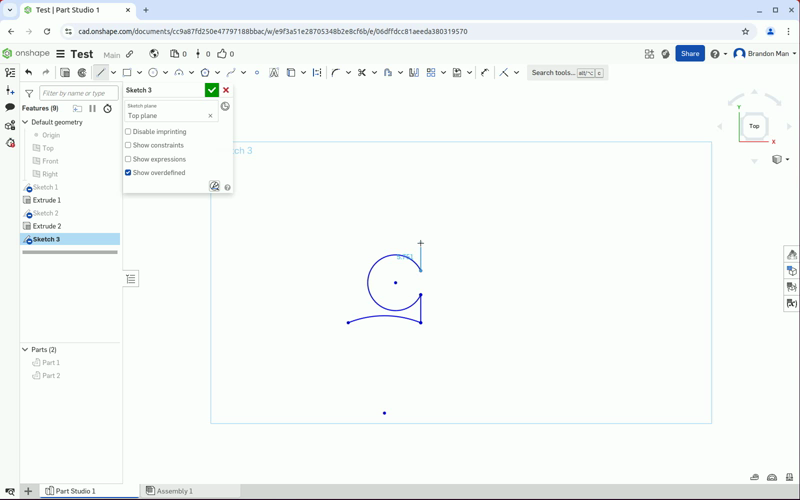
key_up(shift)
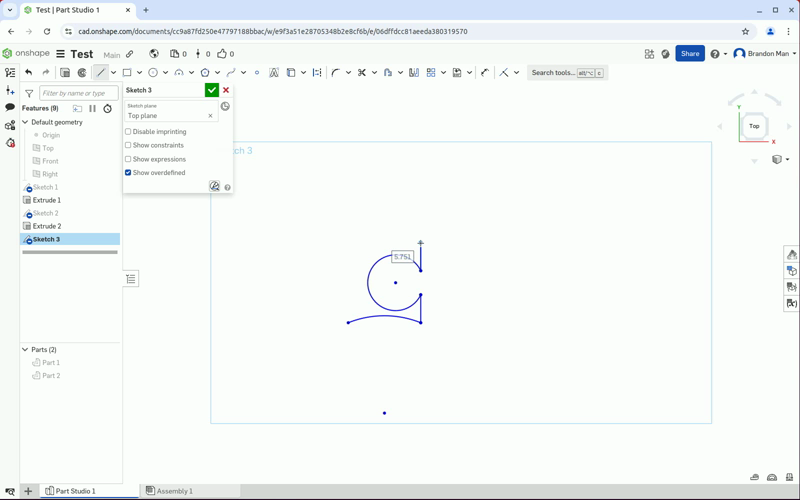
key(esc)
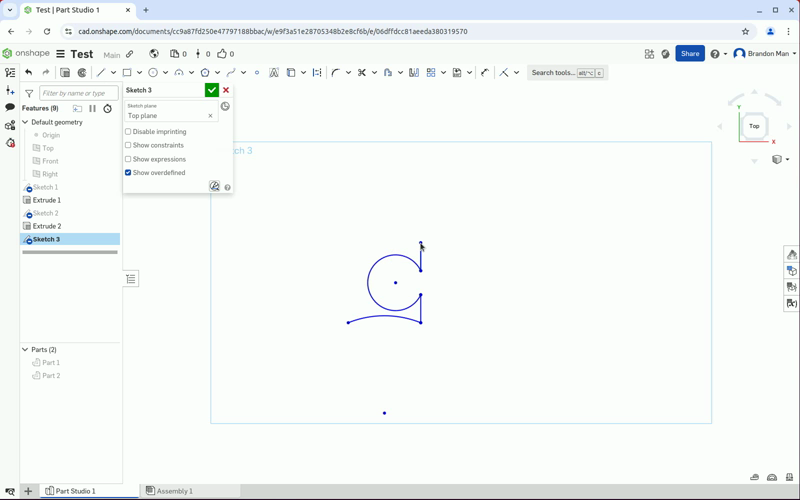
key(a)
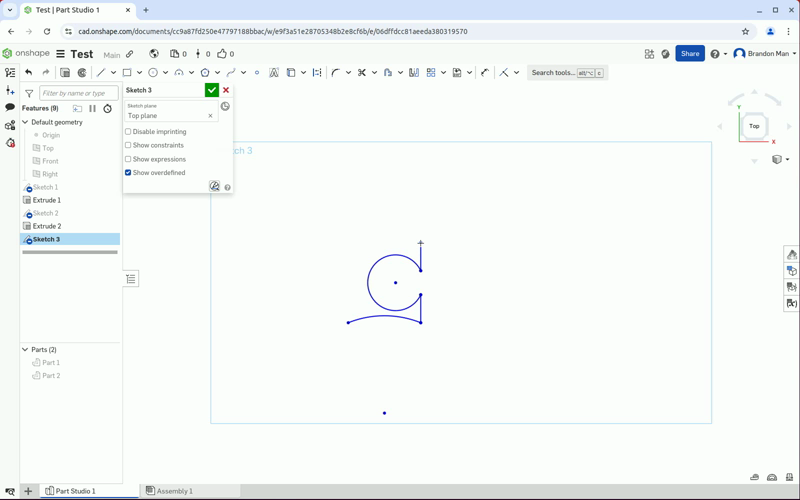
mouse_move(420, 242)
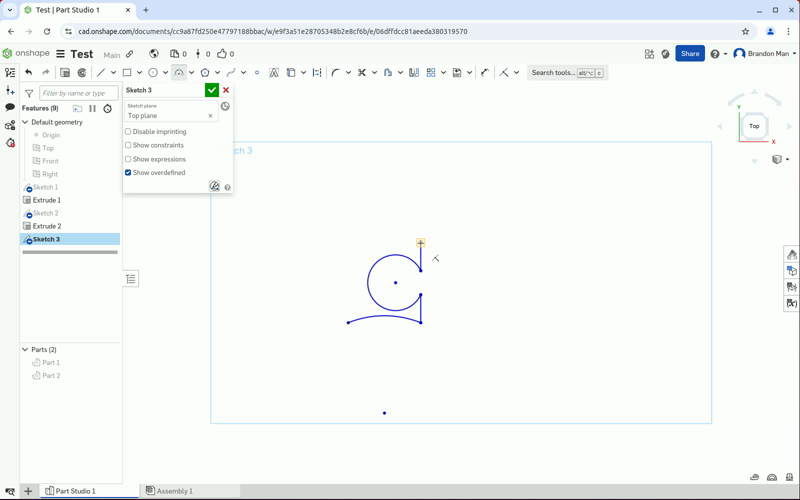
click(420, 242)
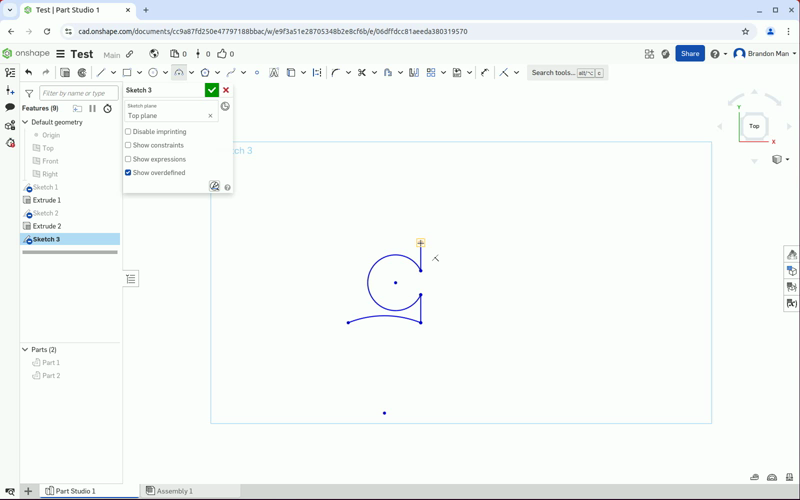
mouse_move(348, 322)
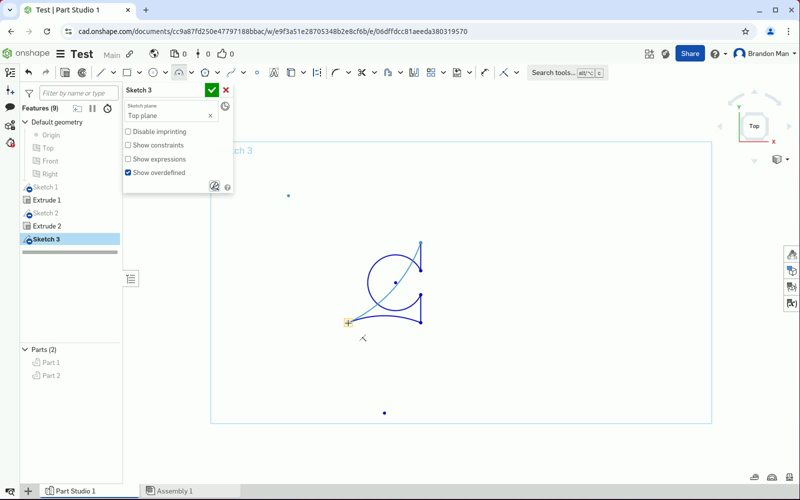
click(348, 322)
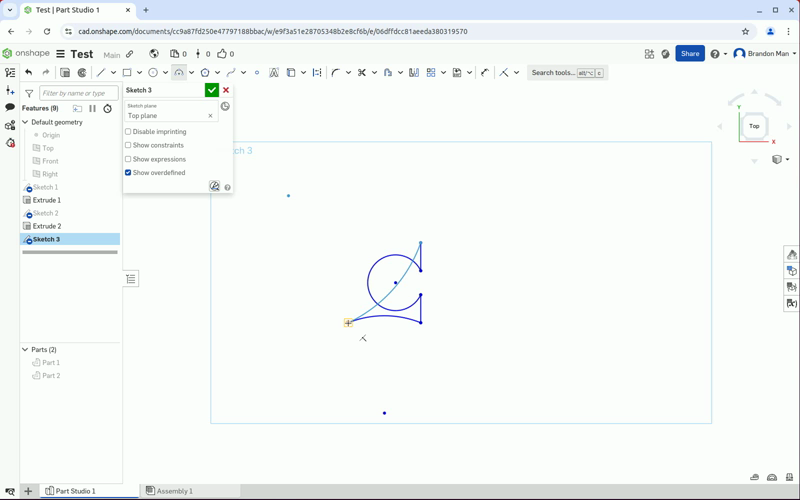
key_down(shift)
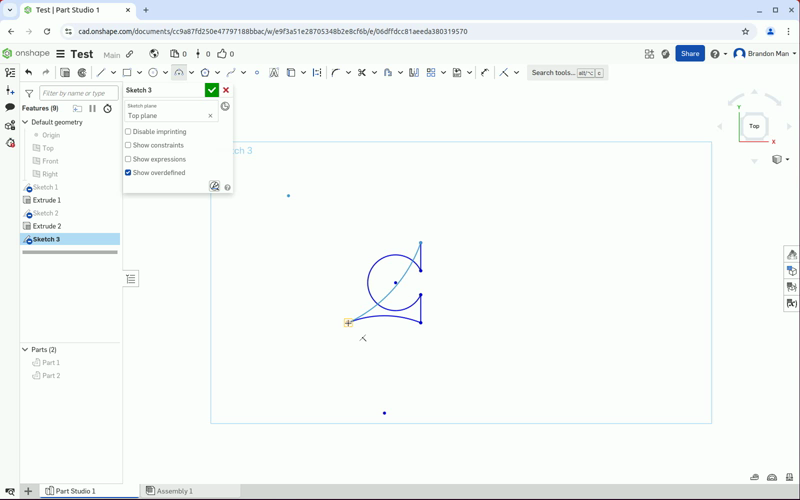
mouse_move(366, 266)
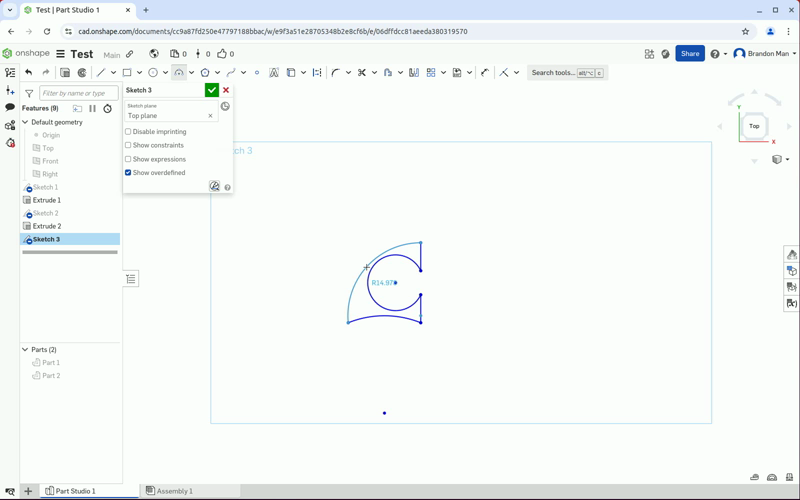
click(366, 266)
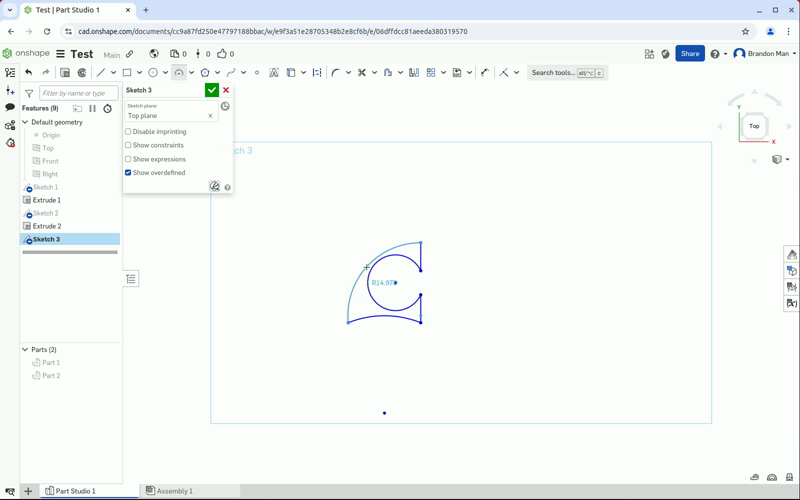
key_up(shift)
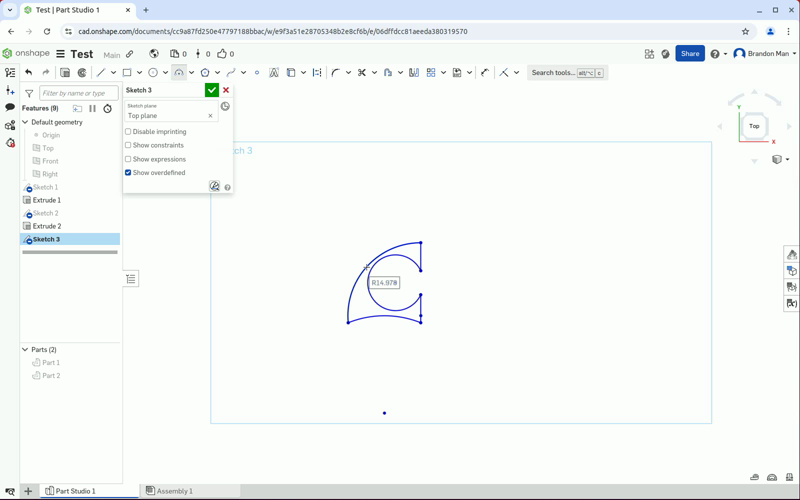
key(esc)
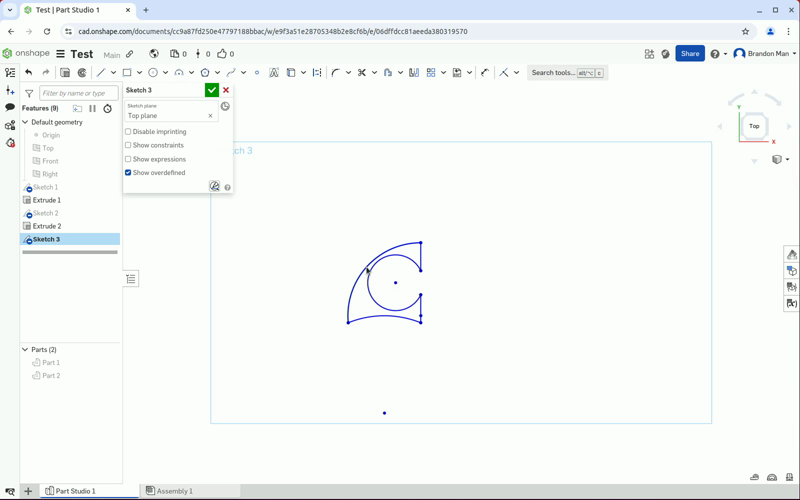
mouse_move(418, 257)
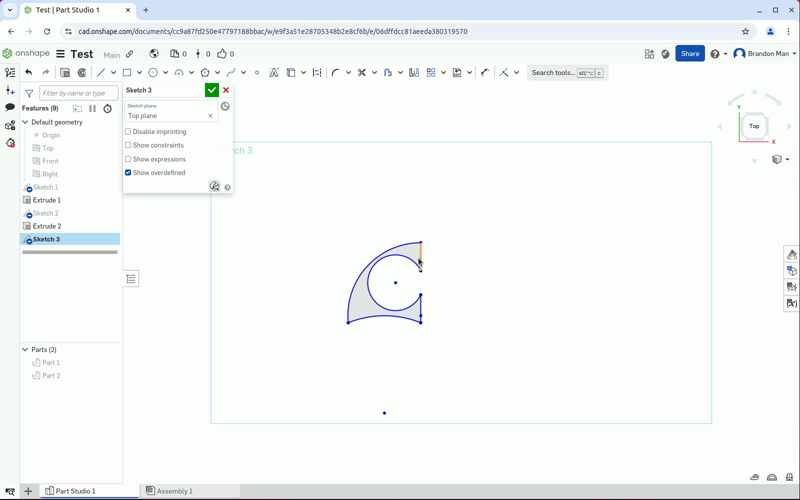
click(418, 257)
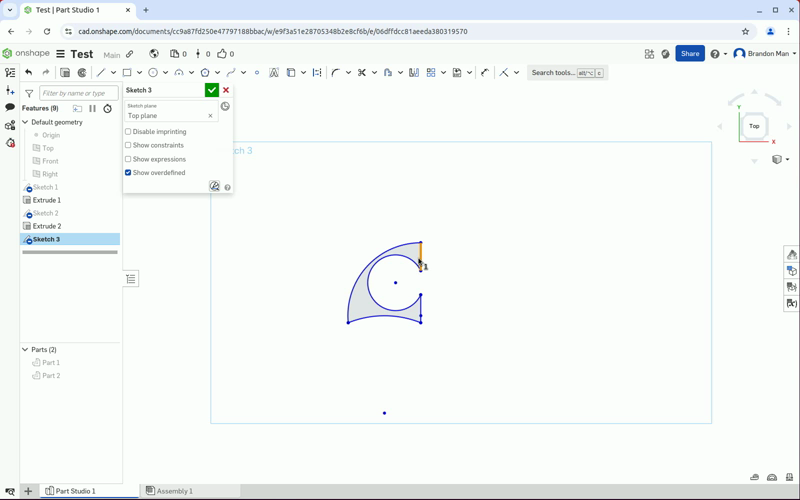
mouse_move(73, 352)
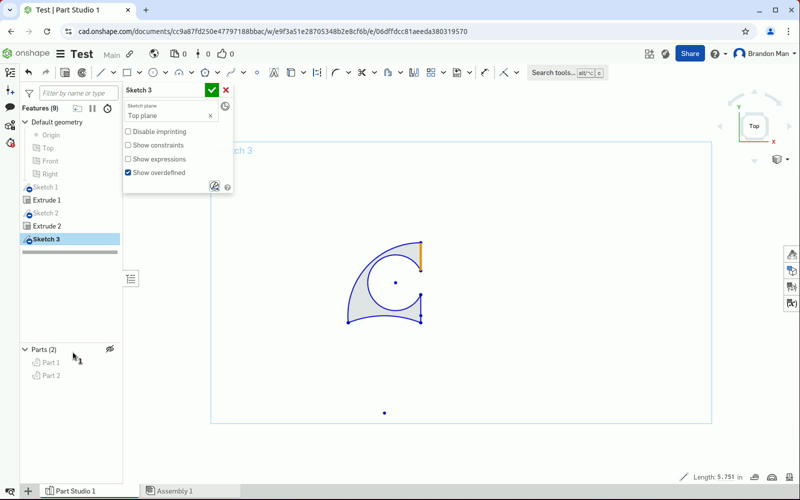
key(shift+y)
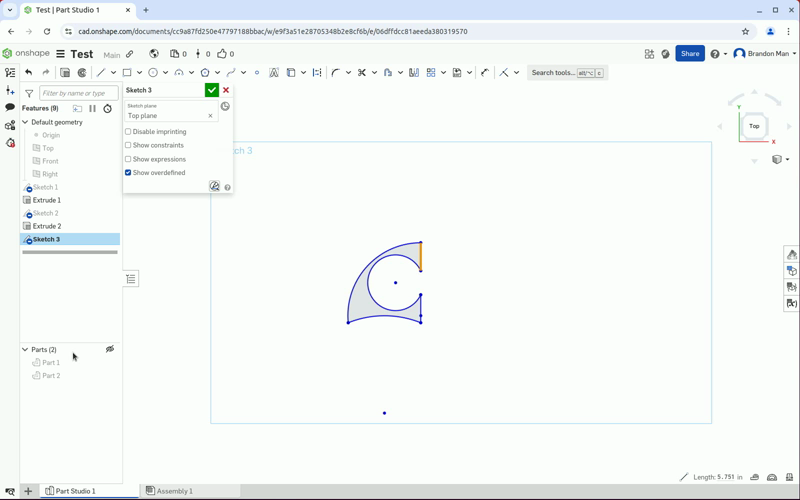
key(shift+e)
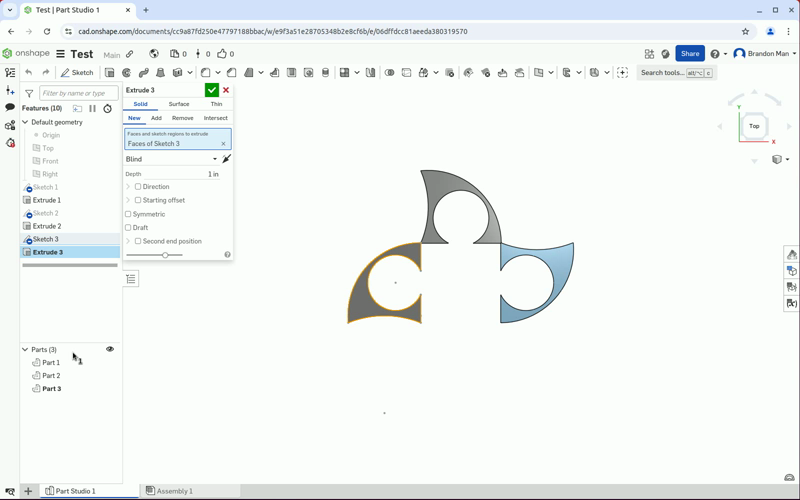
mouse_move(143, 106)
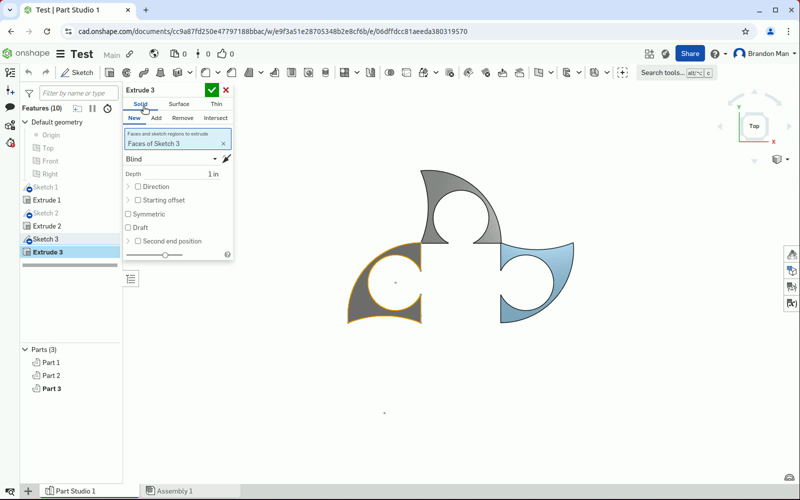
click(143, 106)
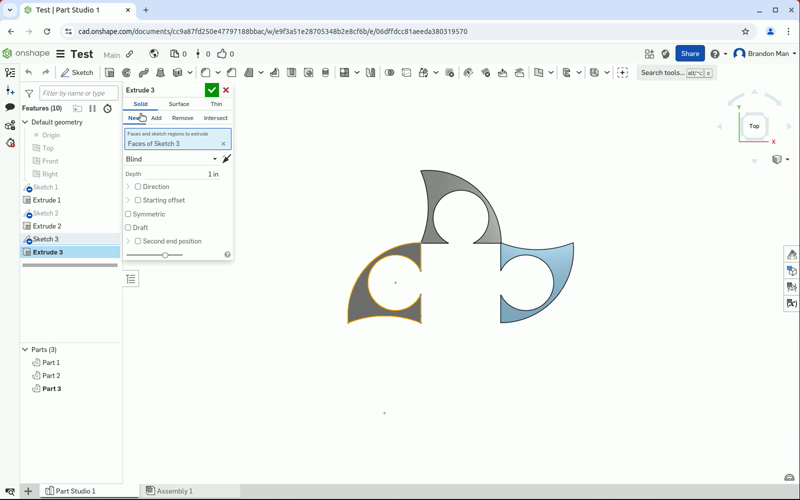
mouse_move(137, 120)
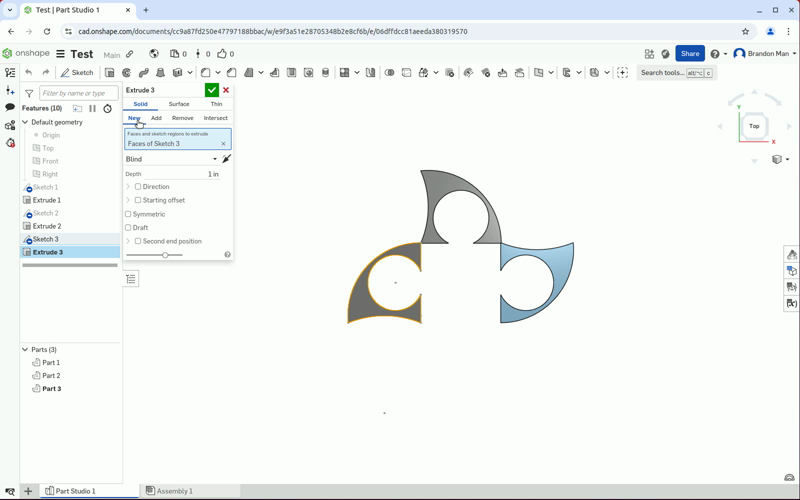
click(137, 120)
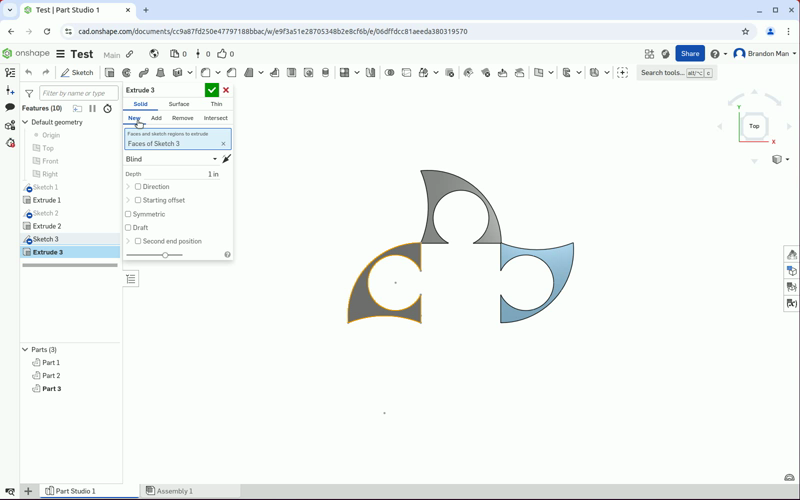
key(tab, 4)
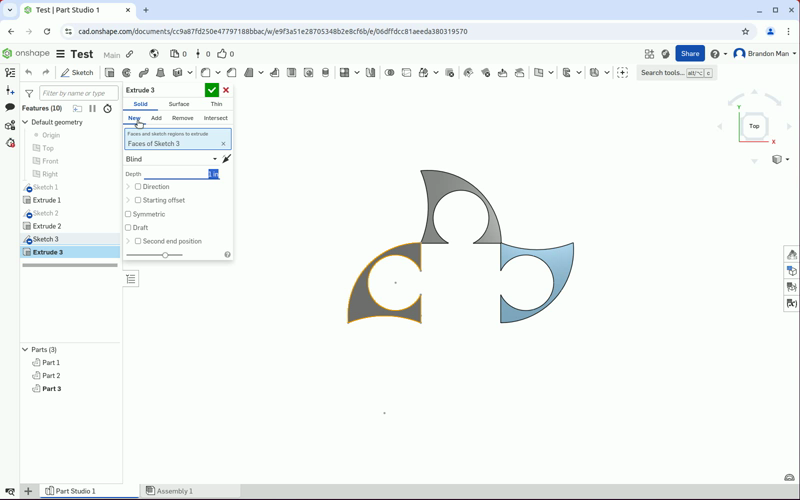
text(4.574)
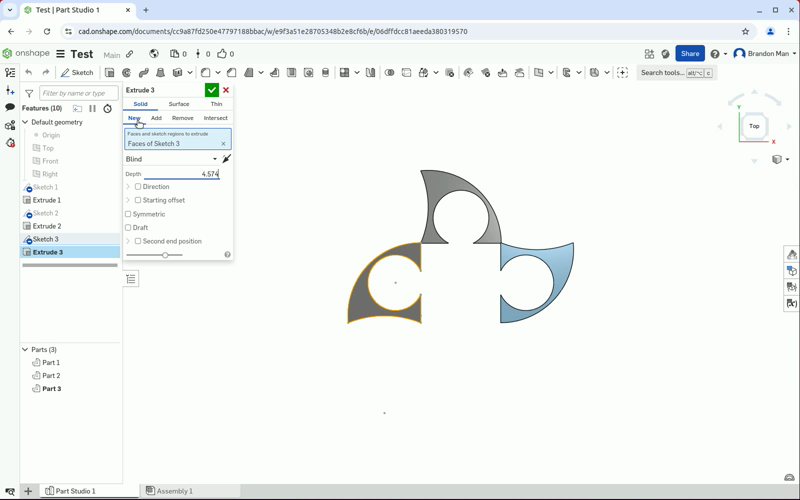
key(enter)
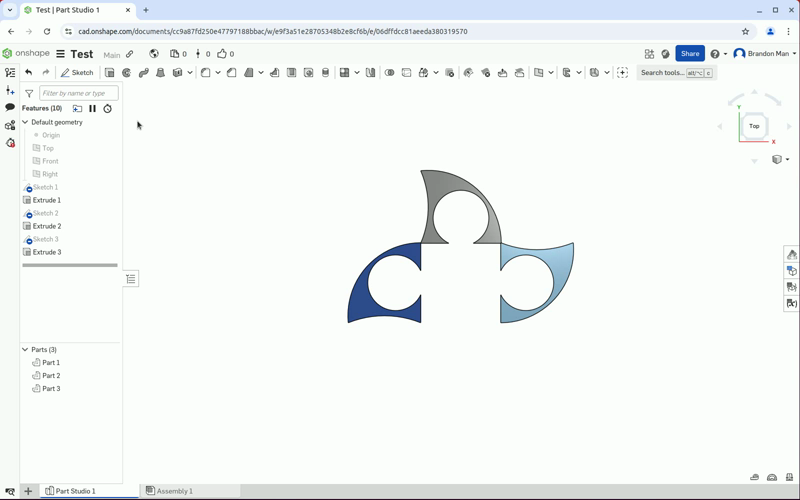
key(shift+h)
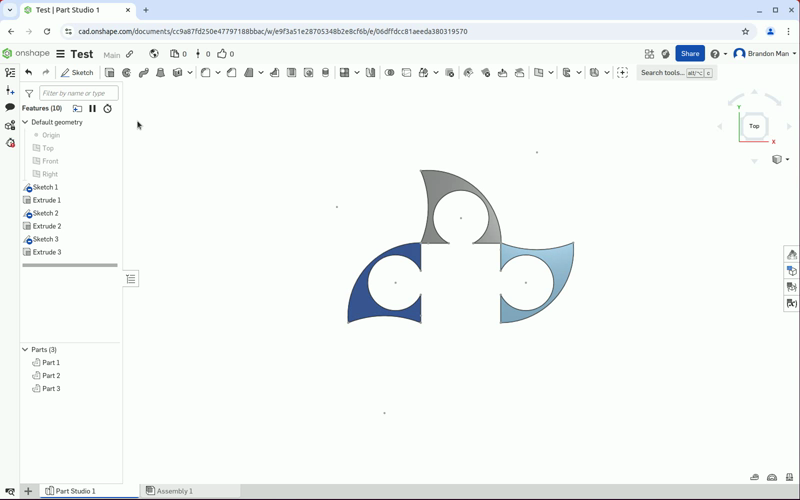
key(shift+h)
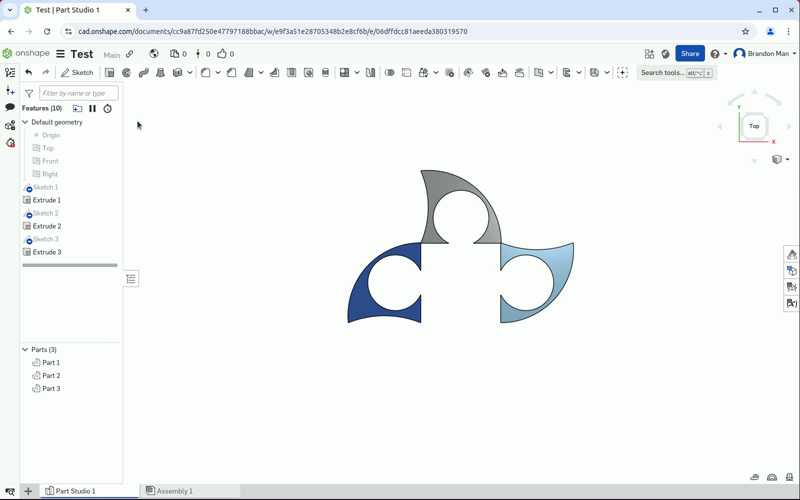
mouse_move(73, 189)
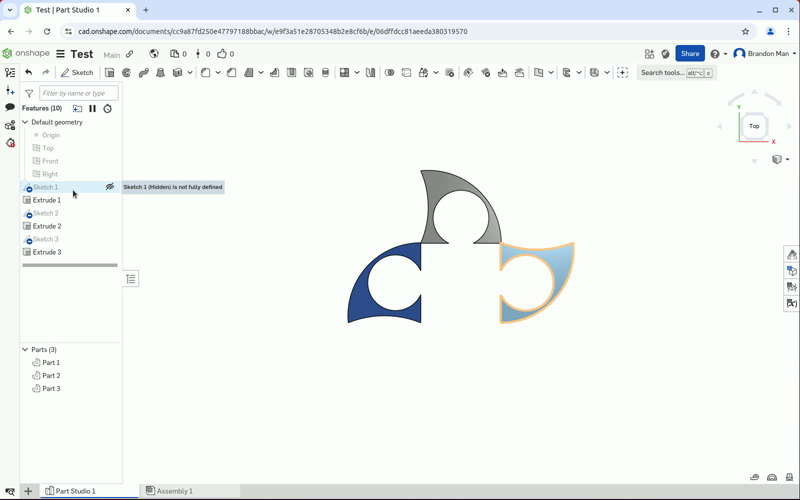
click(73, 189)
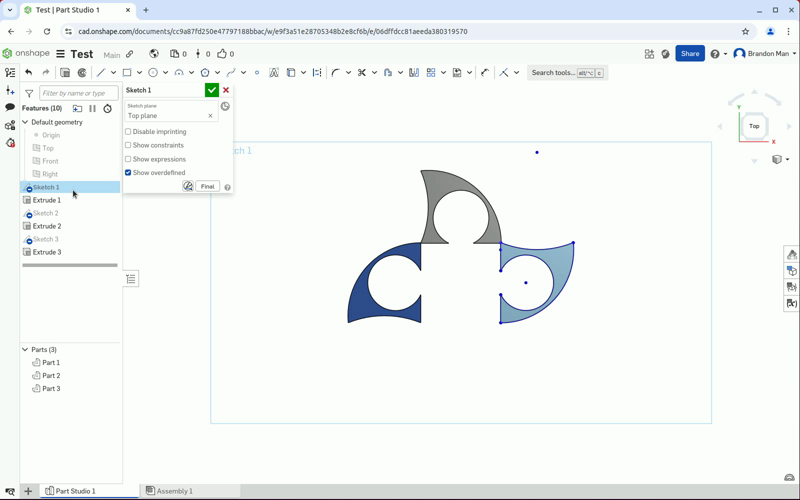
mouse_move(229, 92)
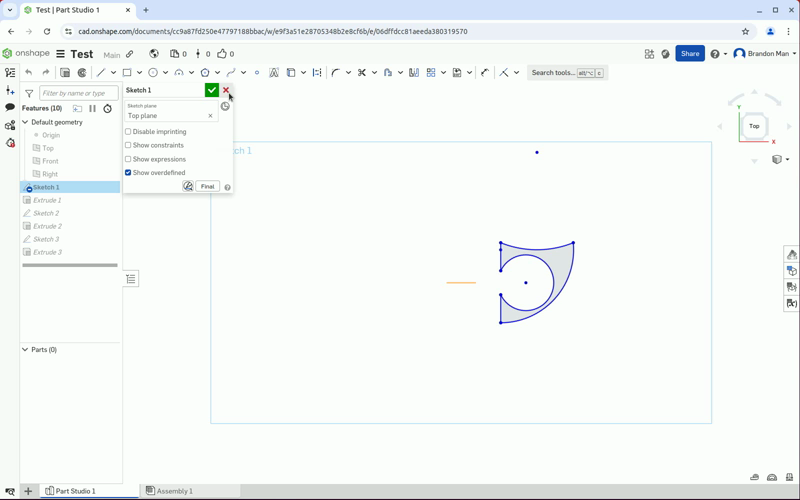
click(229, 92)
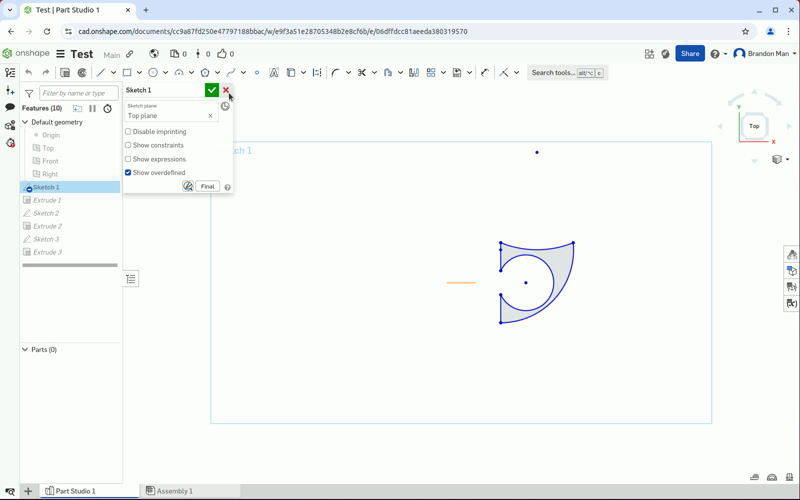
key(shift+s)
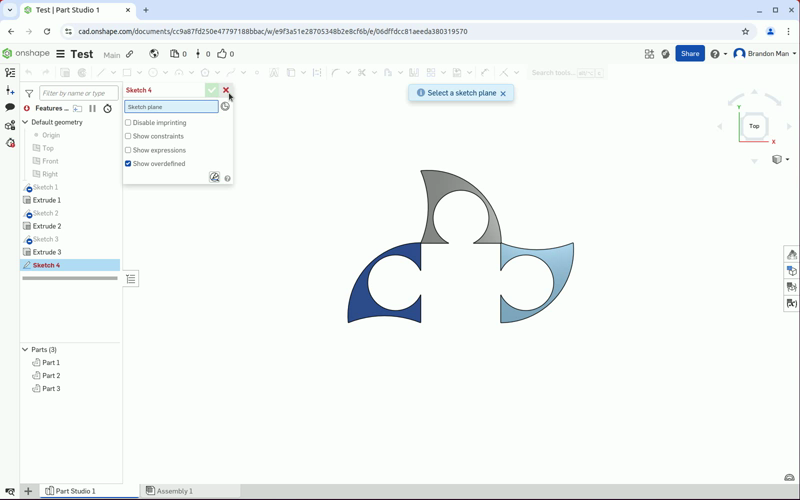
mouse_move(73, 150)
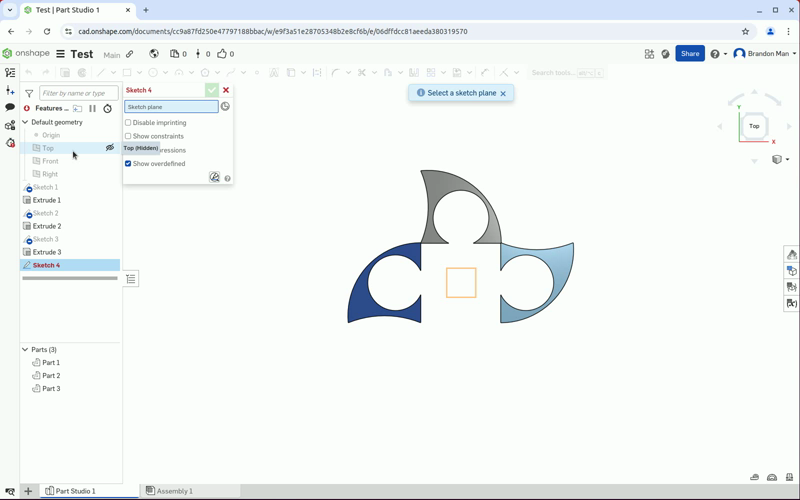
click(73, 150)
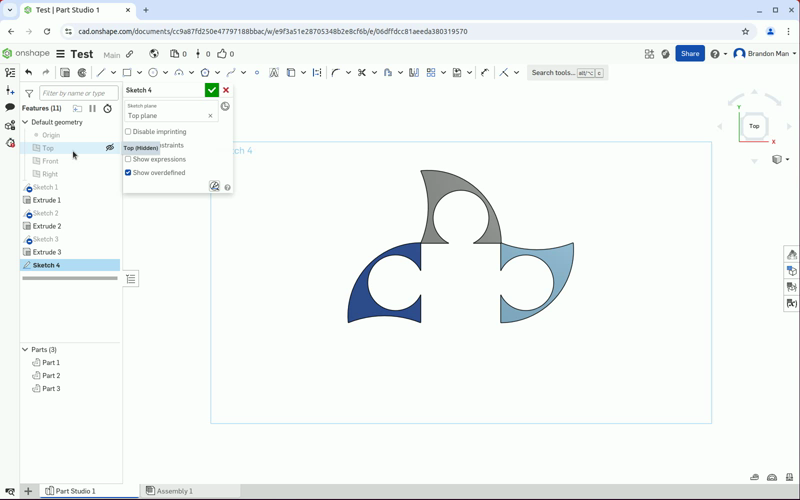
mouse_move(73, 352)
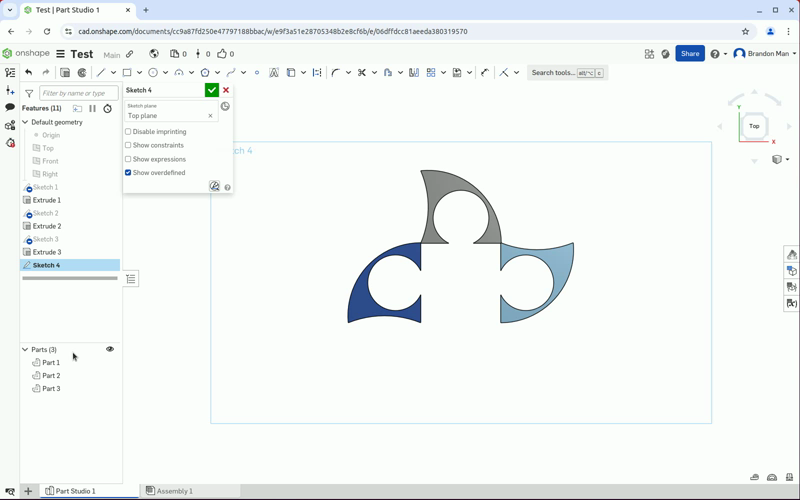
key(y)
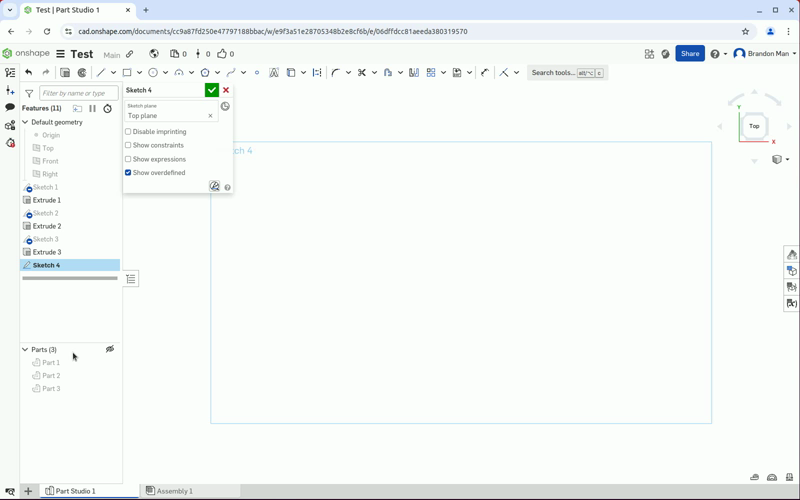
key(l)
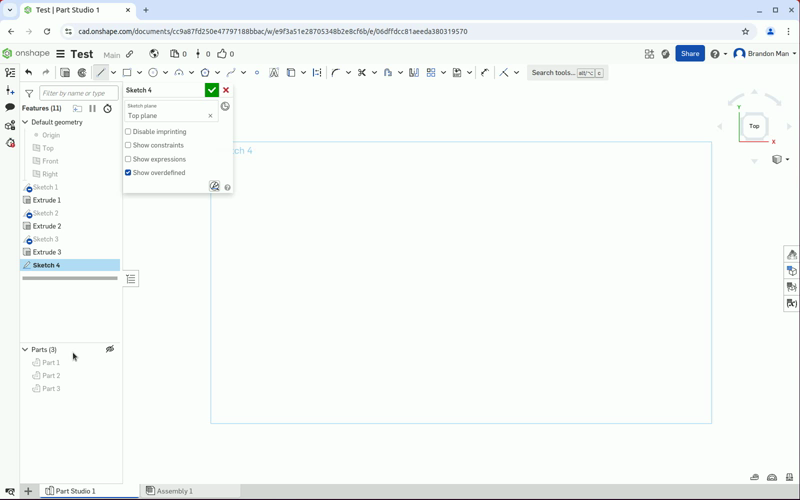
key_down(shift)
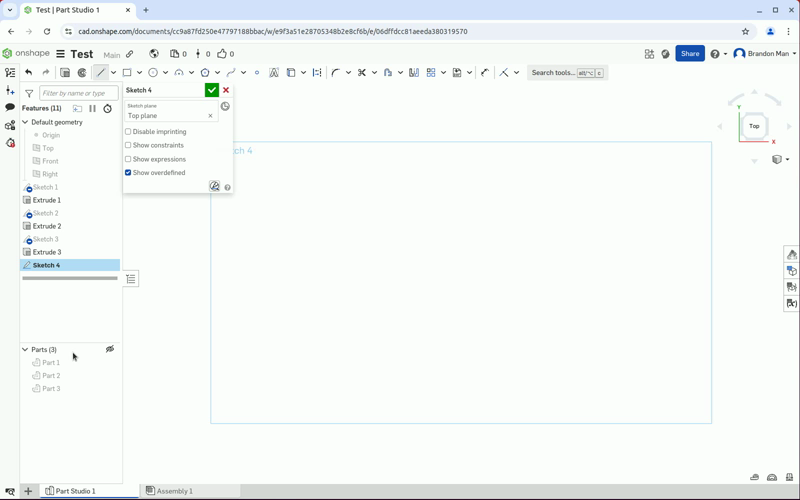
mouse_move(420, 322)
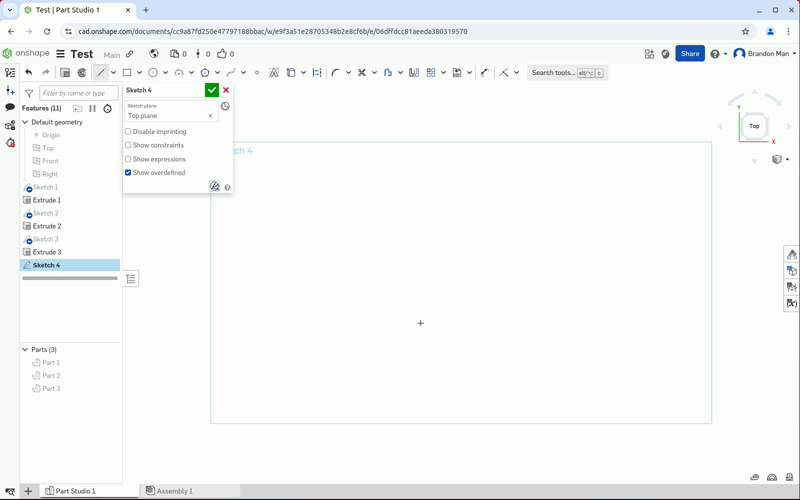
click(420, 322)
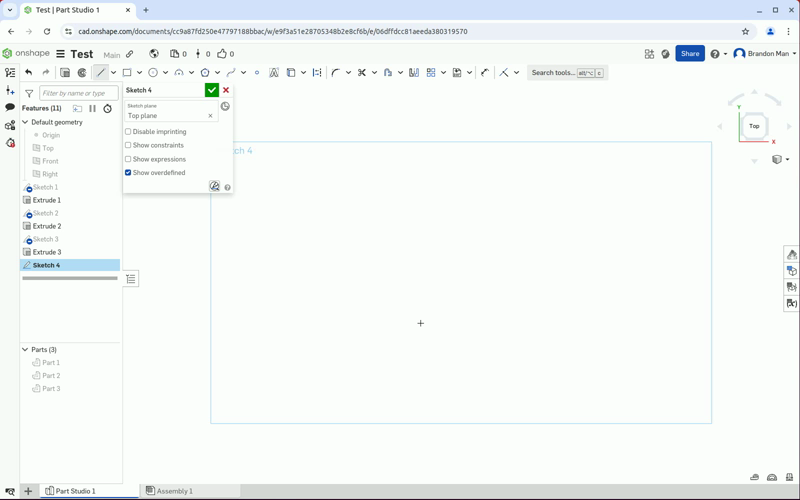
key_up(shift)
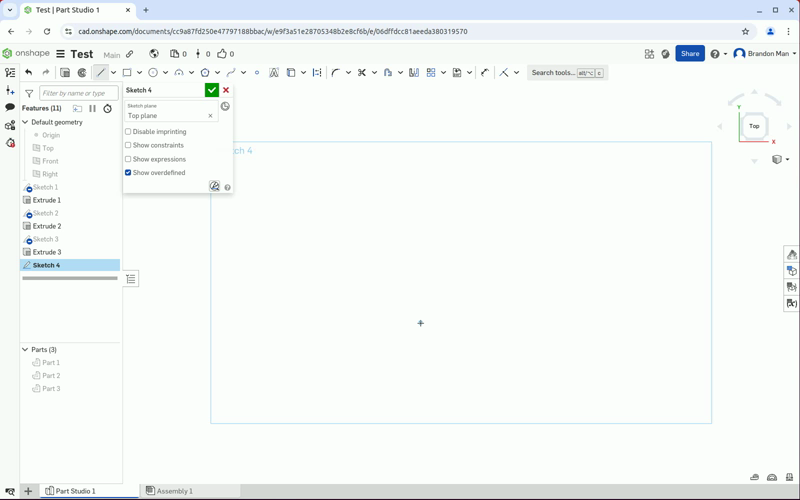
key_down(shift)
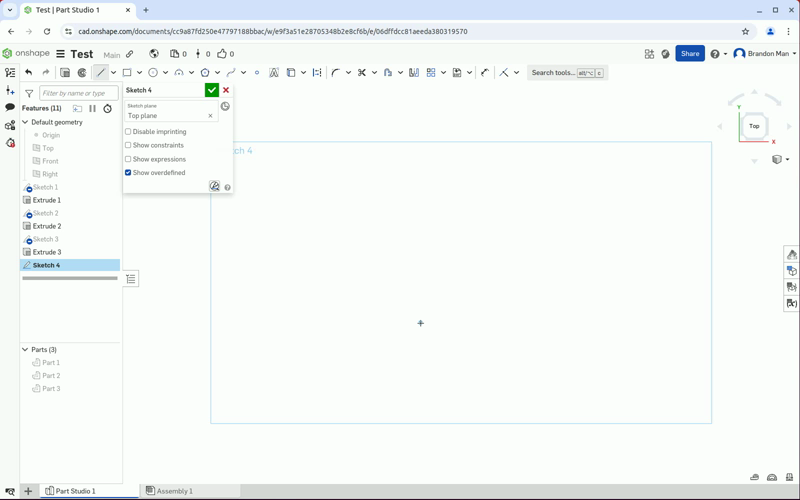
mouse_move(450, 322)
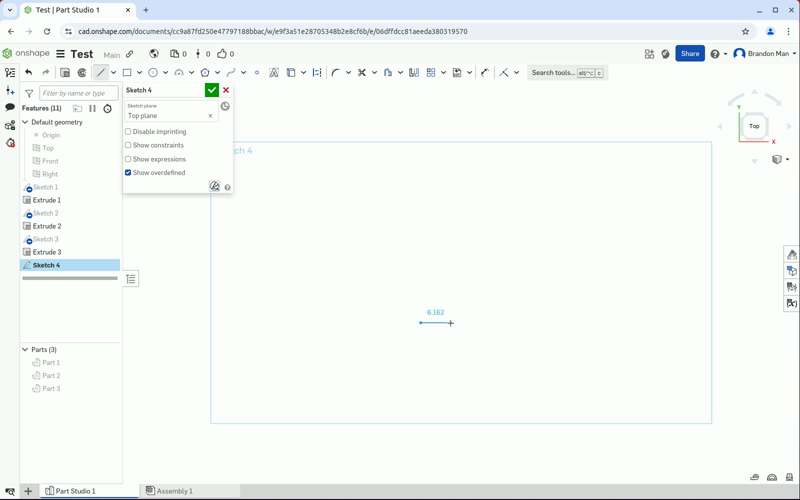
mouse_move(448, 322)
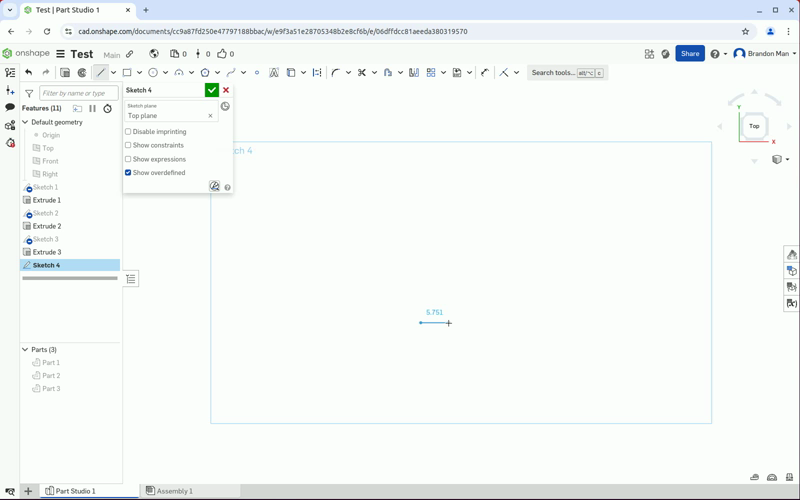
click(448, 322)
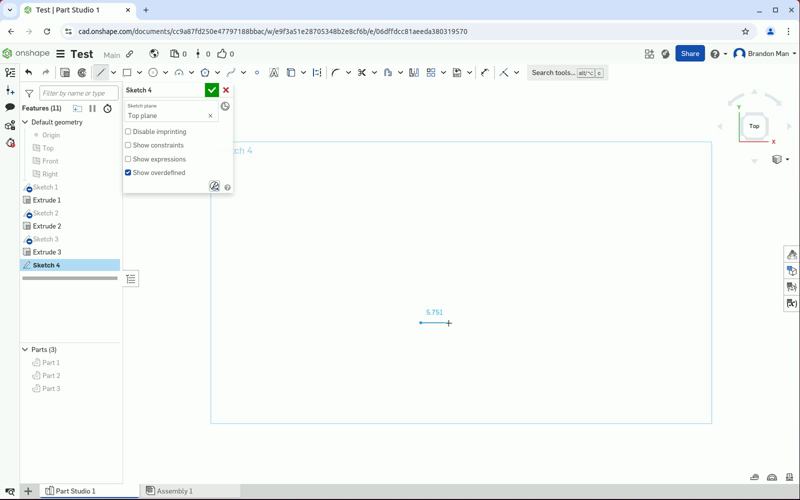
key_up(shift)
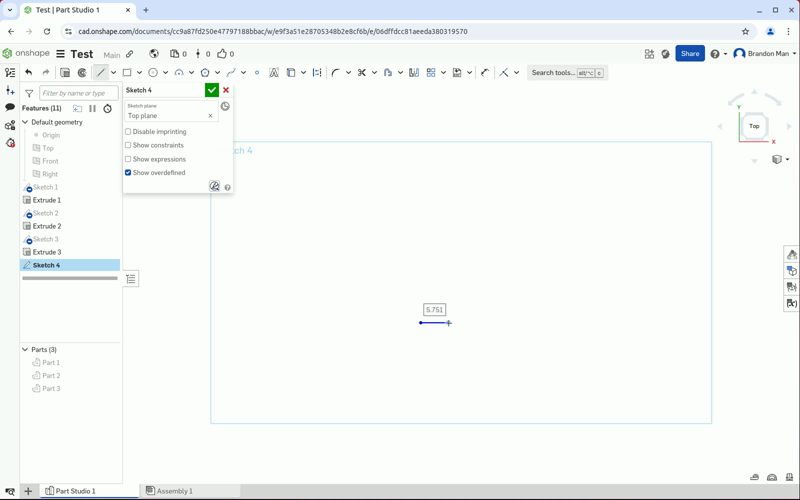
key(esc)
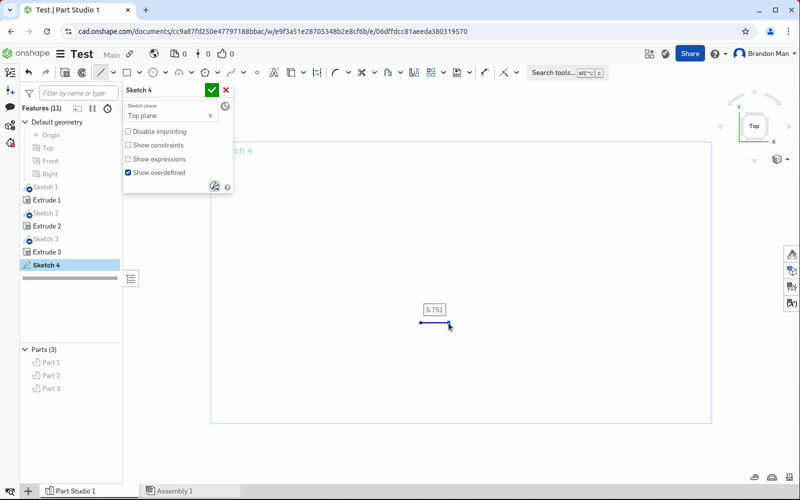
key(a)
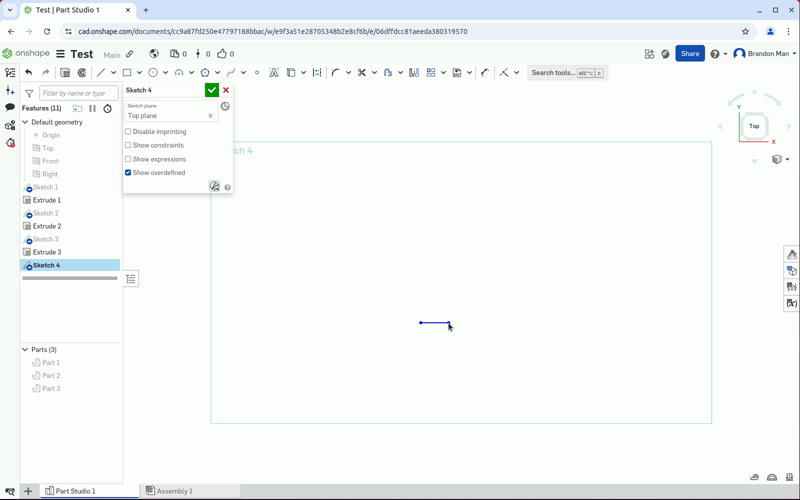
mouse_move(448, 322)
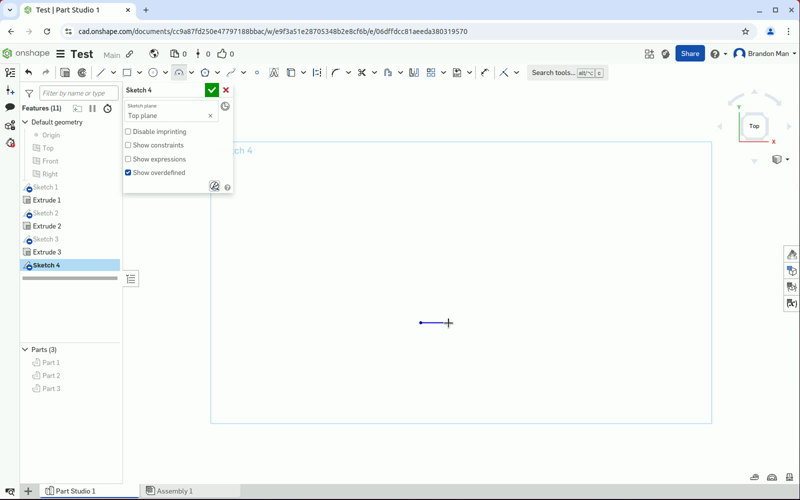
click(448, 322)
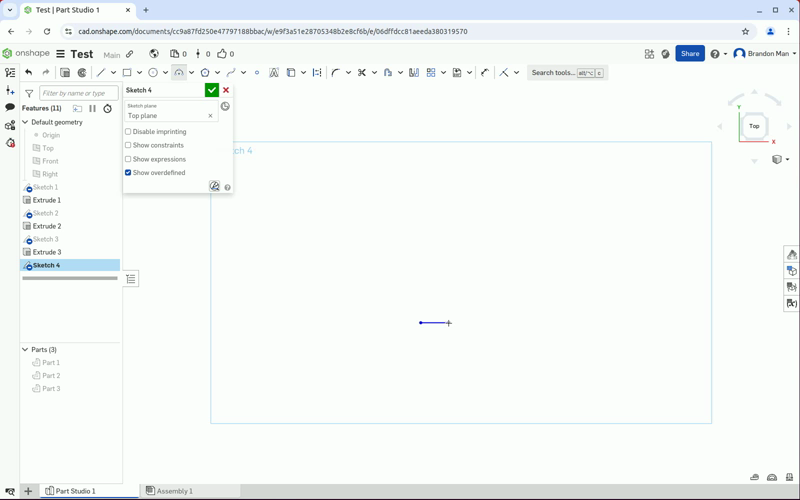
key_down(shift)
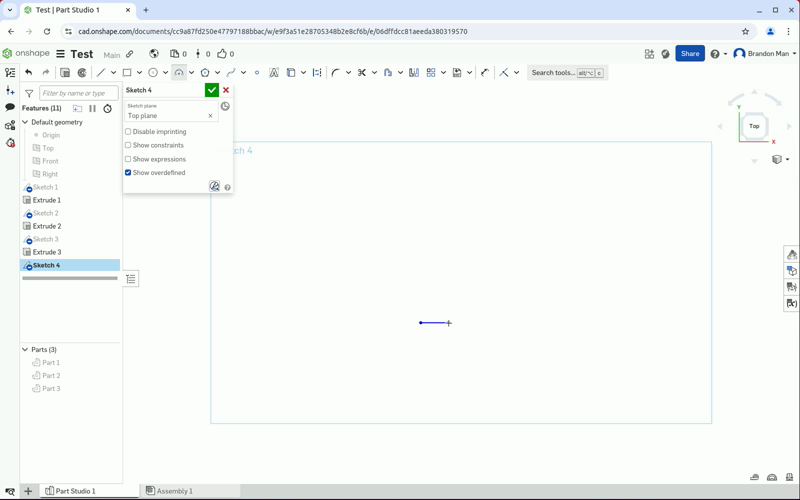
mouse_move(473, 322)
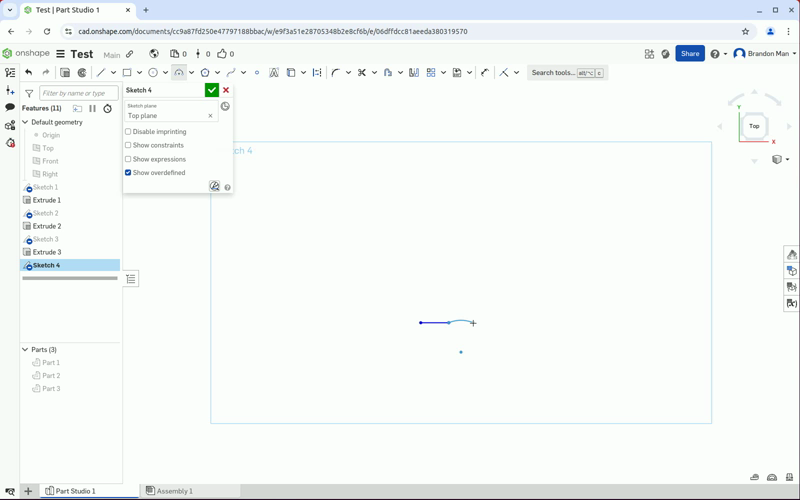
click(473, 322)
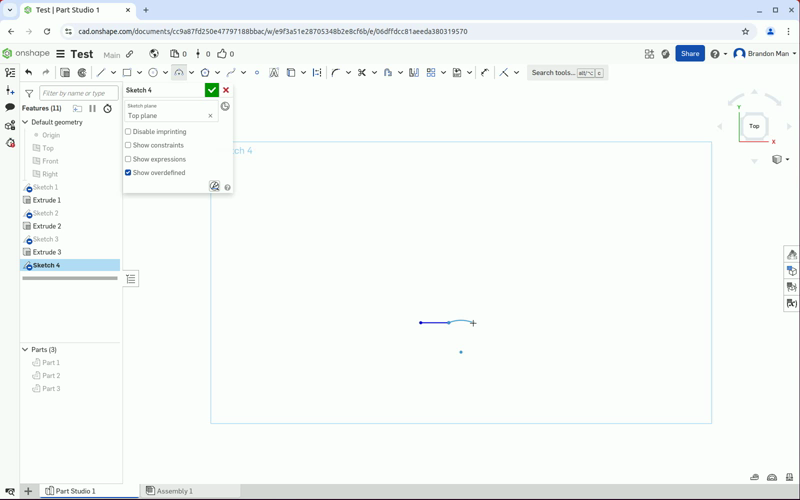
mouse_move(460, 320)
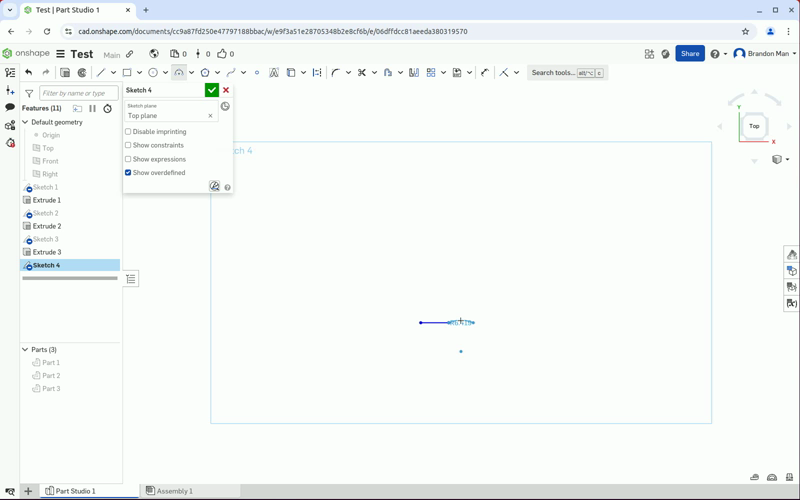
click(460, 320)
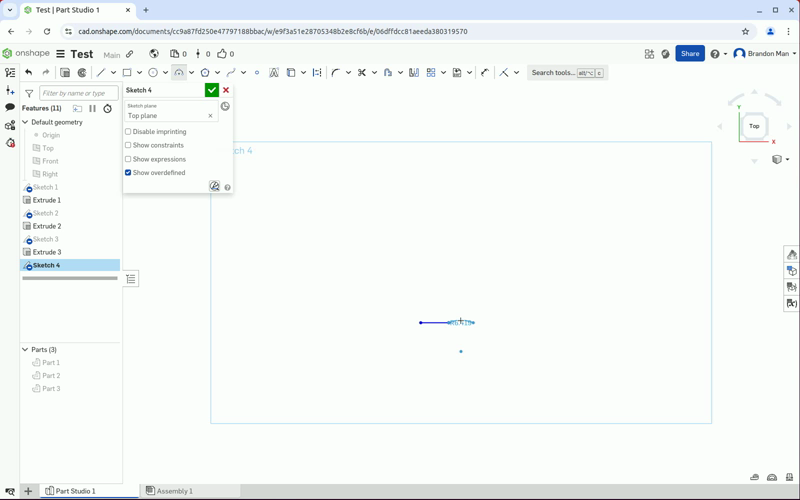
key_up(shift)
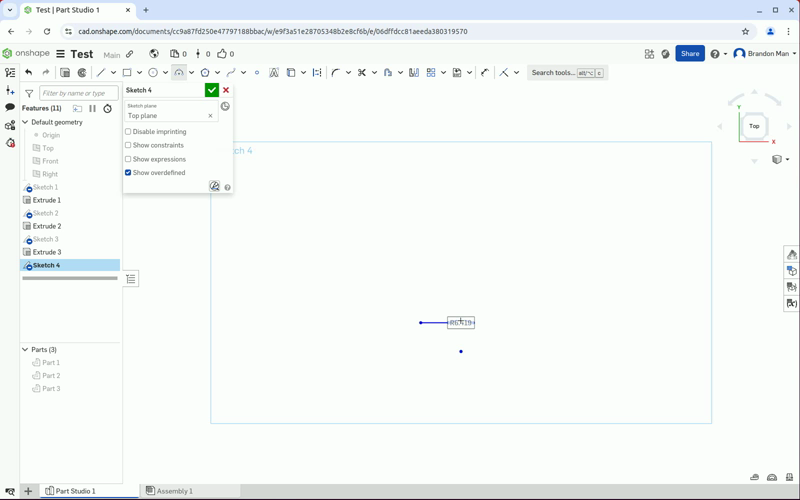
key(esc)
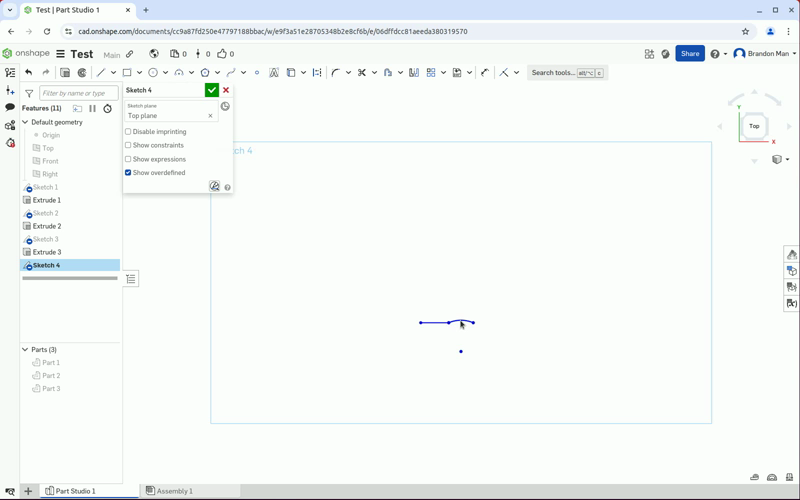
key(l)
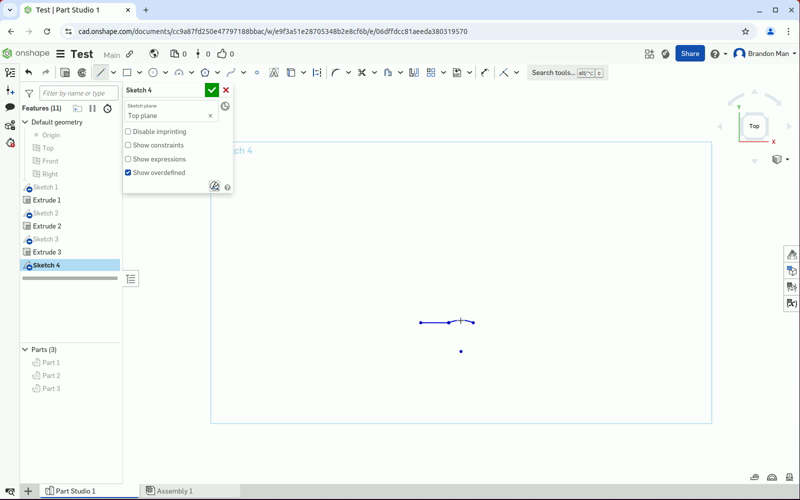
mouse_move(473, 322)
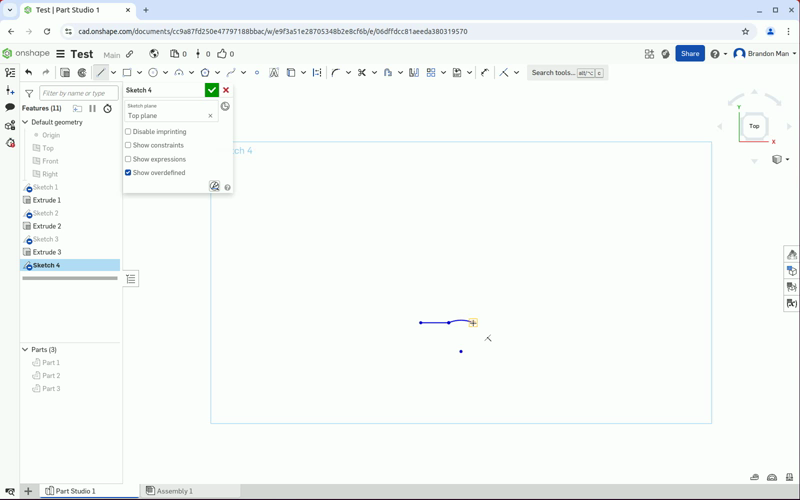
click(473, 322)
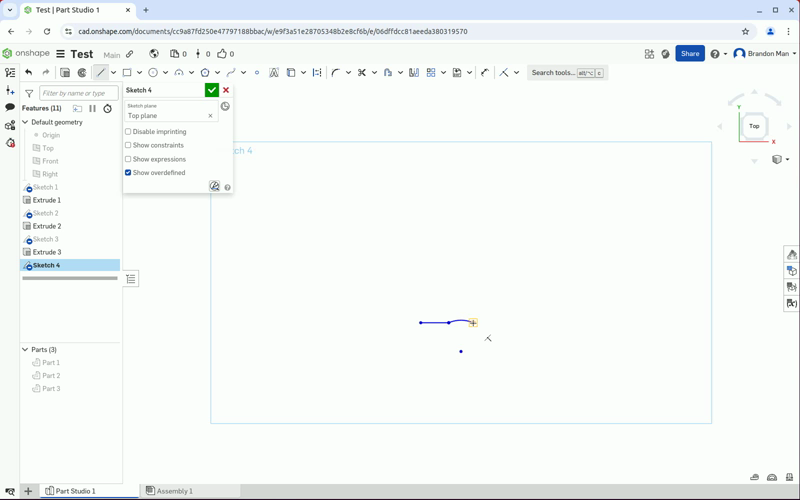
key_down(shift)
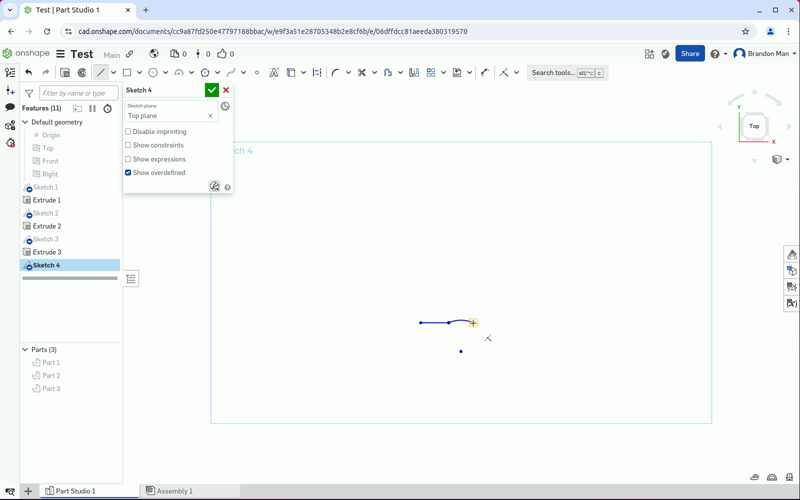
mouse_move(503, 322)
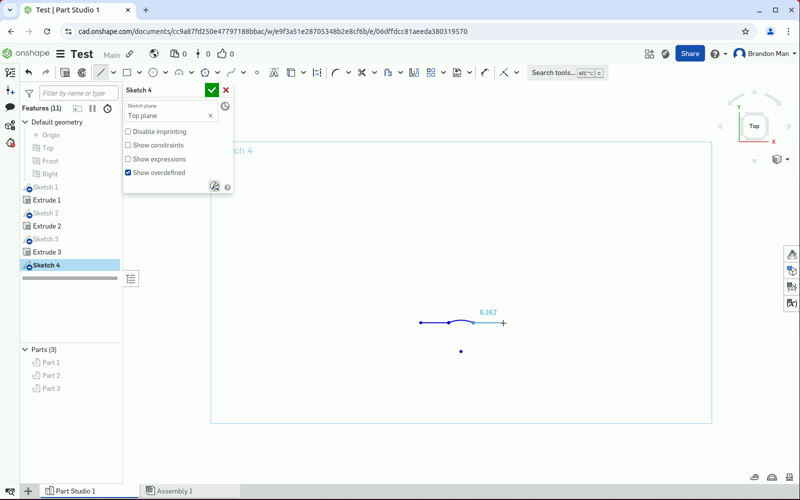
mouse_move(501, 322)
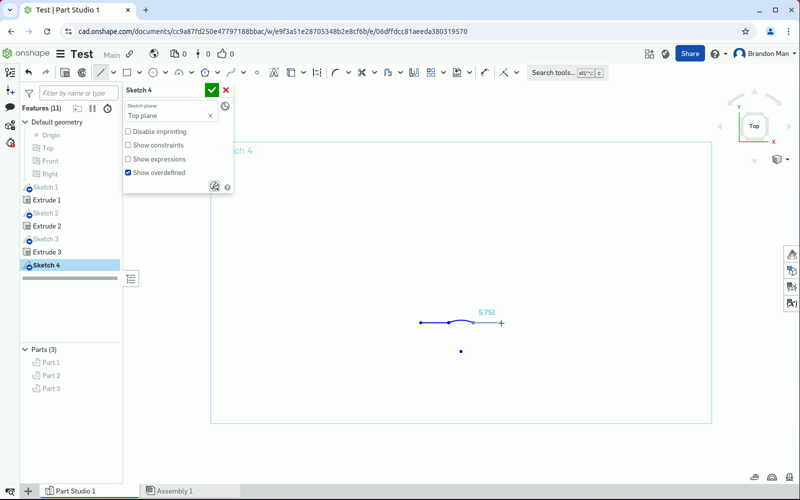
click(501, 322)
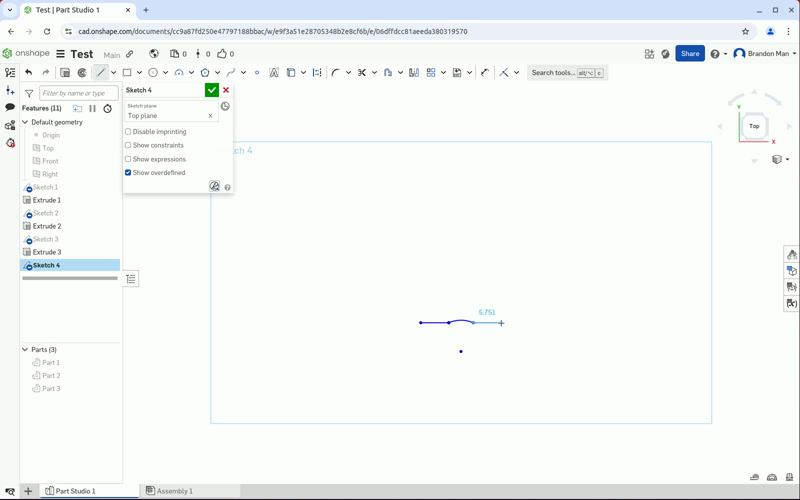
key_up(shift)
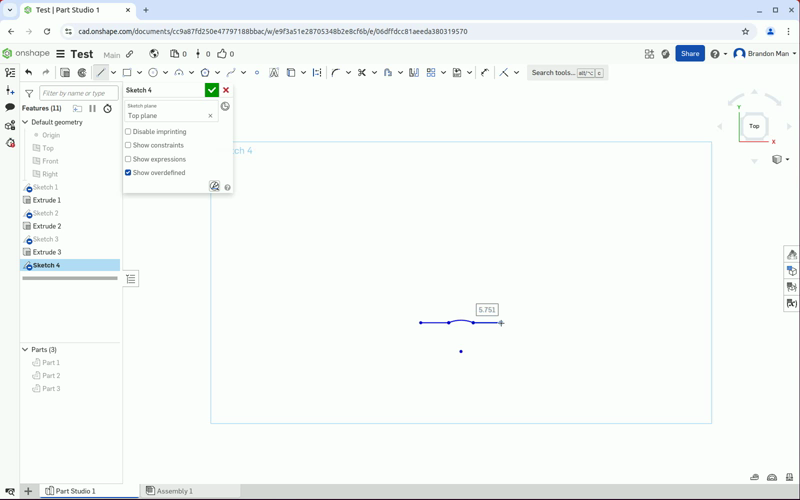
key_down(shift)
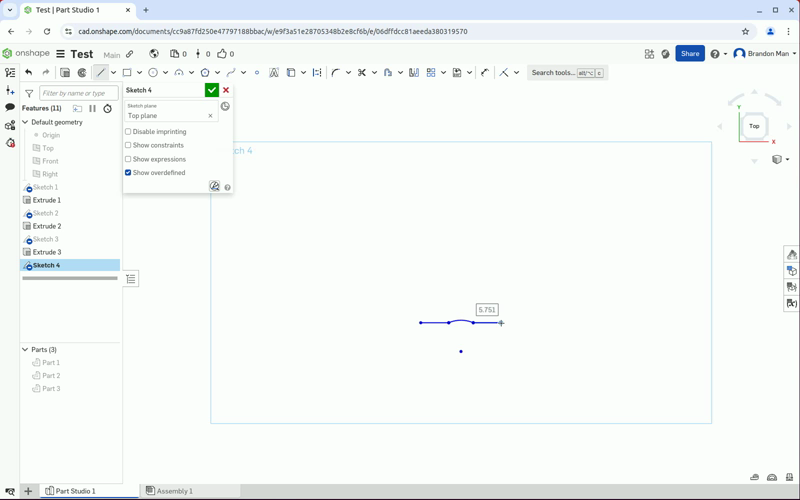
mouse_move(531, 322)
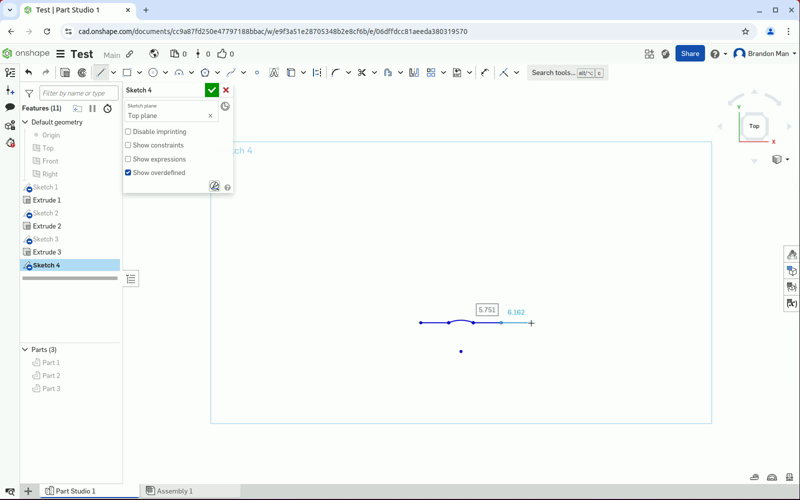
mouse_move(501, 294)
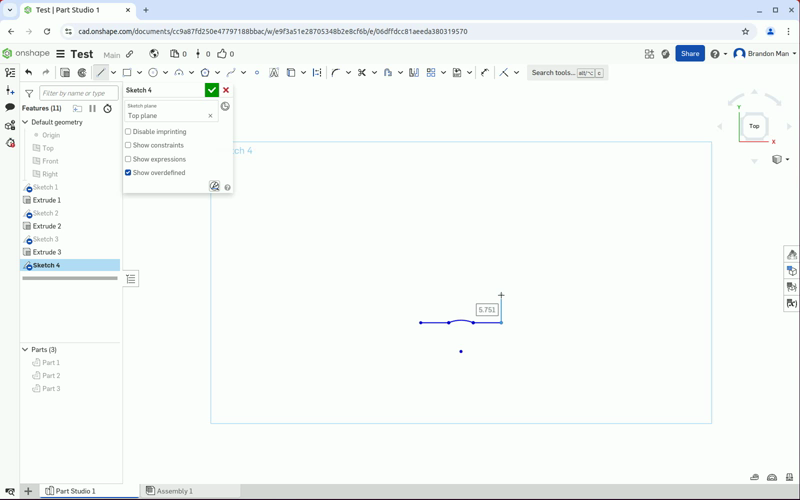
click(501, 294)
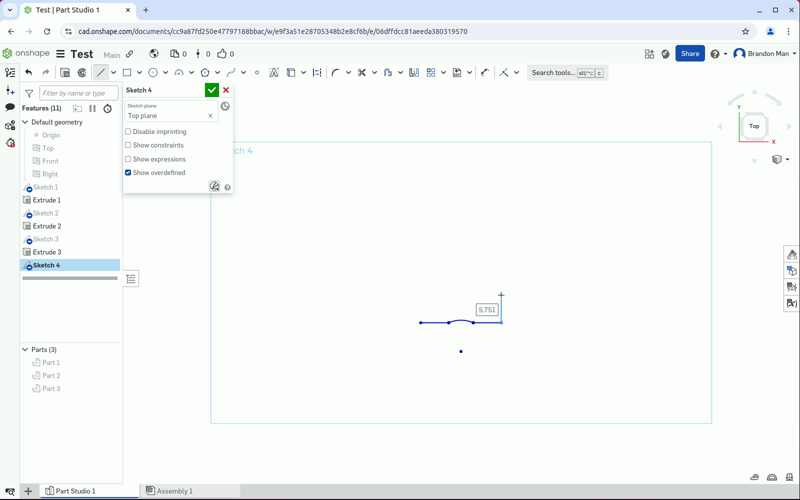
key_up(shift)
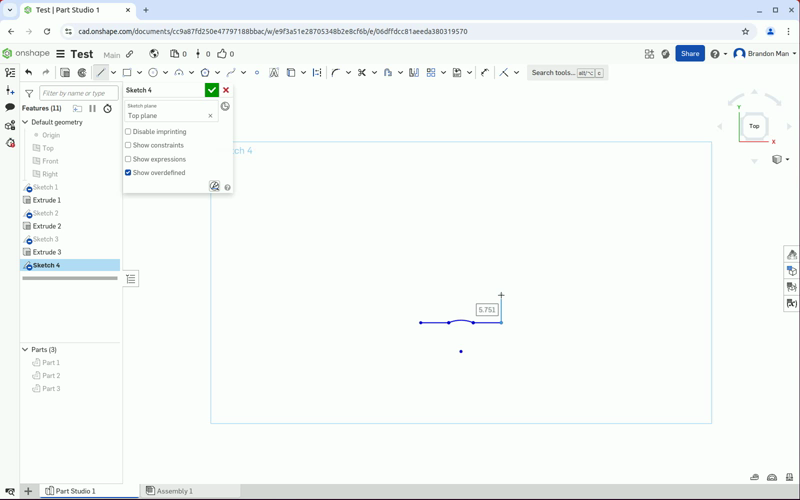
key(esc)
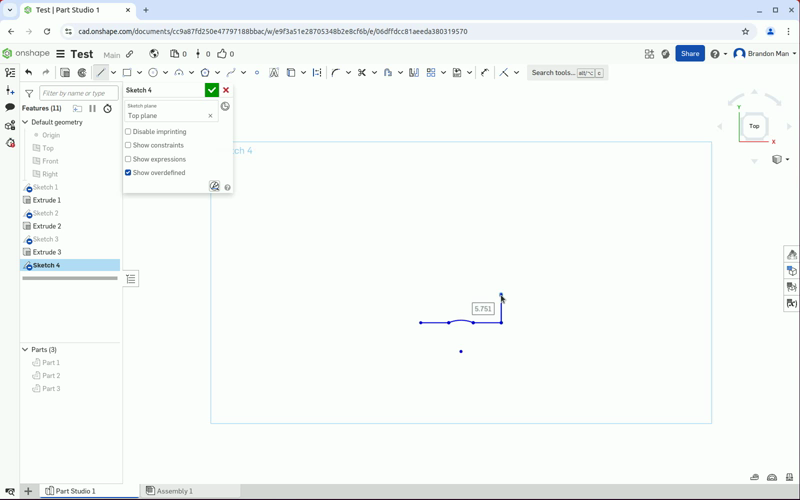
key(a)
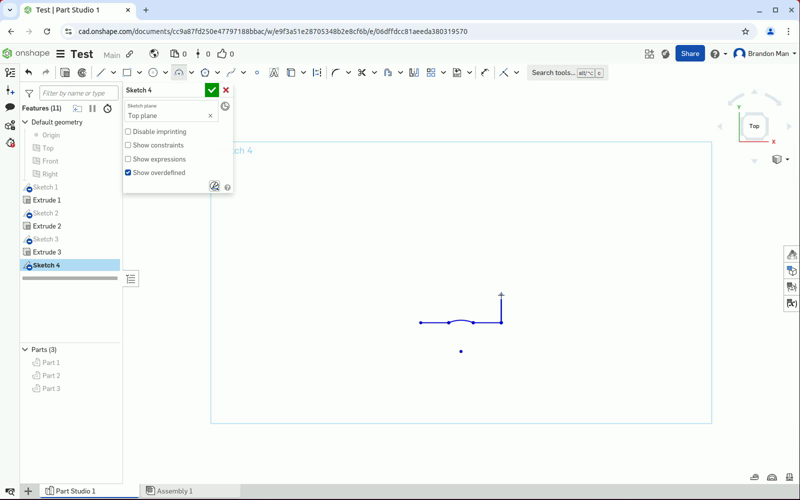
mouse_move(501, 294)
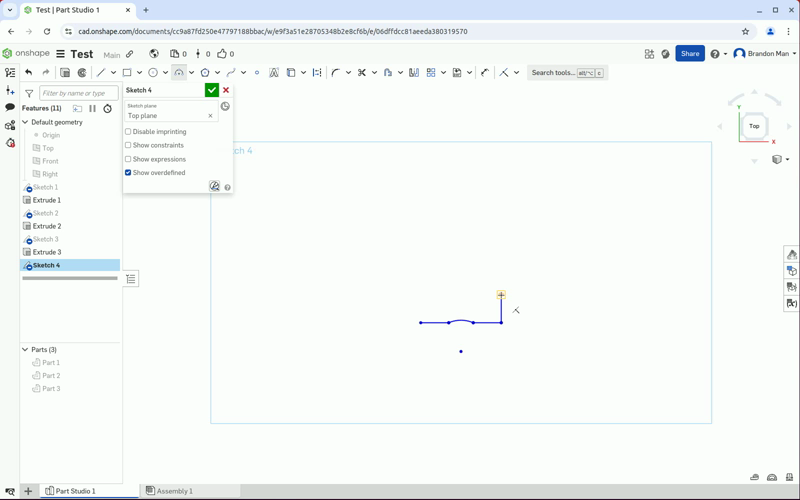
click(501, 294)
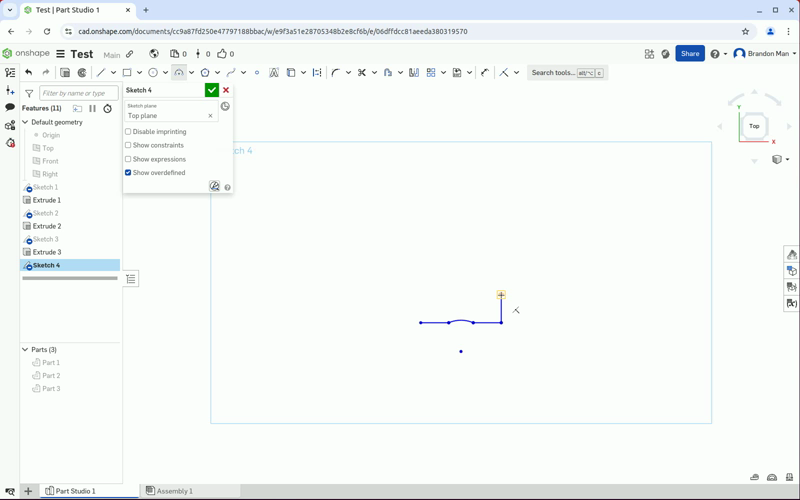
key_down(shift)
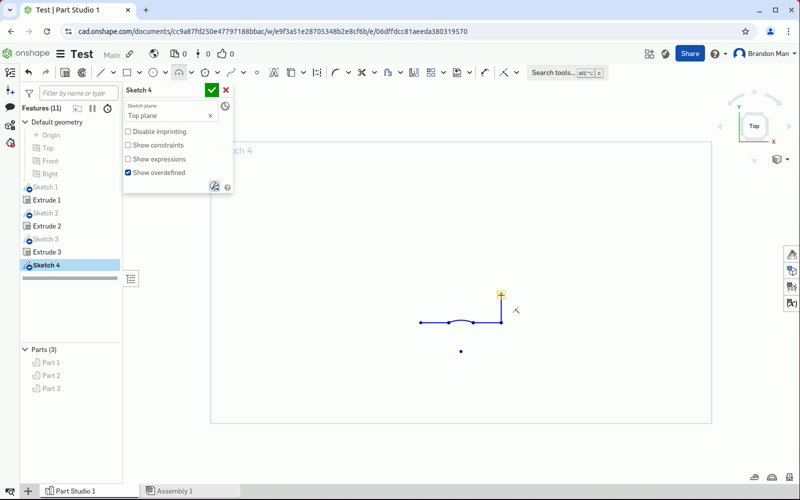
mouse_move(501, 270)
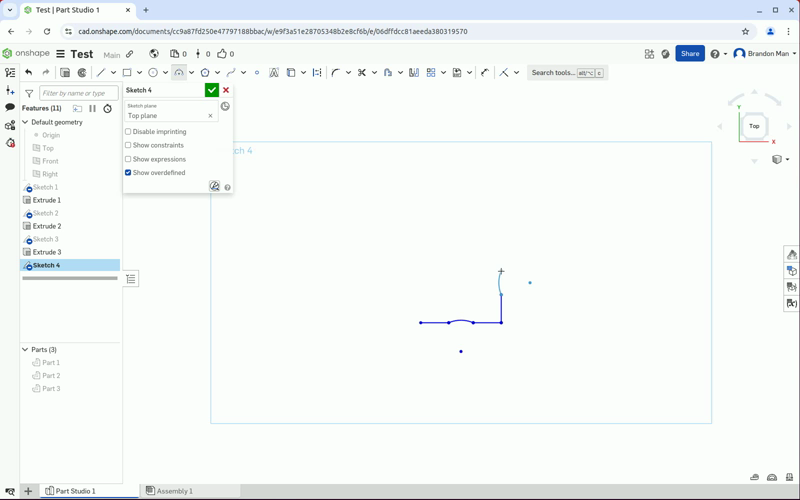
click(501, 270)
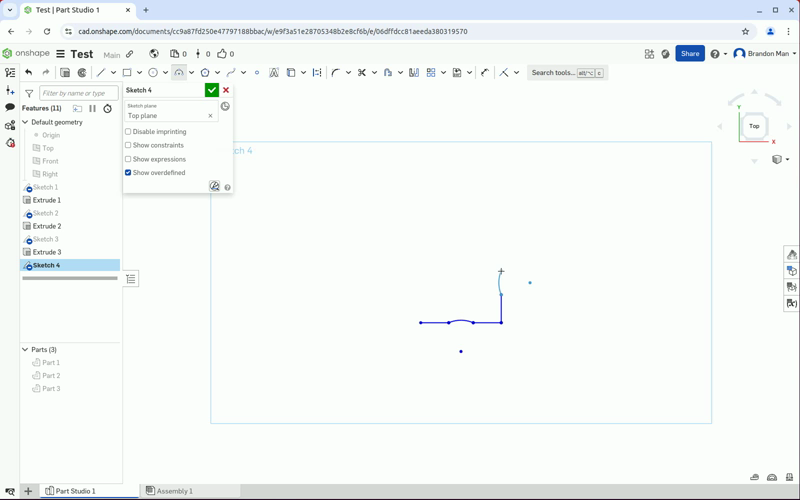
mouse_move(498, 282)
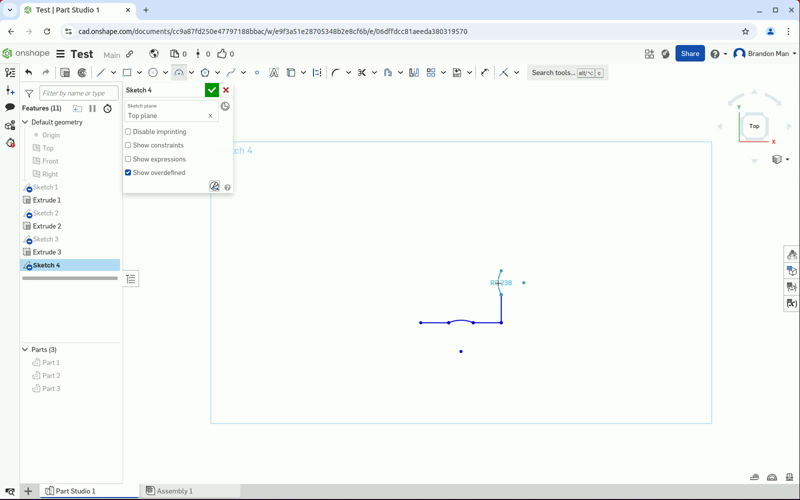
click(498, 282)
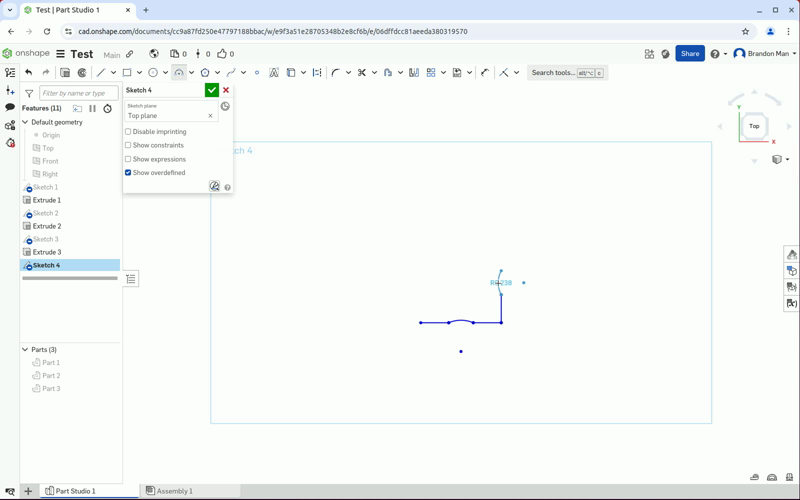
key_up(shift)
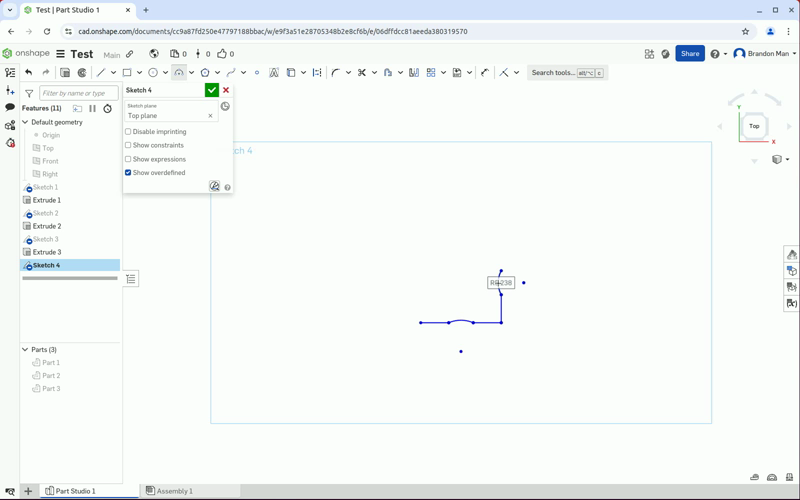
key(esc)
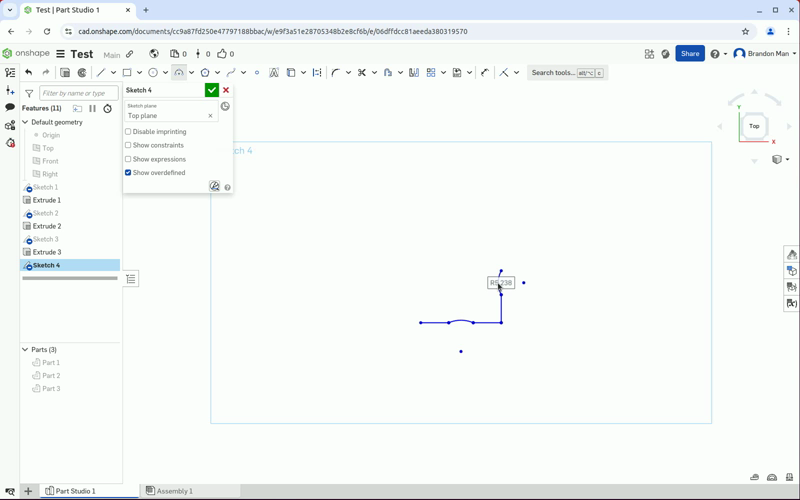
key(l)
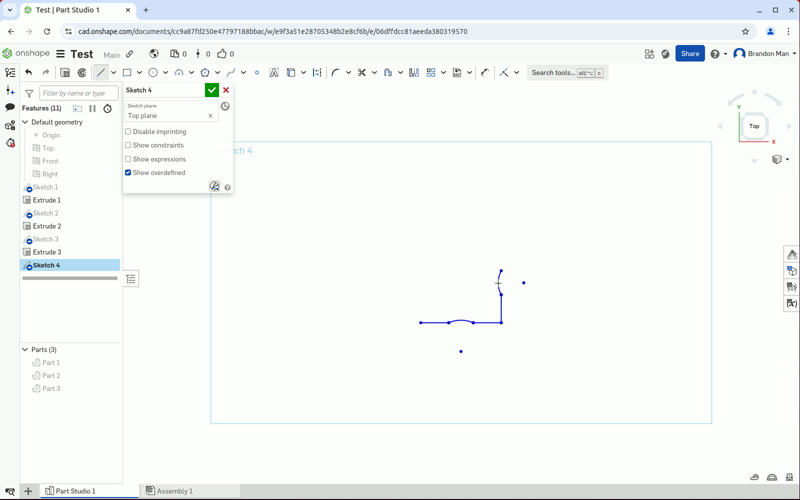
mouse_move(501, 270)
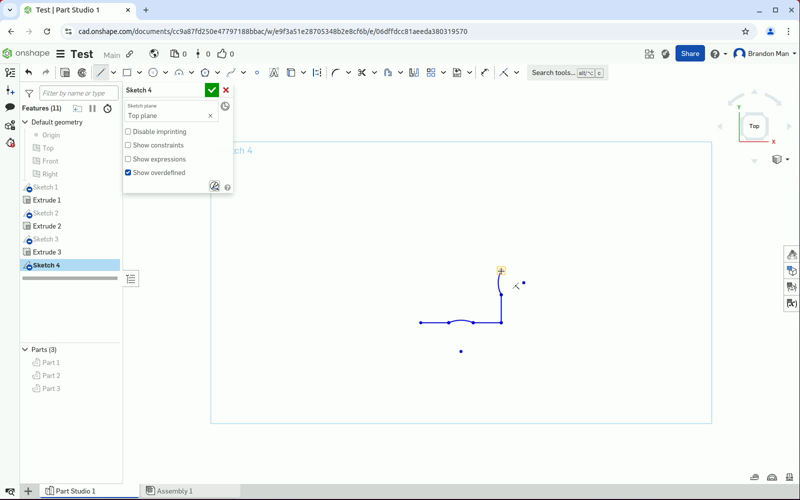
click(501, 270)
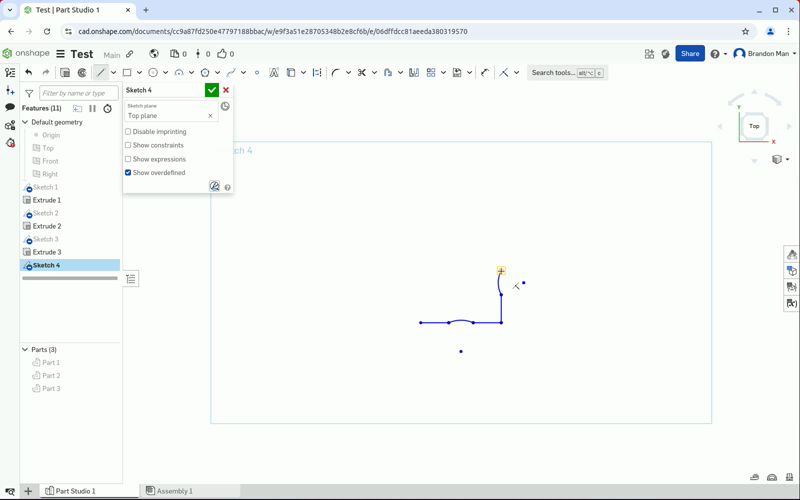
key_down(shift)
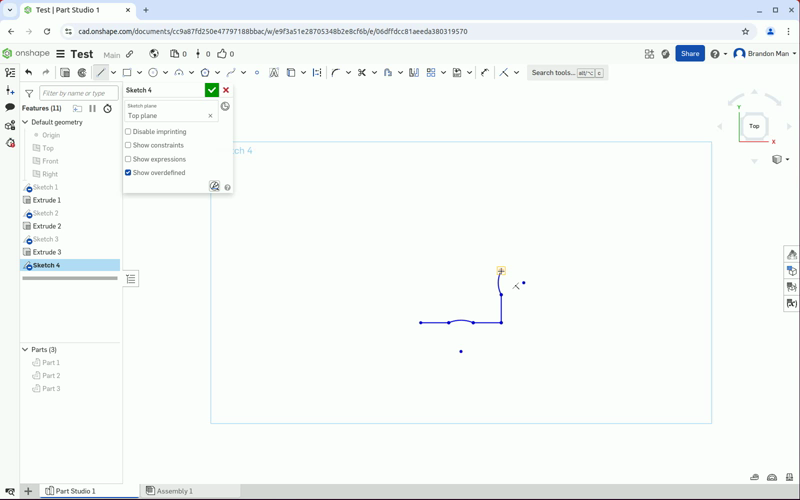
mouse_move(531, 270)
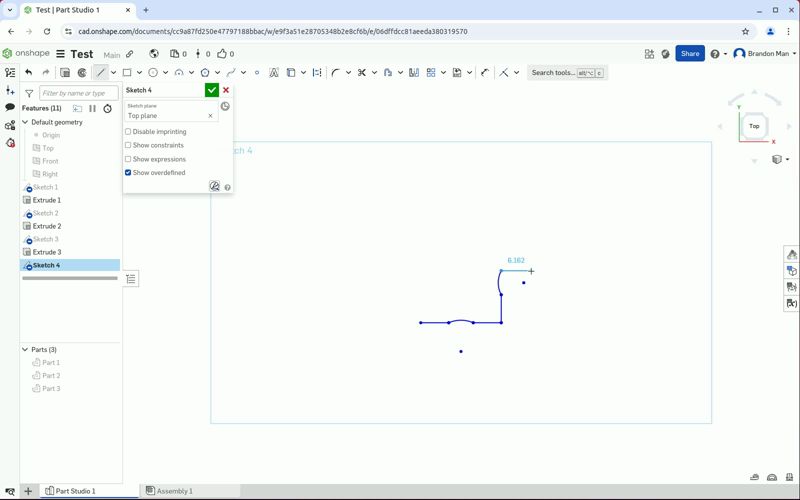
mouse_move(501, 242)
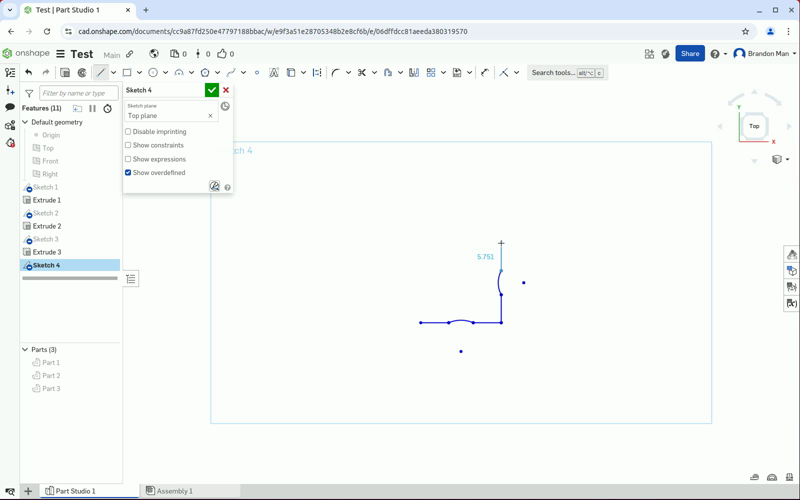
click(501, 242)
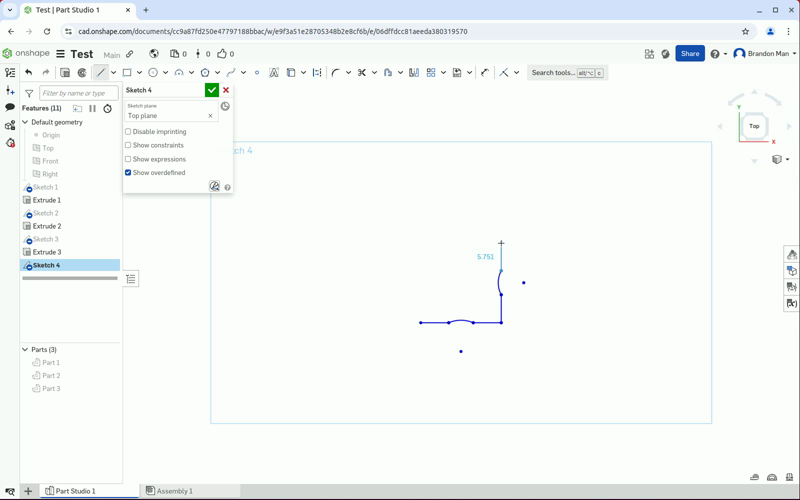
key_up(shift)
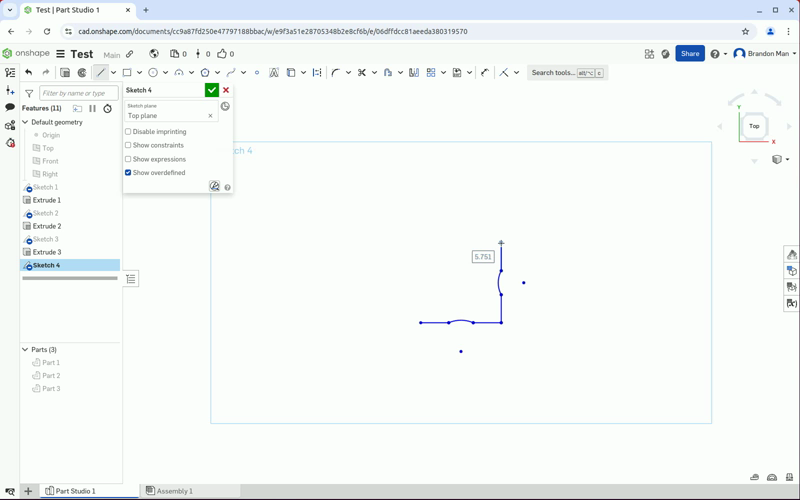
key_down(shift)
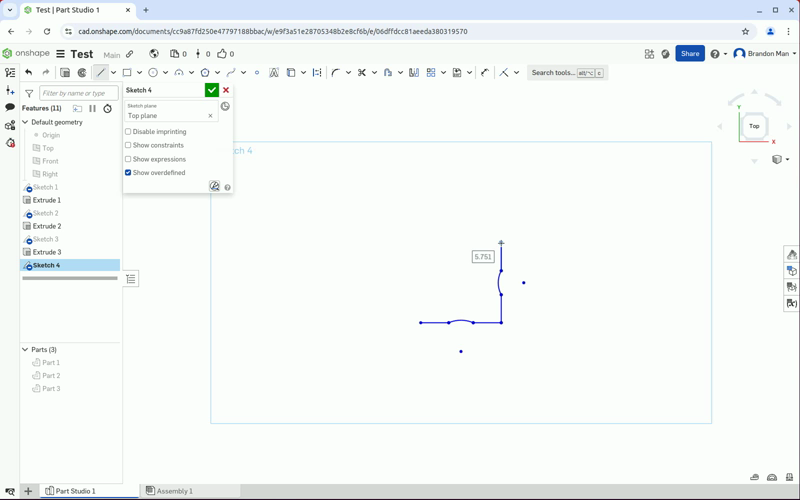
mouse_move(531, 242)
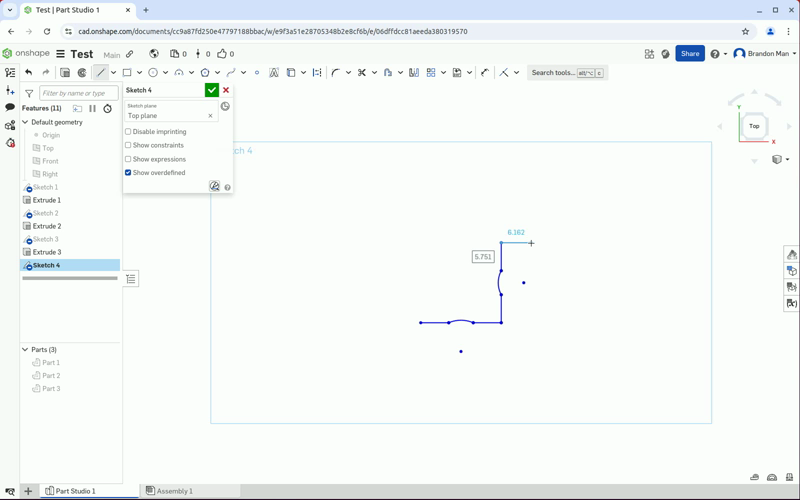
mouse_move(473, 242)
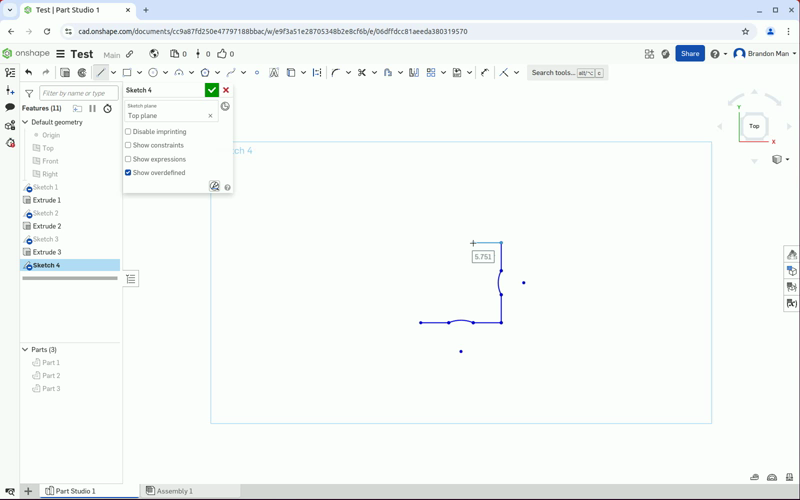
click(473, 242)
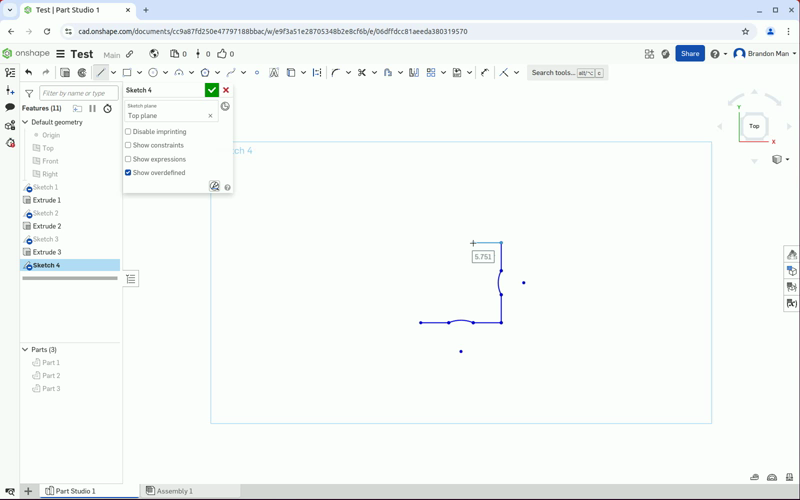
key_up(shift)
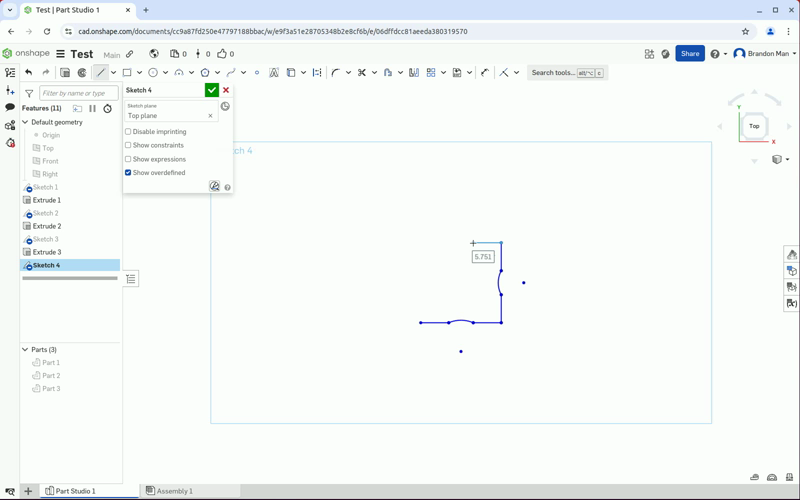
key(esc)
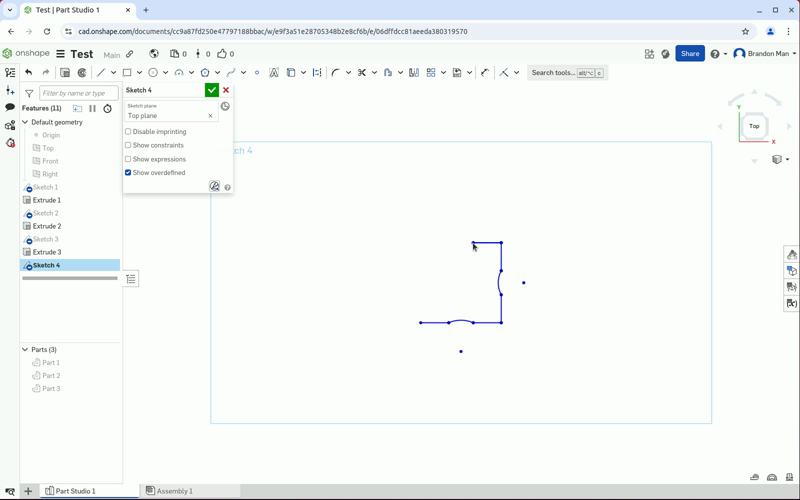
key(a)
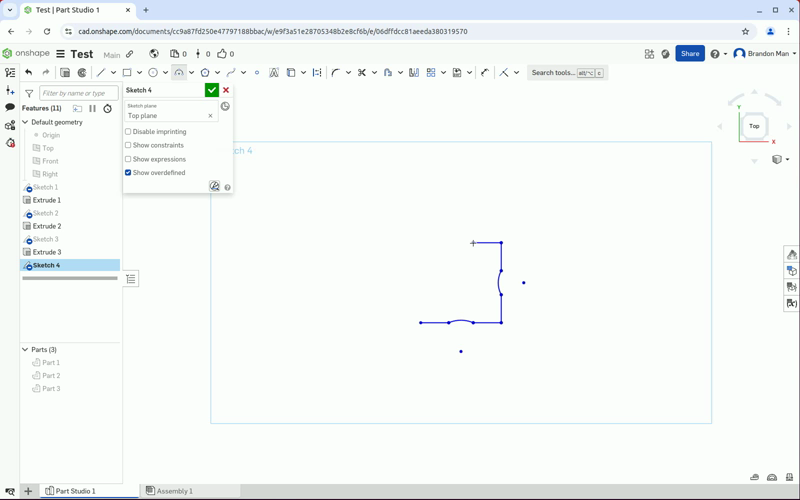
mouse_move(473, 242)
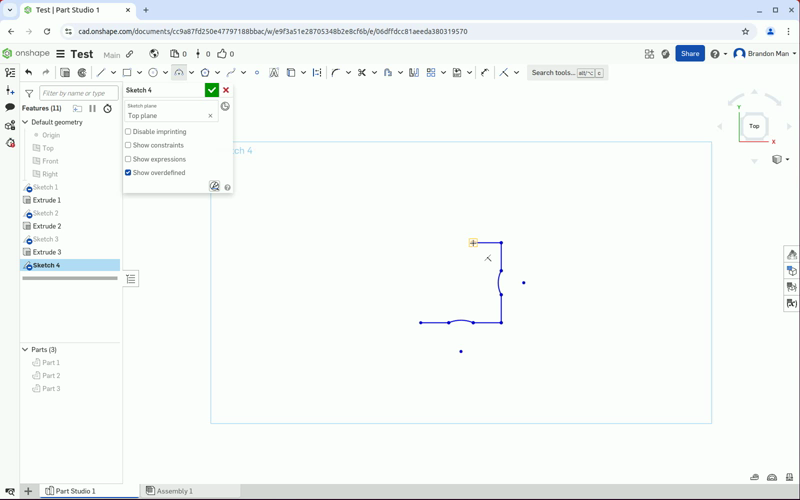
click(473, 242)
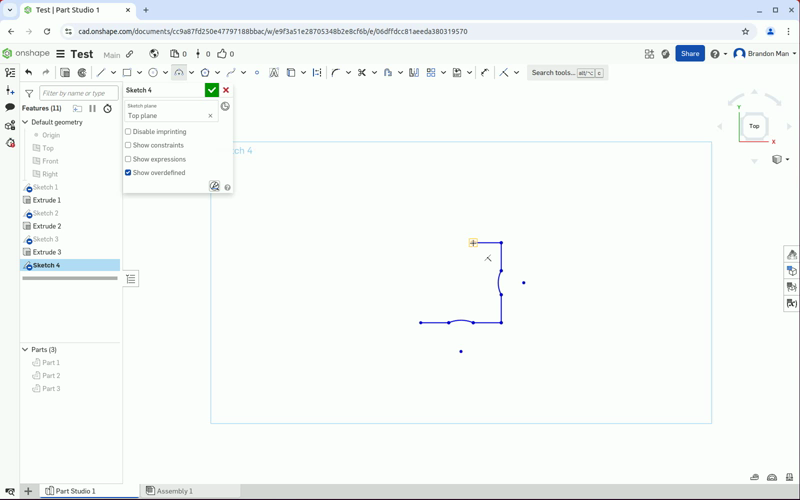
key_down(shift)
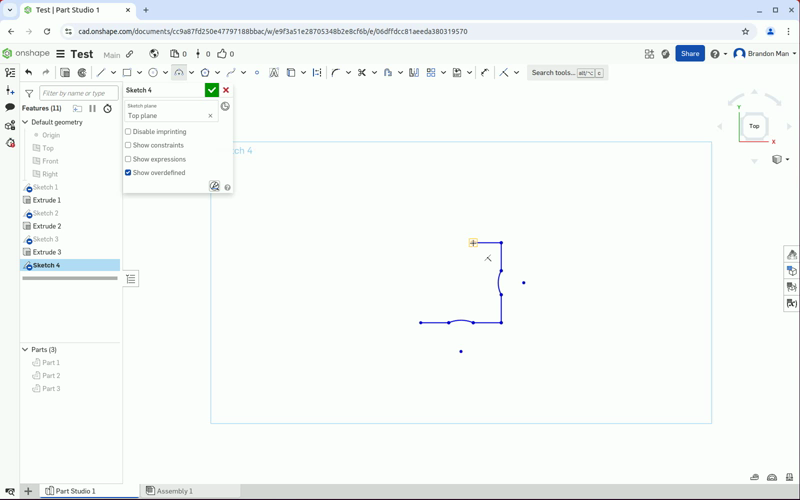
mouse_move(448, 242)
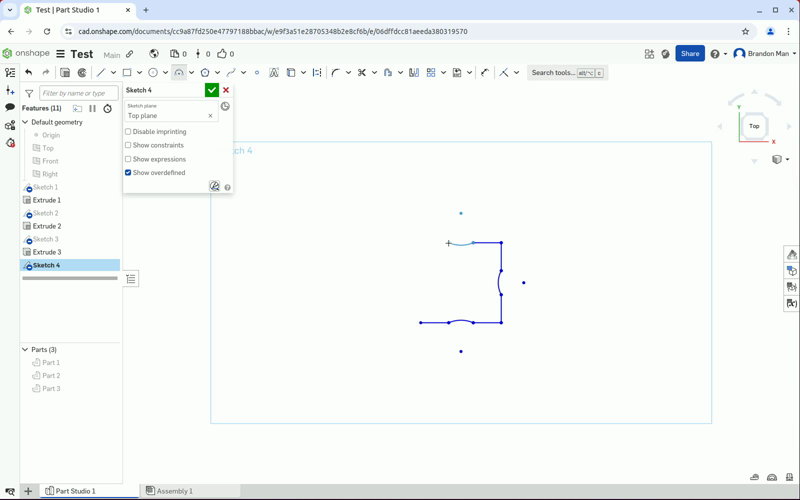
click(448, 242)
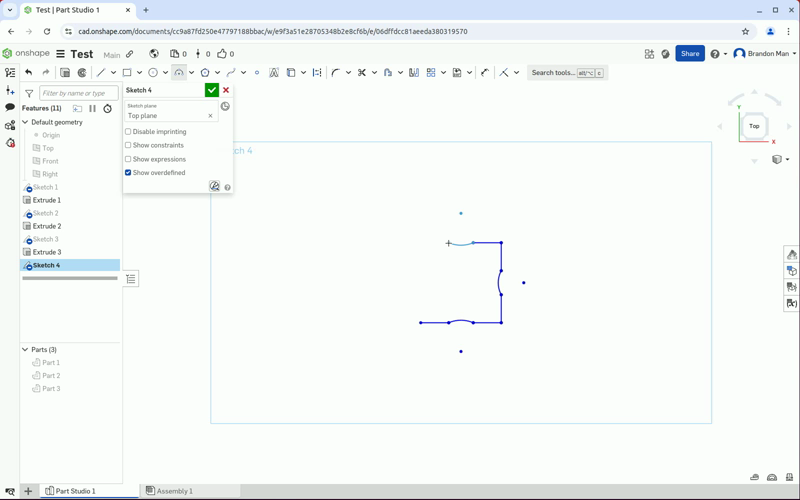
mouse_move(460, 245)
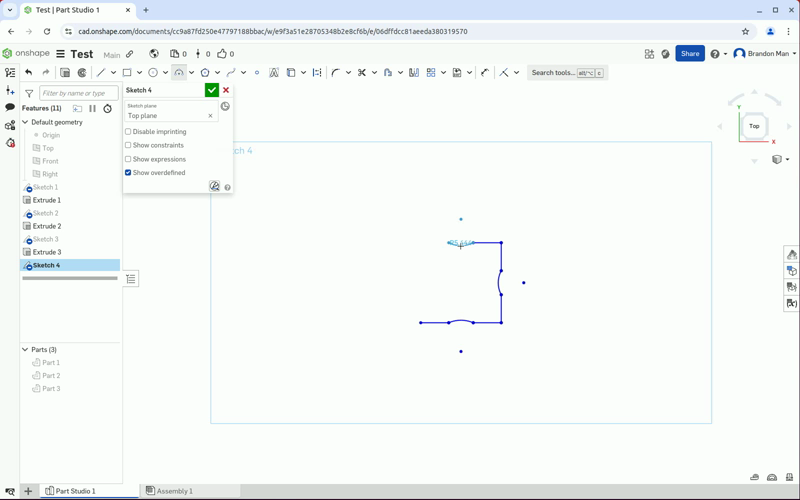
click(460, 245)
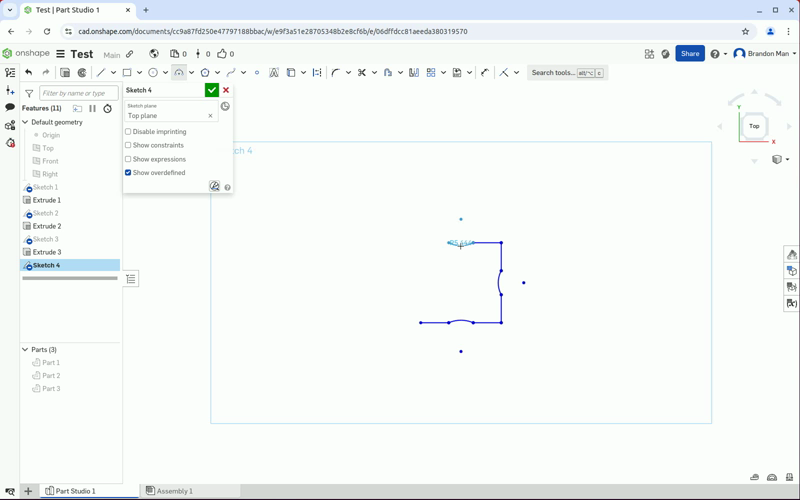
key_up(shift)
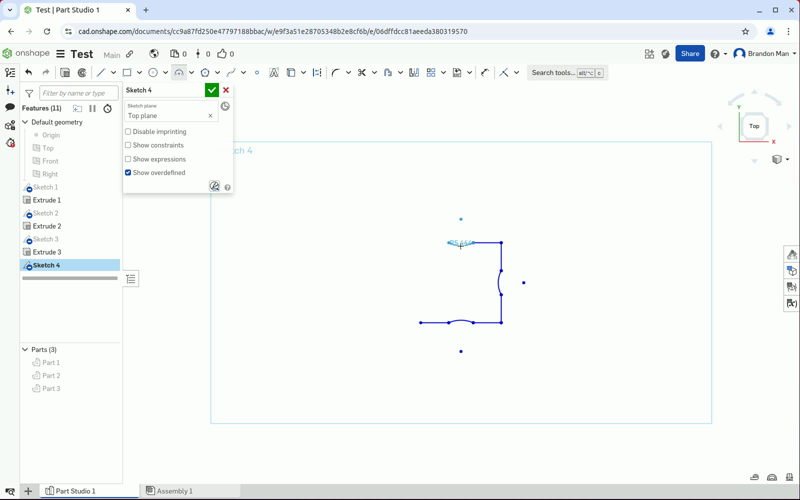
key(esc)
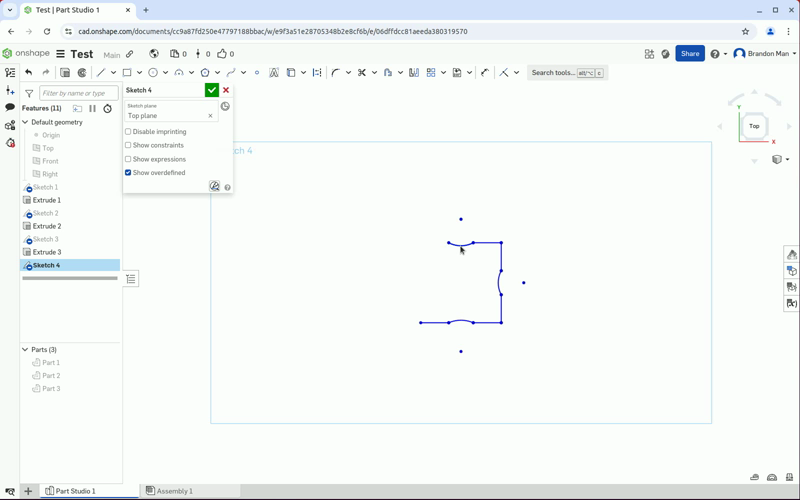
key(l)
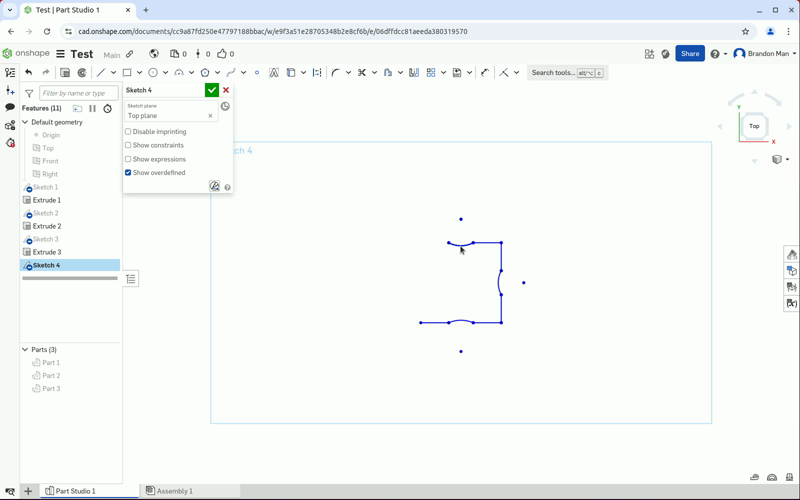
mouse_move(448, 242)
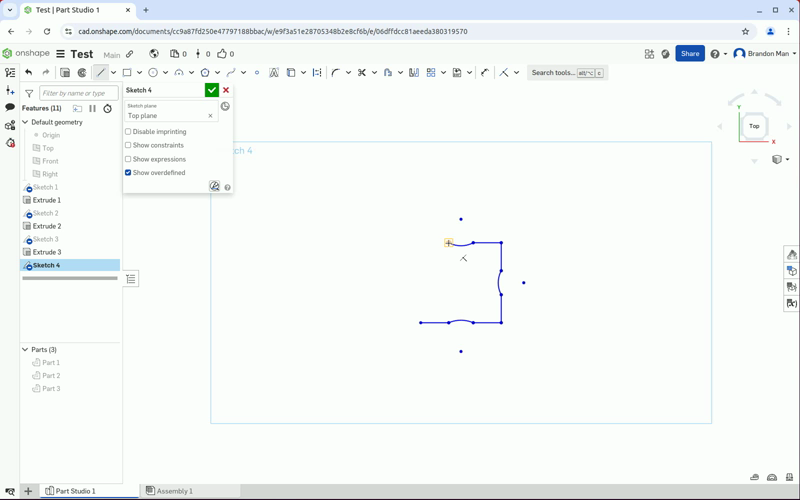
click(448, 242)
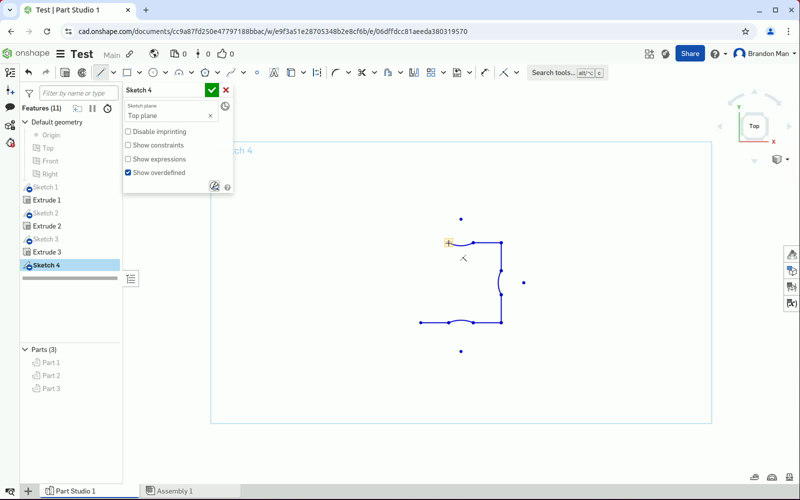
key_down(shift)
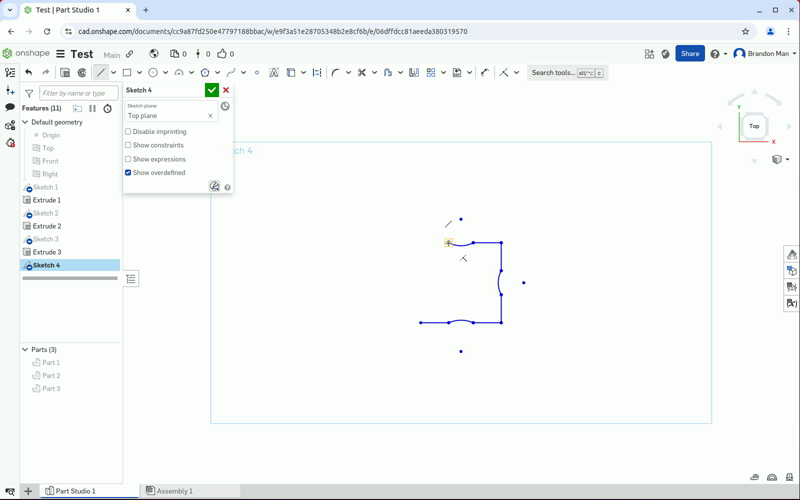
mouse_move(478, 242)
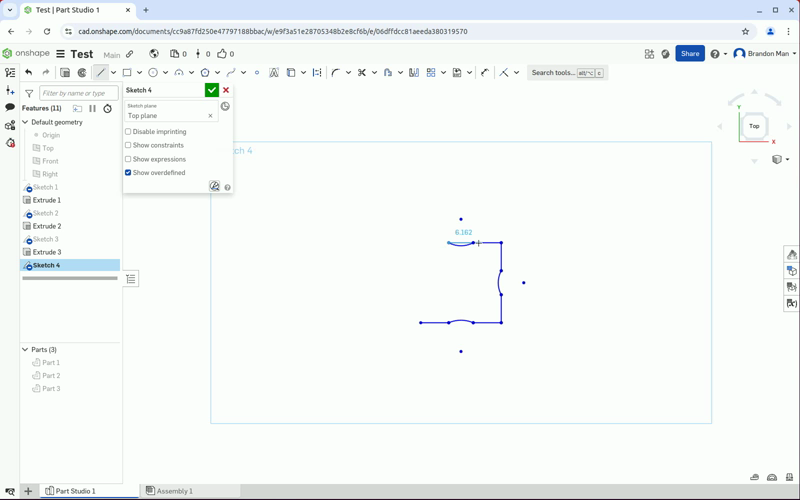
mouse_move(420, 242)
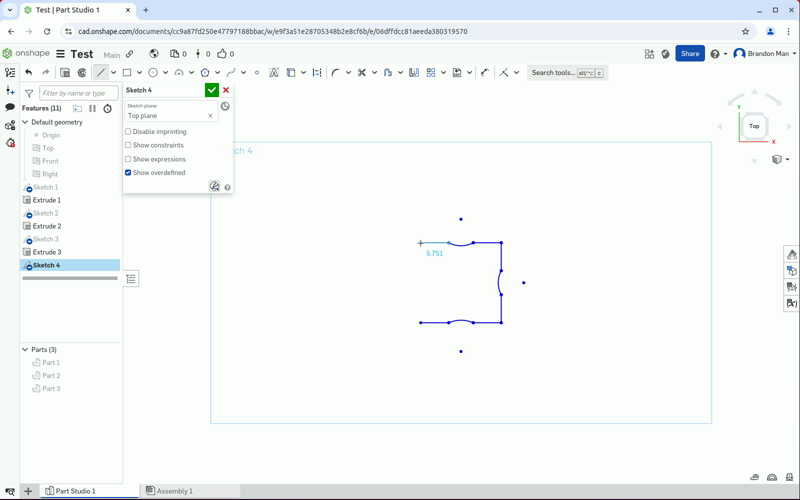
click(420, 242)
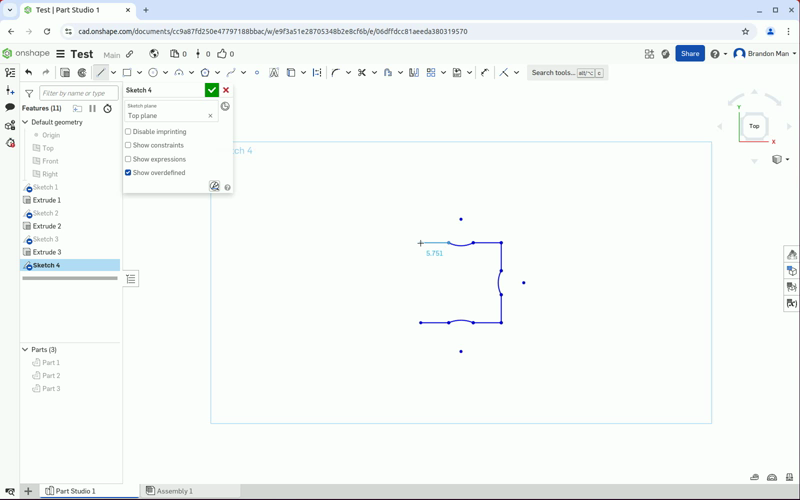
key_up(shift)
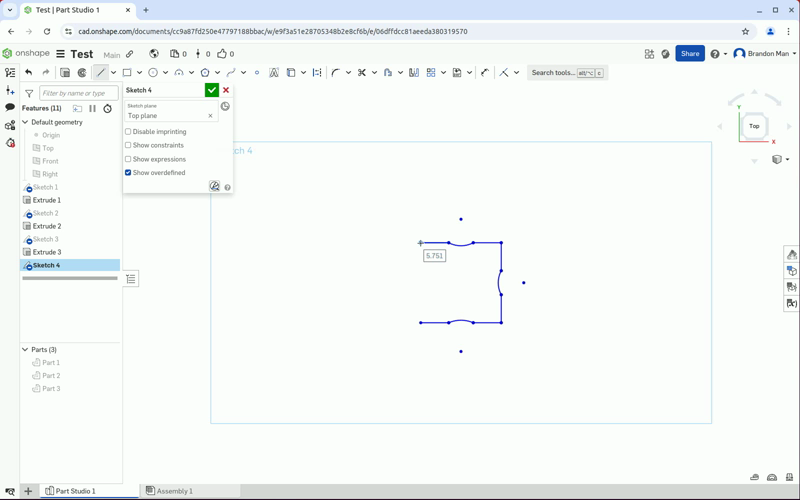
key_down(shift)
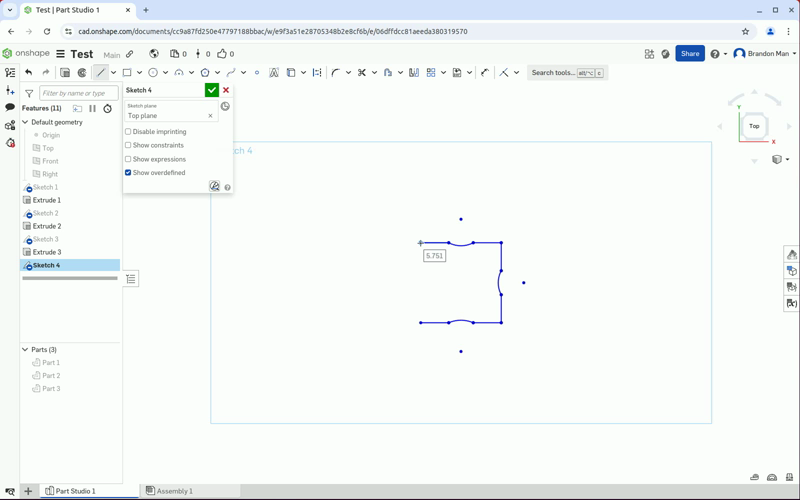
mouse_move(450, 242)
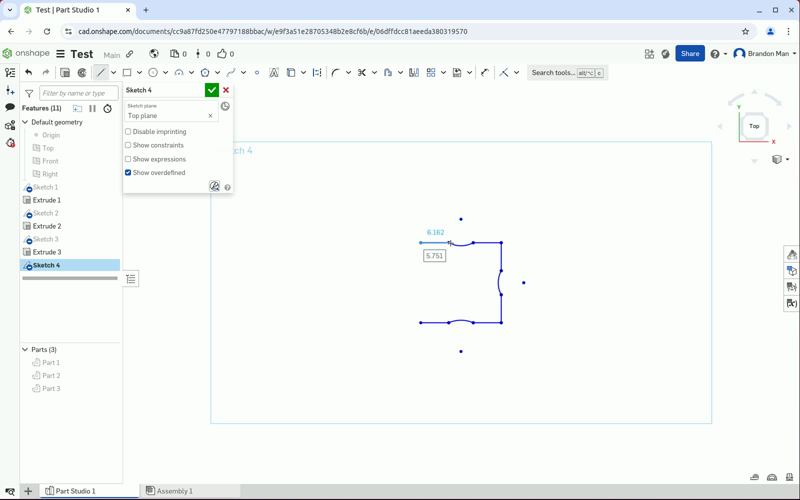
mouse_move(420, 270)
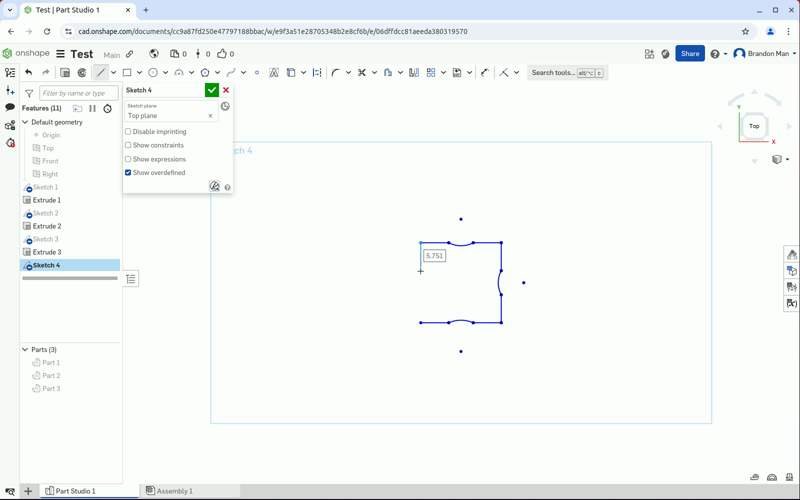
click(420, 270)
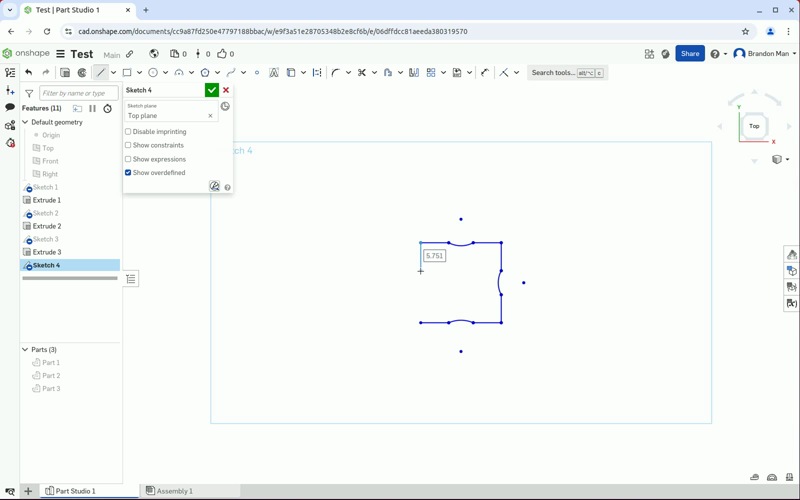
key_up(shift)
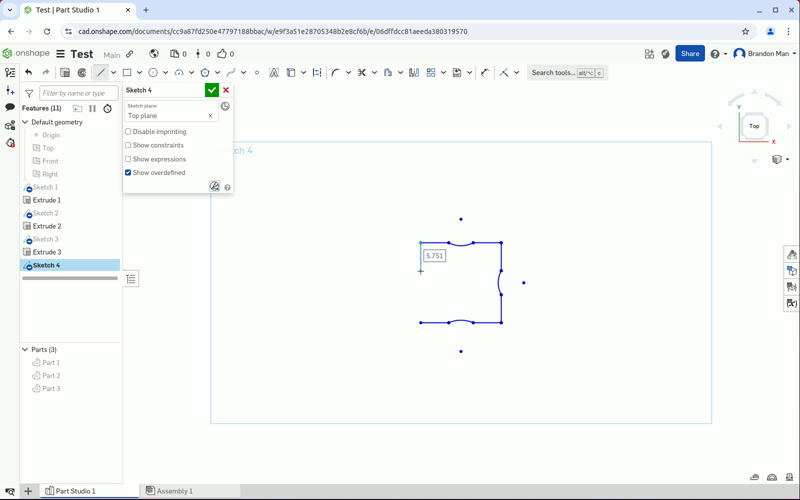
key(esc)
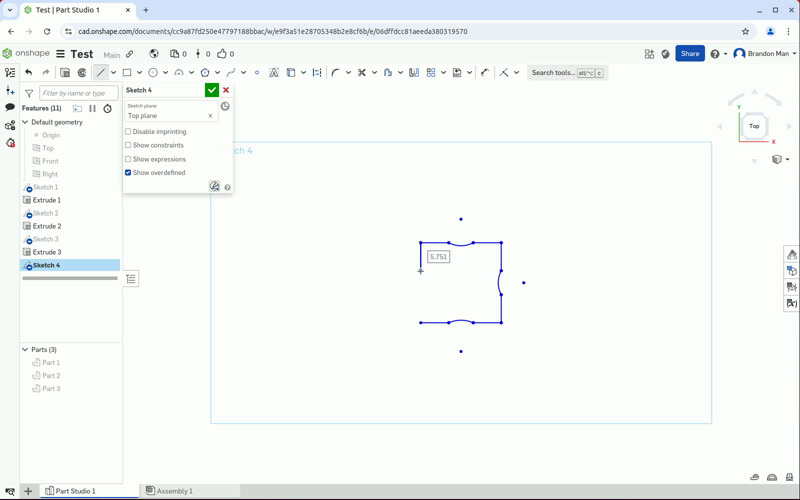
key(a)
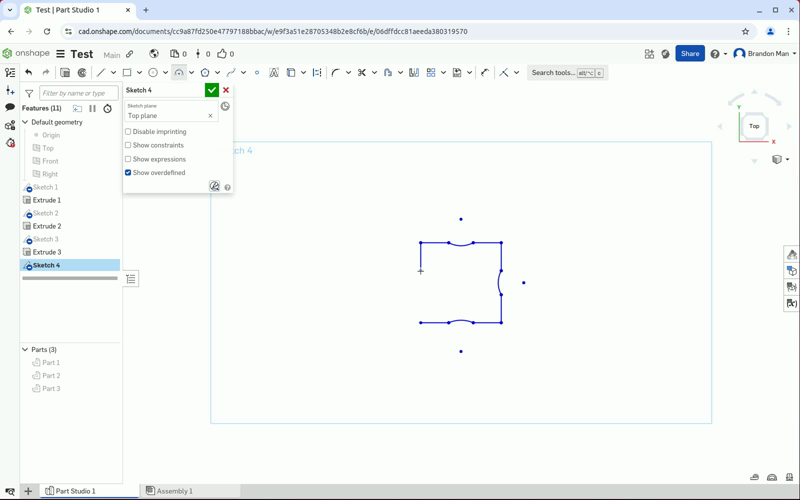
mouse_move(420, 270)
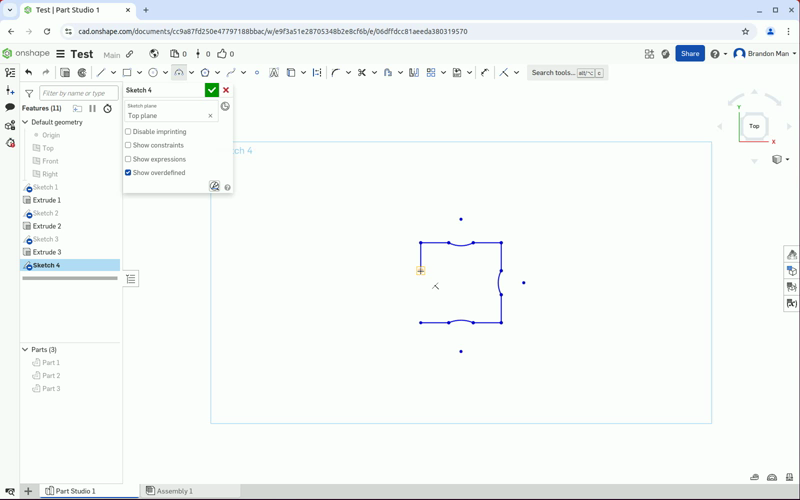
click(420, 270)
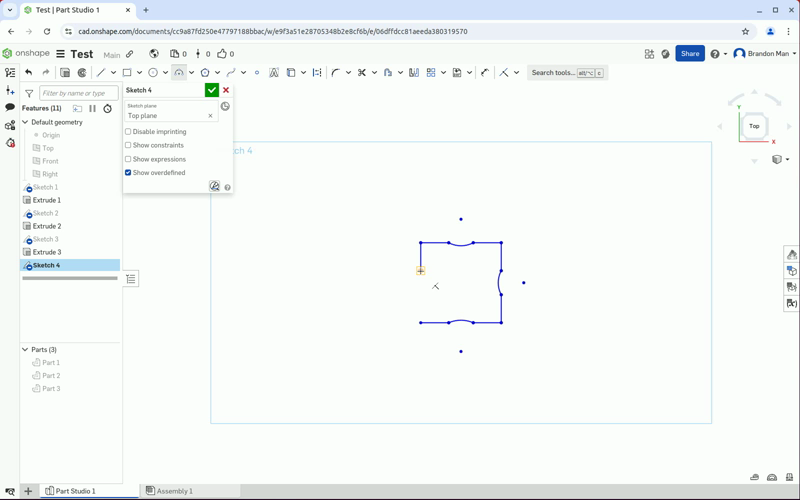
key_down(shift)
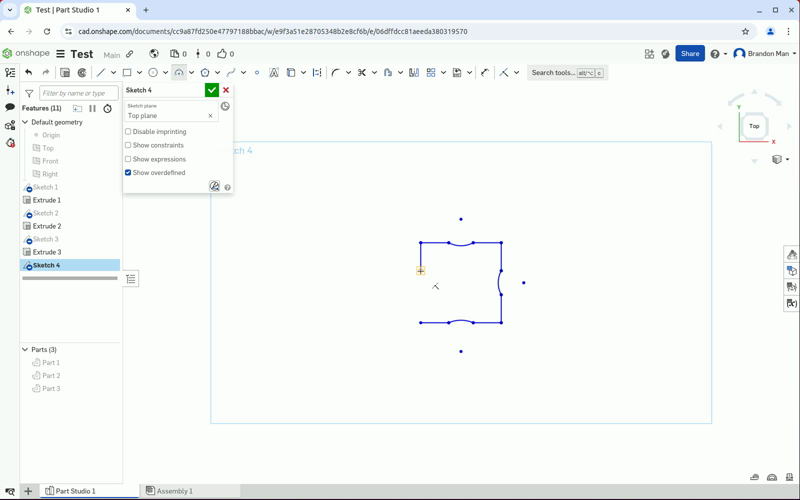
mouse_move(420, 294)
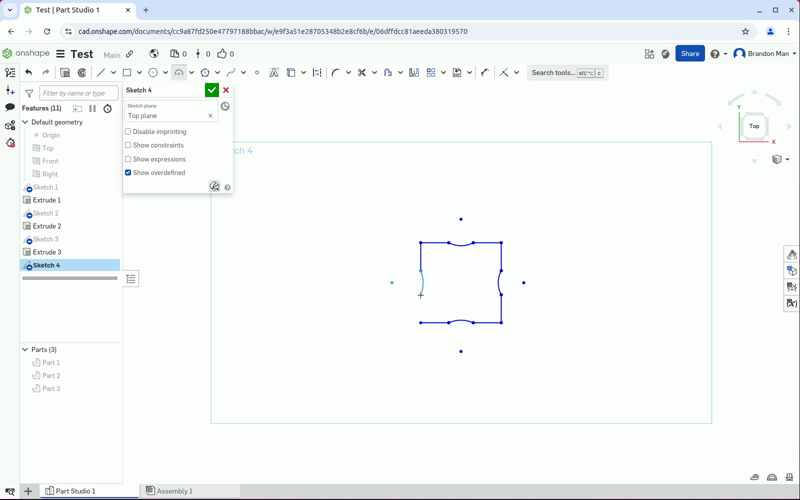
click(420, 294)
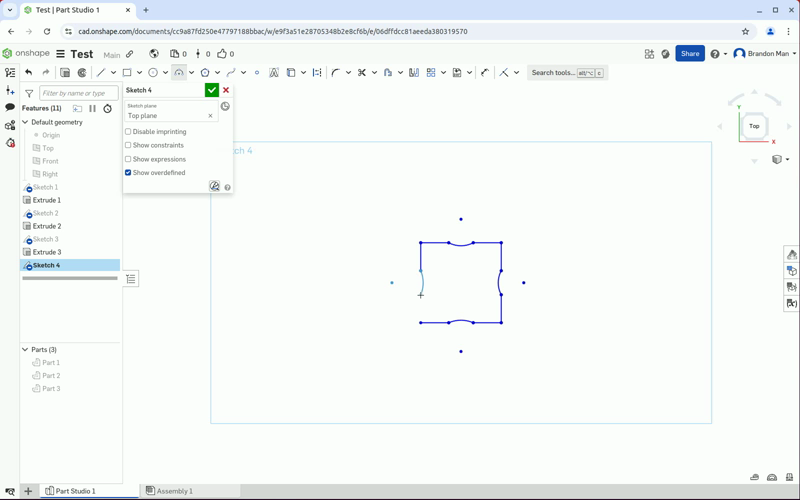
mouse_move(423, 282)
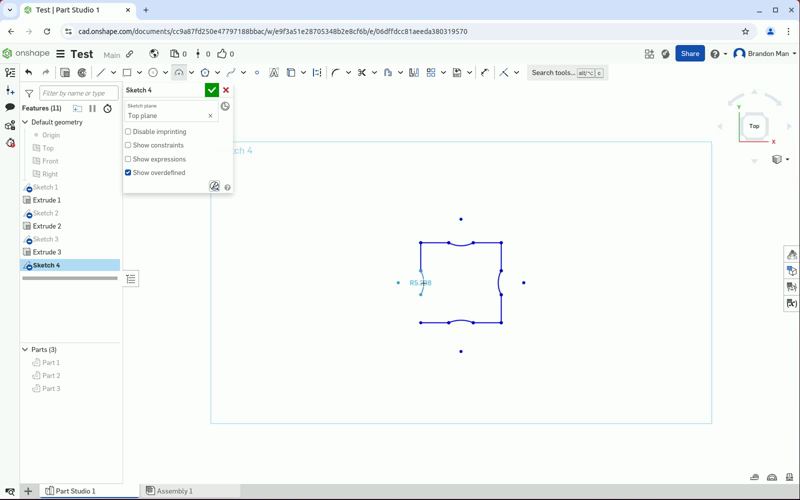
click(423, 282)
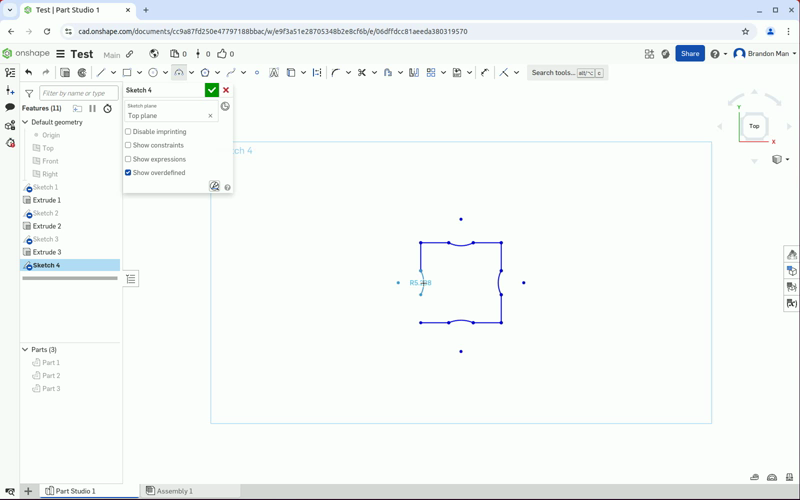
key_up(shift)
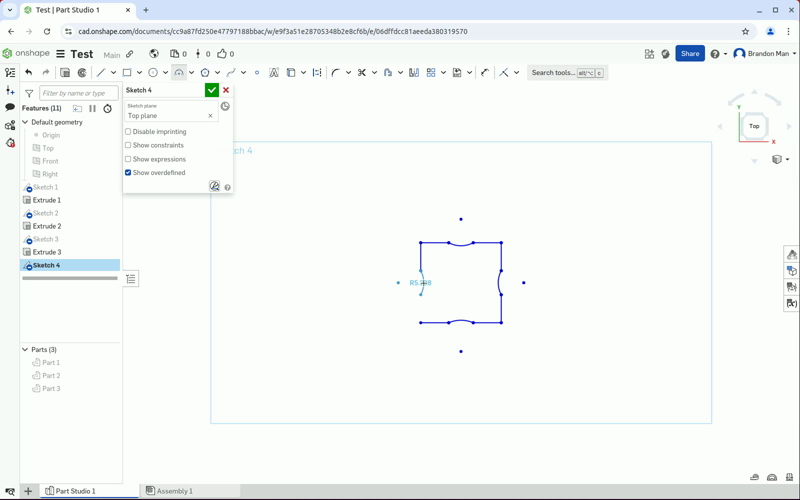
key(esc)
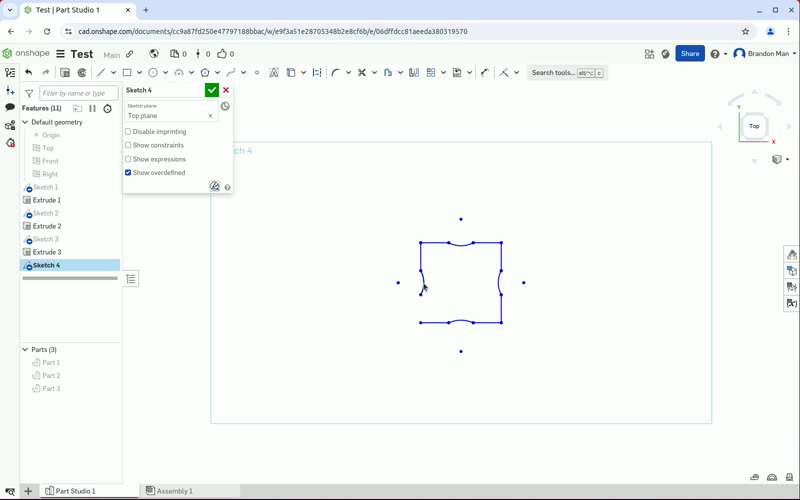
key(l)
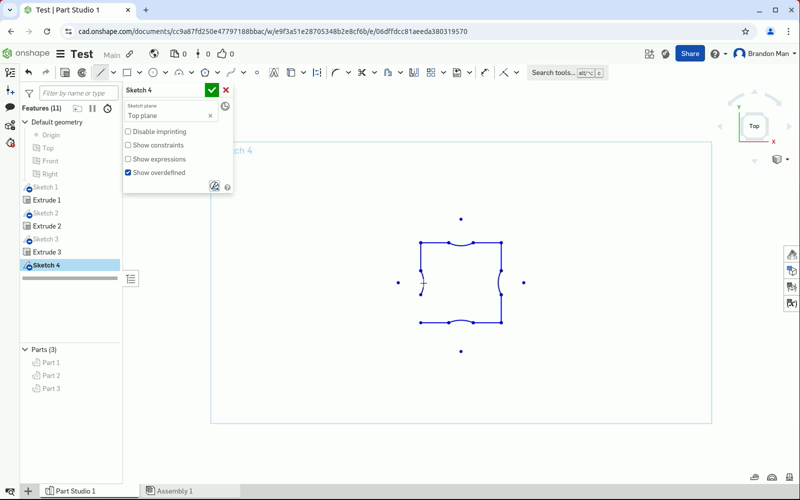
mouse_move(420, 294)
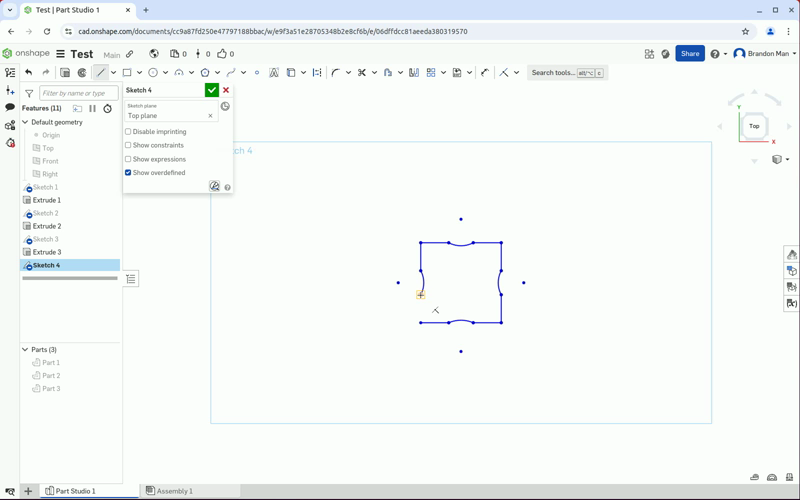
click(420, 294)
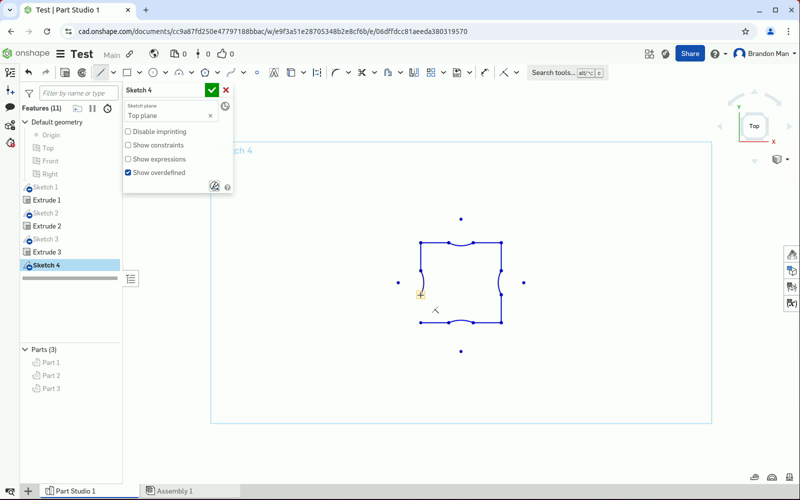
mouse_move(450, 294)
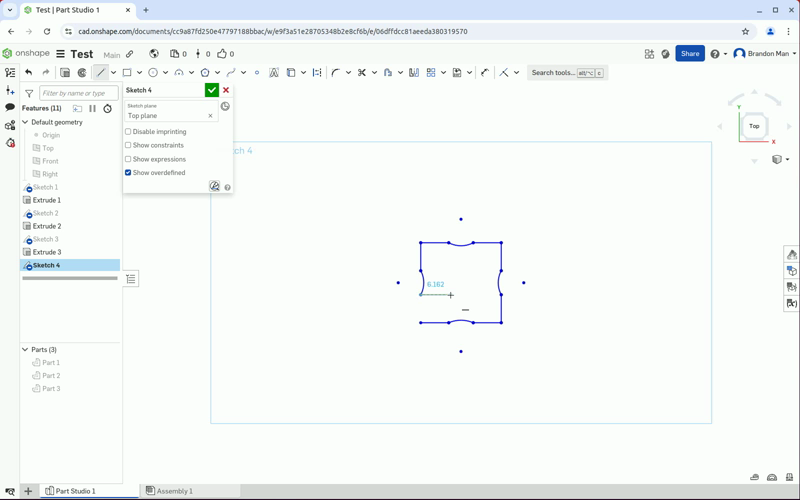
key_down(shift)
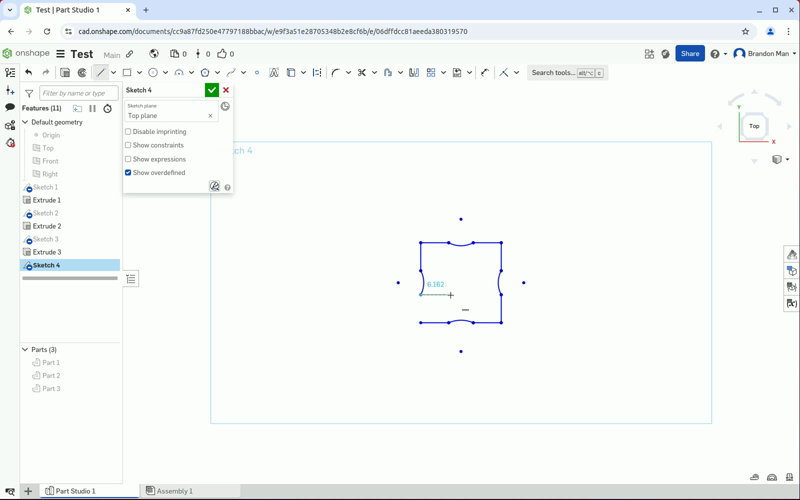
mouse_move(420, 322)
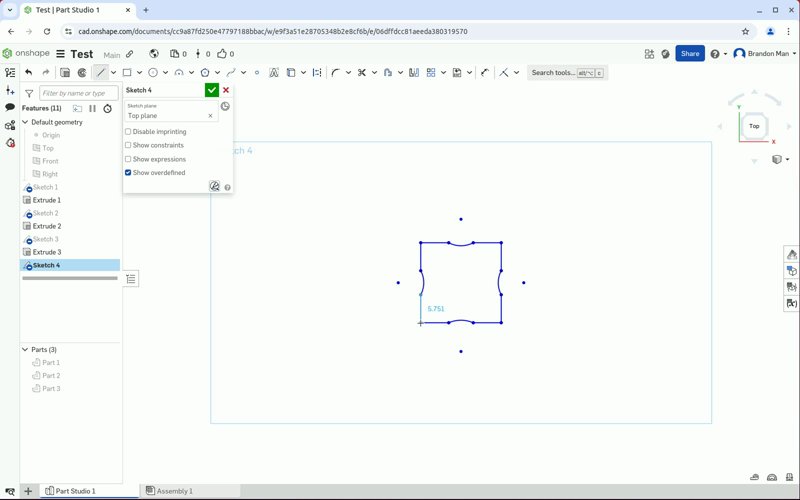
key_up(shift)
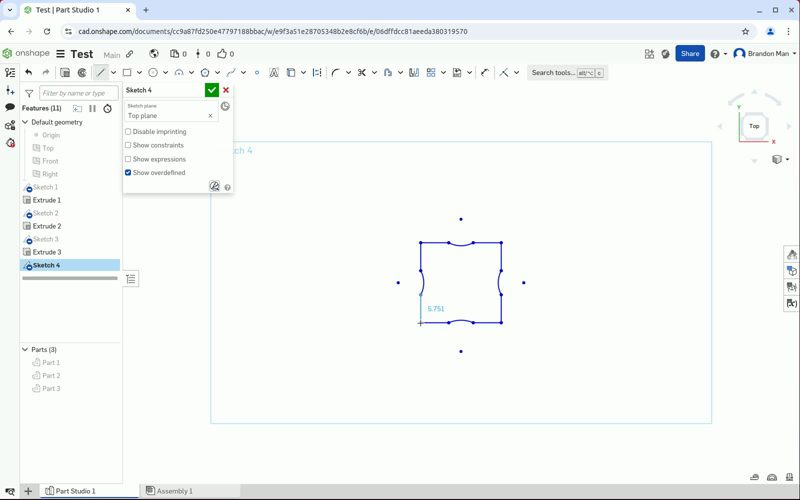
click(420, 322)
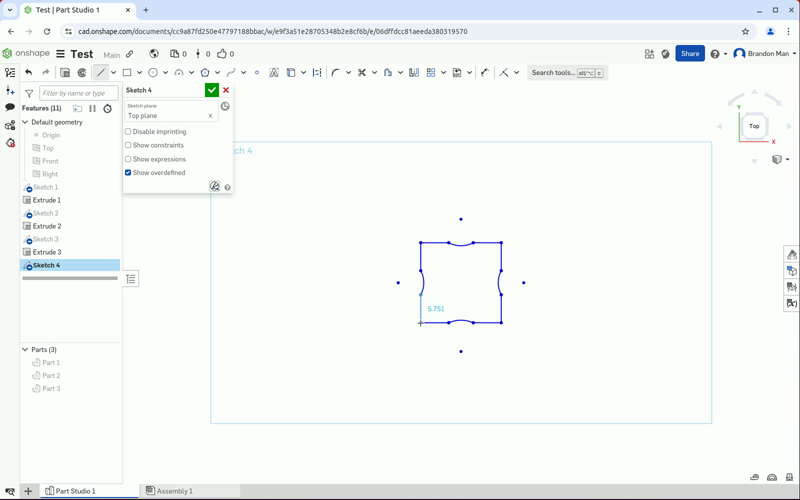
key(esc)
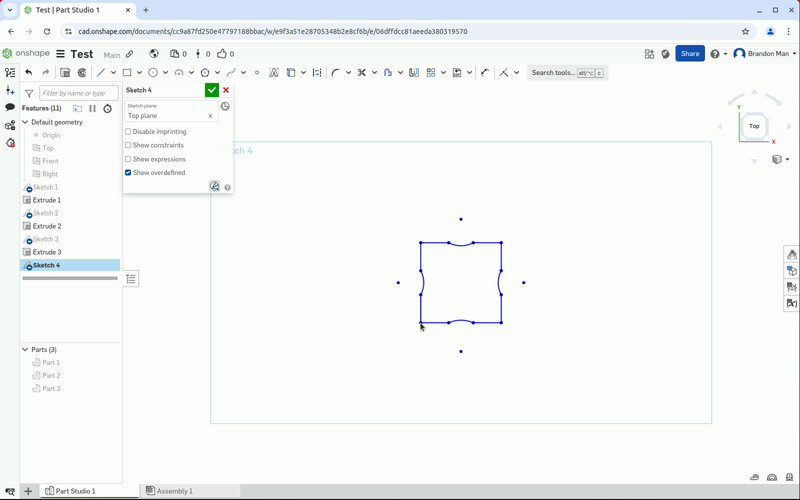
key(c)
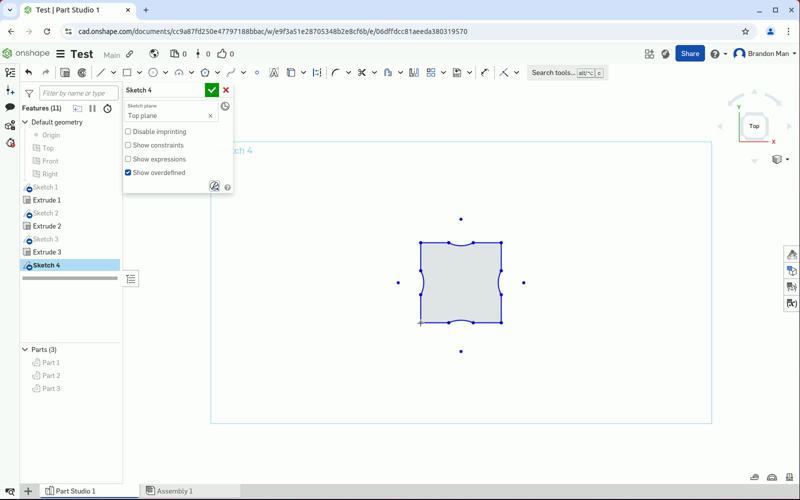
key_down(shift)
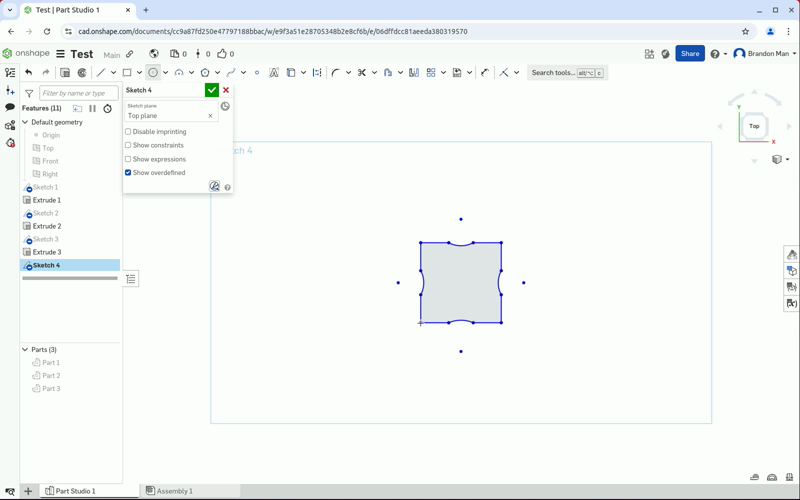
mouse_move(461, 282)
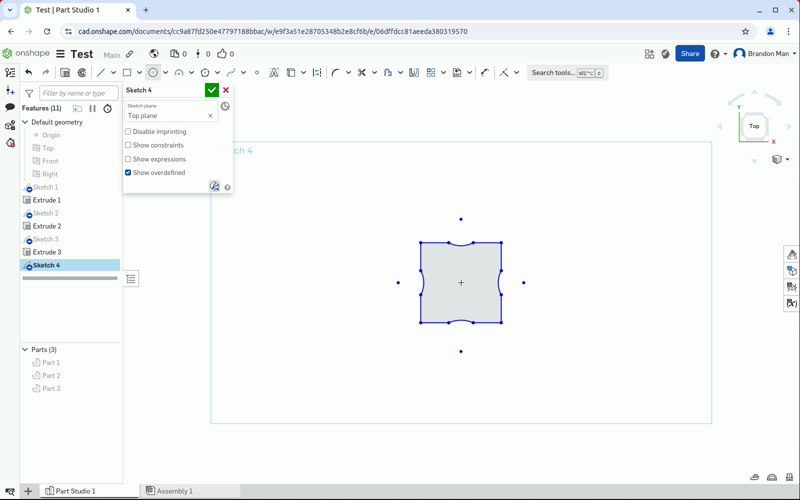
click(461, 282)
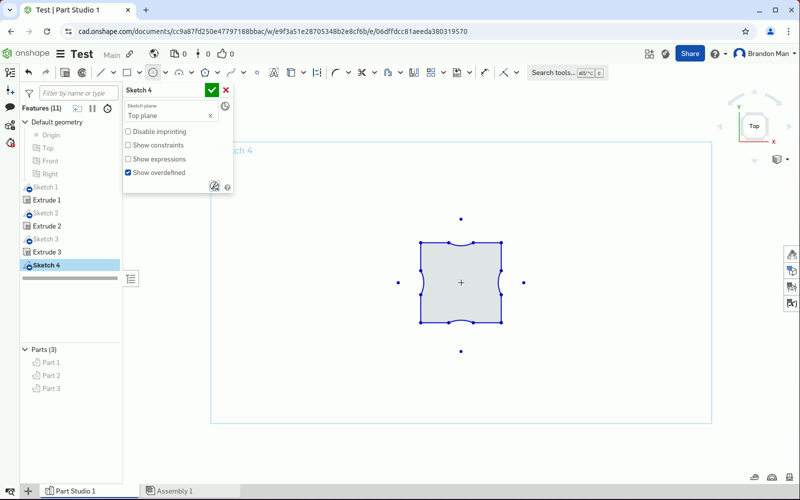
key_up(shift)
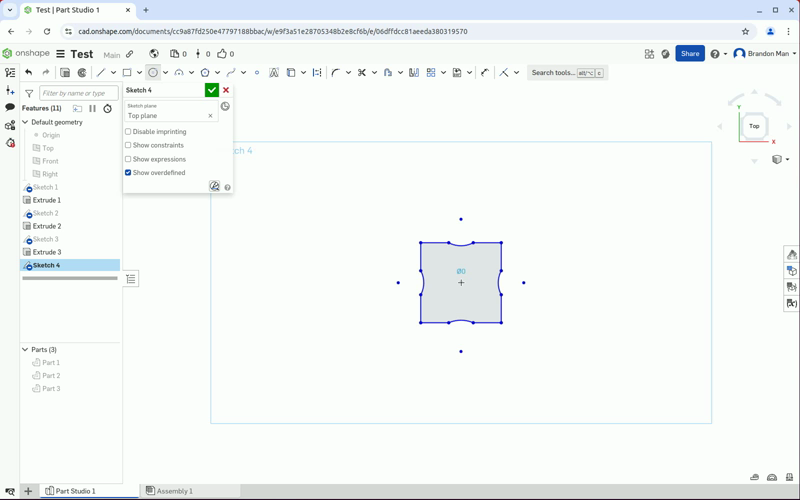
mouse_move(494, 282)
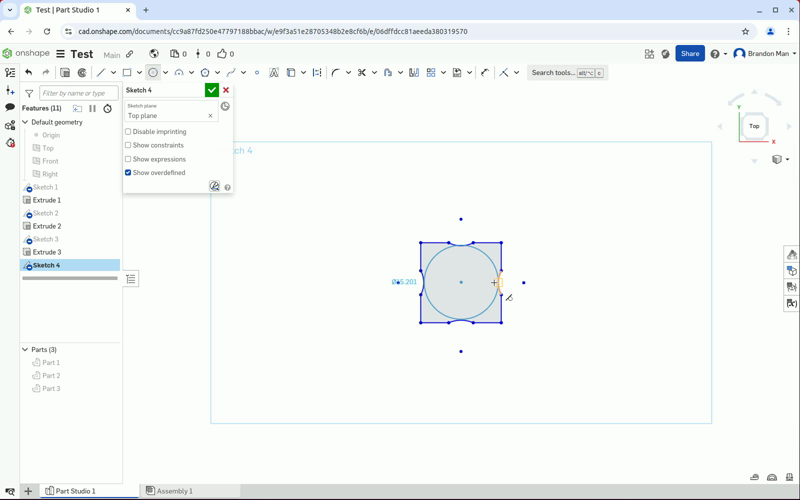
scroll(6)
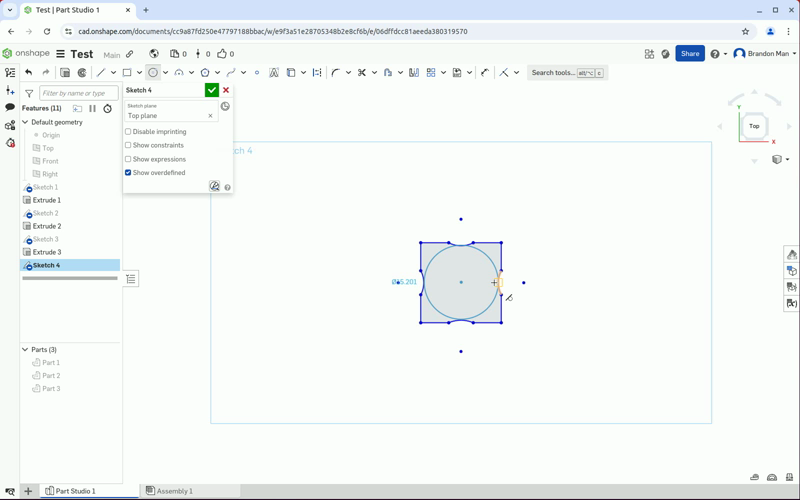
scroll(6)
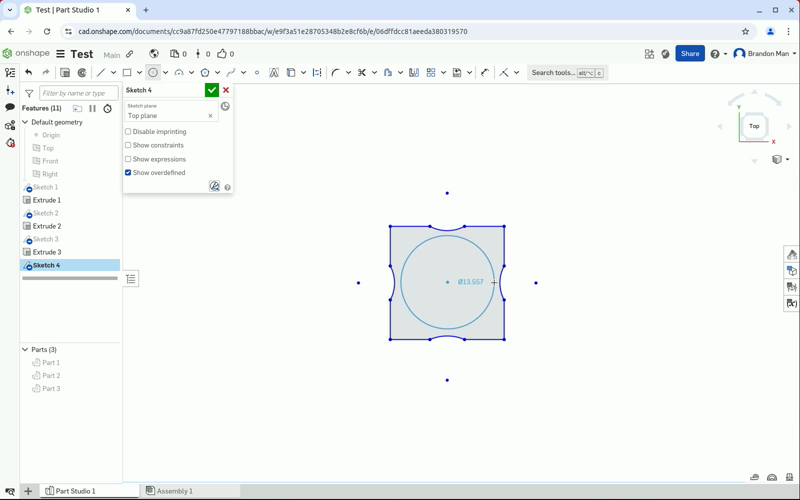
scroll(6)
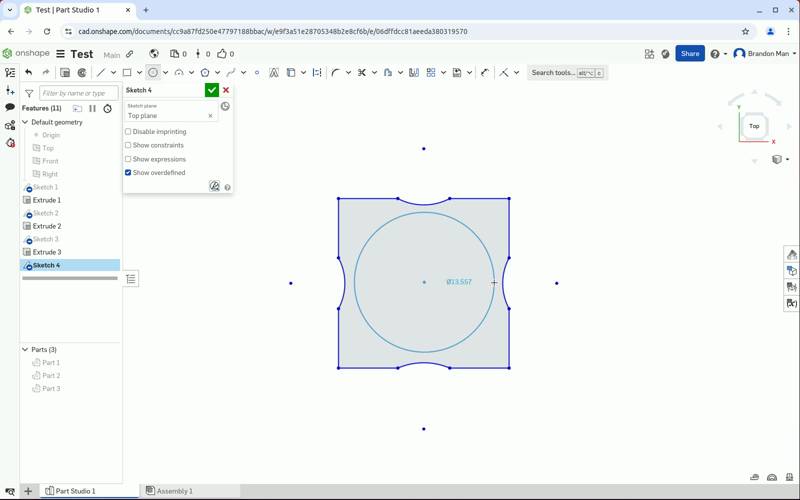
scroll(6)
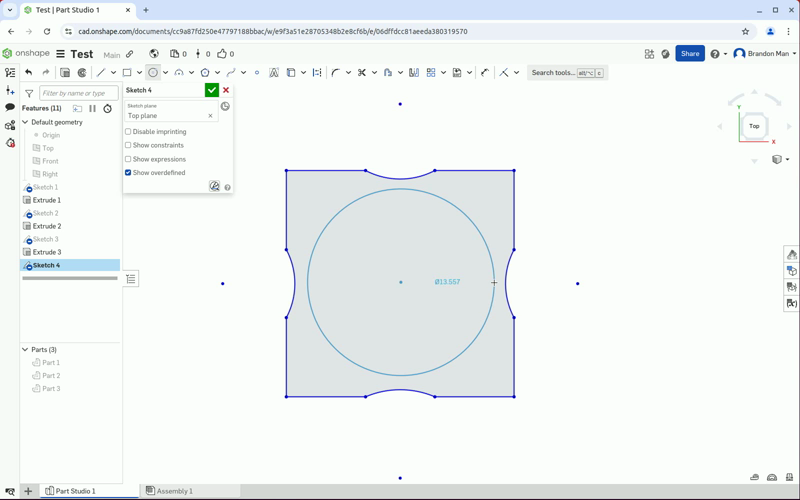
scroll(6)
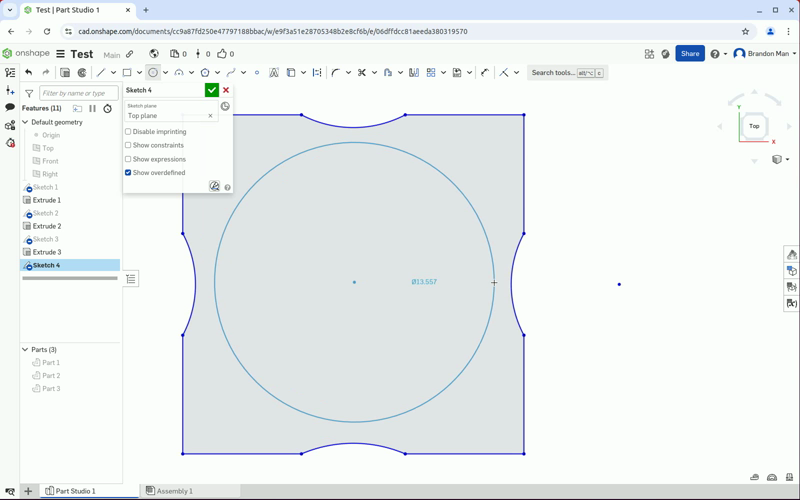
scroll(6)
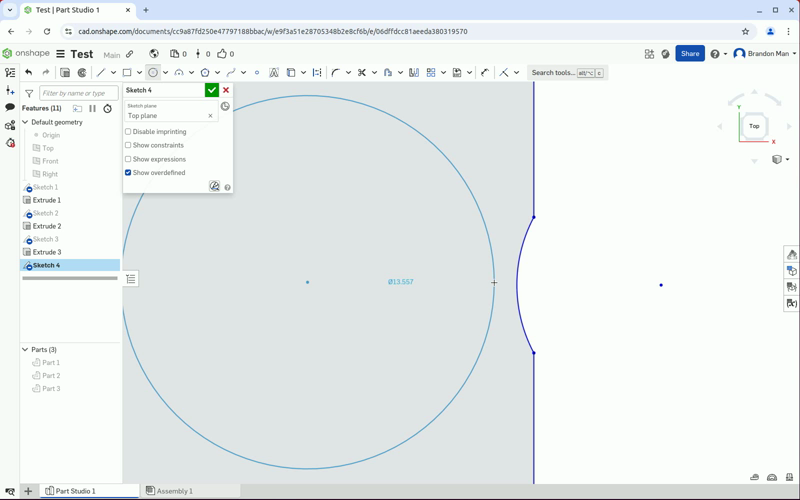
scroll(6)
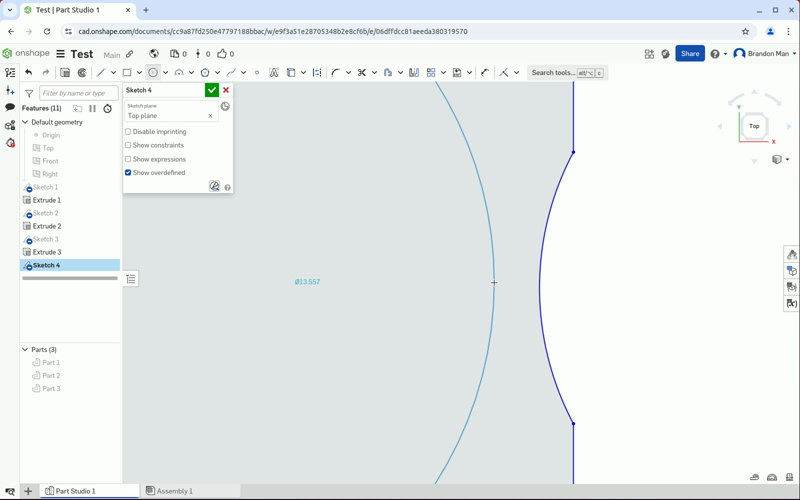
click(494, 282)
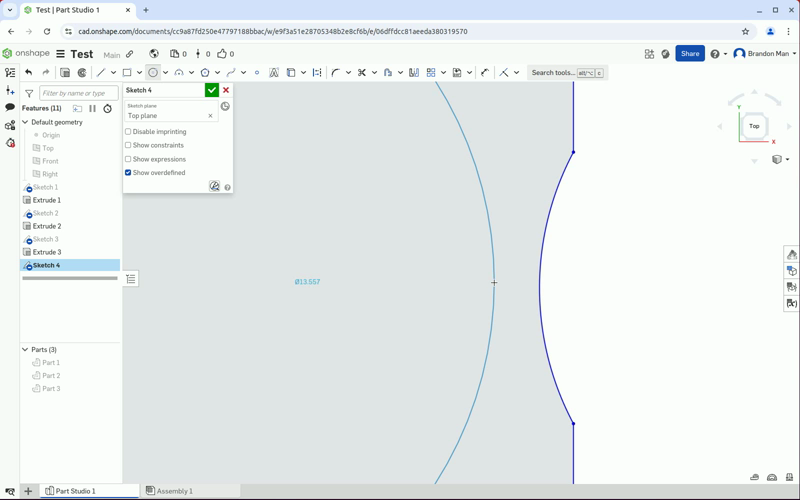
scroll(-6)
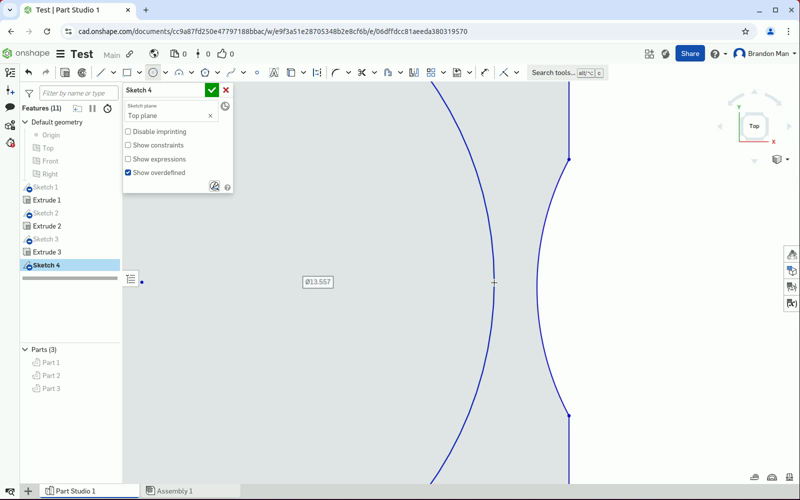
scroll(-6)
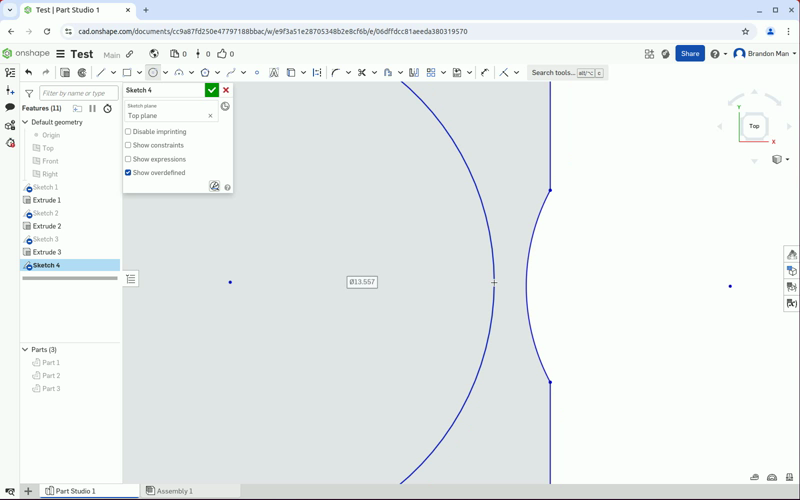
scroll(-6)
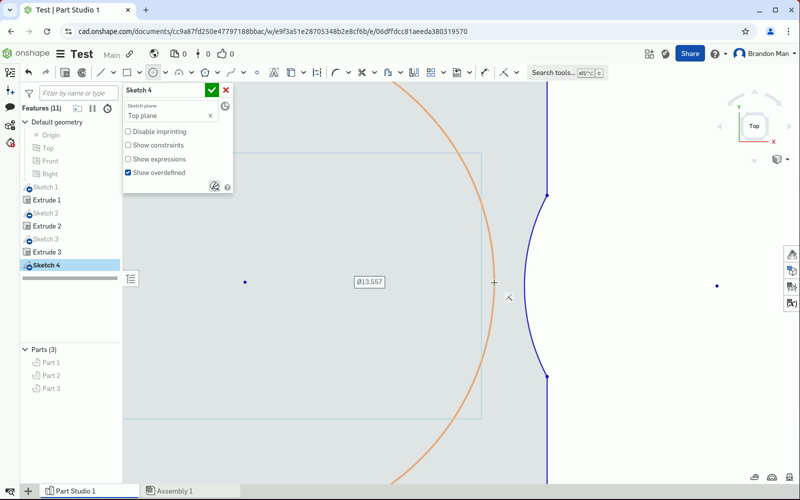
scroll(-6)
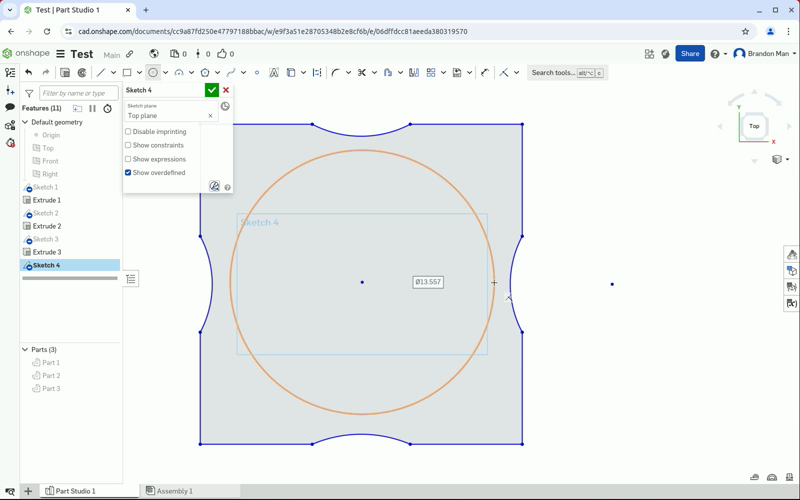
scroll(-6)
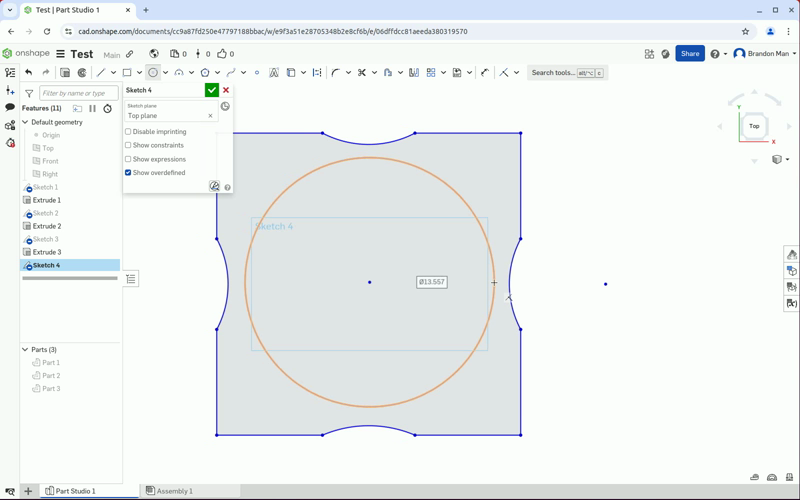
scroll(-6)
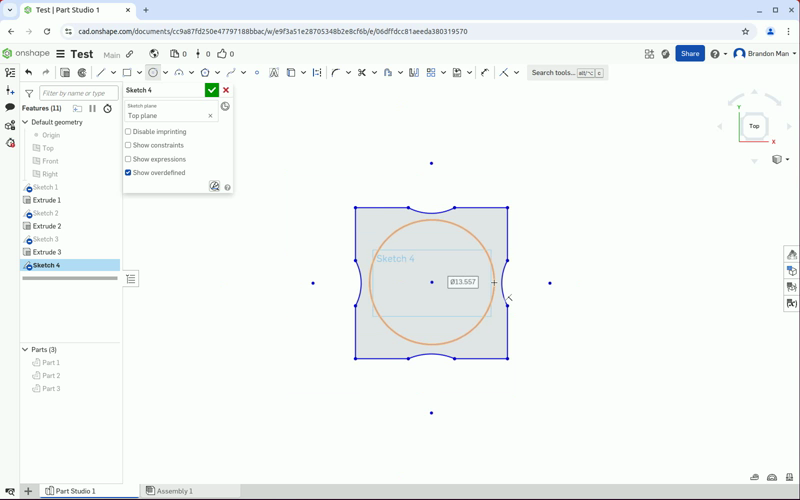
scroll(-6)
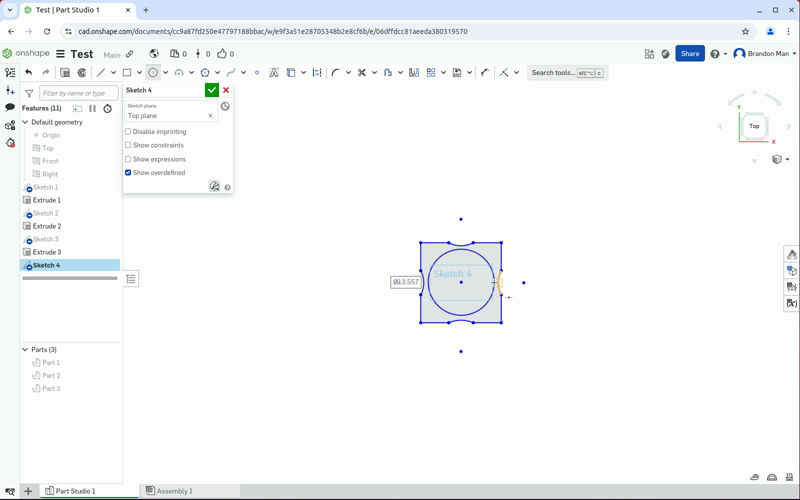
key(esc)
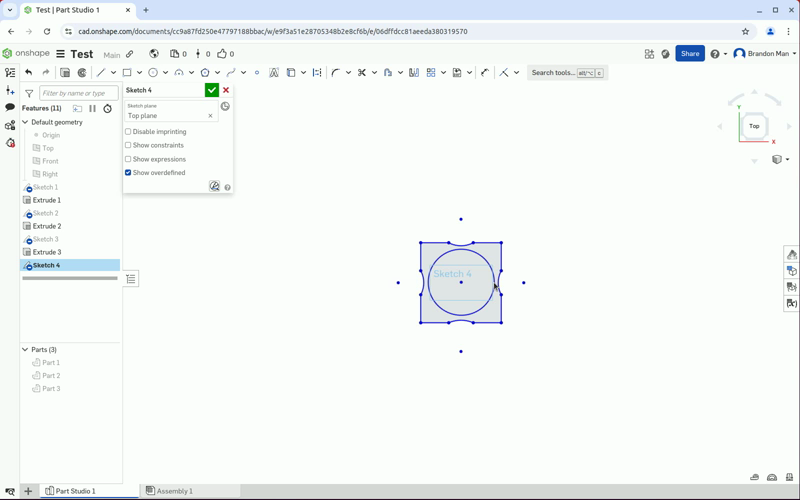
mouse_move(438, 252)
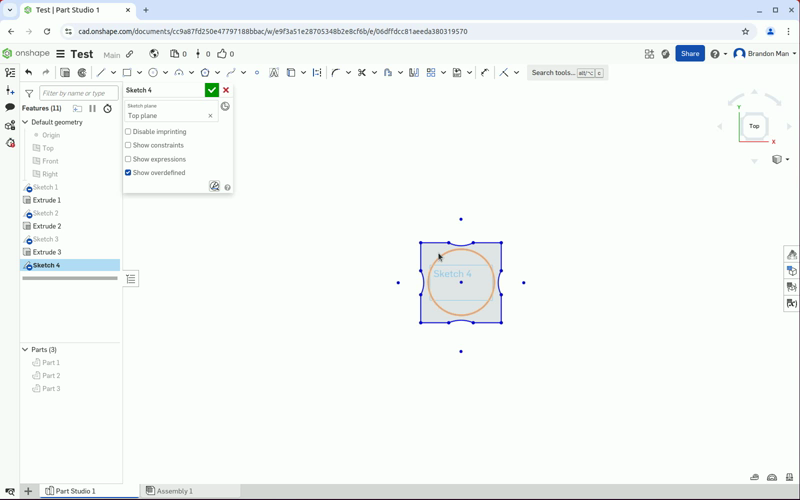
click(438, 252)
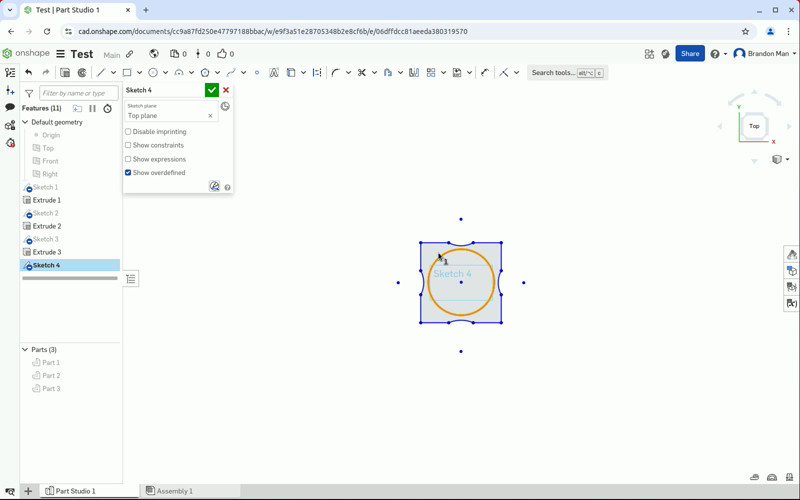
mouse_move(73, 352)
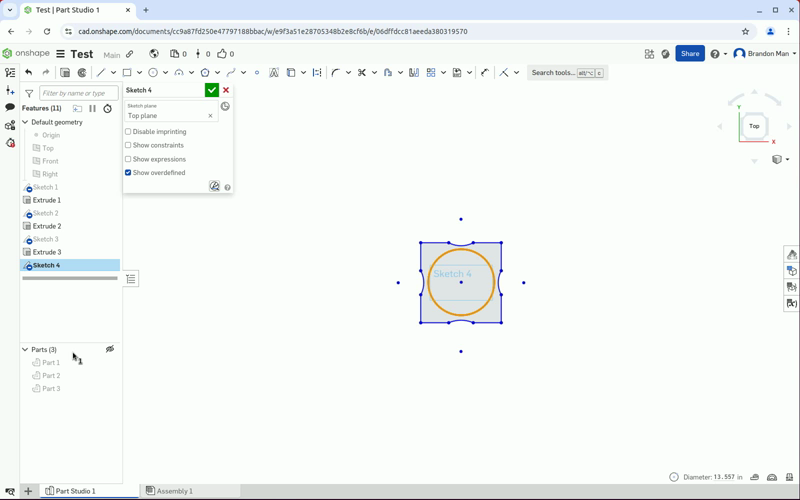
key(shift+y)
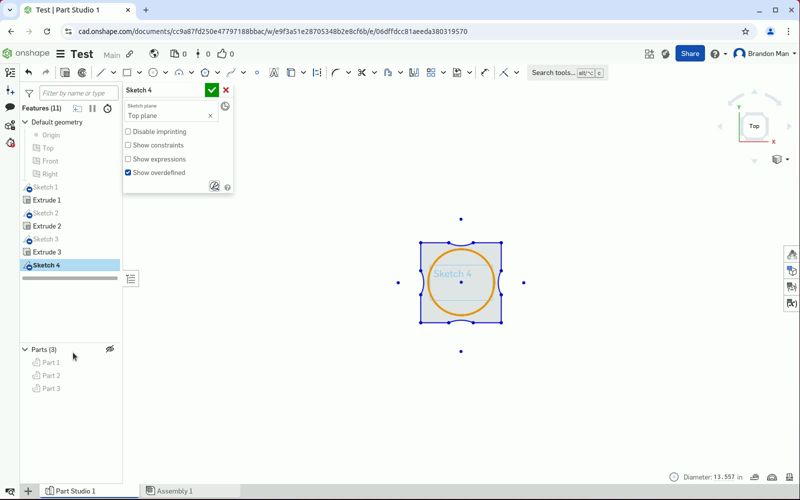
key(shift+e)
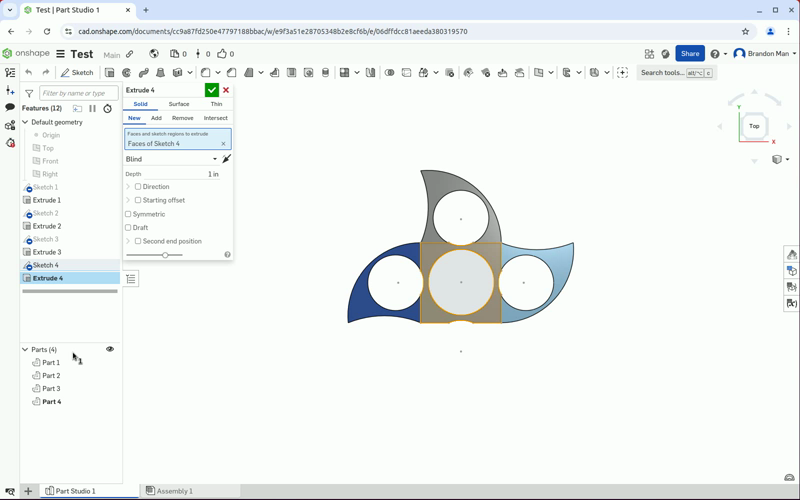
mouse_move(143, 106)
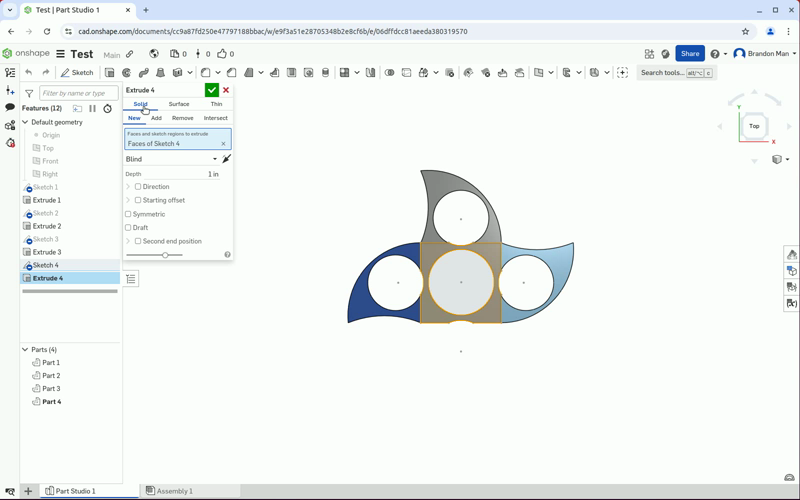
click(143, 106)
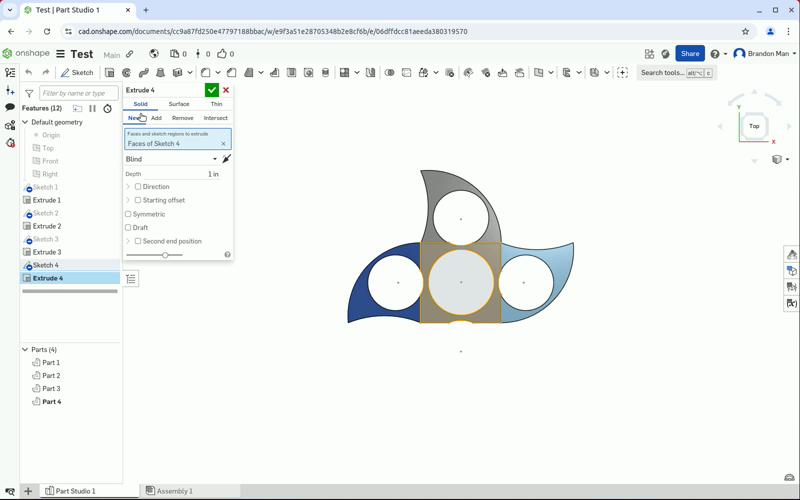
mouse_move(137, 120)
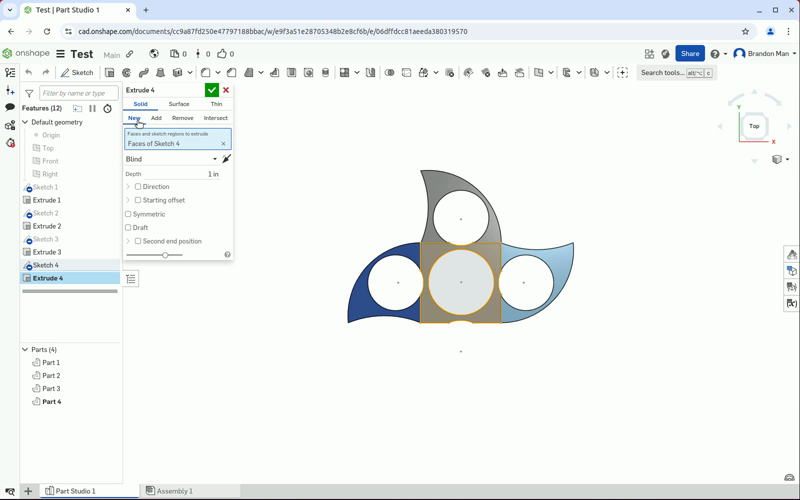
click(137, 120)
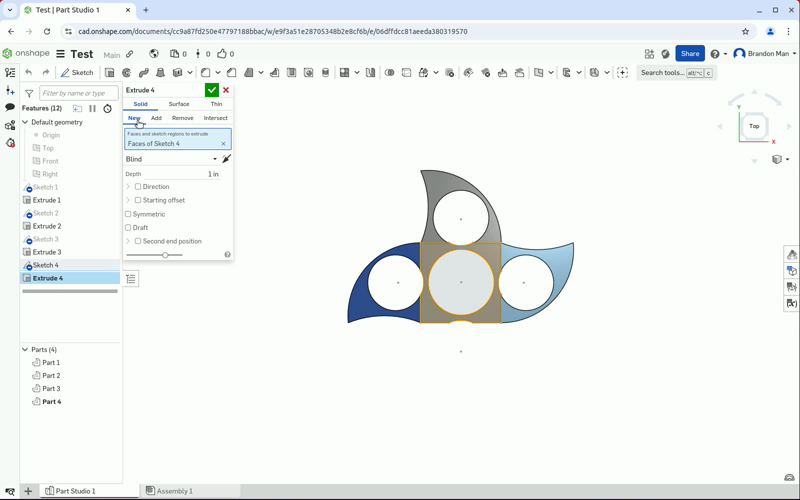
key(tab, 4)
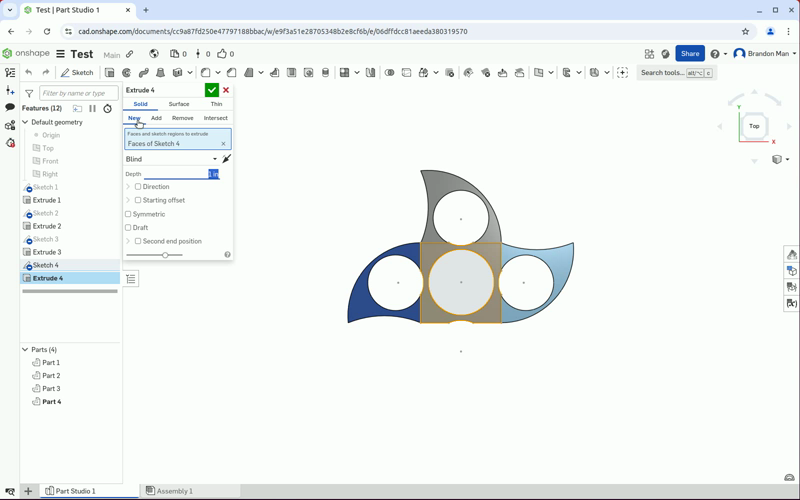
text(4.574)
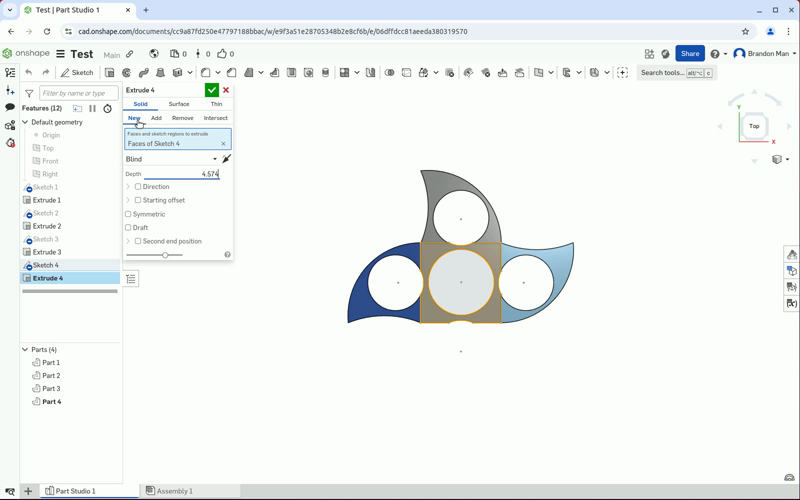
key(enter)
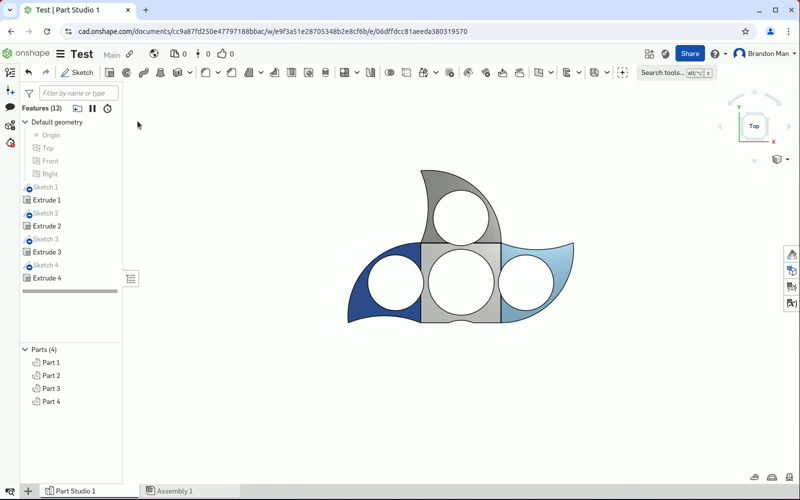
key(shift+h)
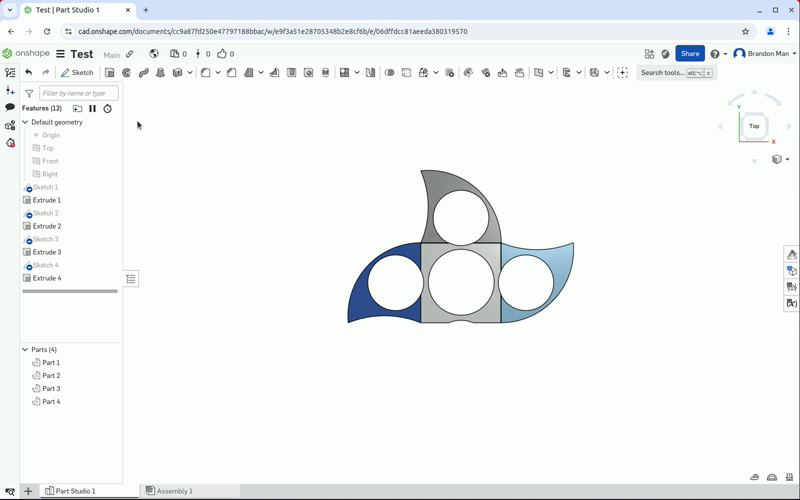
key(shift+h)
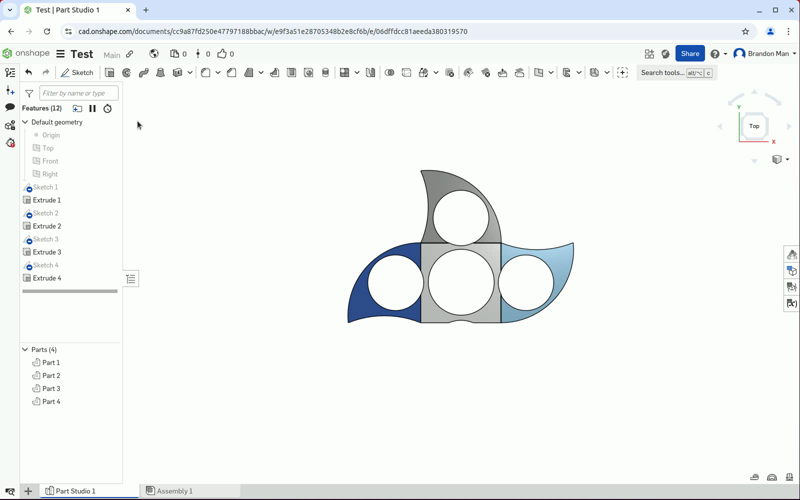
mouse_move(73, 189)
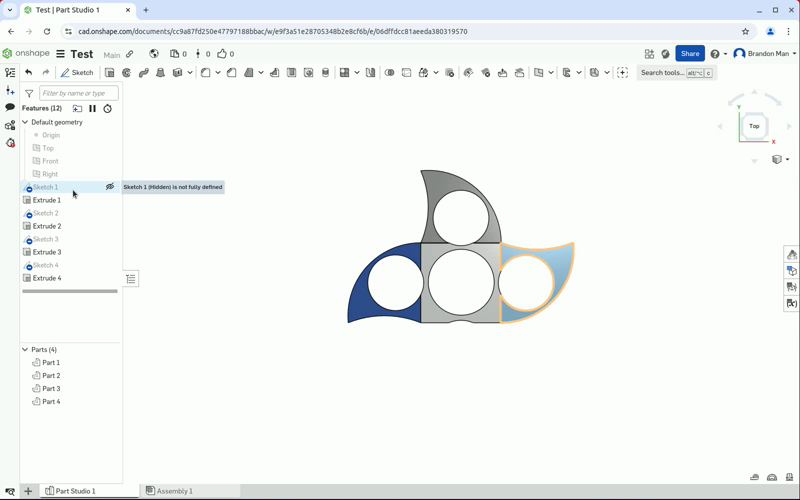
click(73, 189)
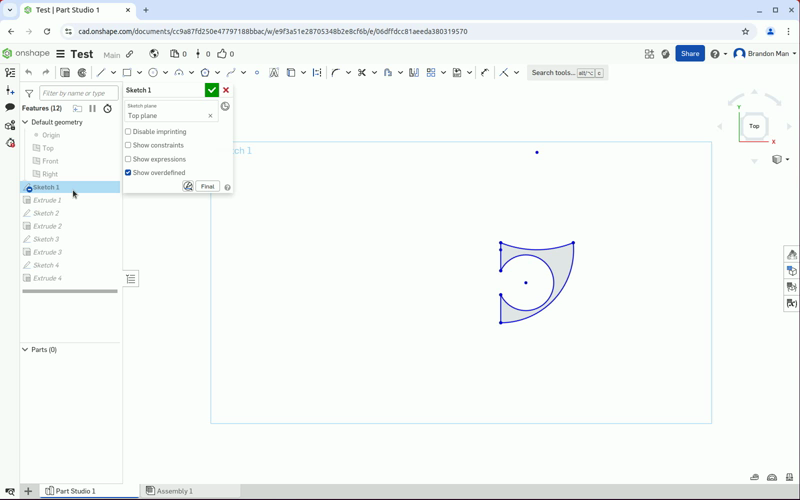
mouse_move(229, 92)
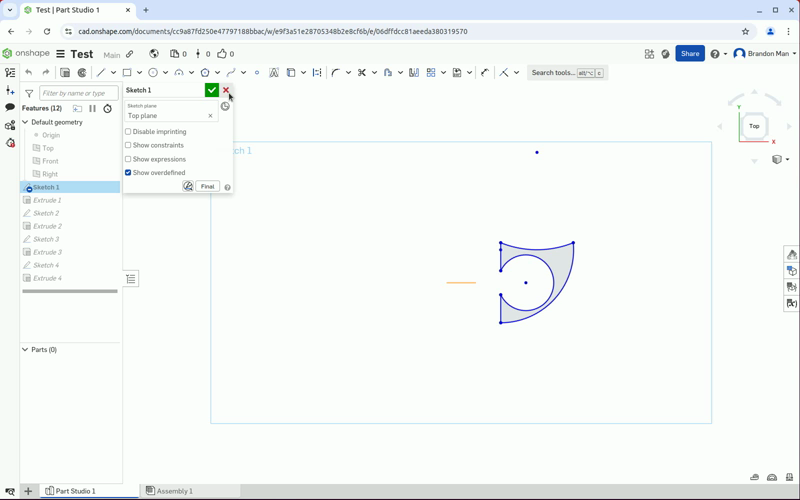
click(229, 92)
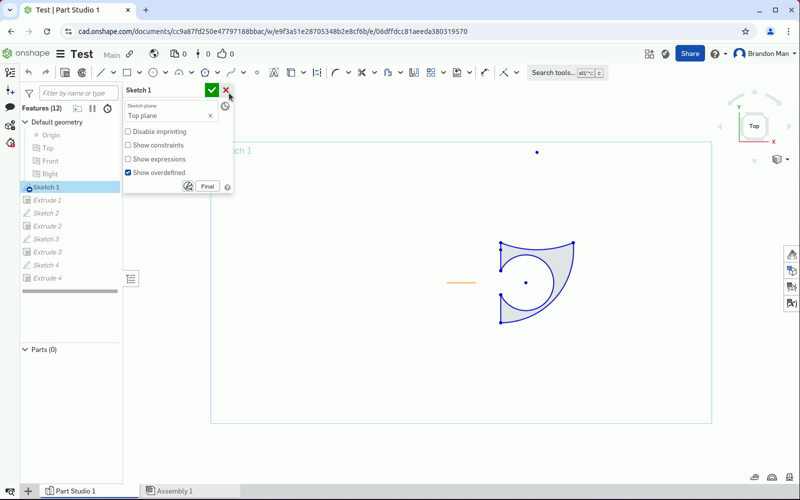
key(shift+s)
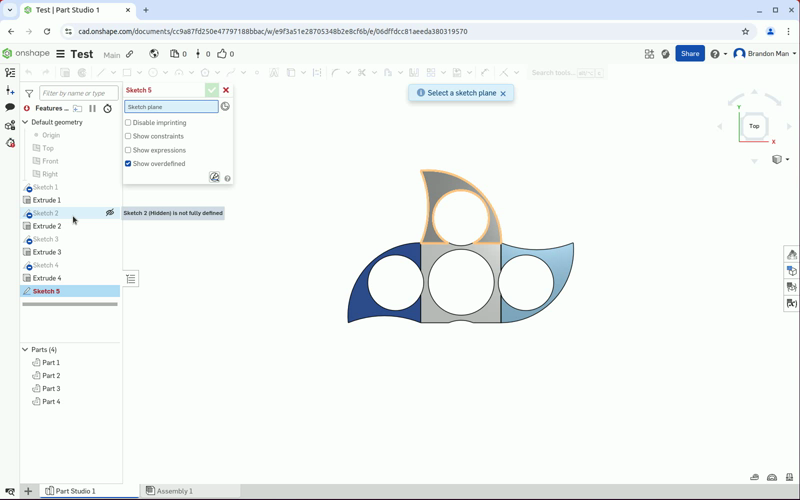
scroll(3)
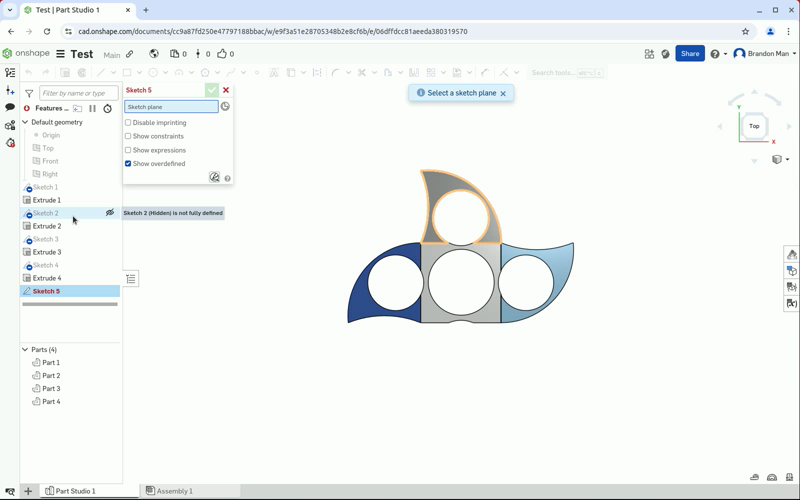
mouse_move(73, 150)
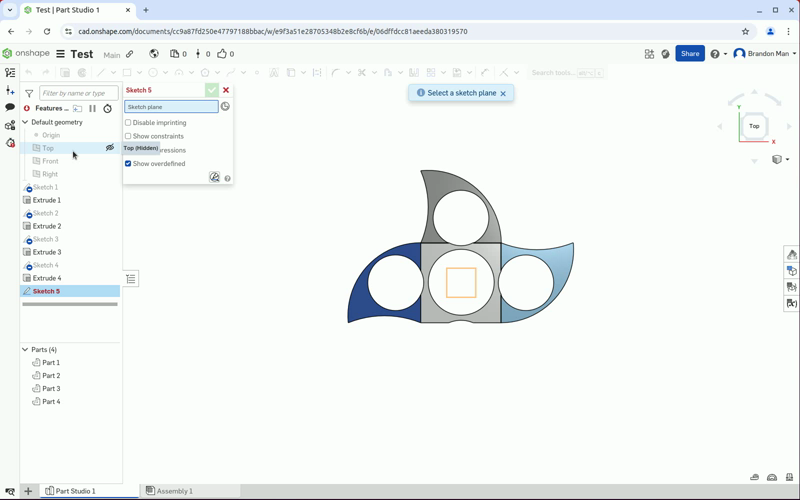
click(73, 150)
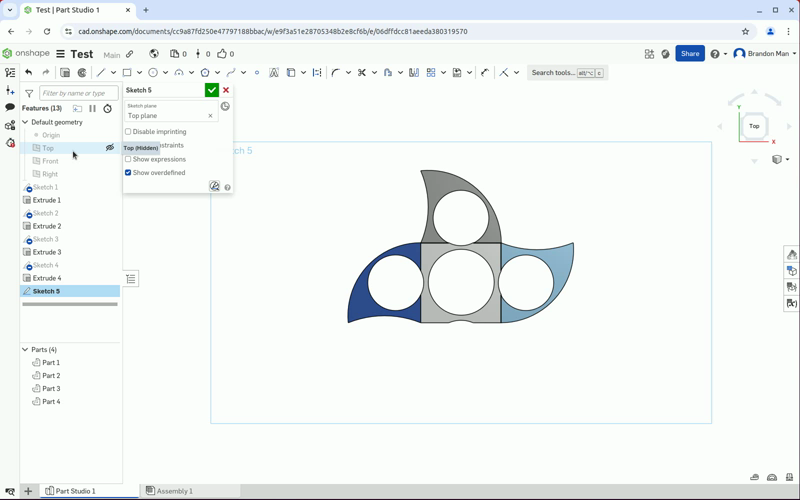
mouse_move(73, 352)
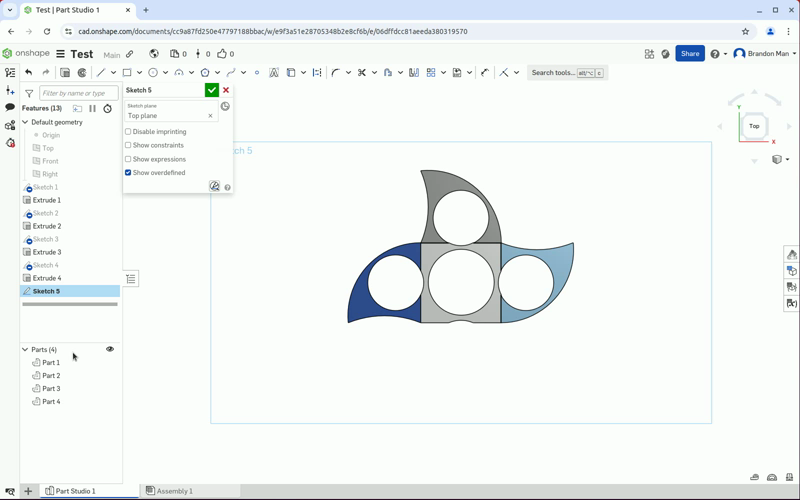
key(y)
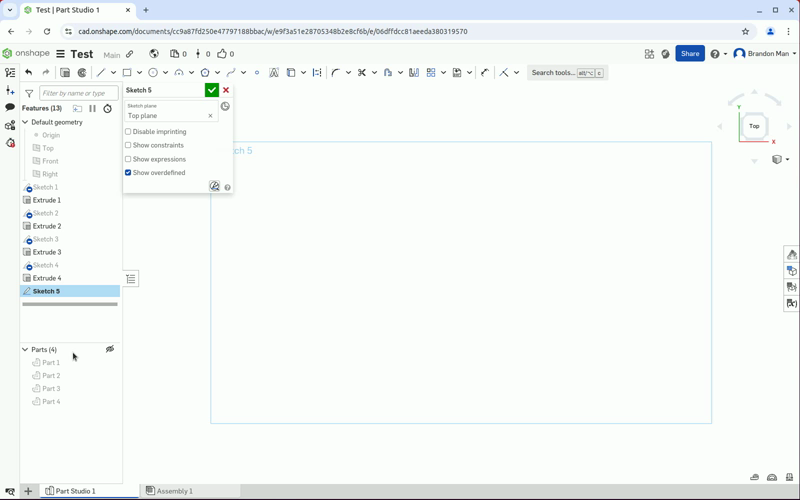
key(a)
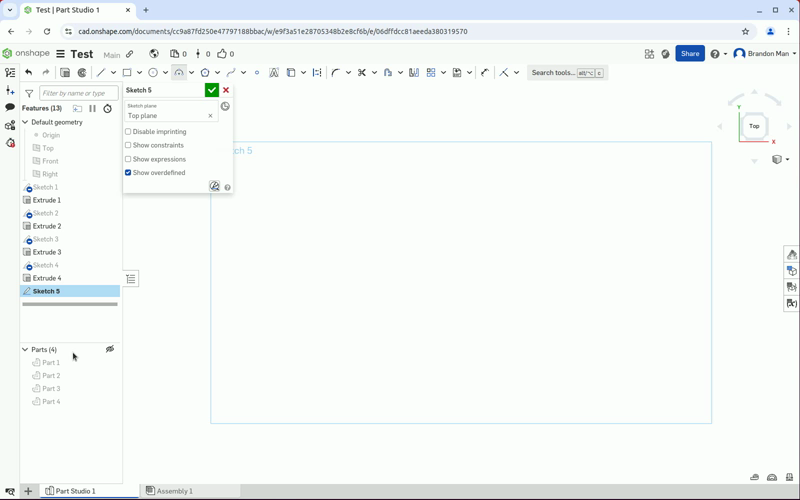
key_down(shift)
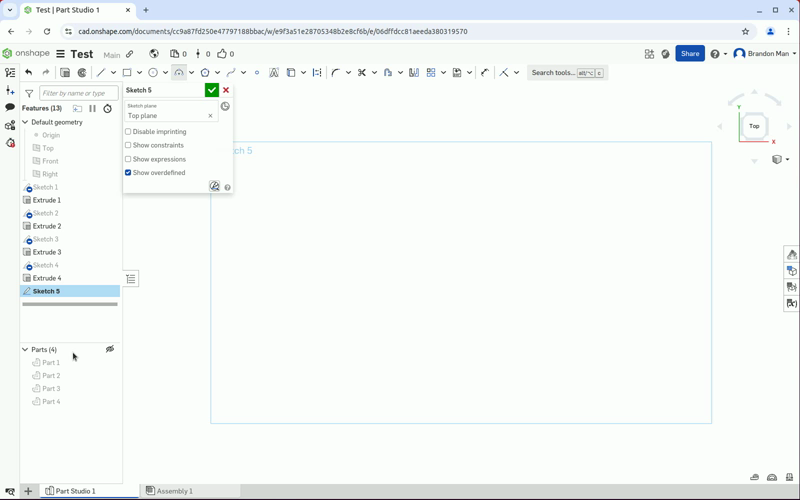
mouse_move(420, 322)
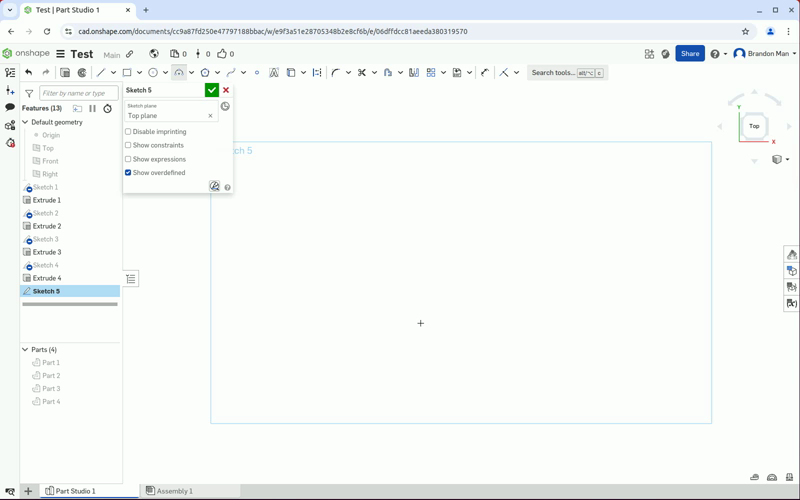
click(420, 322)
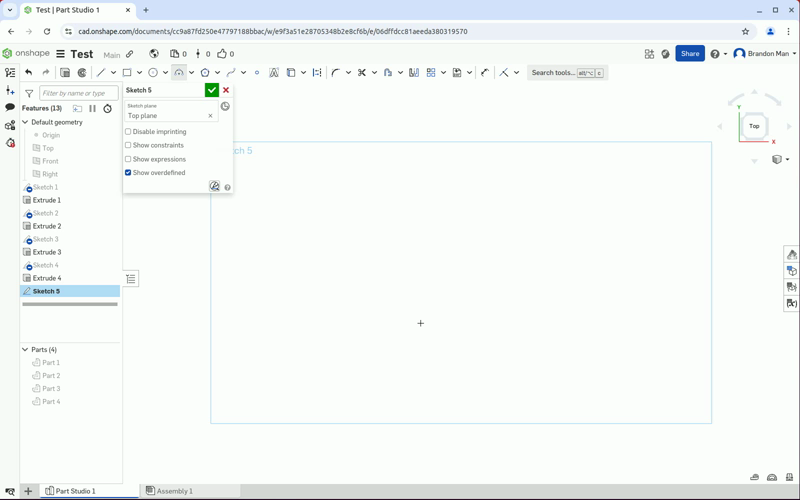
key_up(shift)
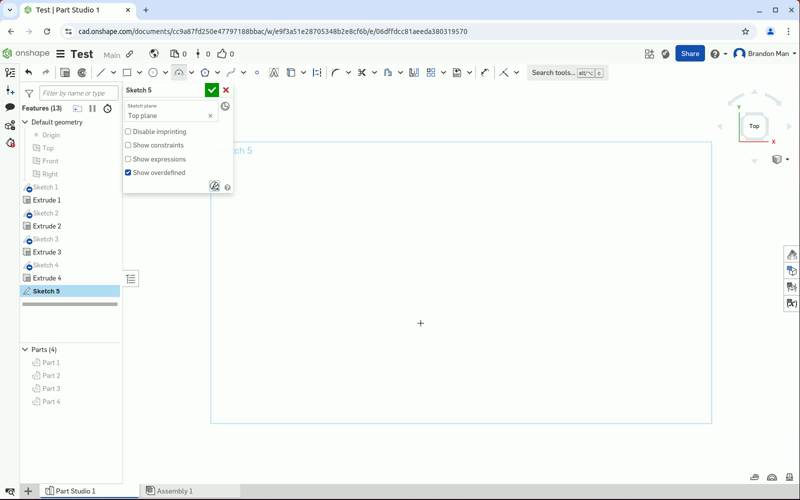
key_down(shift)
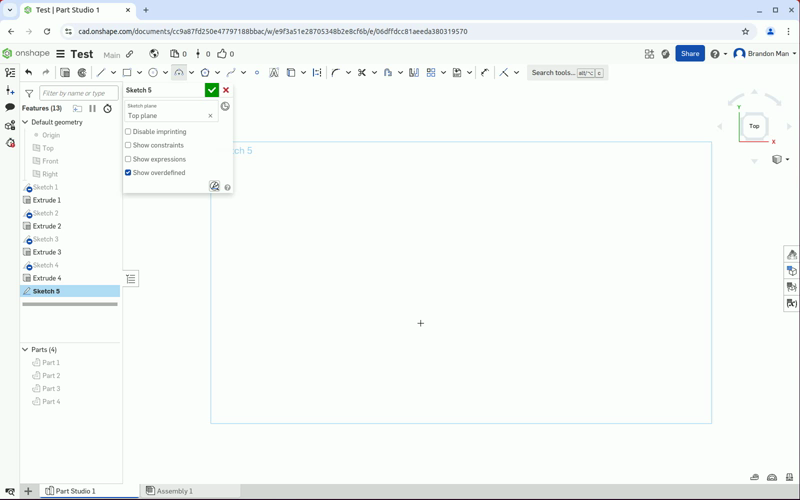
mouse_move(501, 395)
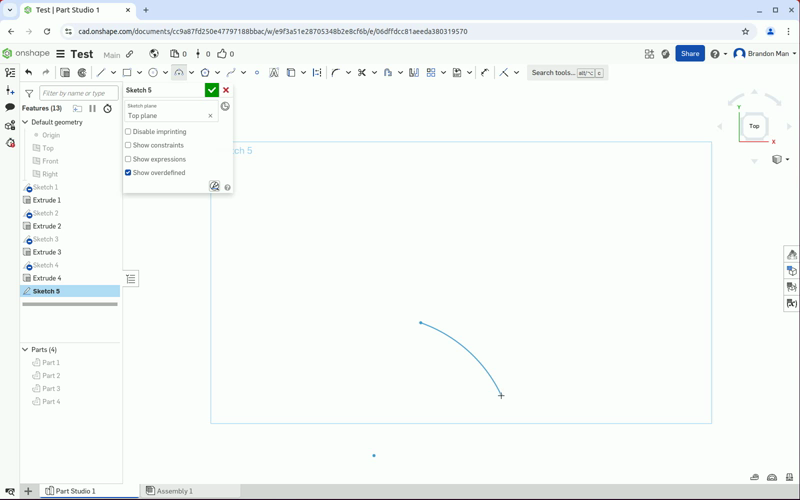
click(501, 395)
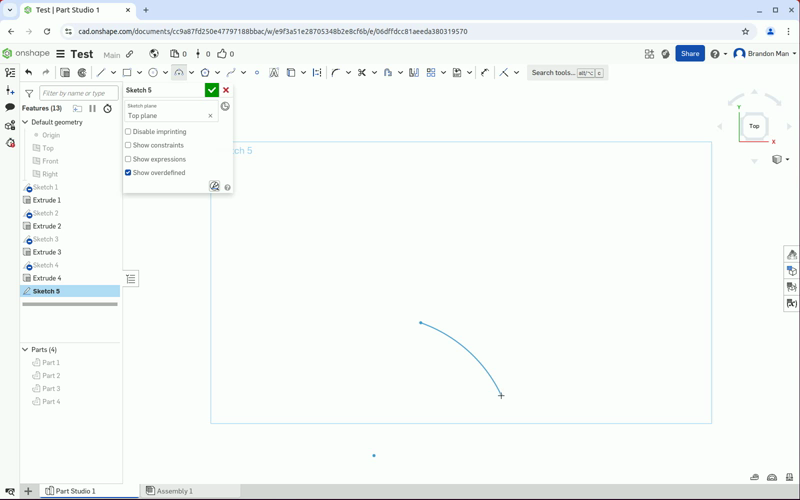
mouse_move(444, 376)
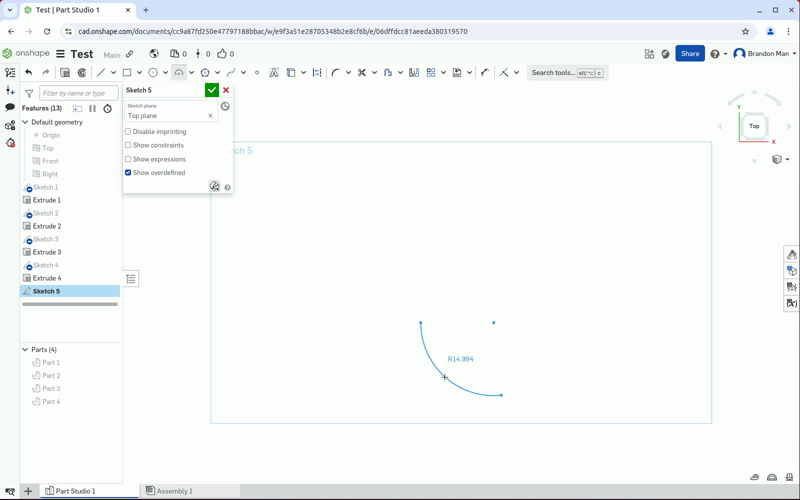
click(444, 376)
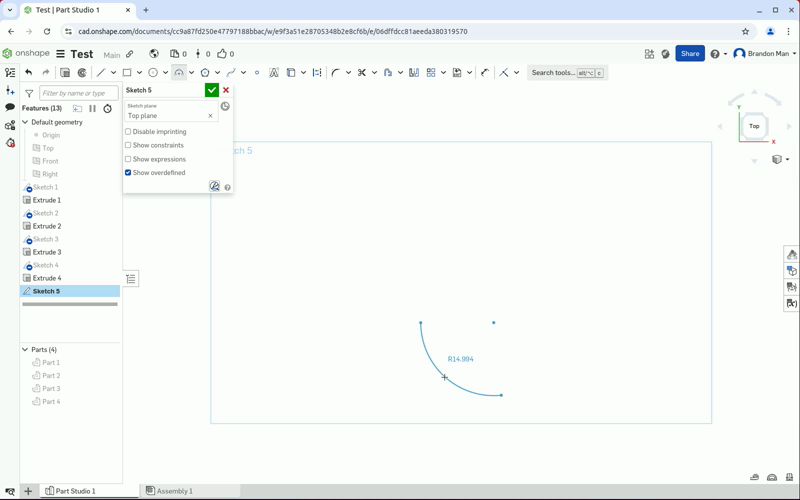
key_up(shift)
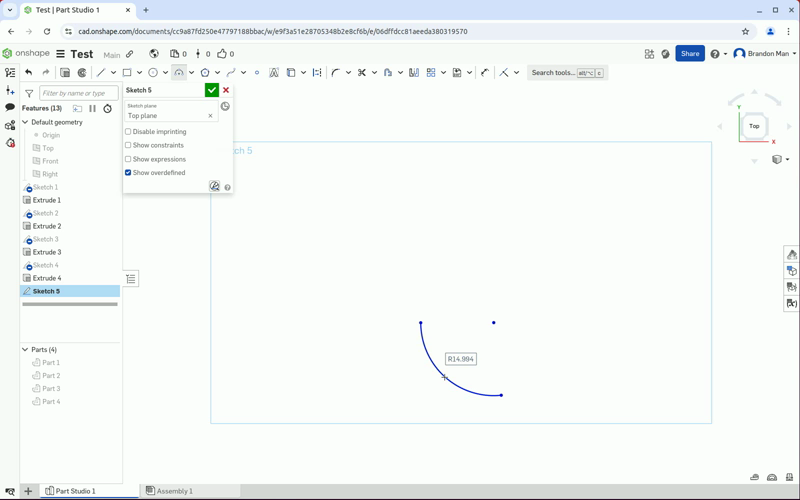
mouse_move(501, 395)
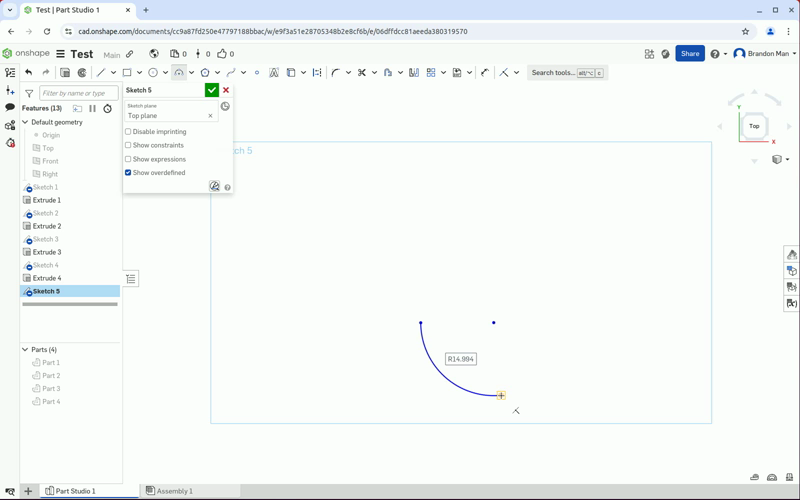
click(501, 395)
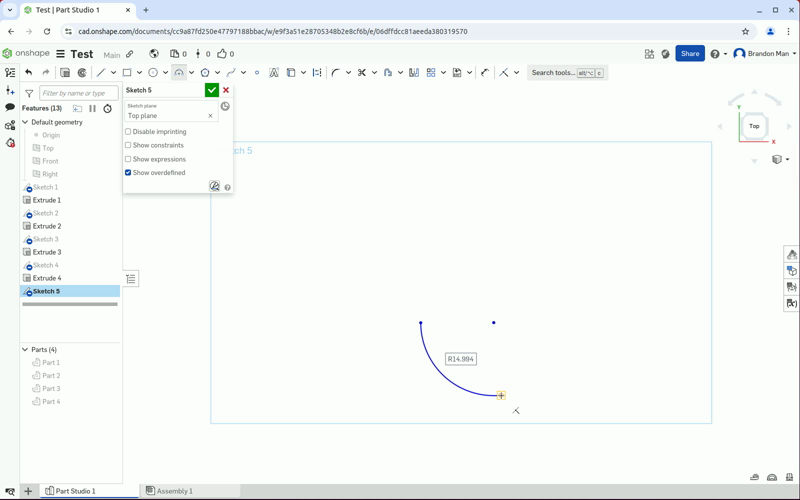
key_down(shift)
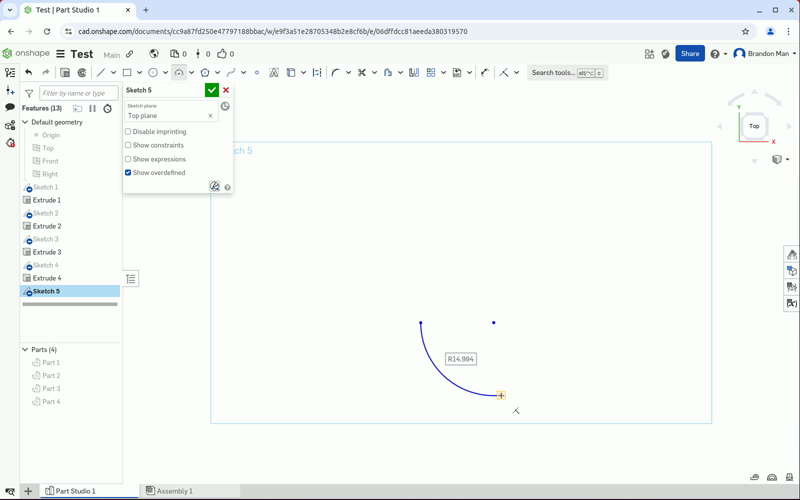
mouse_move(501, 322)
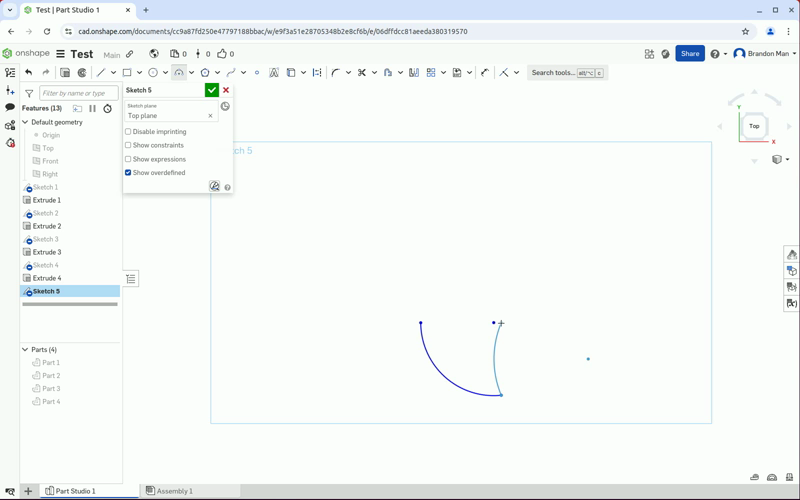
click(501, 322)
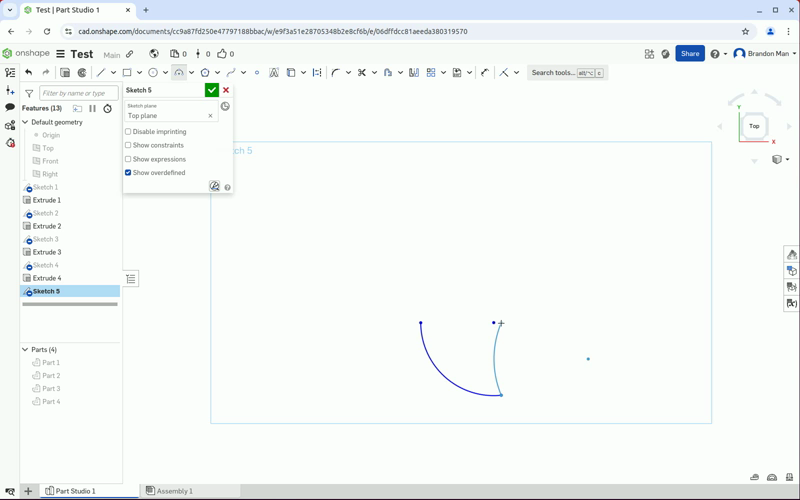
mouse_move(493, 359)
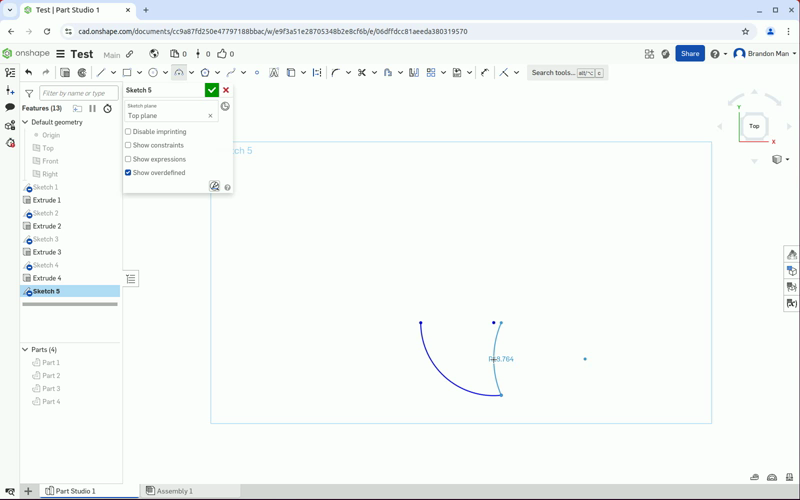
click(493, 359)
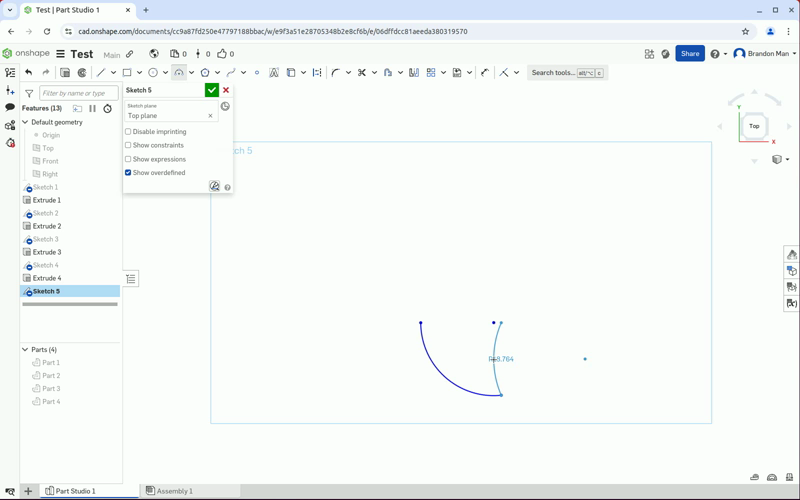
key_up(shift)
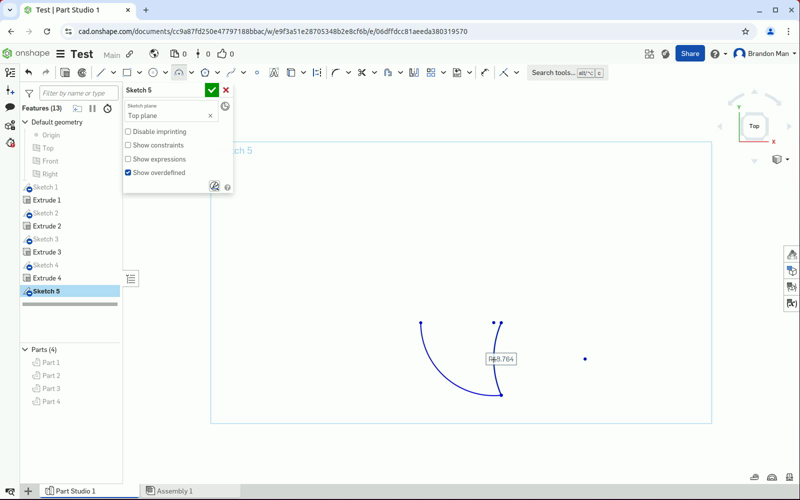
key(esc)
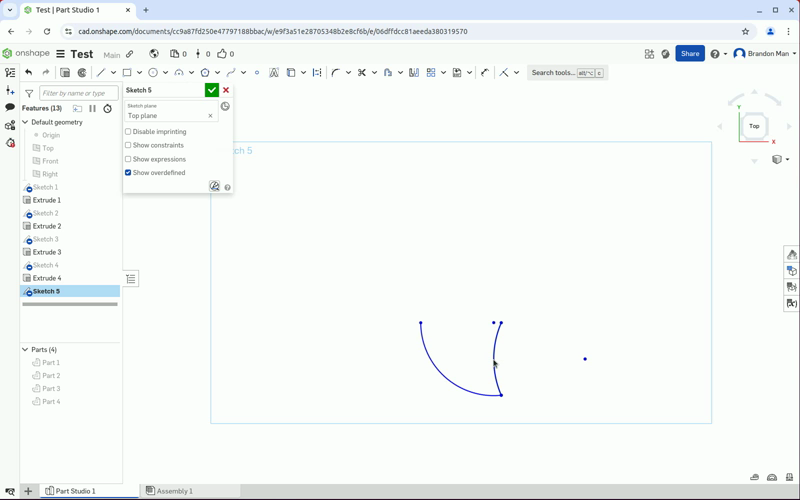
key(l)
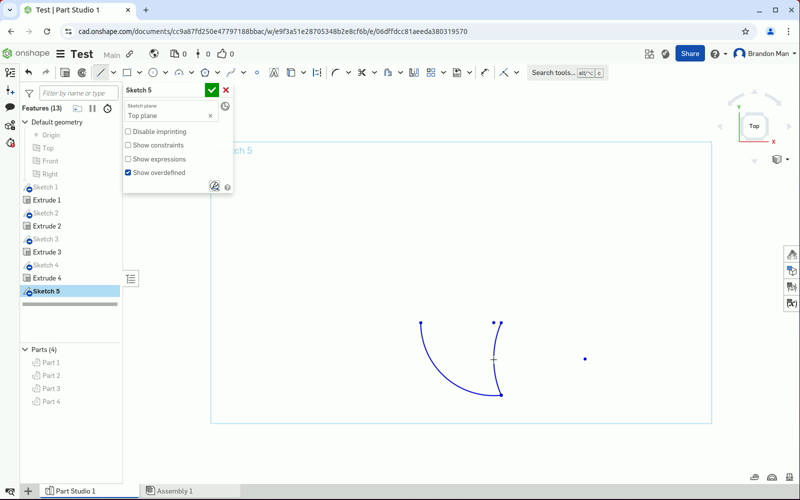
mouse_move(501, 322)
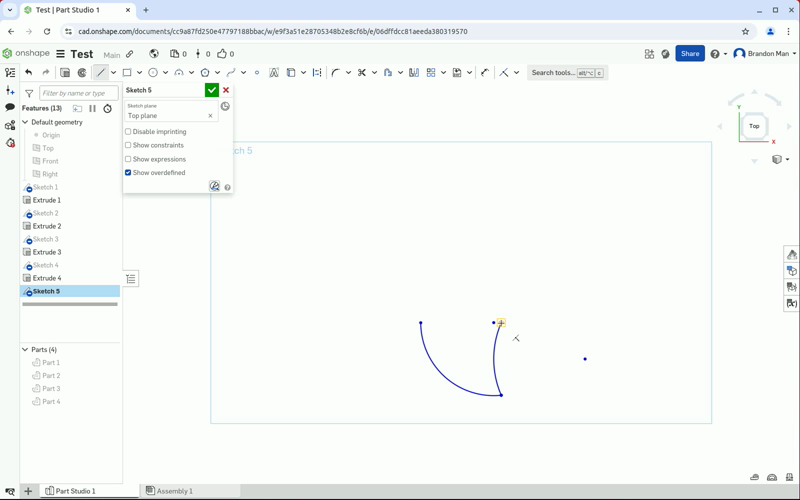
click(501, 322)
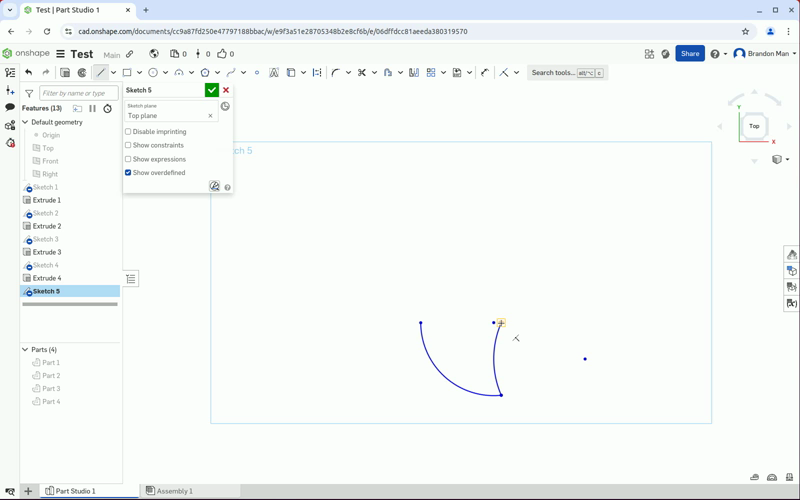
key_down(shift)
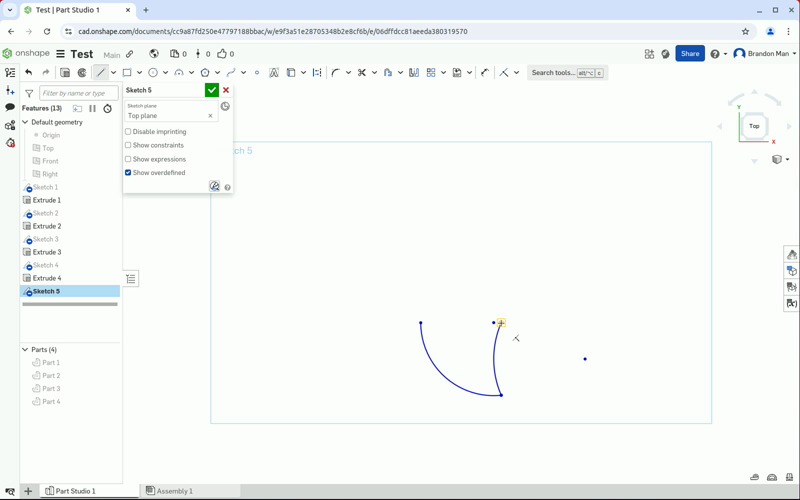
mouse_move(531, 322)
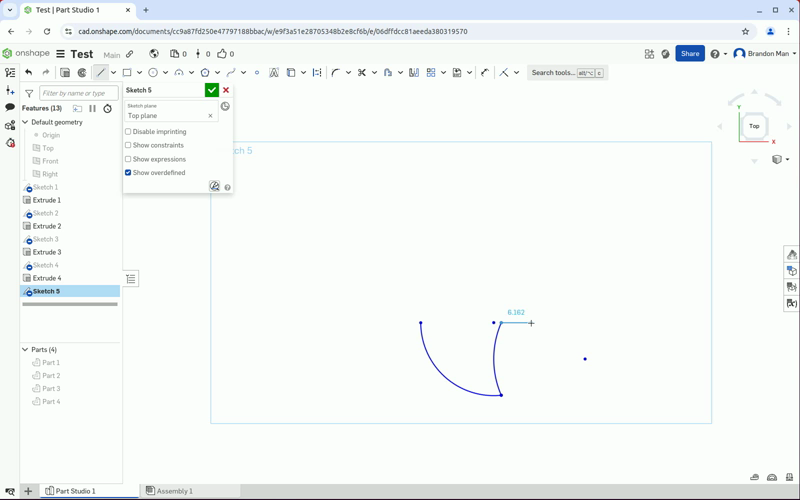
mouse_move(473, 322)
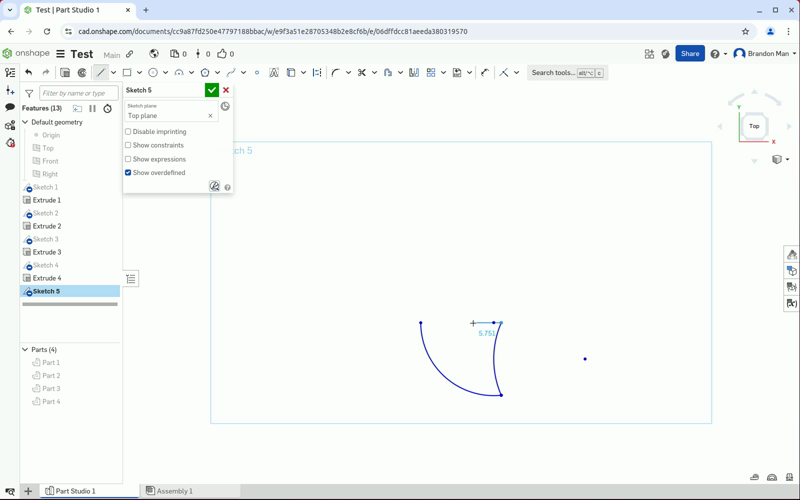
click(473, 322)
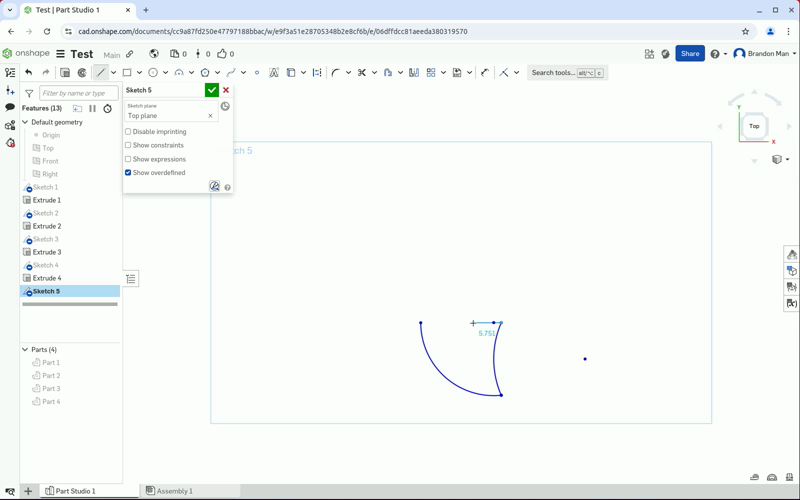
key_up(shift)
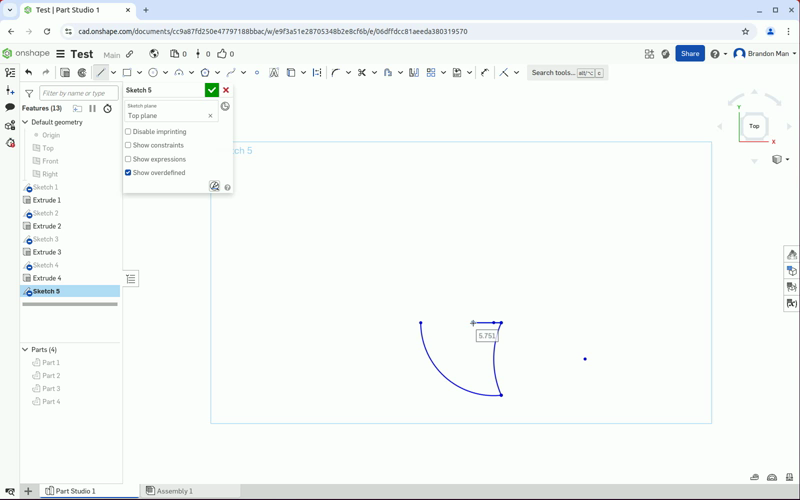
key(esc)
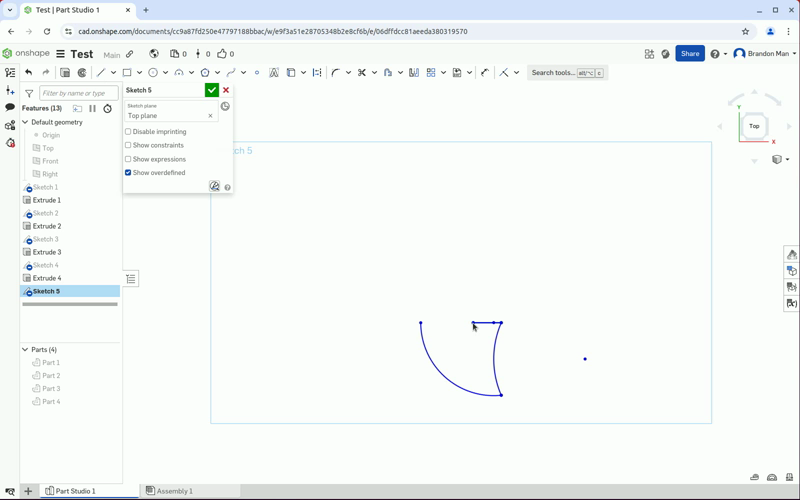
key(a)
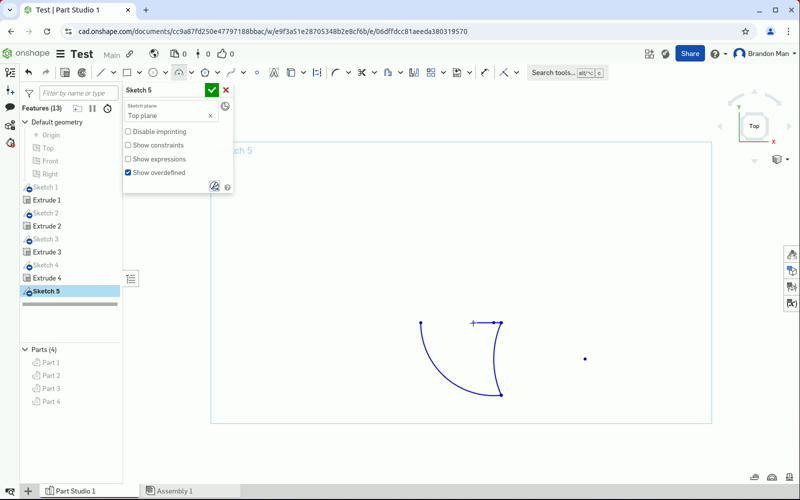
mouse_move(473, 322)
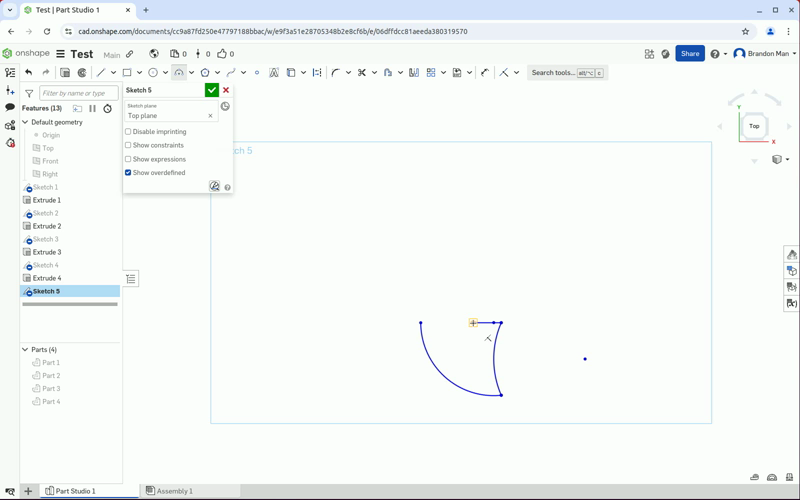
click(473, 322)
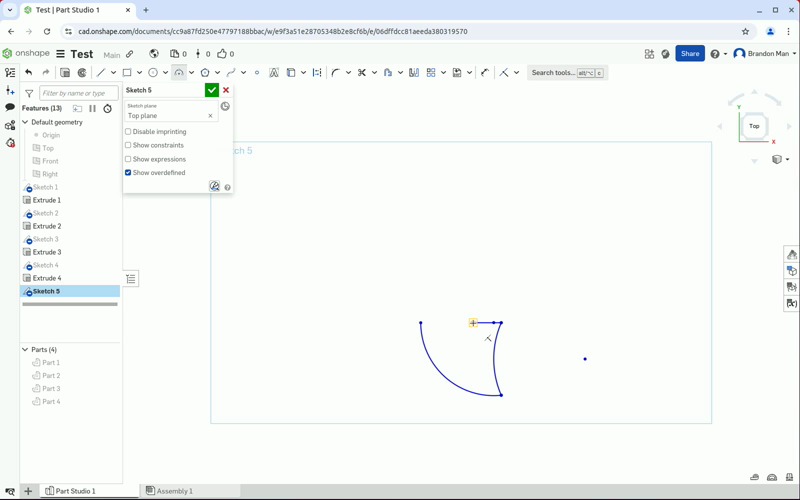
key_down(shift)
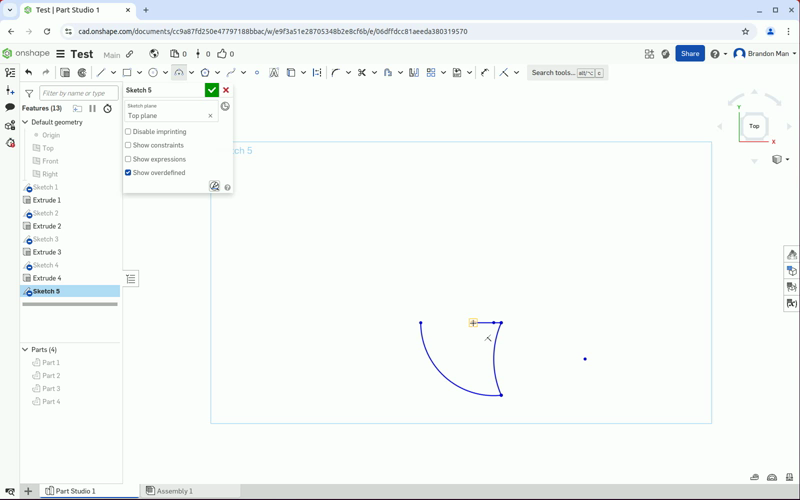
mouse_move(448, 322)
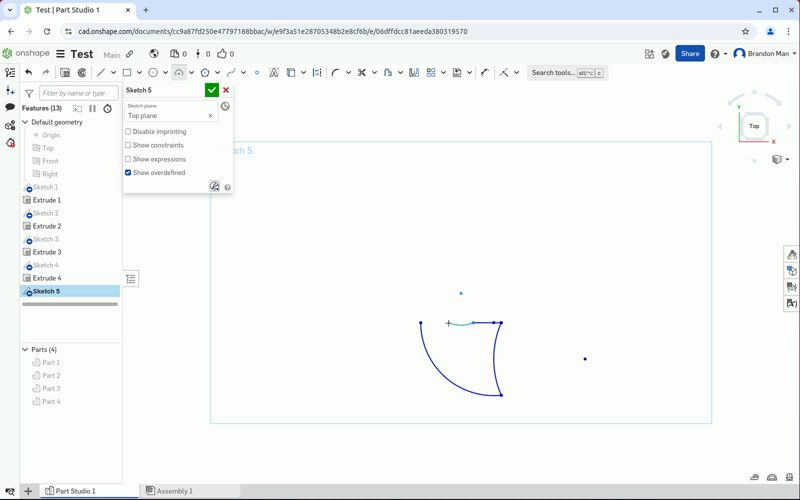
click(448, 322)
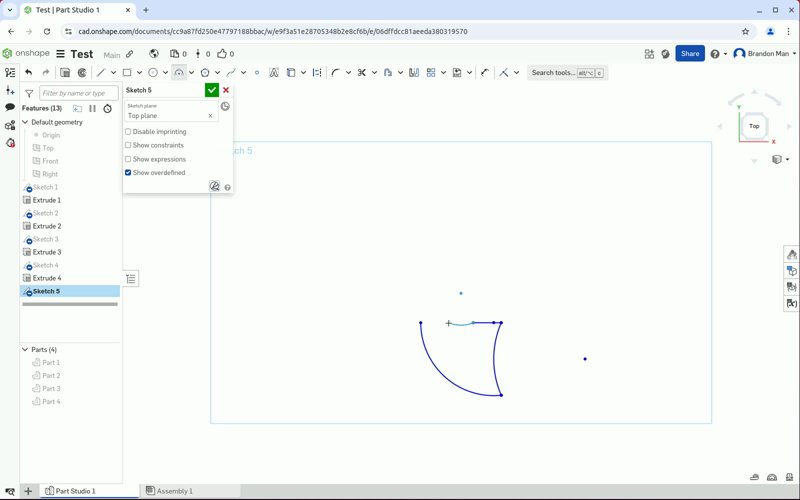
mouse_move(460, 375)
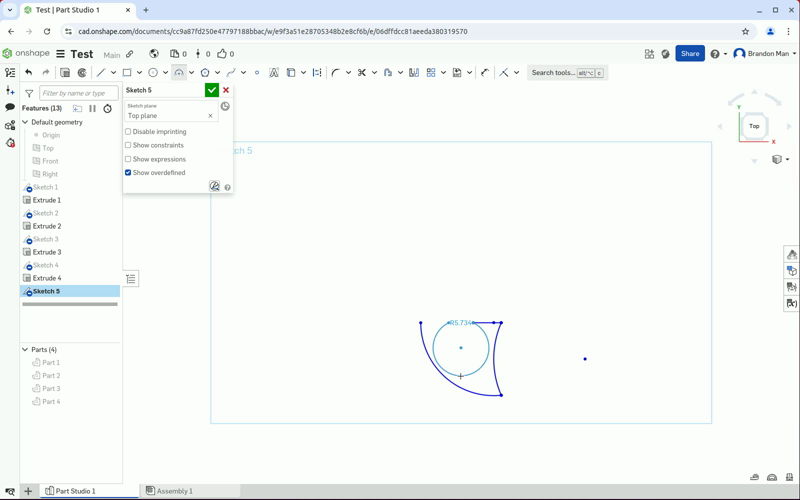
click(460, 375)
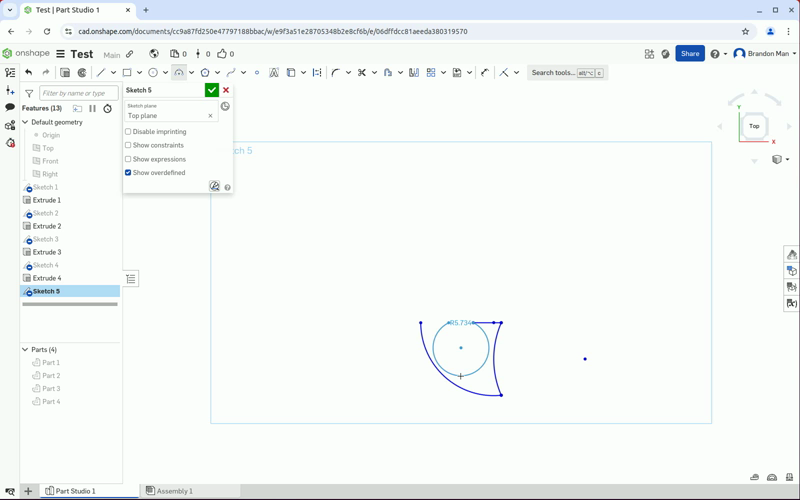
key_up(shift)
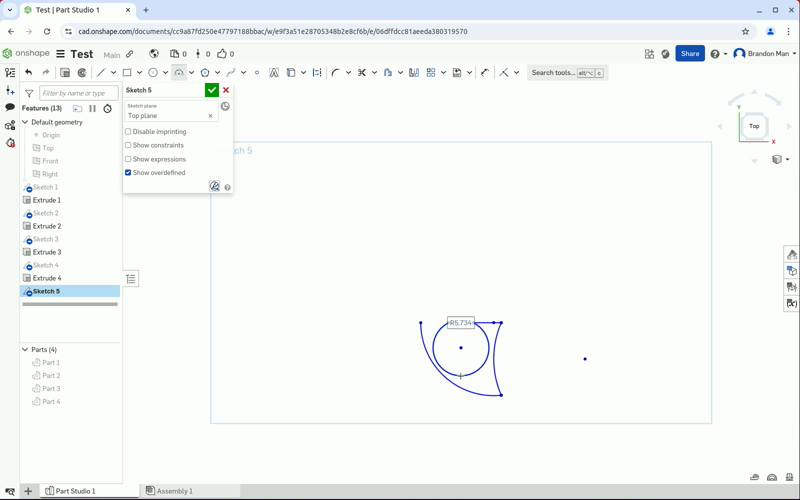
key(esc)
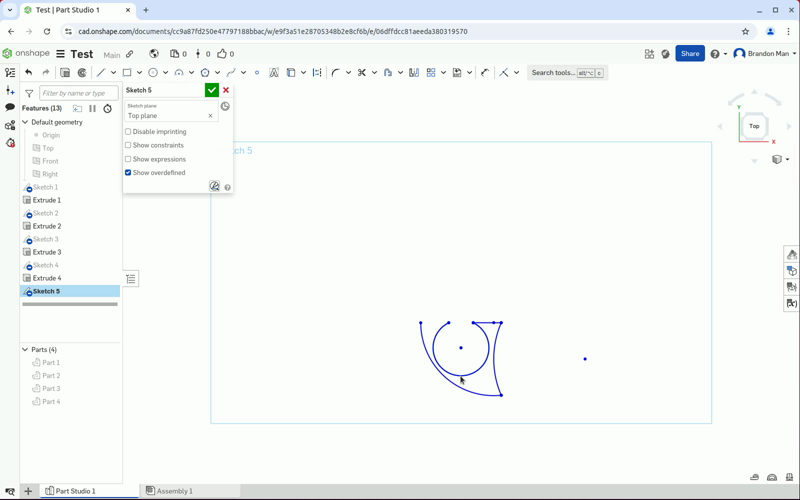
key(l)
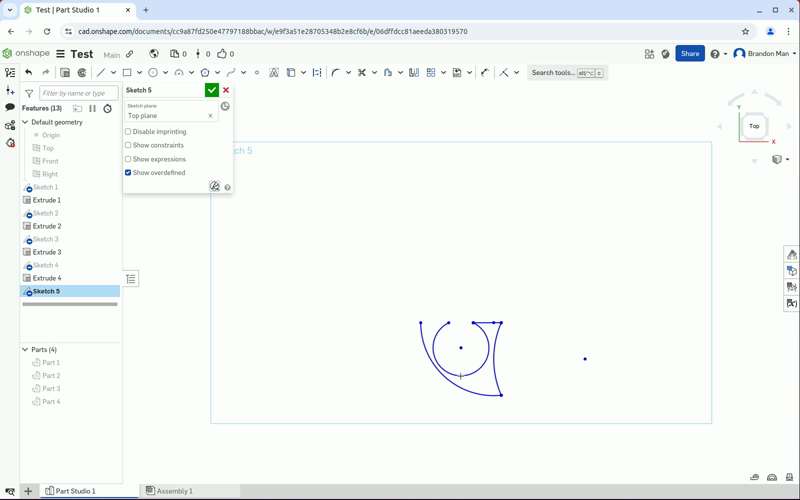
mouse_move(448, 322)
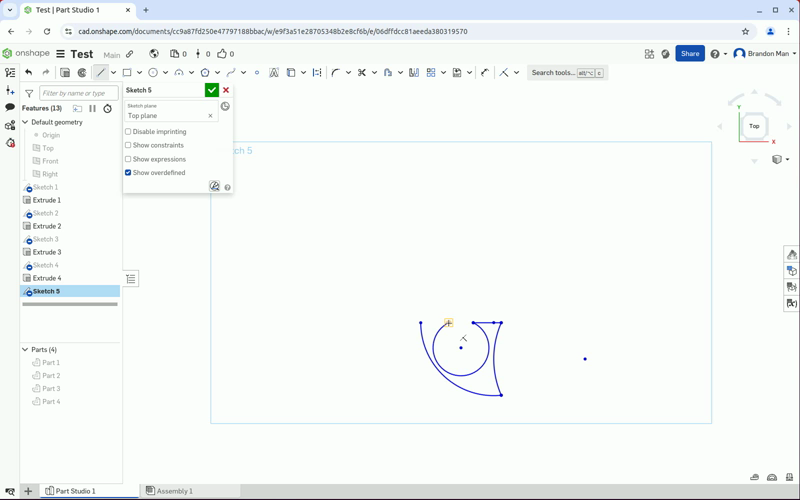
click(448, 322)
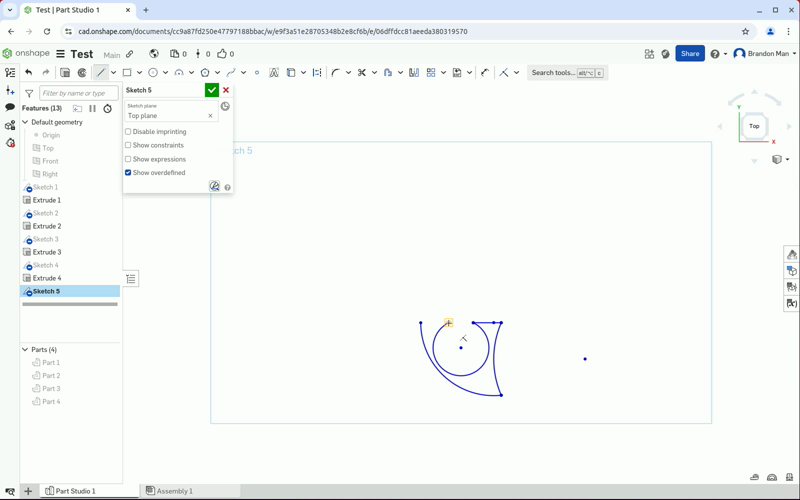
mouse_move(478, 322)
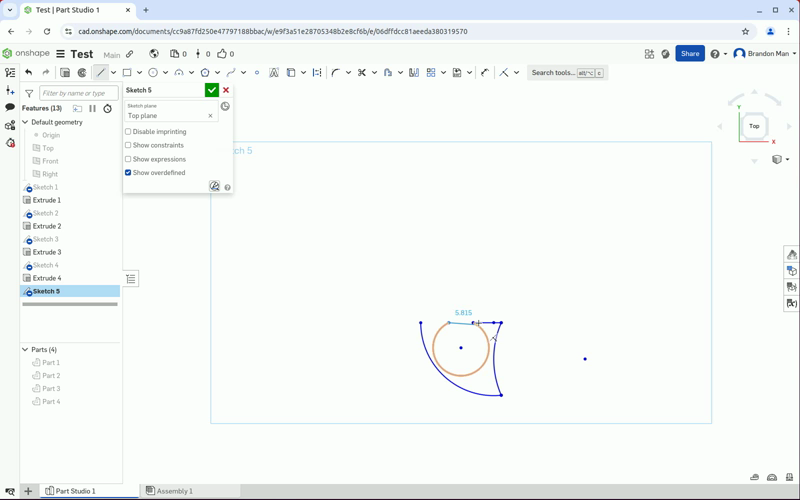
key_down(shift)
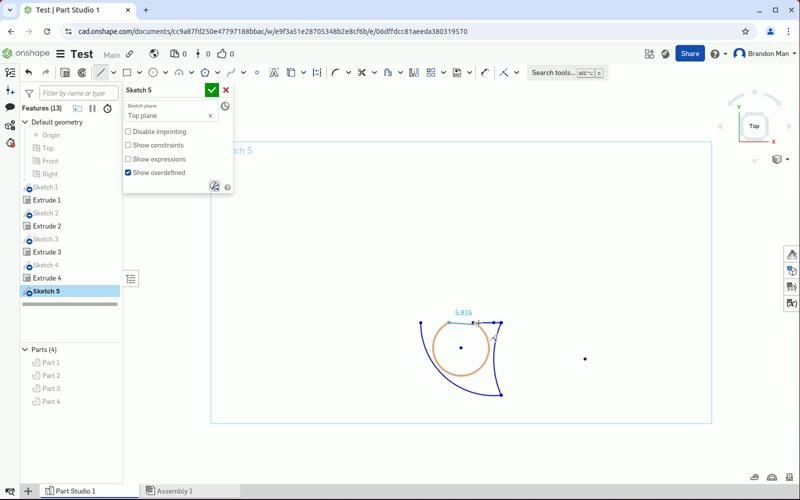
mouse_move(420, 322)
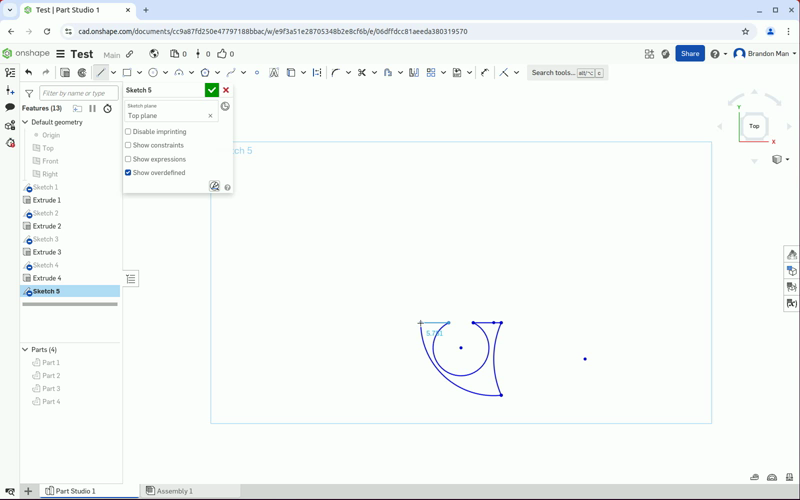
key_up(shift)
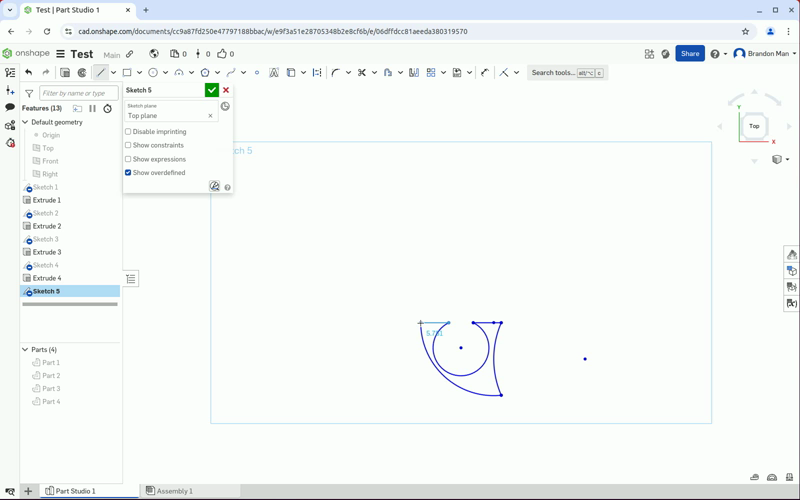
click(420, 322)
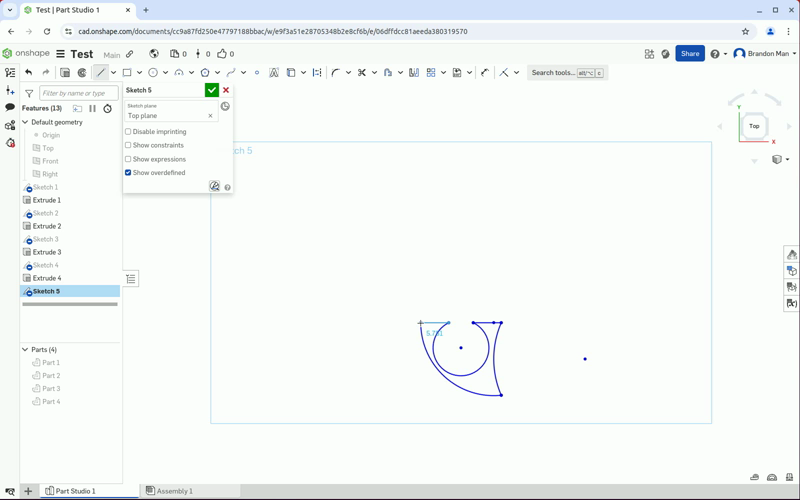
key(esc)
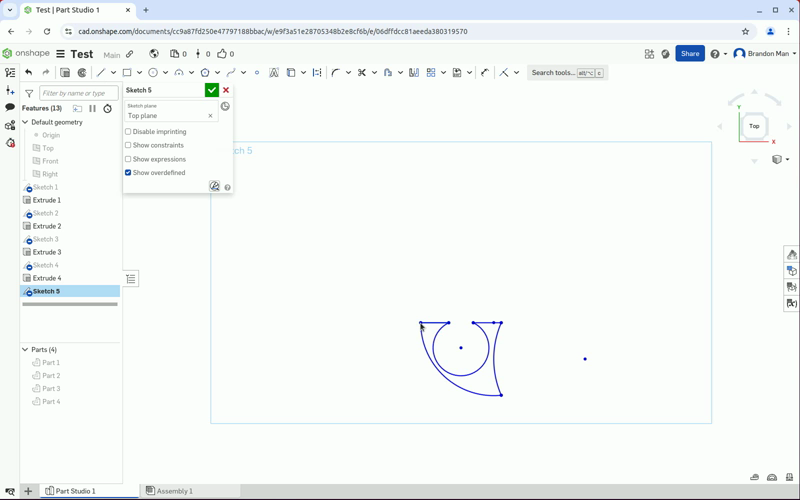
mouse_move(487, 363)
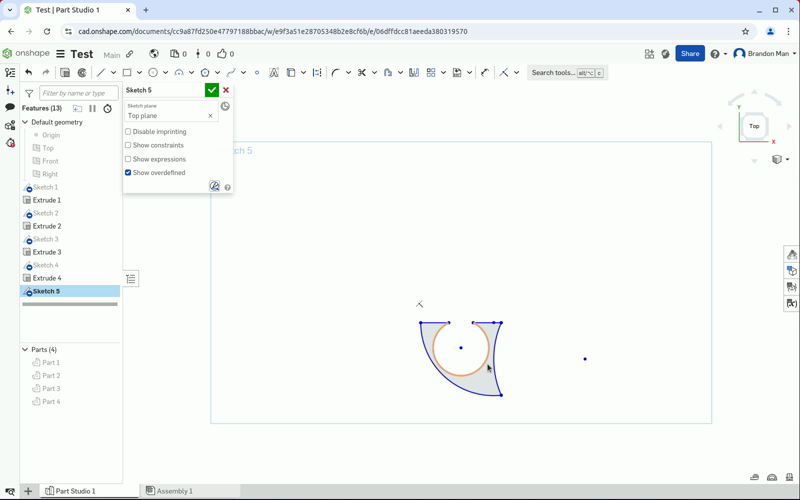
click(487, 363)
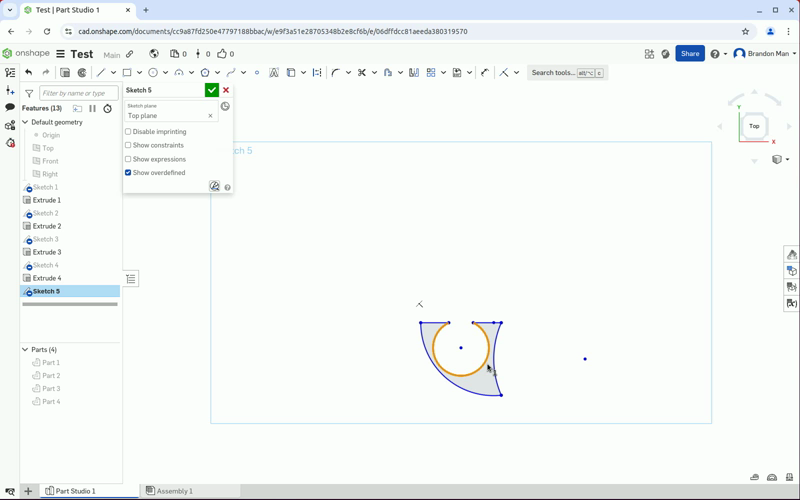
mouse_move(73, 352)
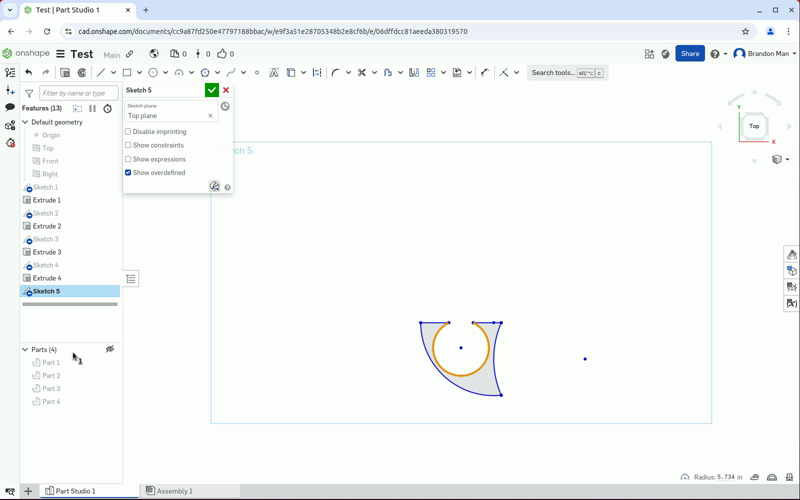
key(shift+y)
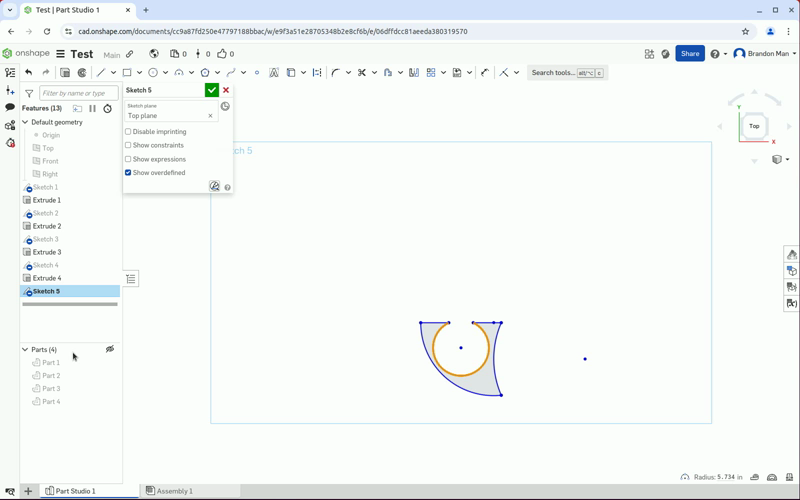
key(shift+e)
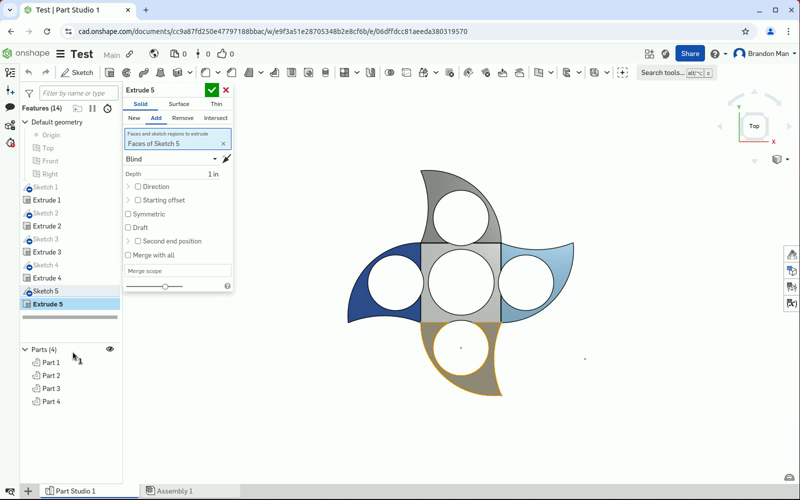
mouse_move(143, 106)
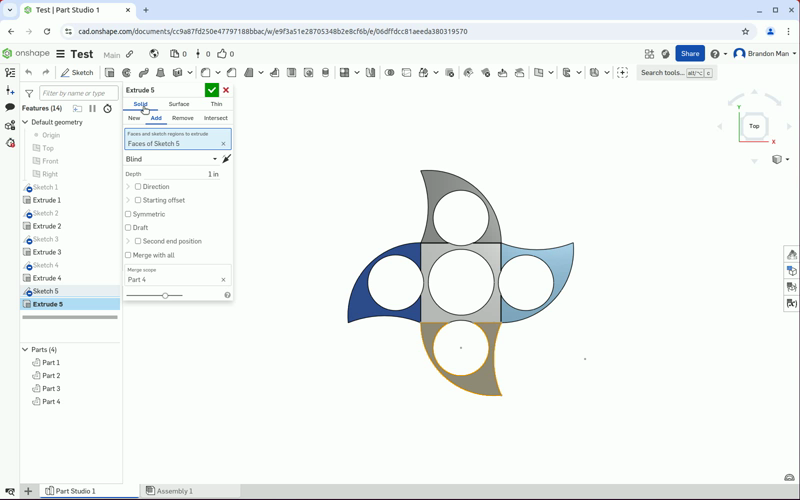
click(143, 106)
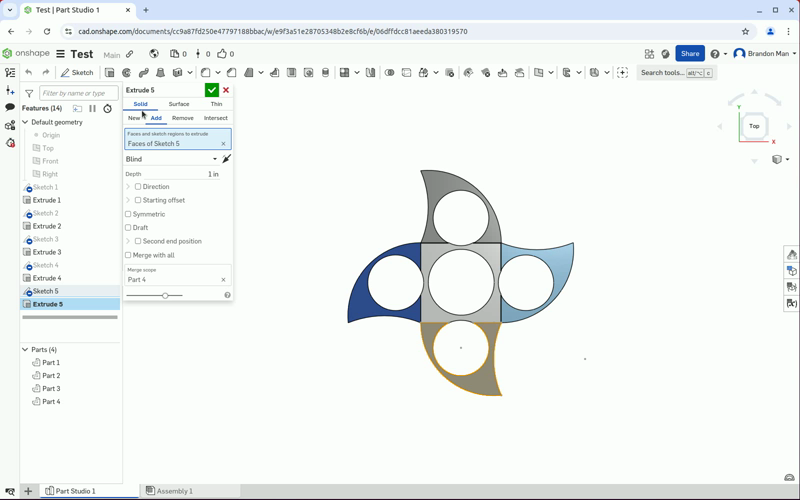
mouse_move(137, 120)
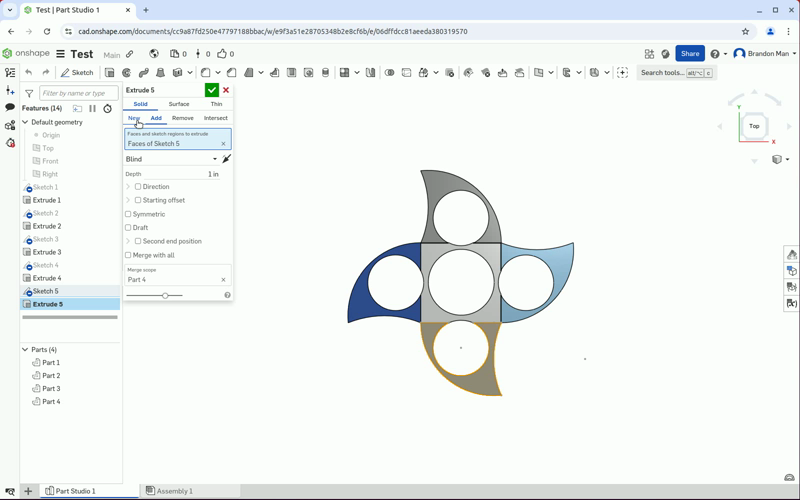
click(137, 120)
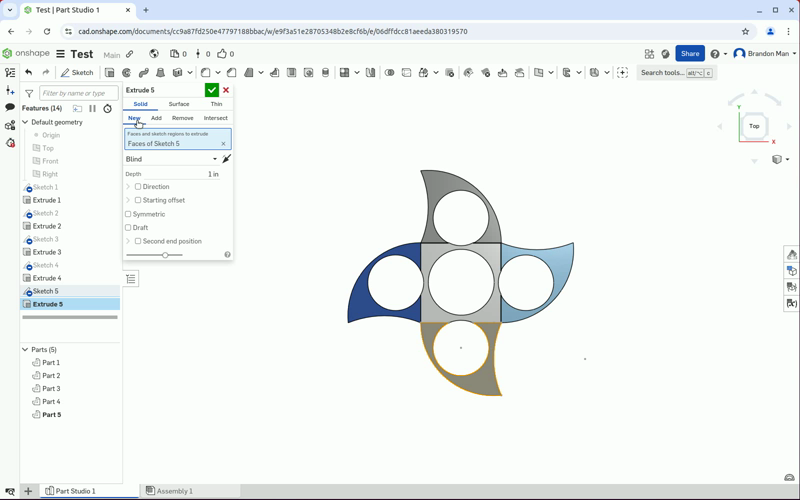
key(tab, 4)
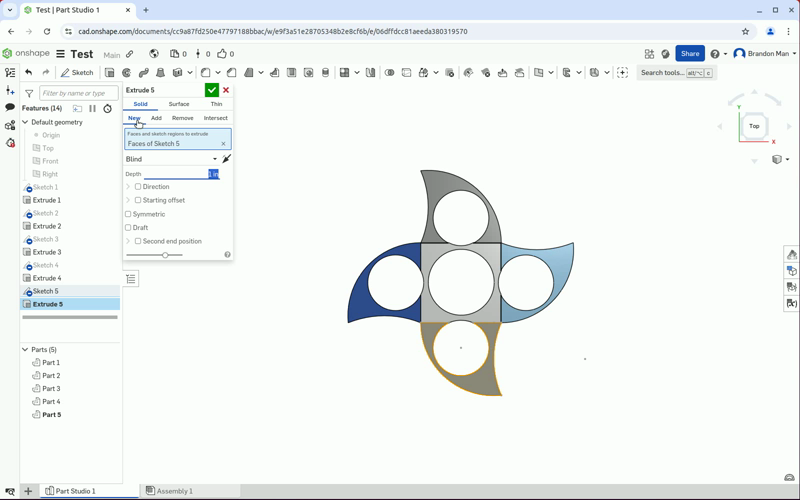
text(4.574)
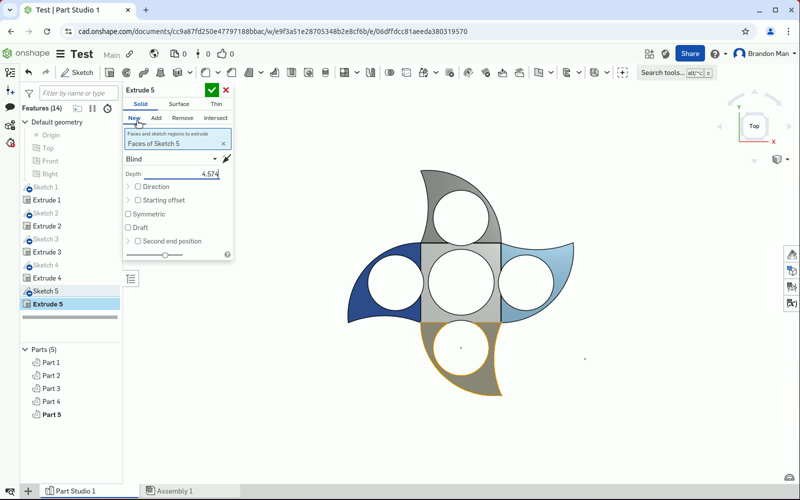
key(enter)
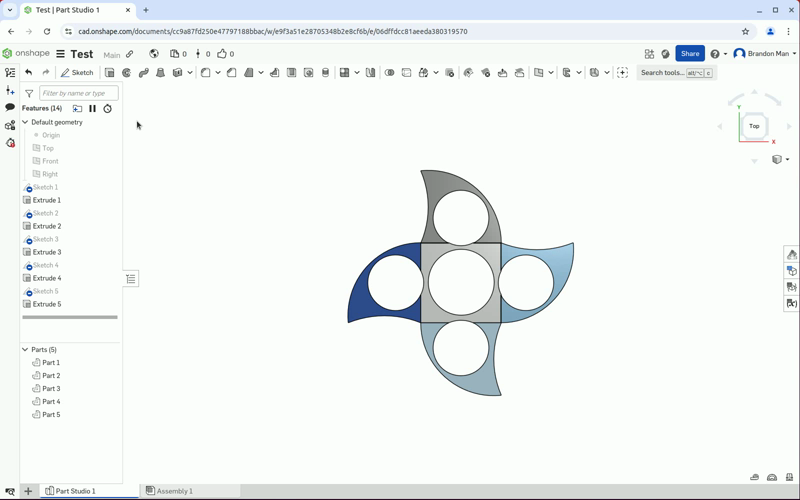
key(shift+h)
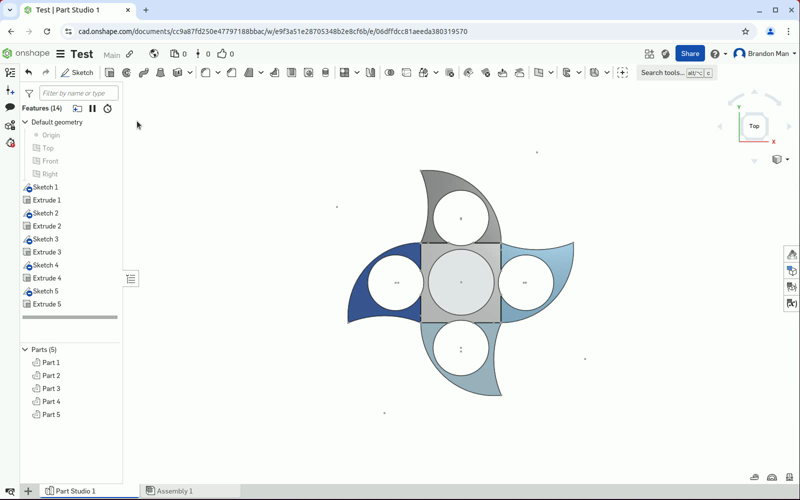
key(shift+h)
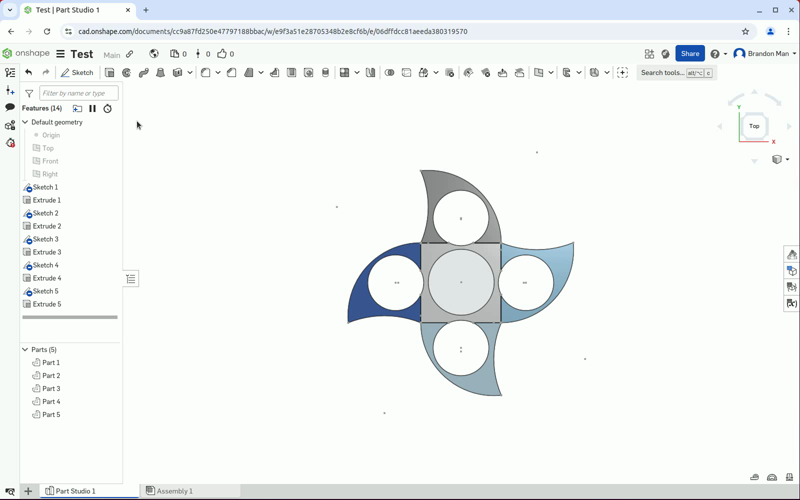
key(shift+7)
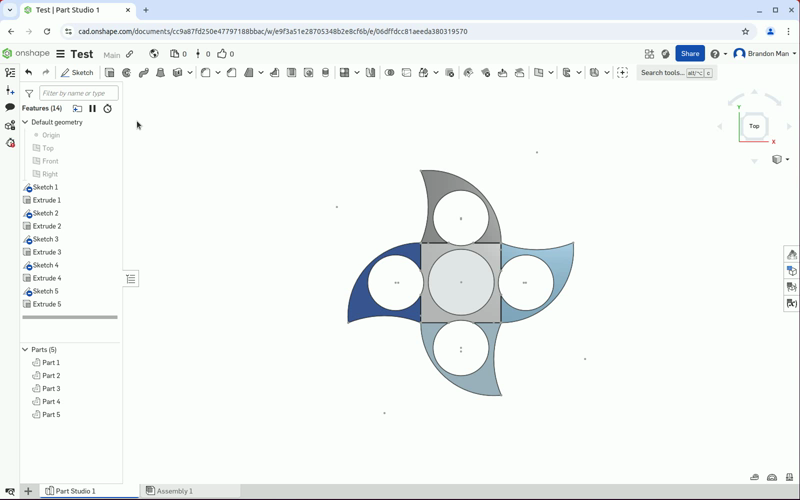
key(up, 3)
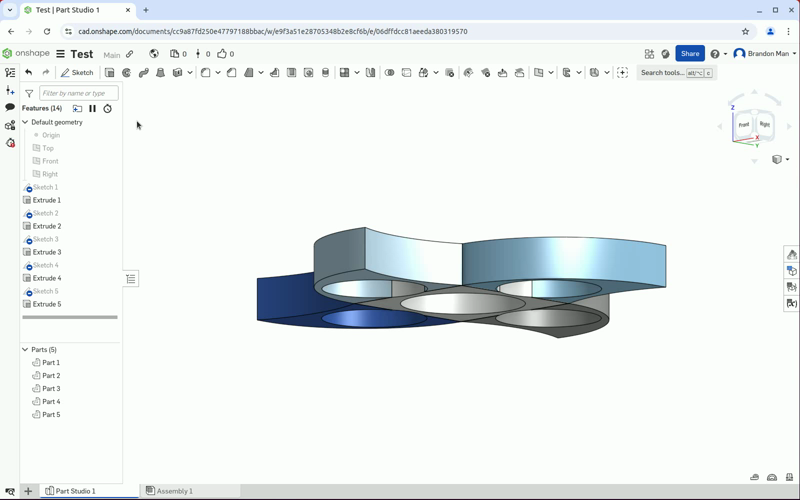
key(left, 3)
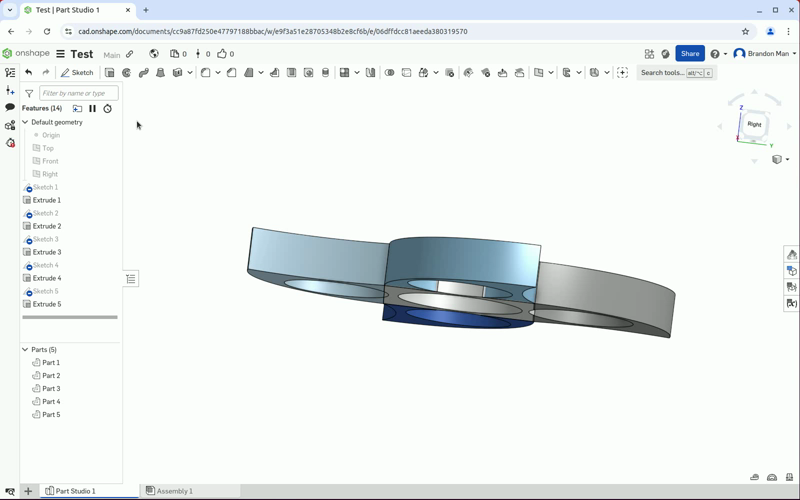
key(right, 3)
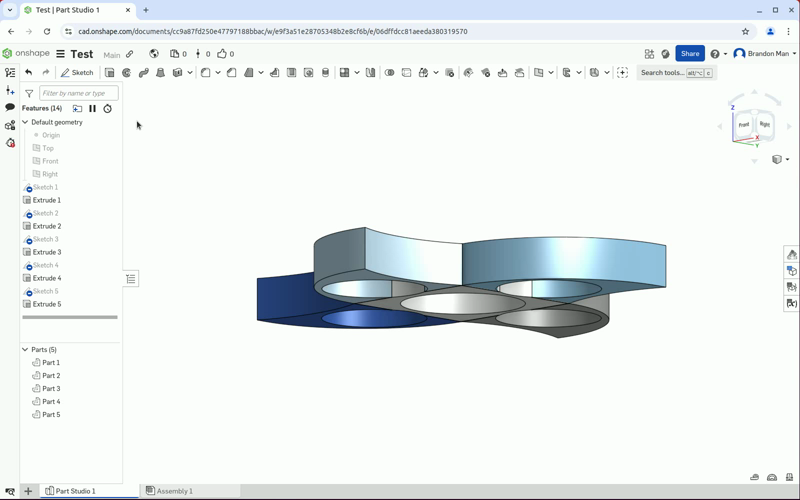
key(down, 3)
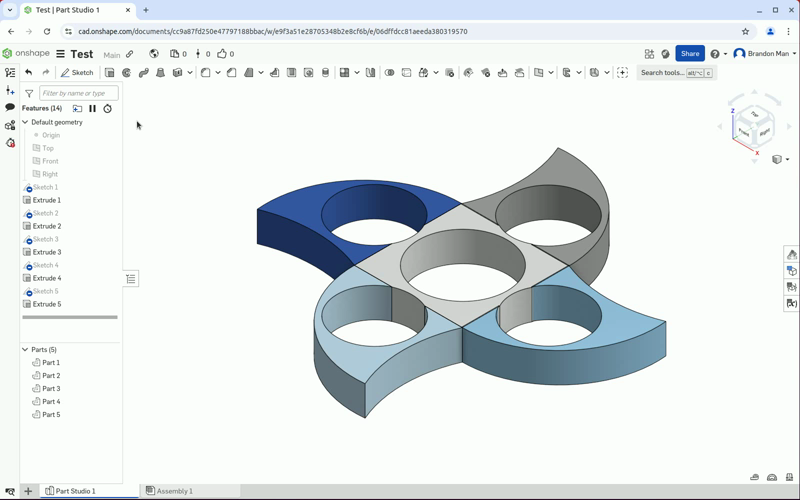
mouse_move(73, 189)
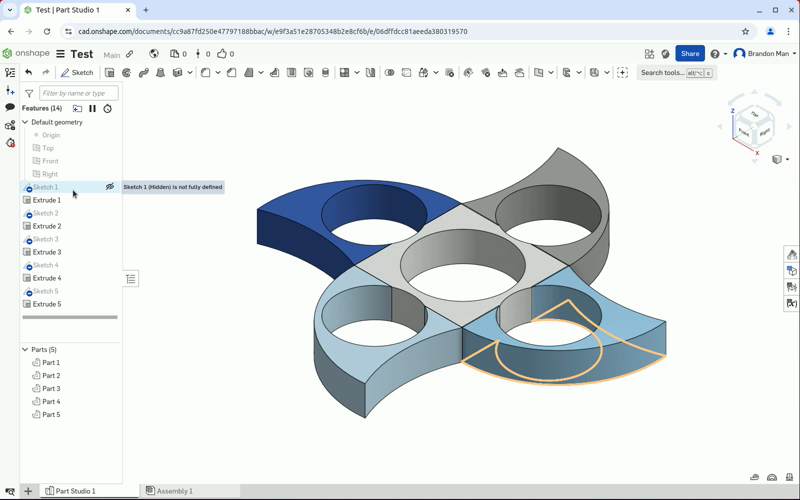
click(73, 189)